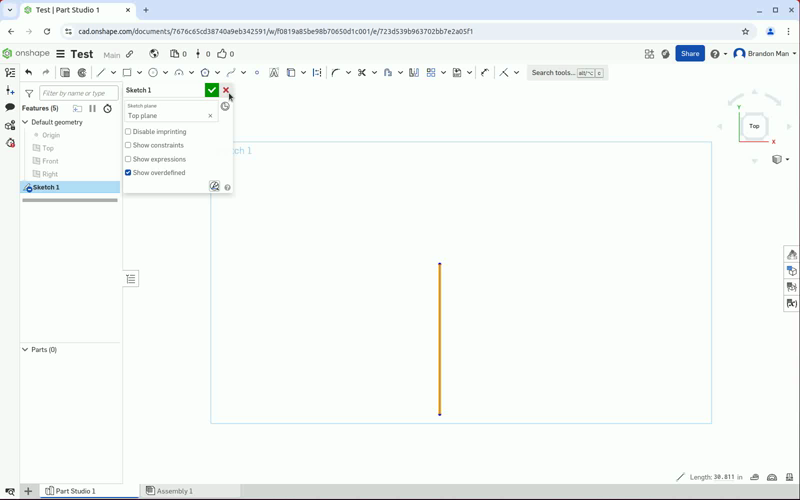
key(shift+h)
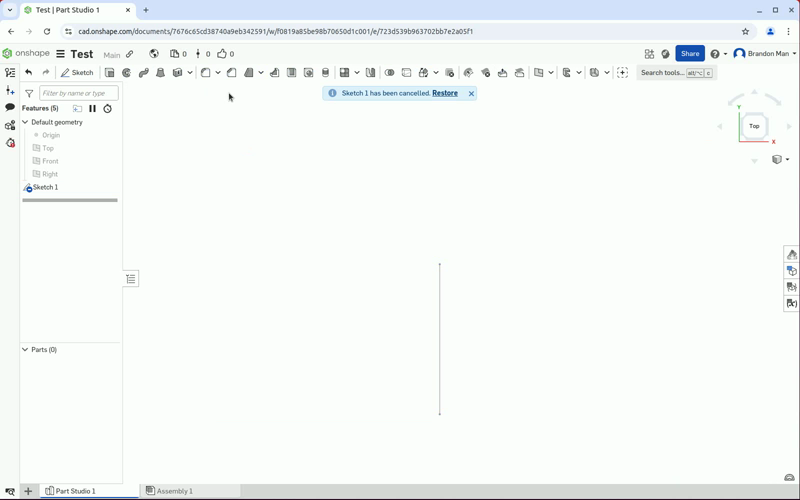
key(shift+s)
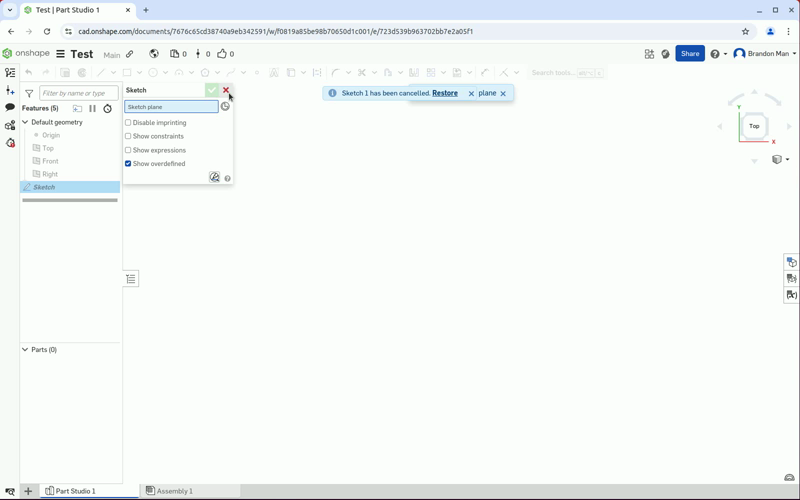
mouse_move(73, 150)
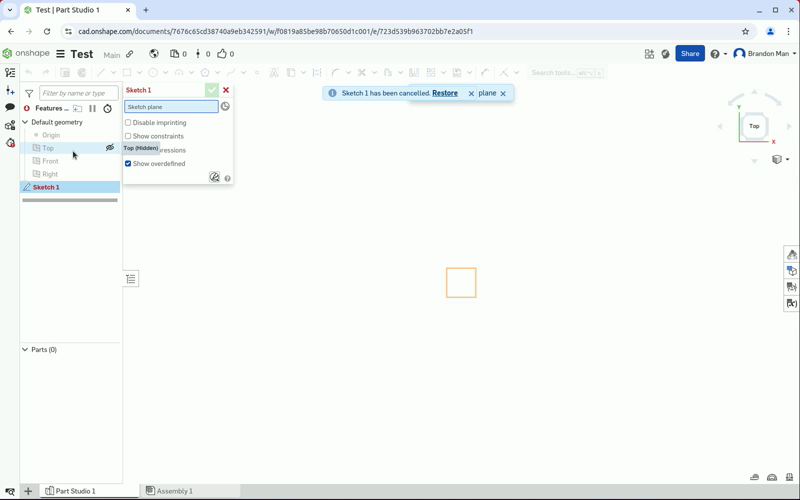
click(73, 150)
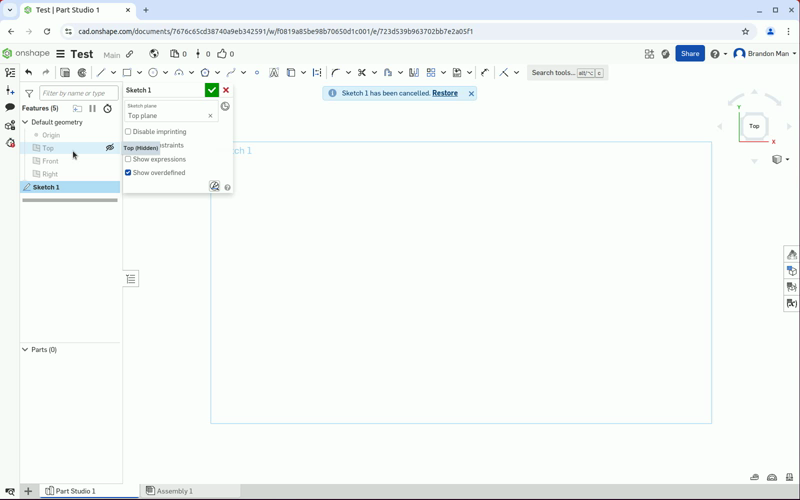
mouse_move(73, 352)
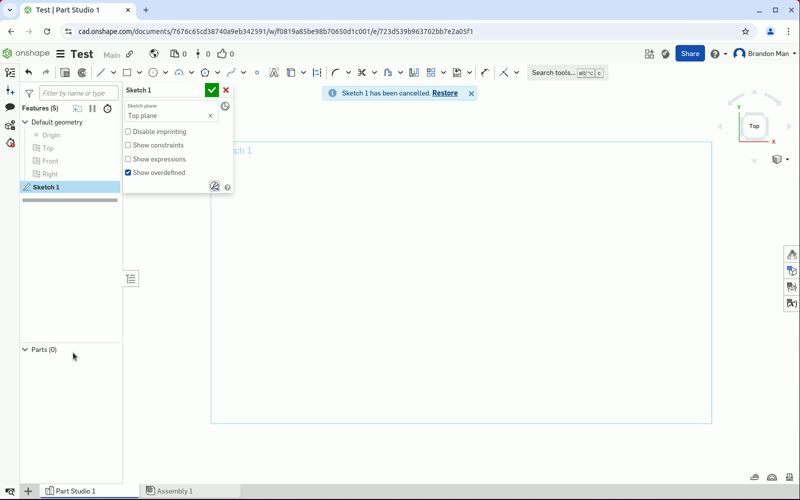
key(y)
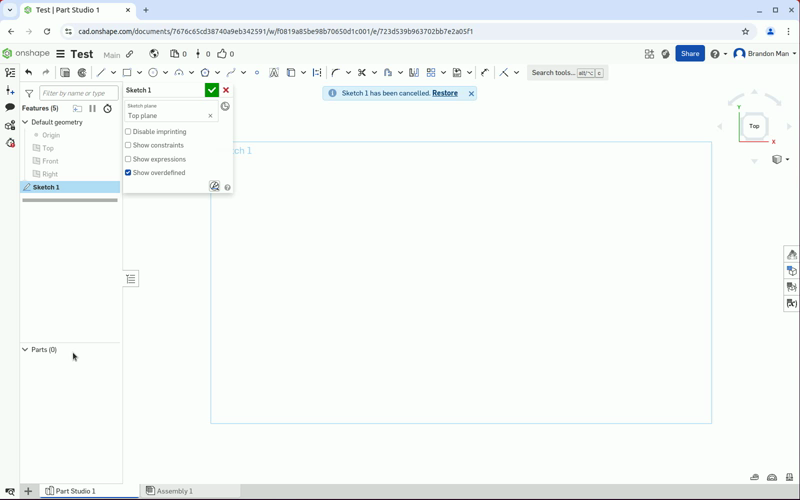
key(a)
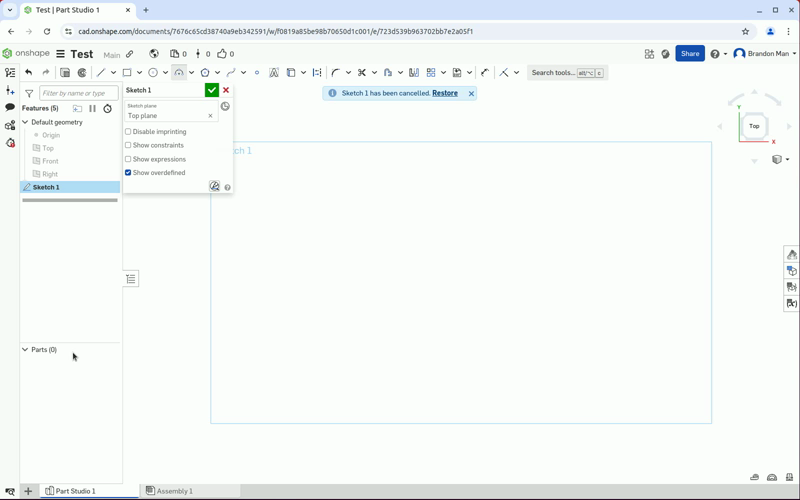
key_down(shift)
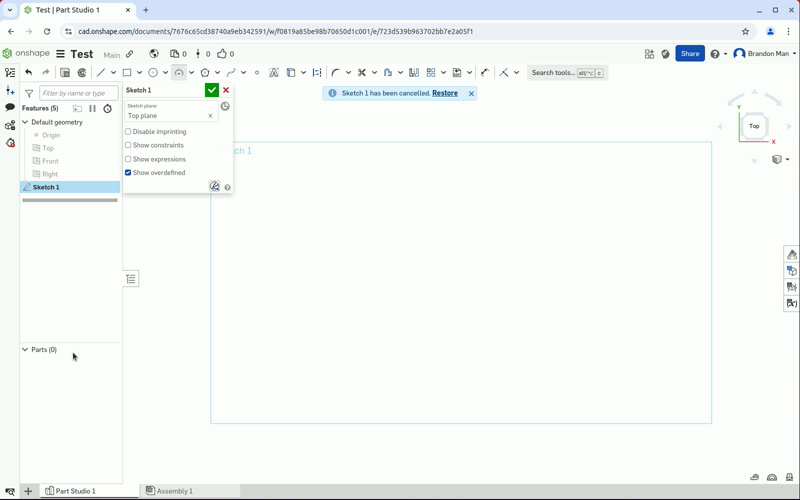
mouse_move(460, 279)
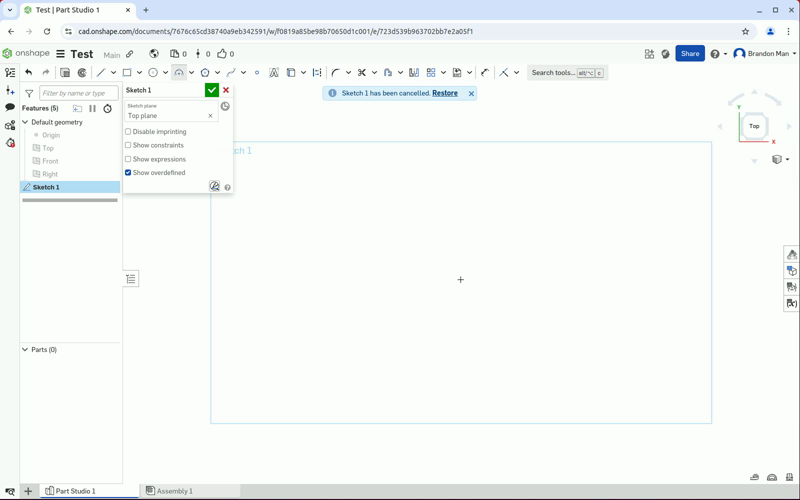
click(460, 279)
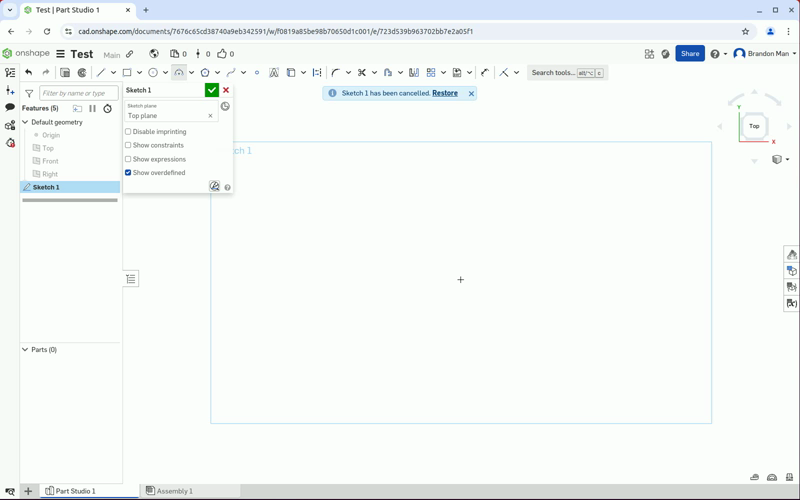
key_up(shift)
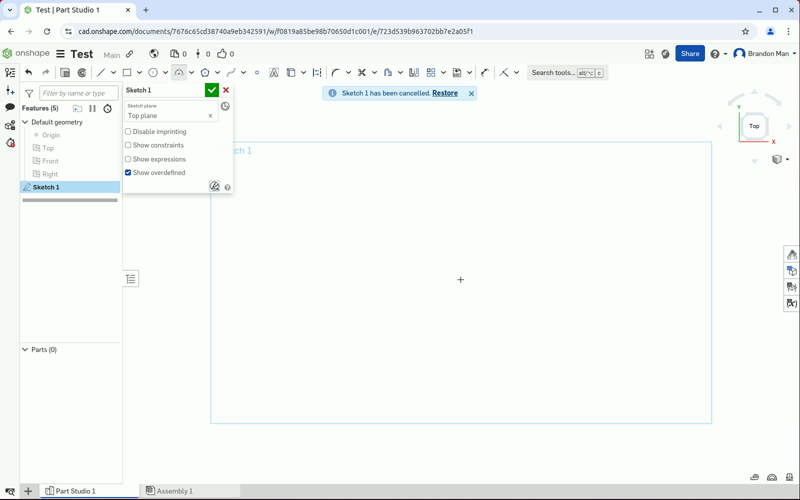
key_down(shift)
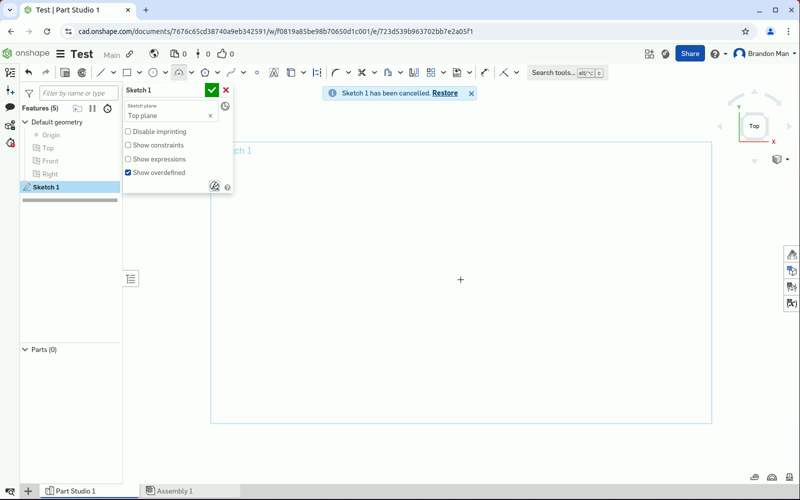
mouse_move(464, 283)
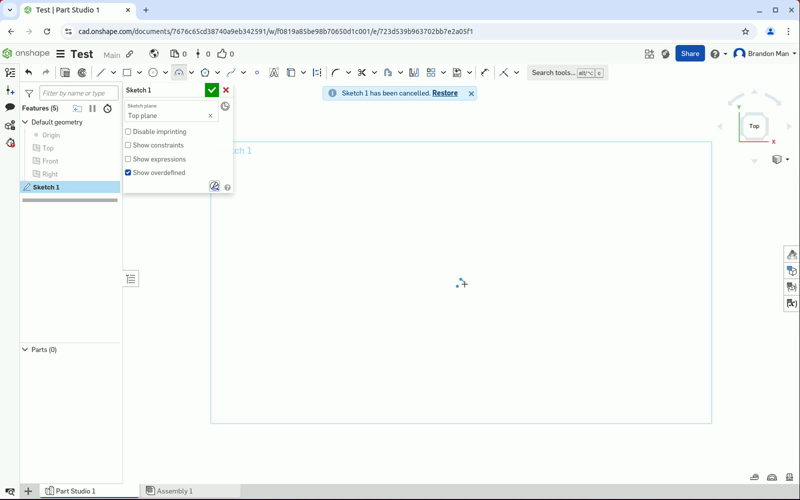
scroll(6)
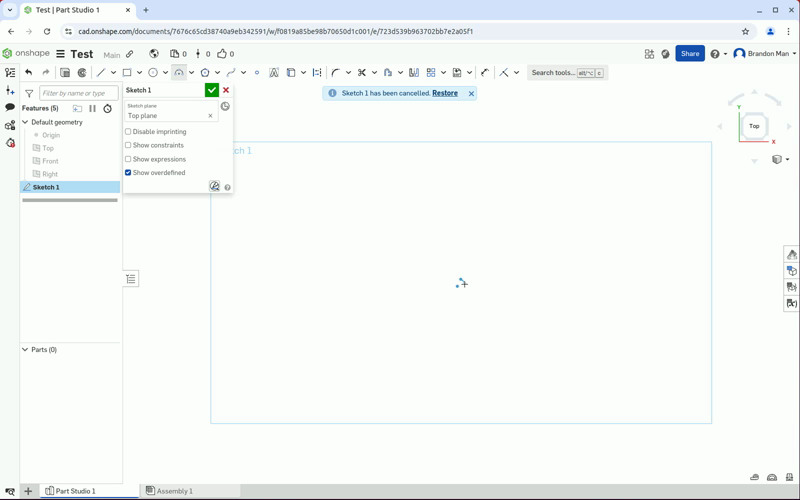
scroll(6)
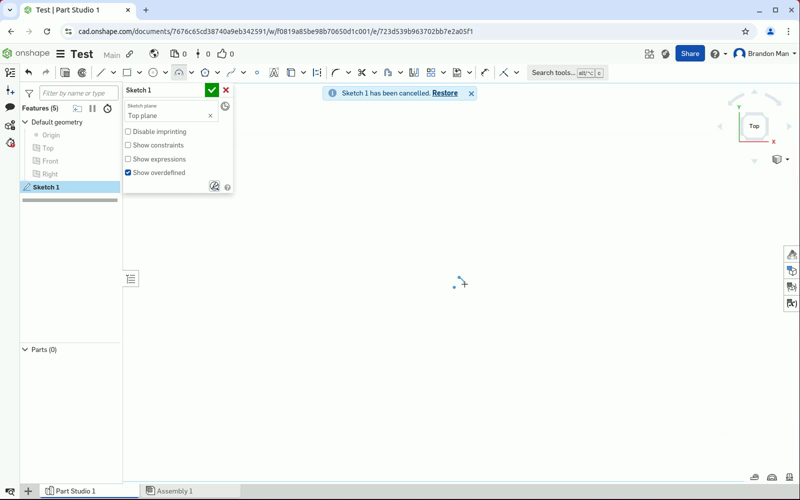
scroll(6)
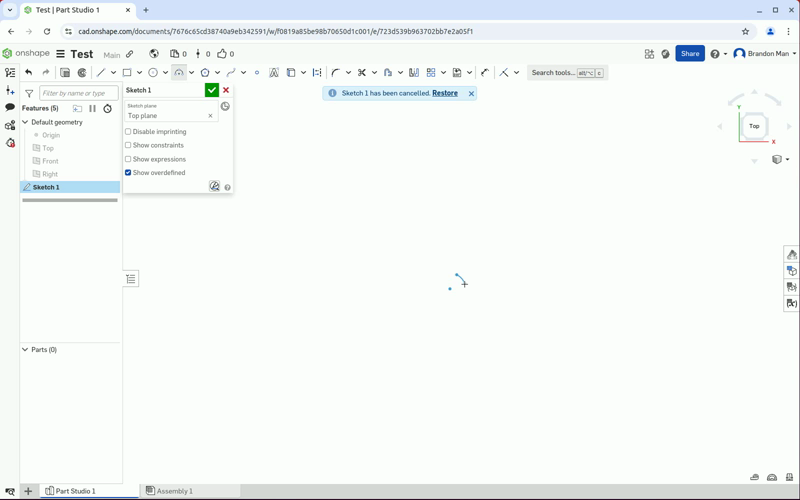
scroll(6)
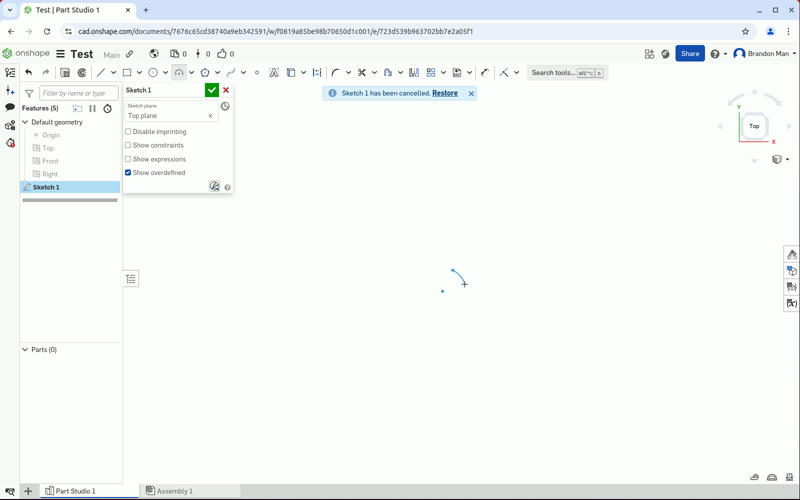
scroll(6)
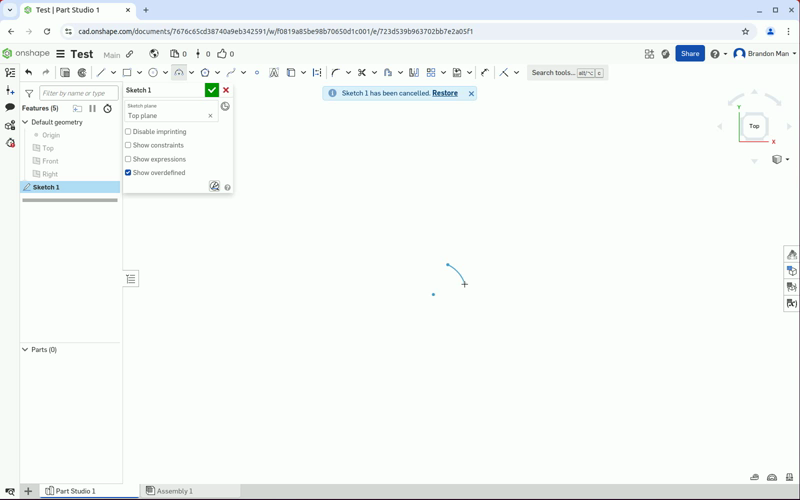
scroll(6)
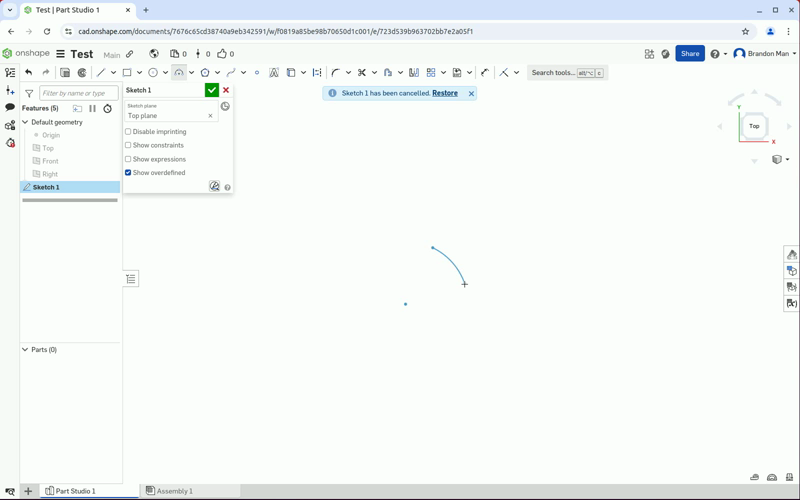
scroll(6)
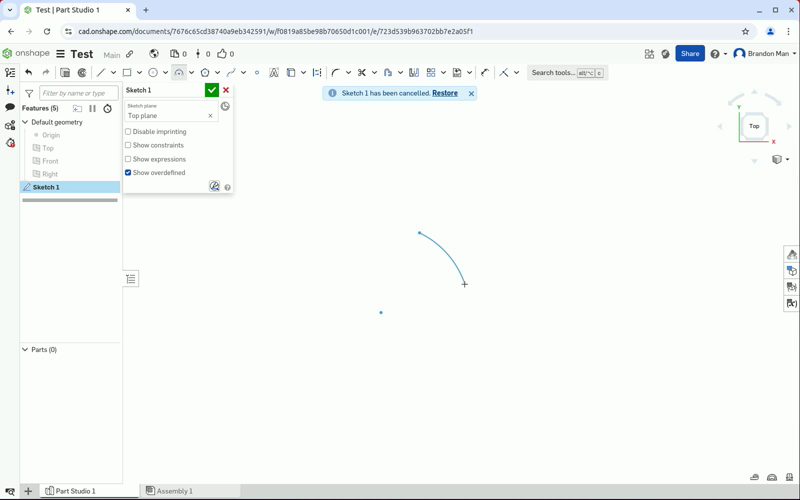
click(464, 283)
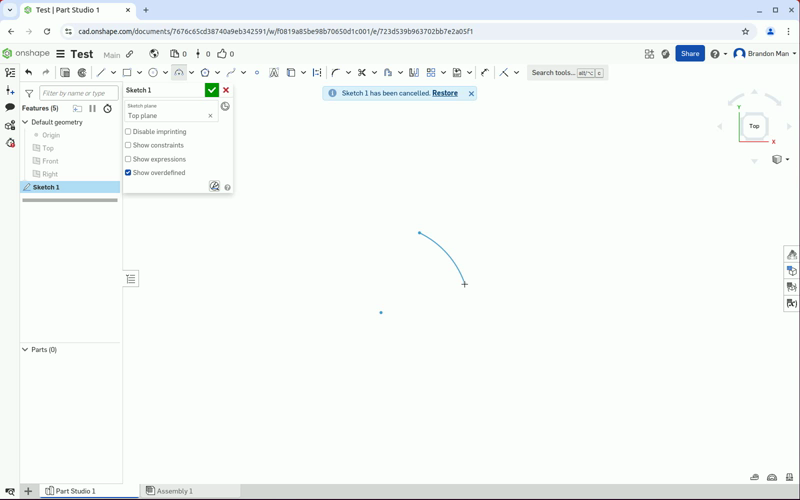
scroll(-6)
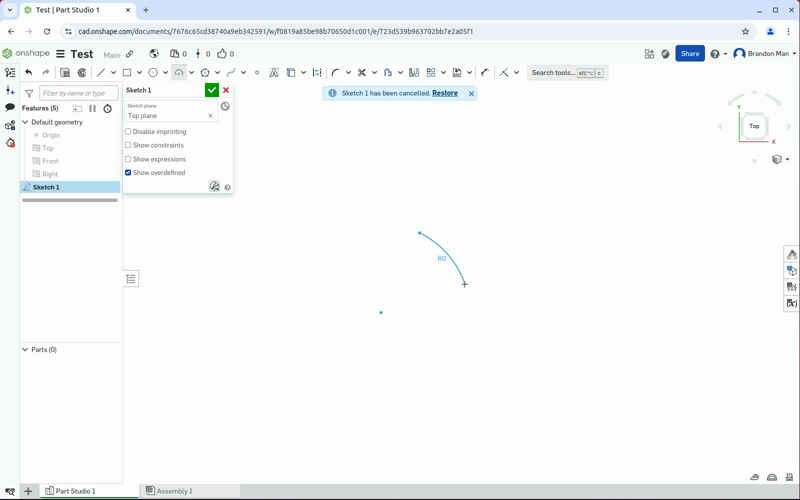
scroll(-6)
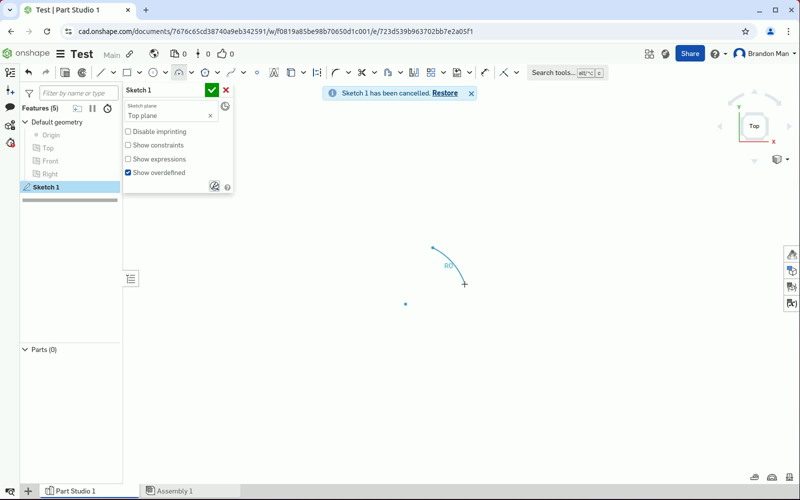
scroll(-6)
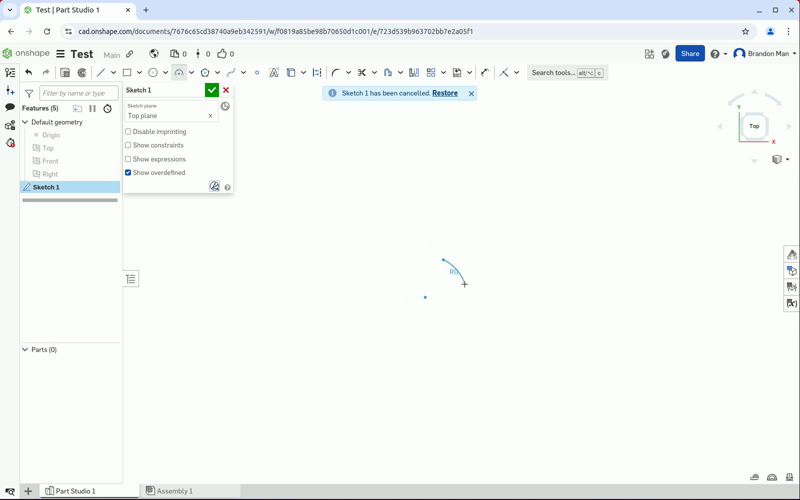
scroll(-6)
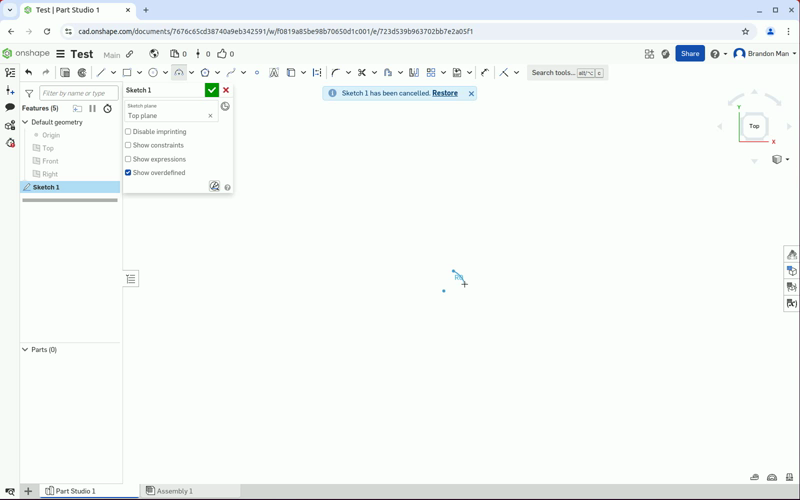
scroll(-6)
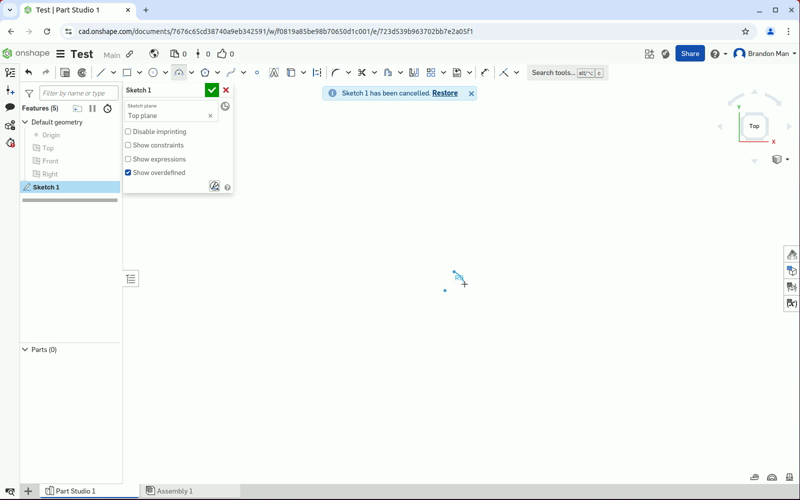
scroll(-6)
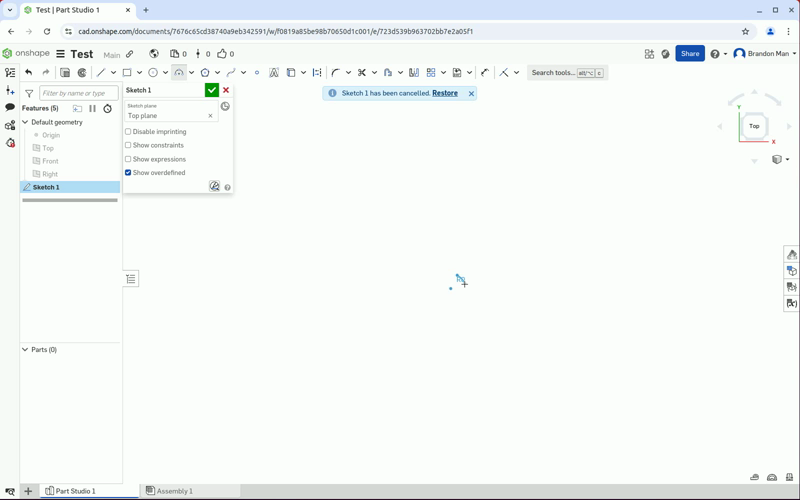
scroll(-6)
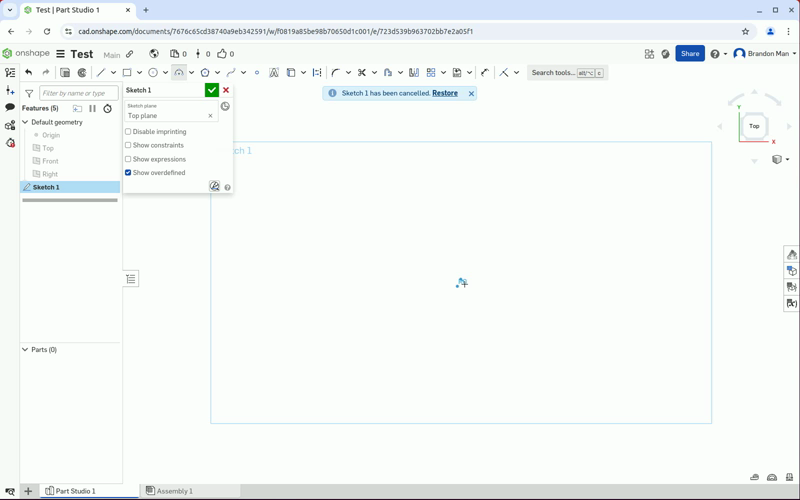
mouse_move(461, 282)
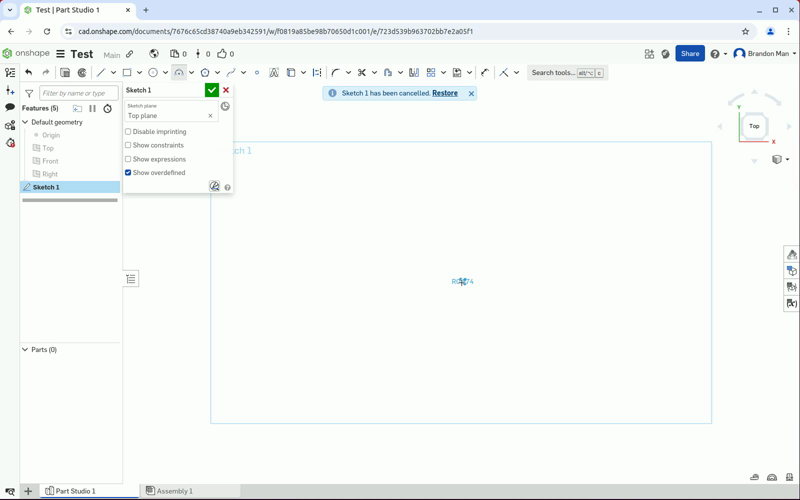
scroll(6)
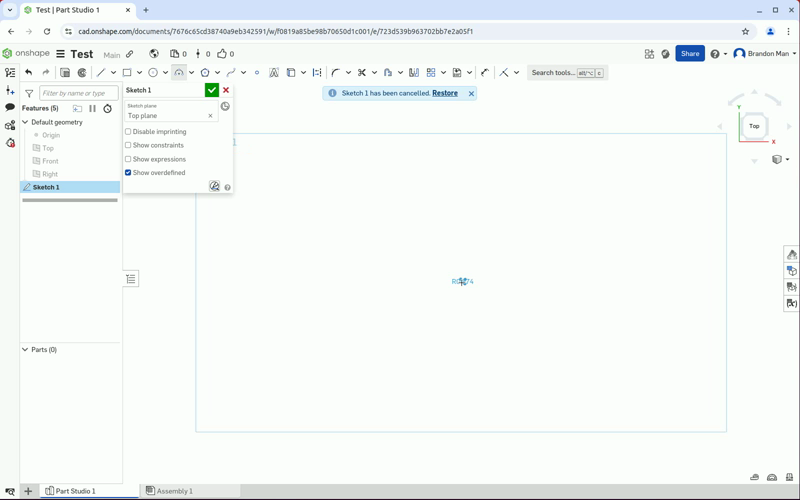
scroll(6)
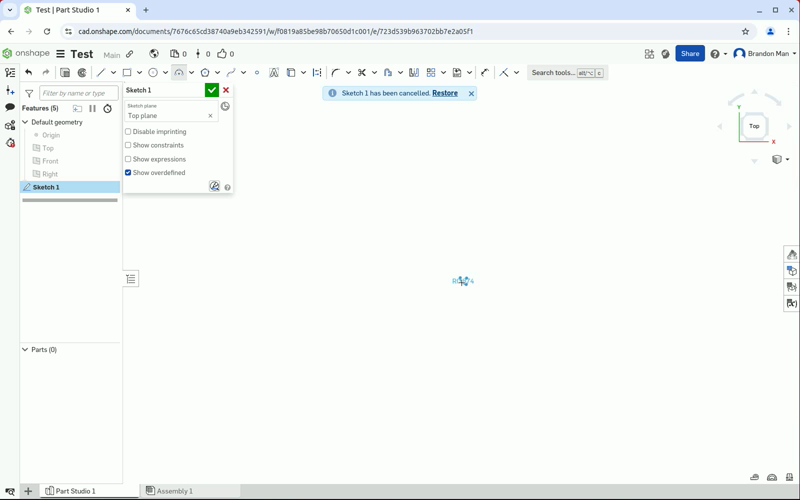
scroll(6)
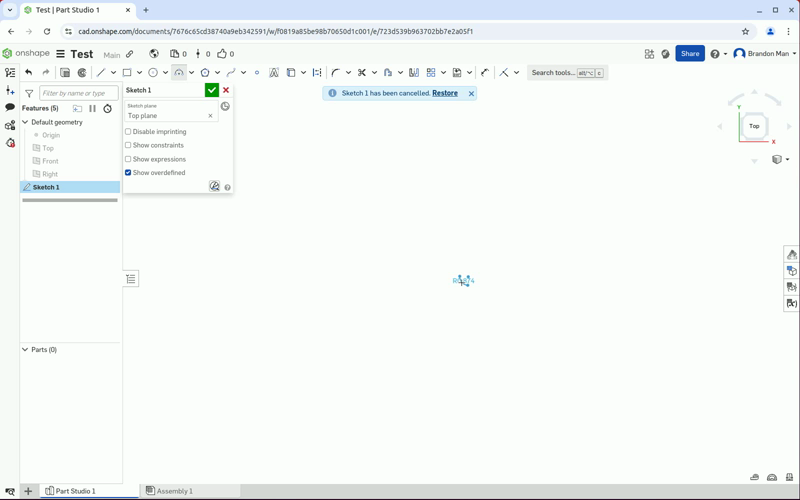
scroll(6)
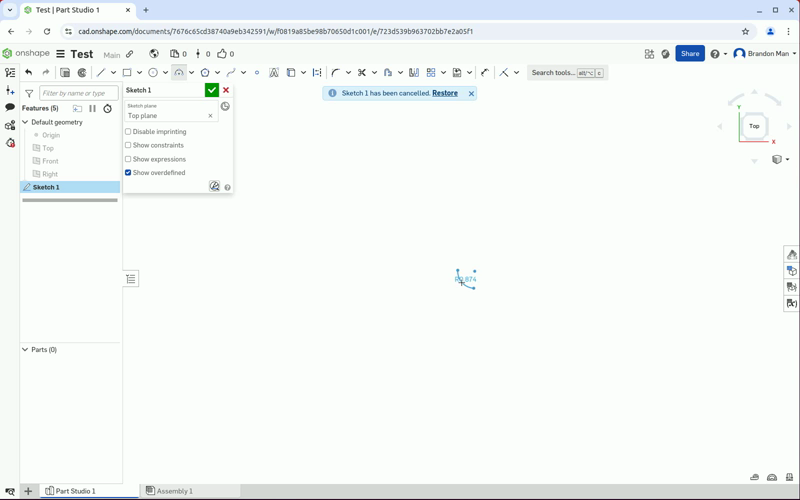
scroll(6)
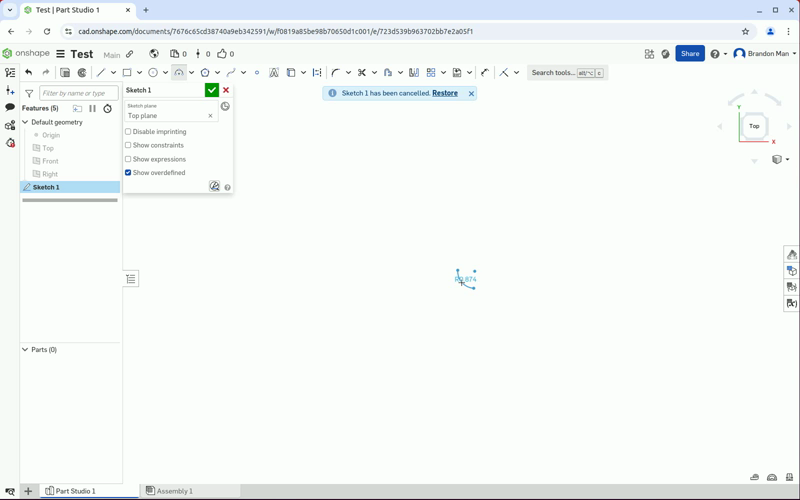
scroll(6)
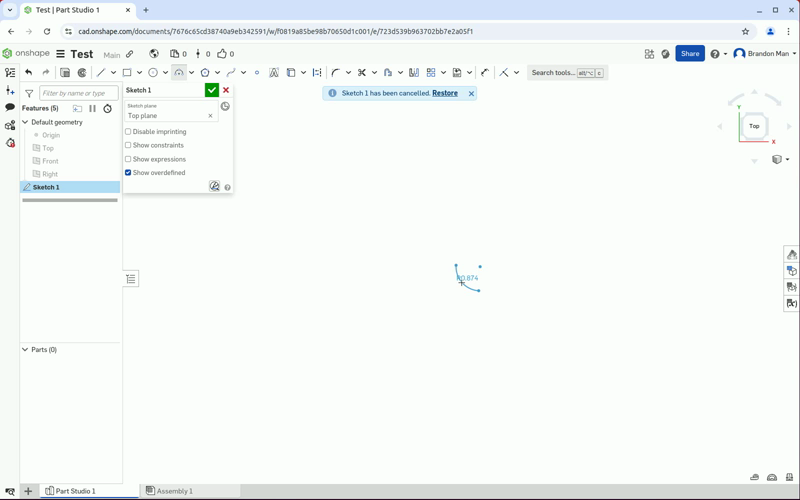
scroll(6)
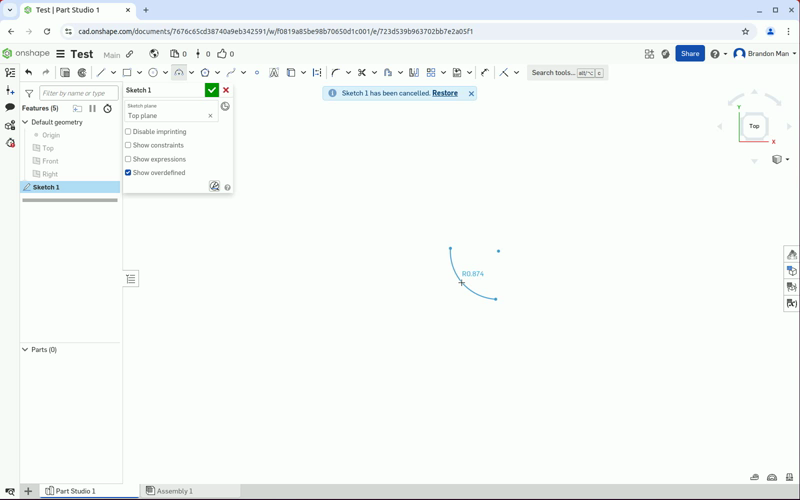
click(461, 282)
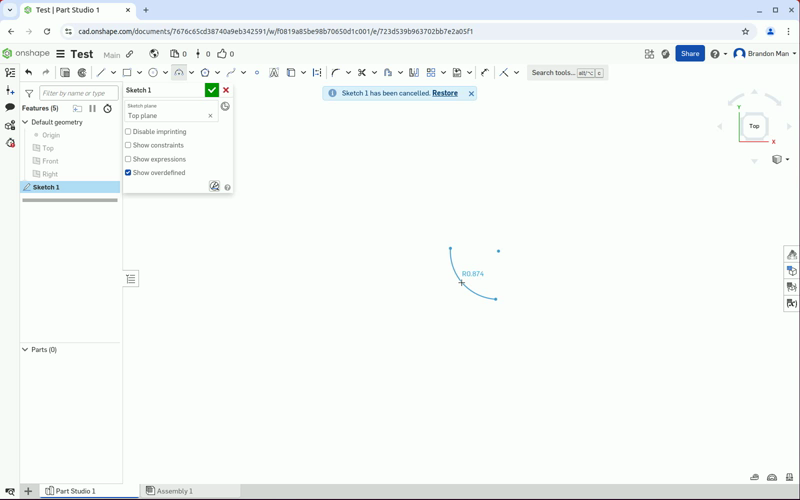
scroll(-6)
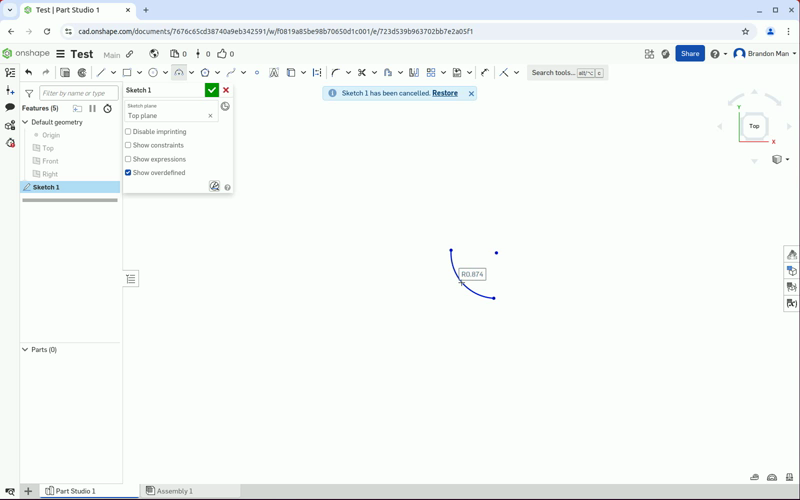
scroll(-6)
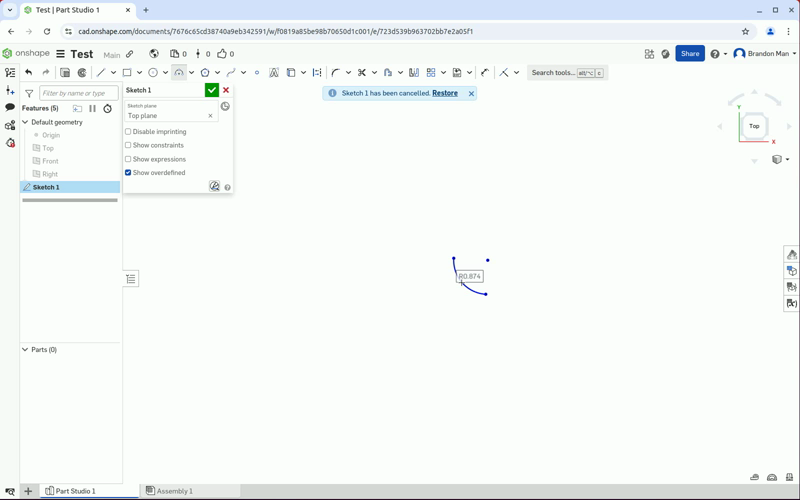
scroll(-6)
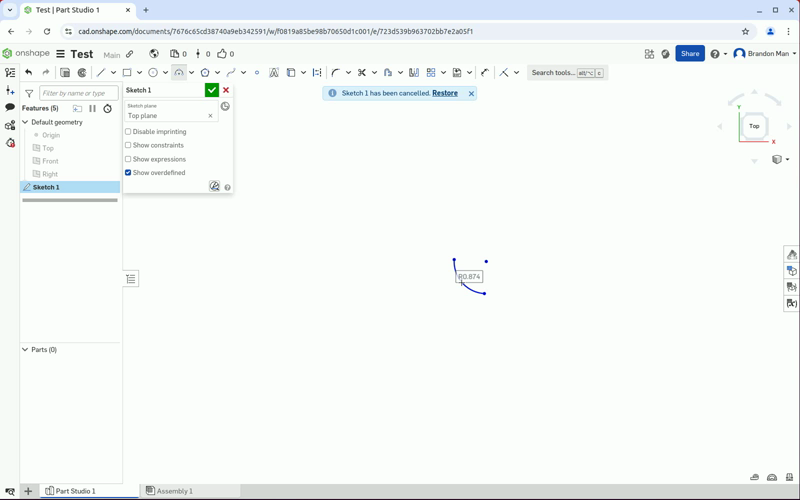
scroll(-6)
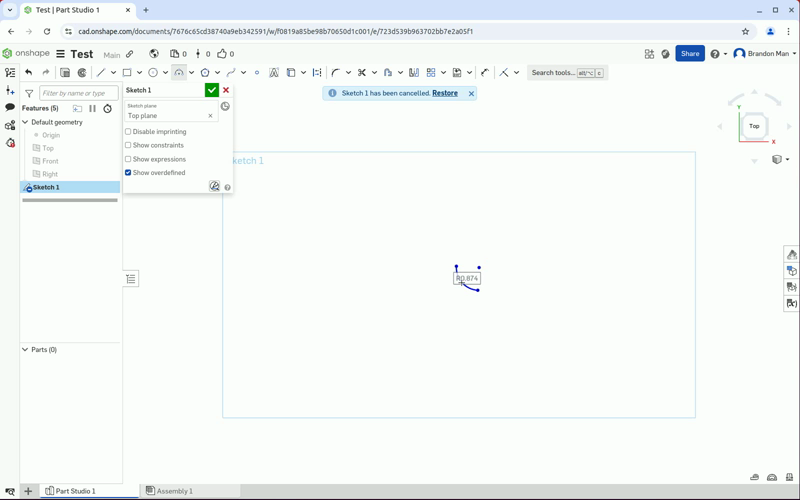
scroll(-6)
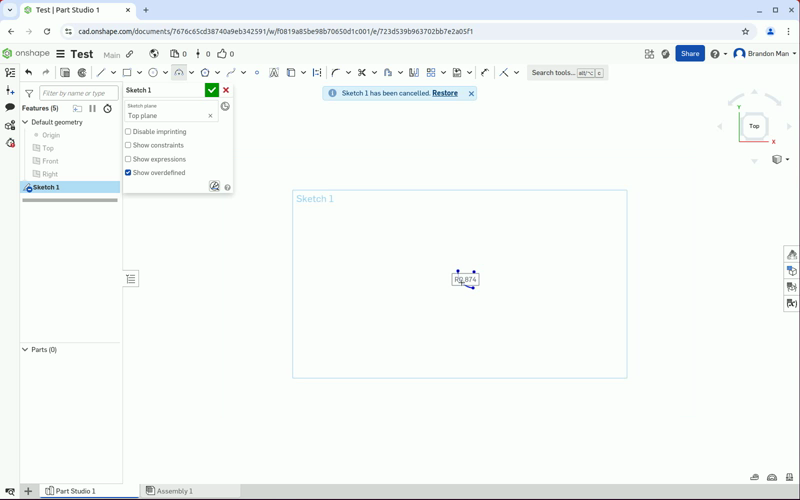
scroll(-6)
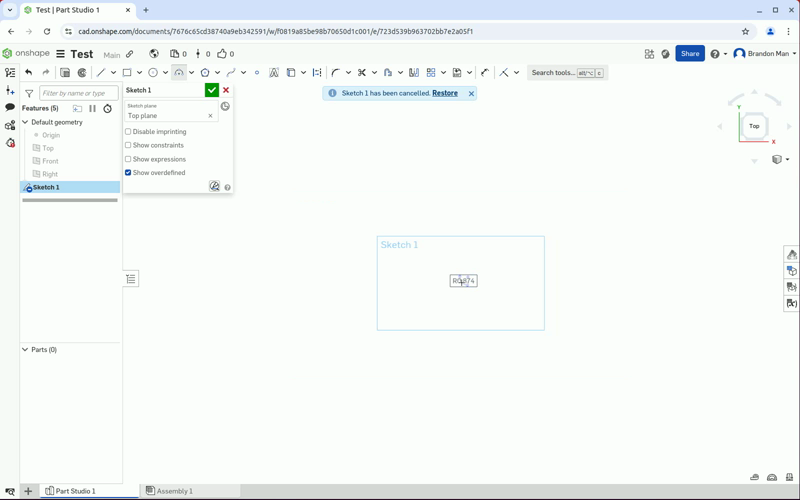
scroll(-6)
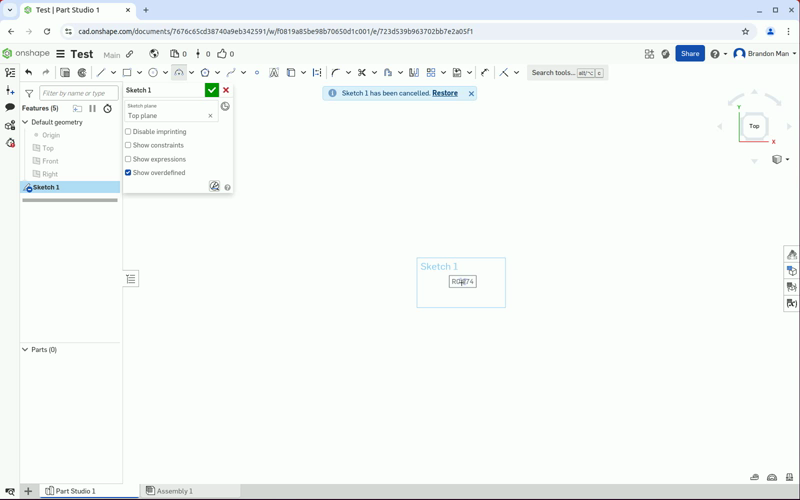
key_up(shift)
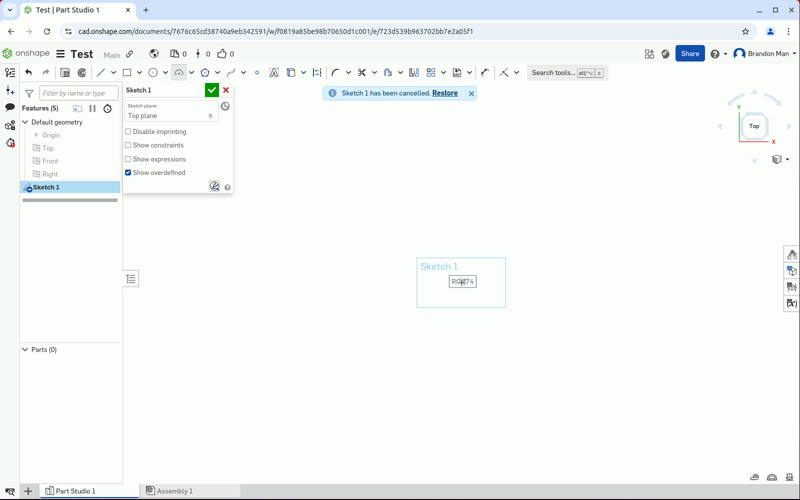
key(esc)
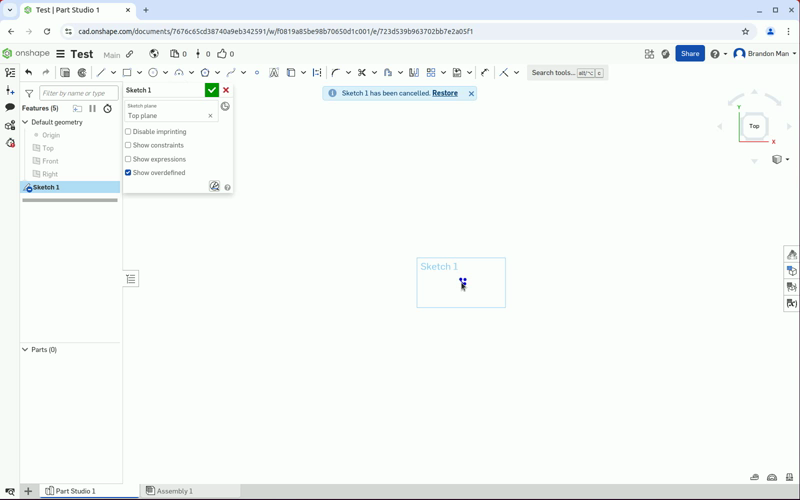
key(l)
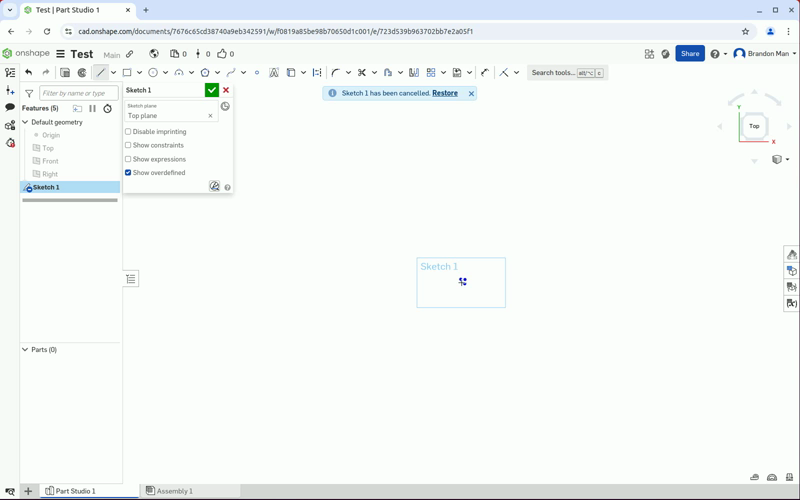
mouse_move(464, 283)
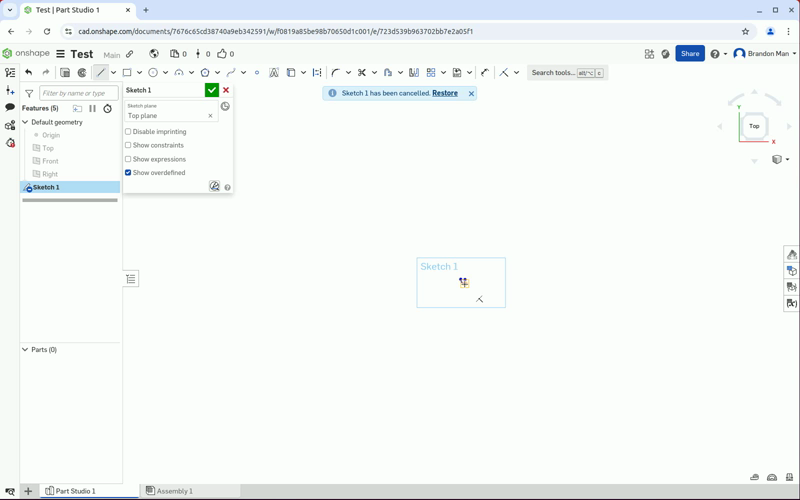
scroll(6)
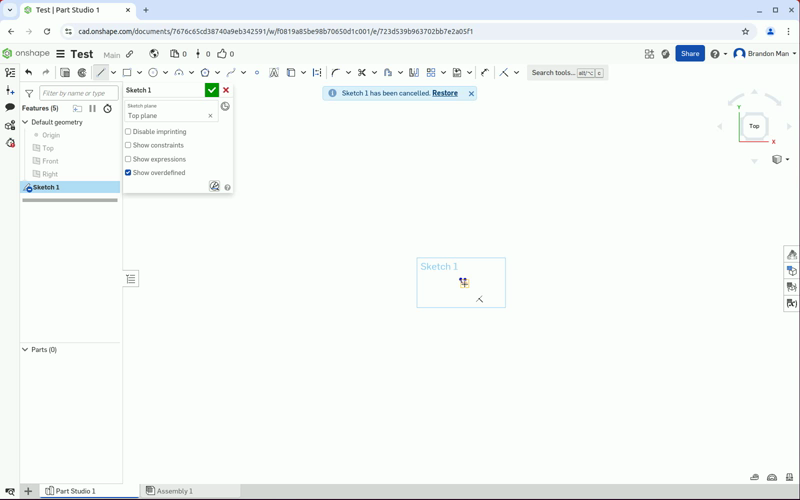
scroll(6)
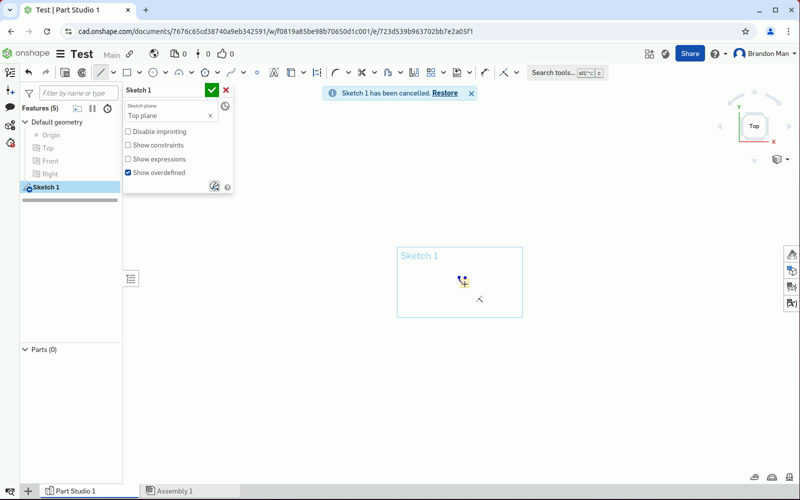
scroll(6)
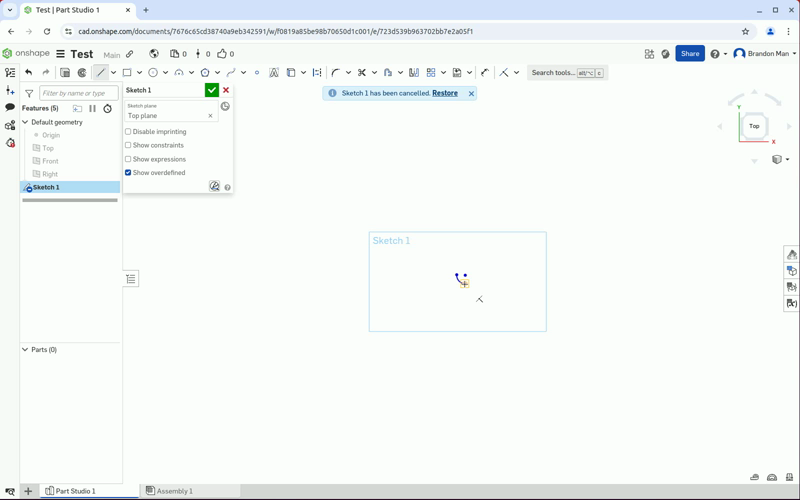
scroll(6)
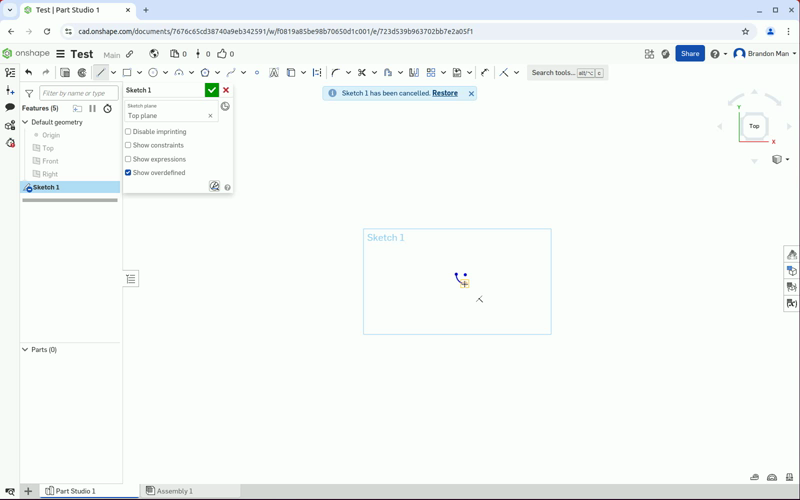
scroll(6)
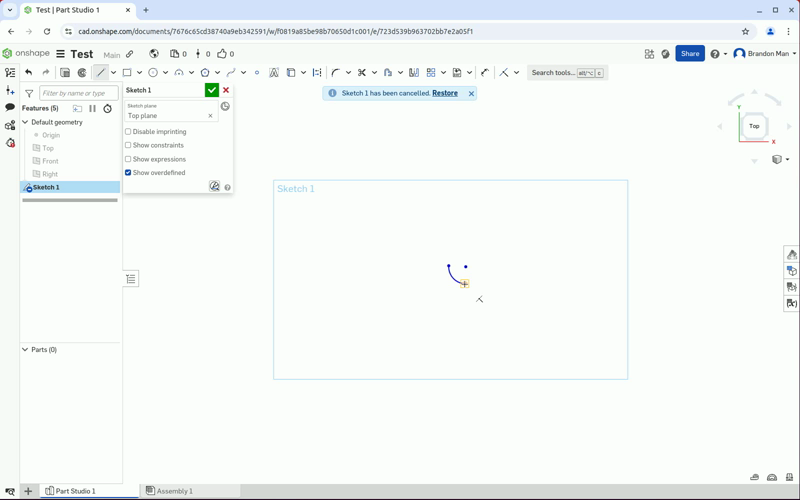
scroll(6)
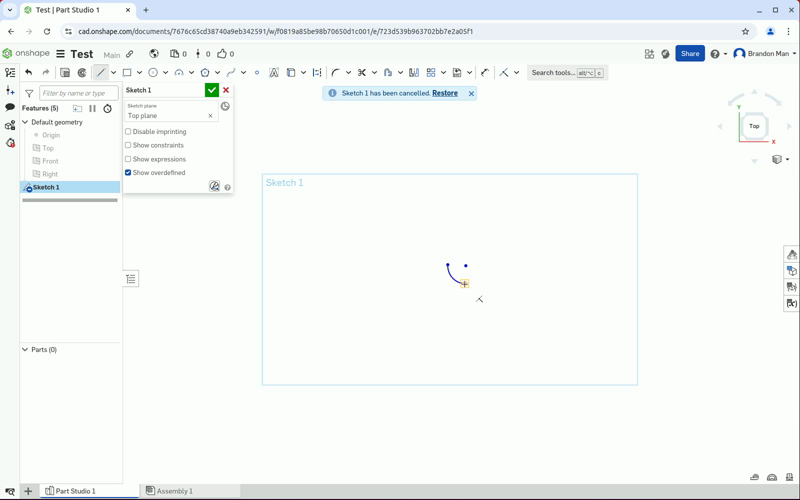
scroll(6)
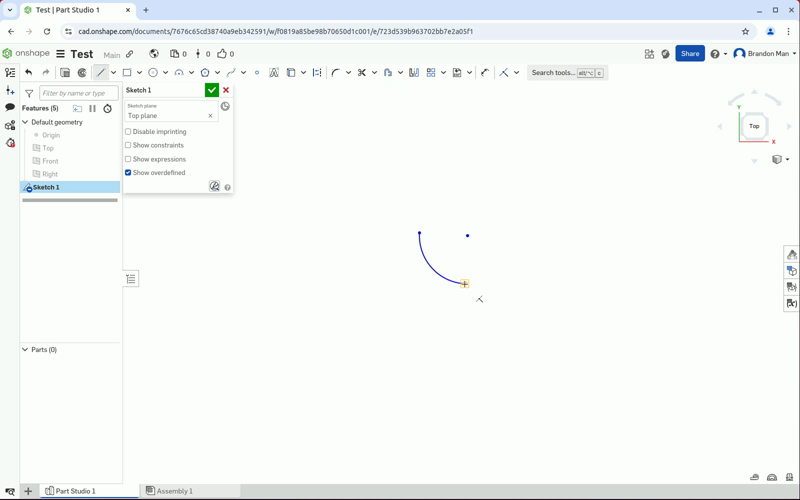
click(464, 283)
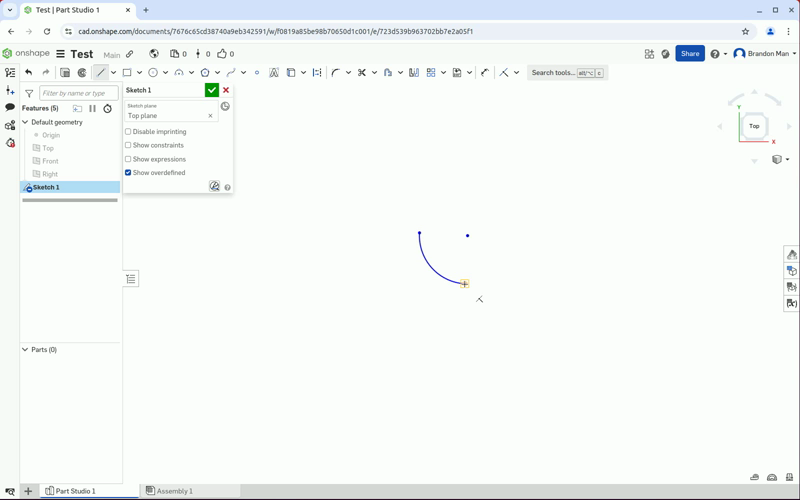
scroll(-6)
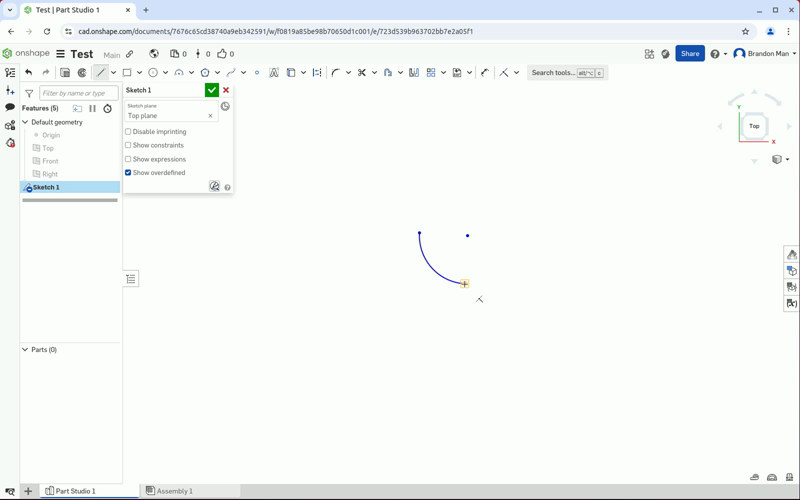
scroll(-6)
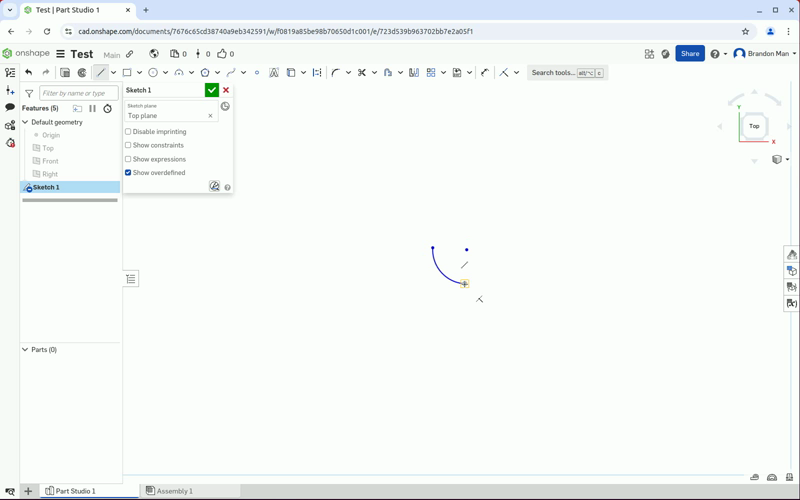
scroll(-6)
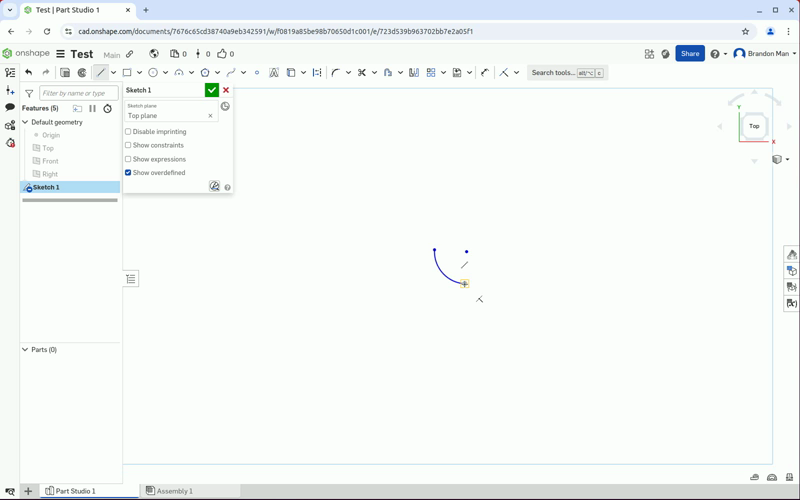
scroll(-6)
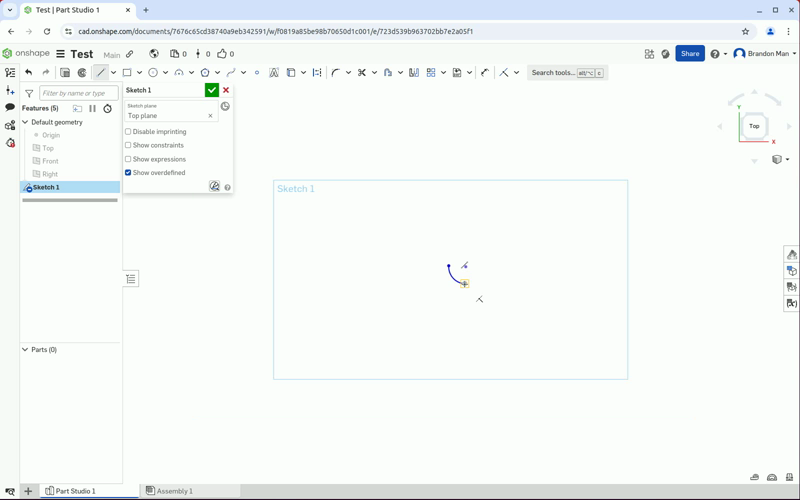
scroll(-6)
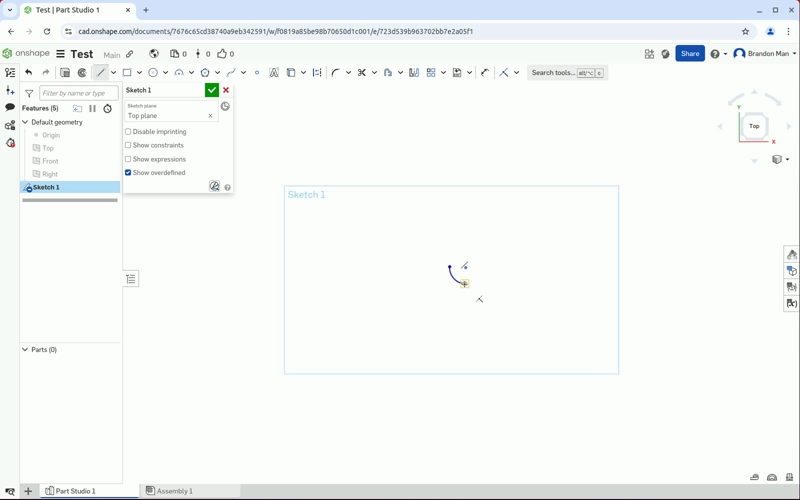
scroll(-6)
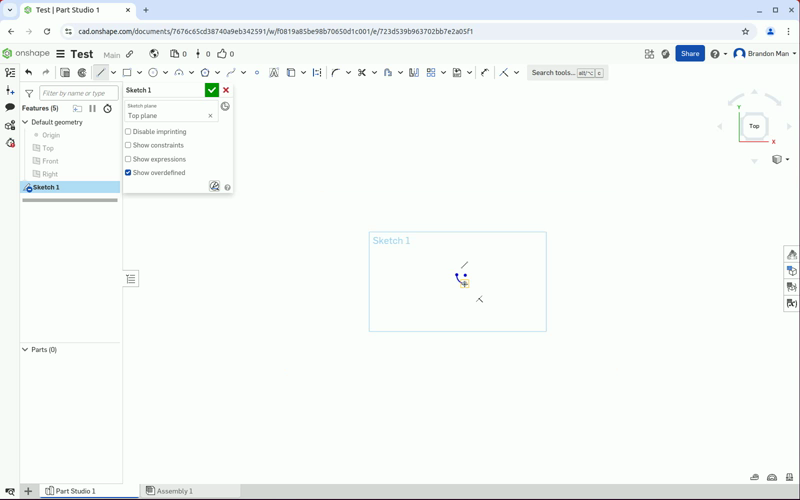
scroll(-6)
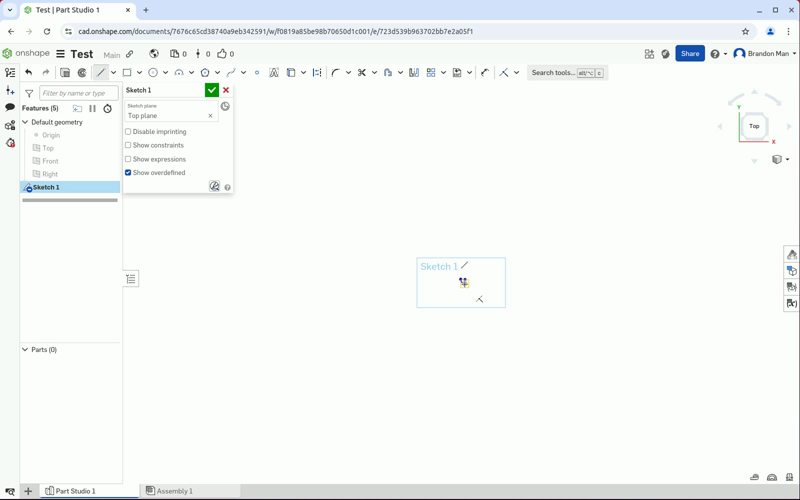
key_down(shift)
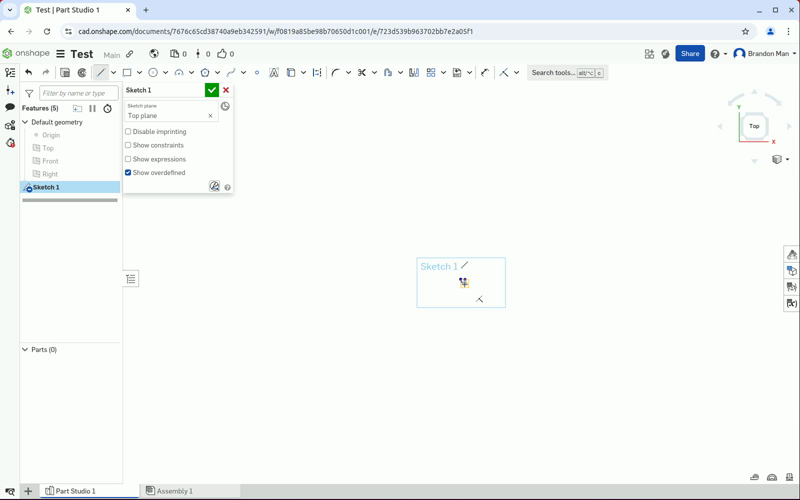
mouse_move(532, 283)
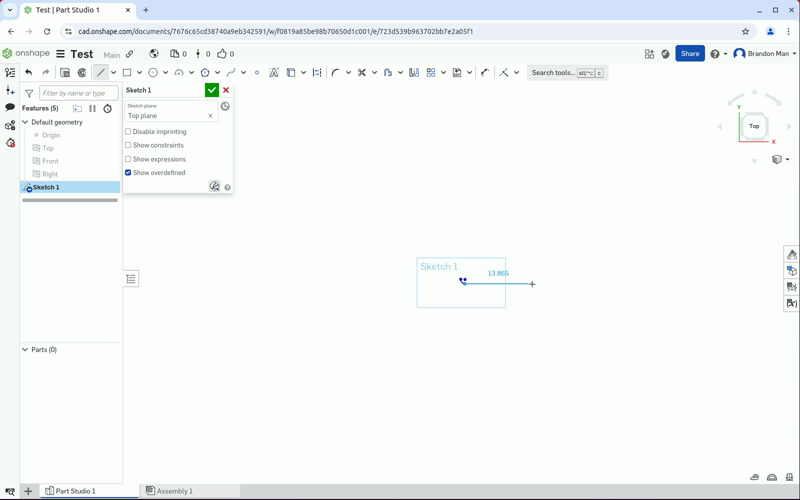
click(532, 283)
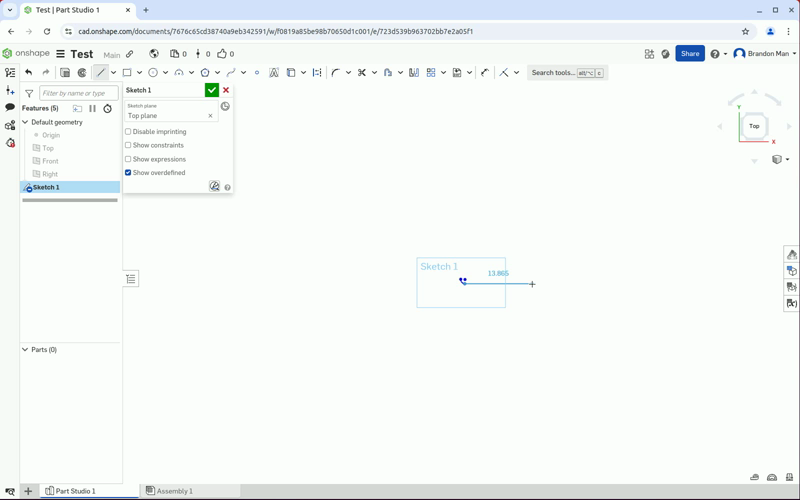
key_up(shift)
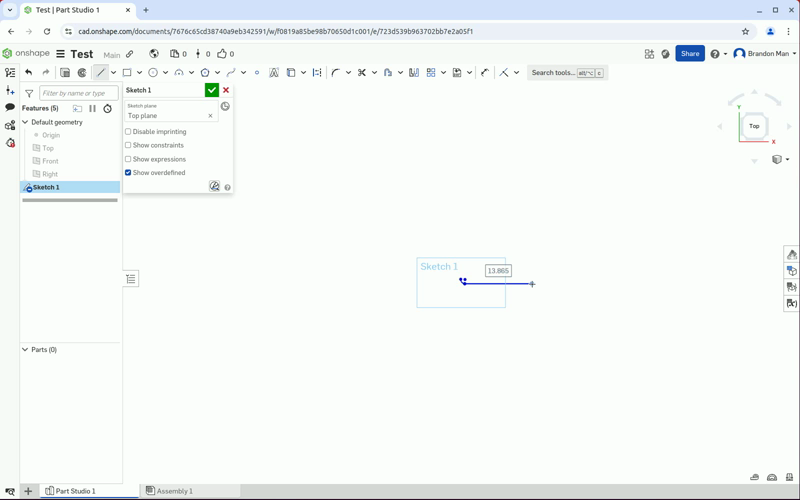
key(esc)
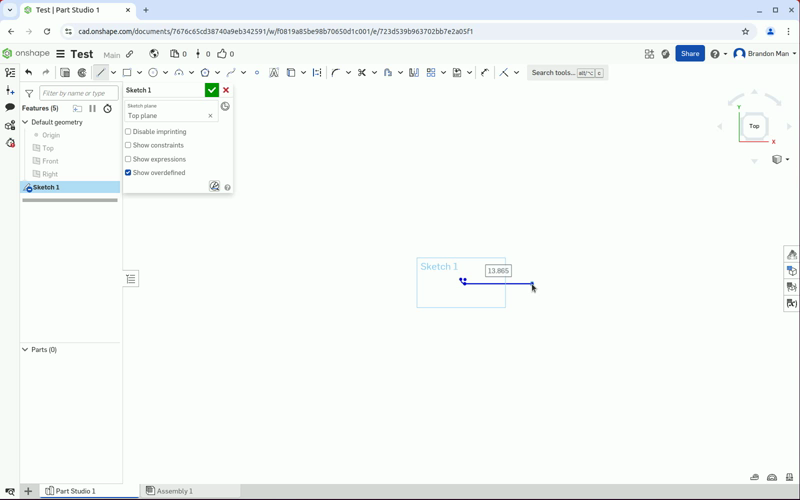
key(a)
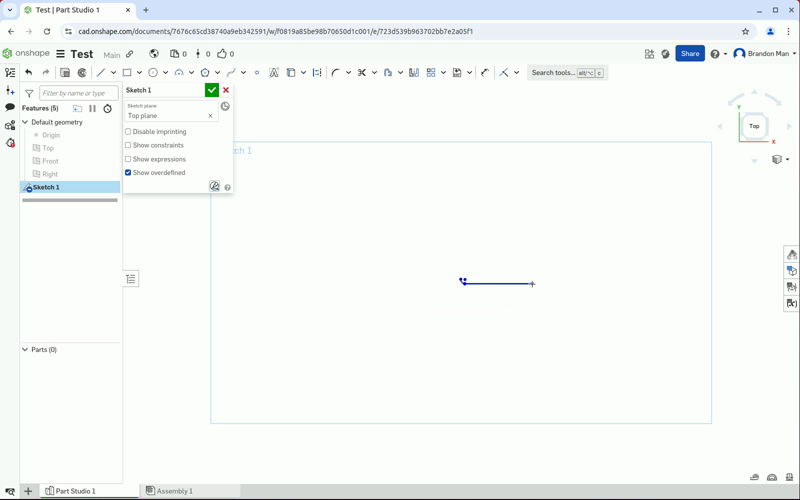
mouse_move(532, 283)
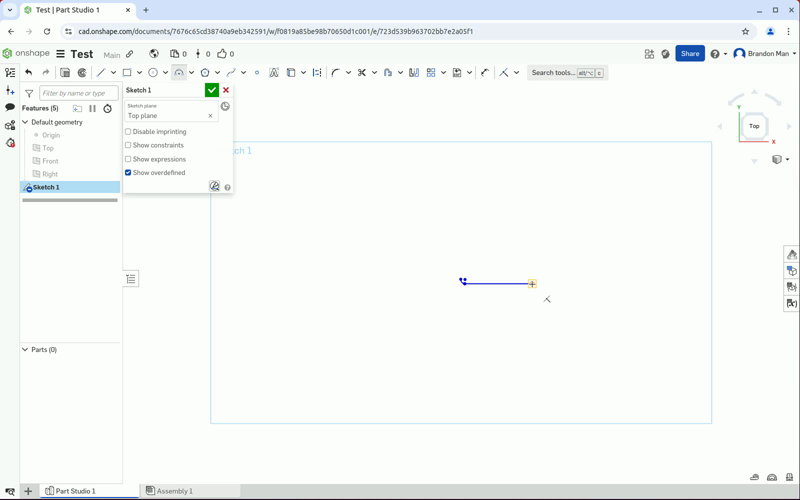
click(532, 283)
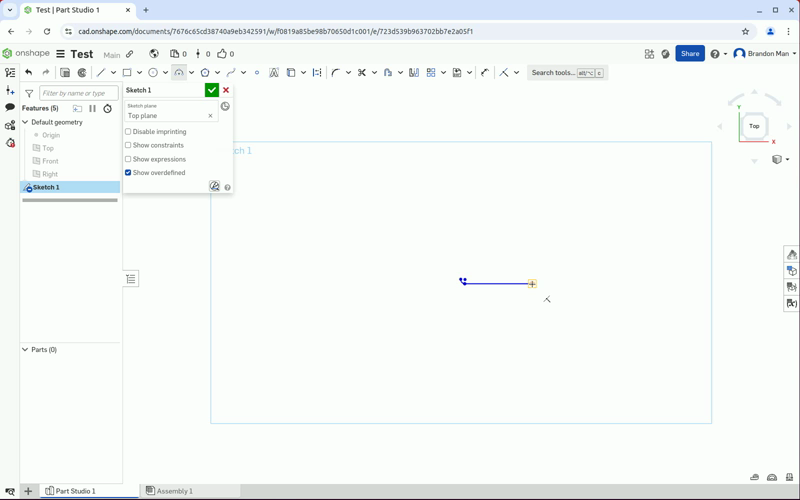
key_down(shift)
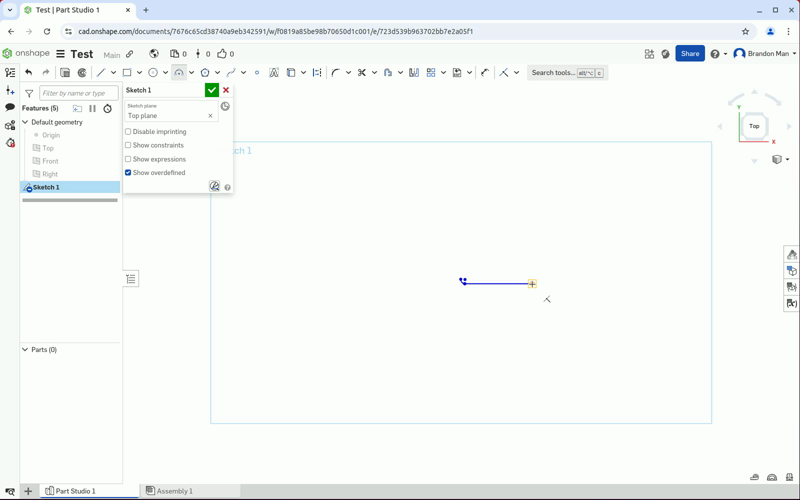
mouse_move(536, 279)
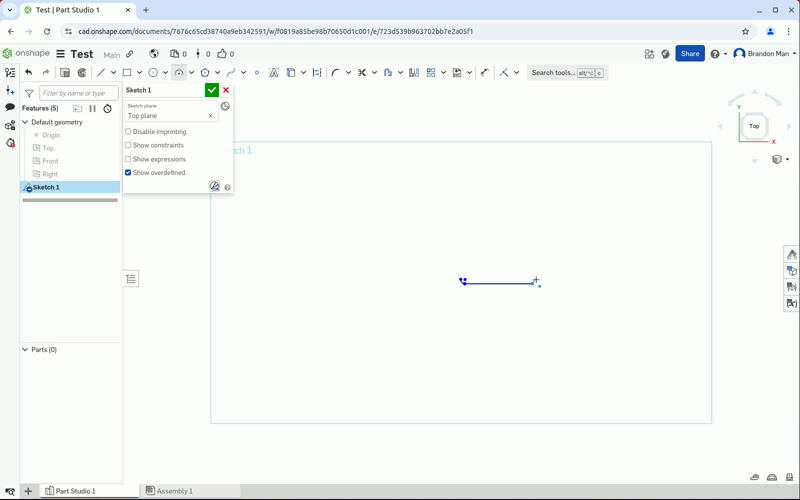
scroll(6)
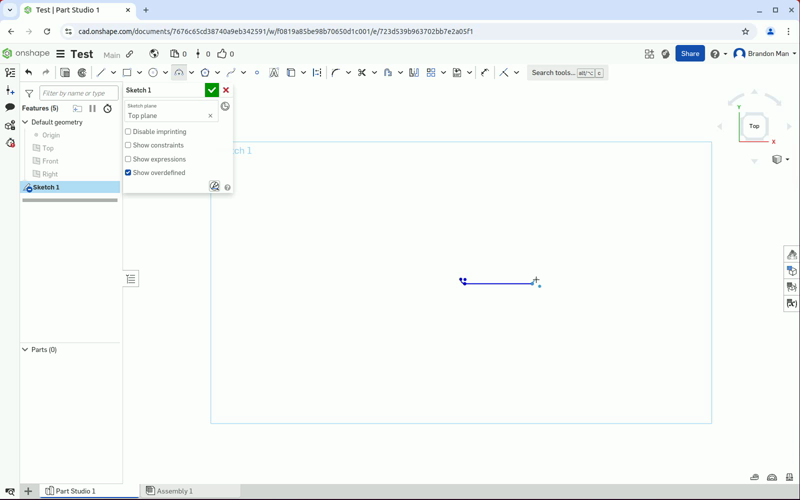
scroll(6)
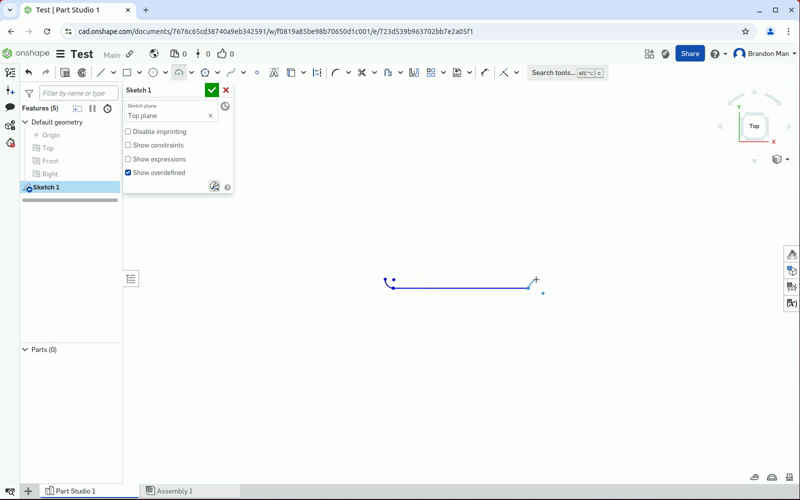
scroll(6)
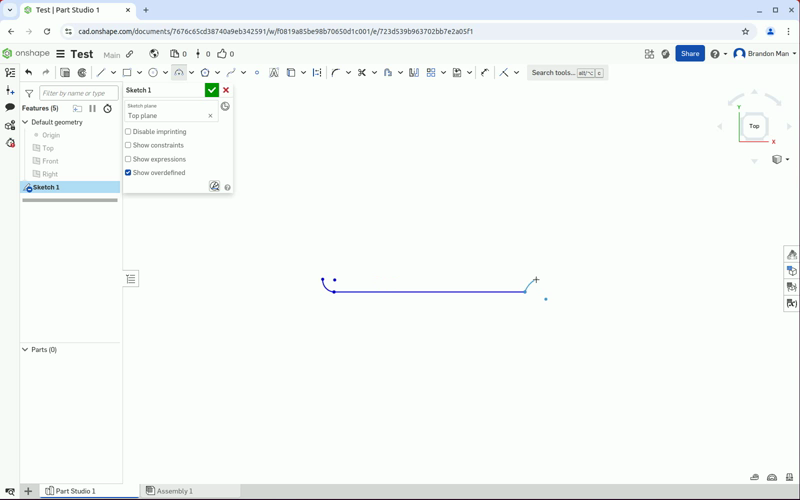
scroll(6)
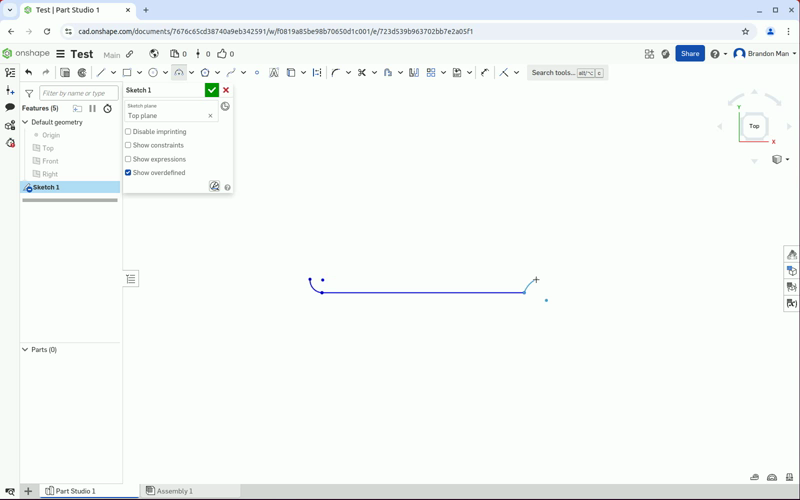
scroll(6)
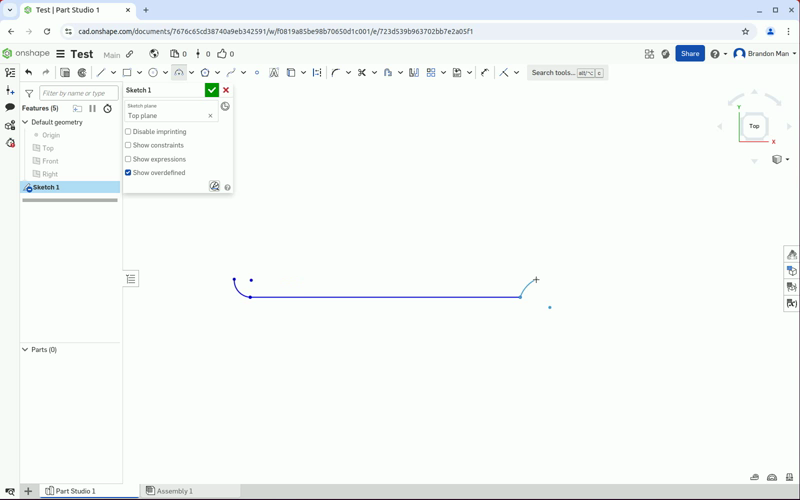
scroll(6)
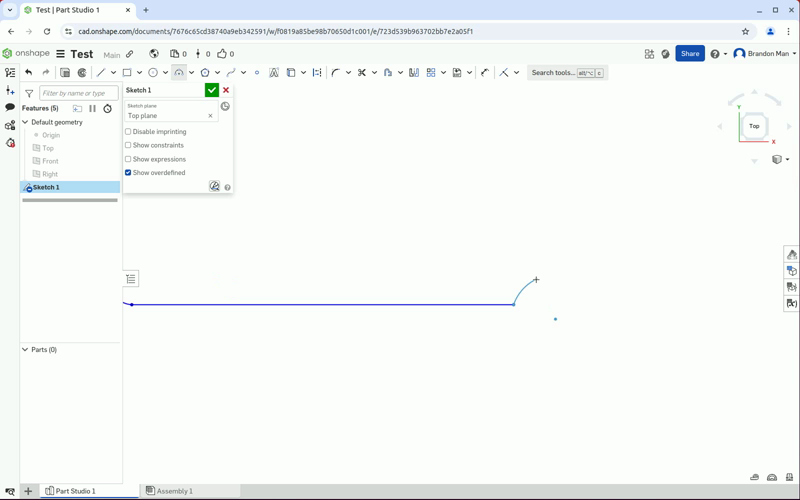
scroll(6)
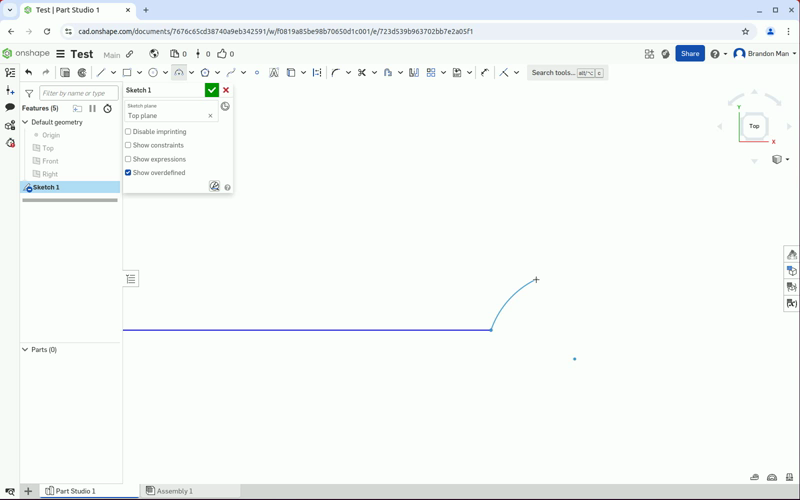
click(536, 279)
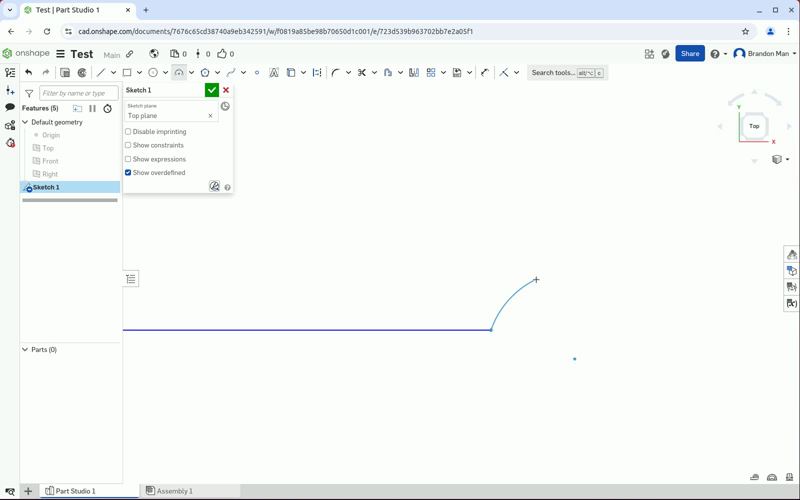
scroll(-6)
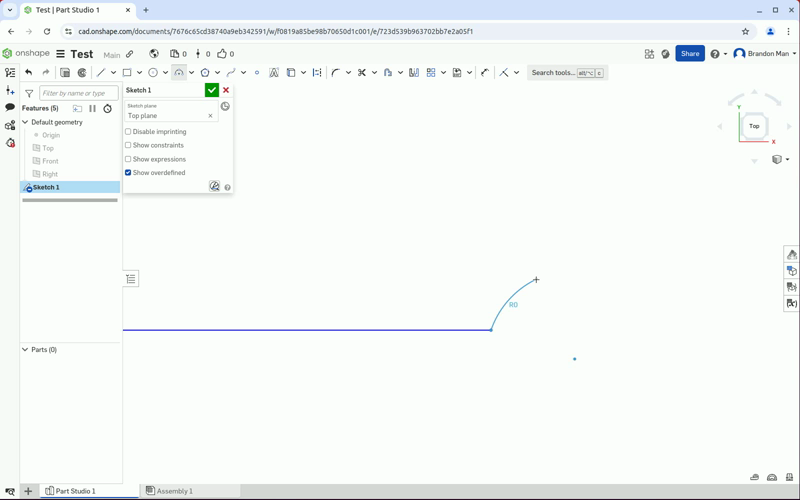
scroll(-6)
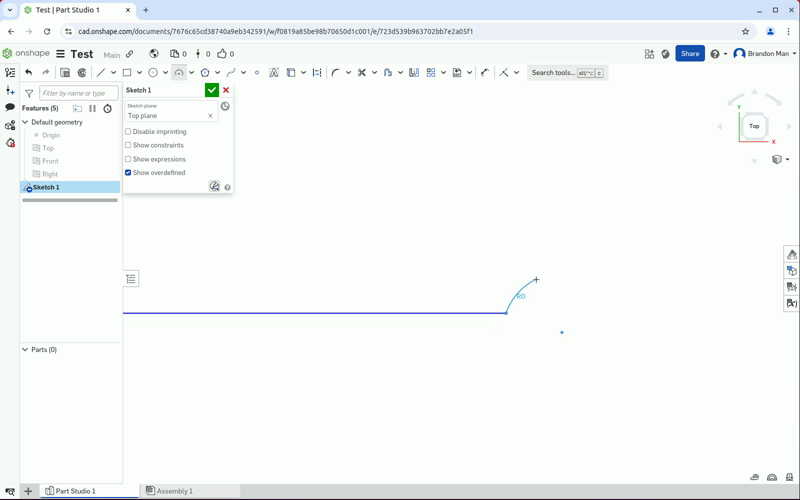
scroll(-6)
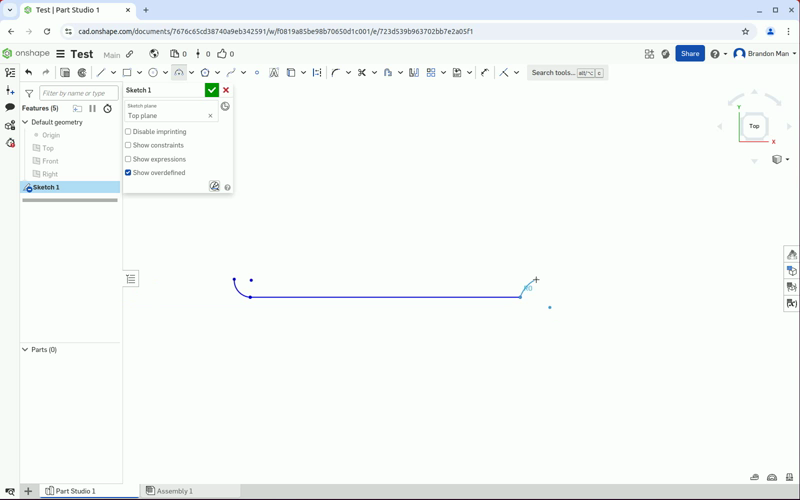
scroll(-6)
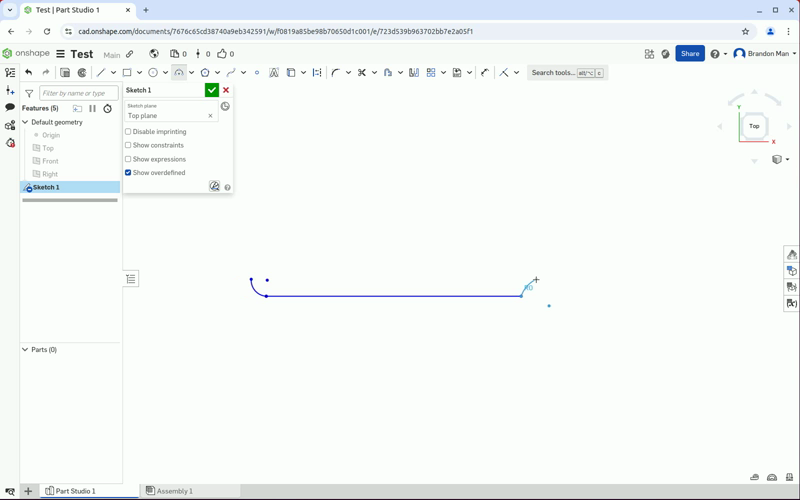
scroll(-6)
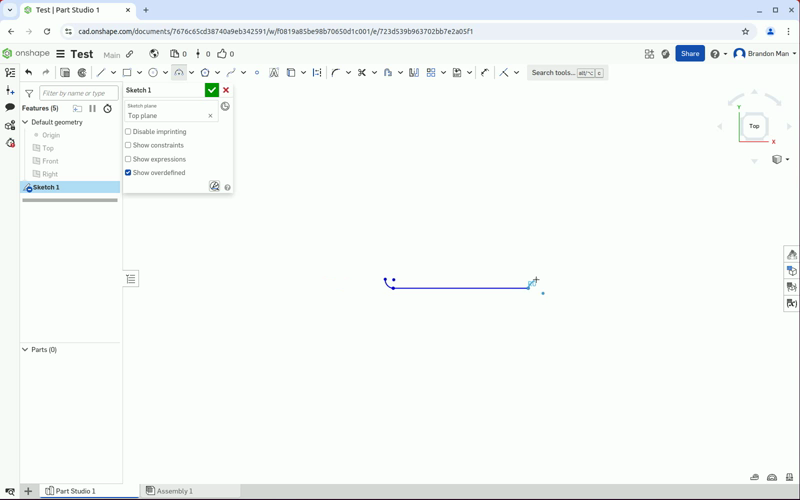
scroll(-6)
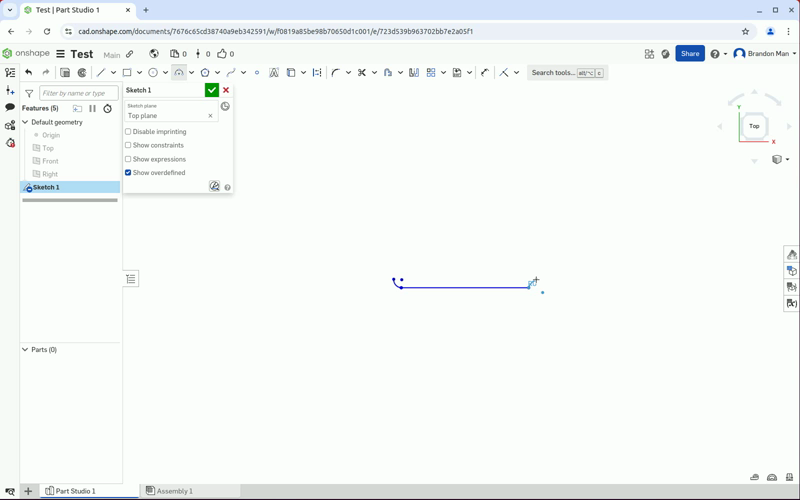
scroll(-6)
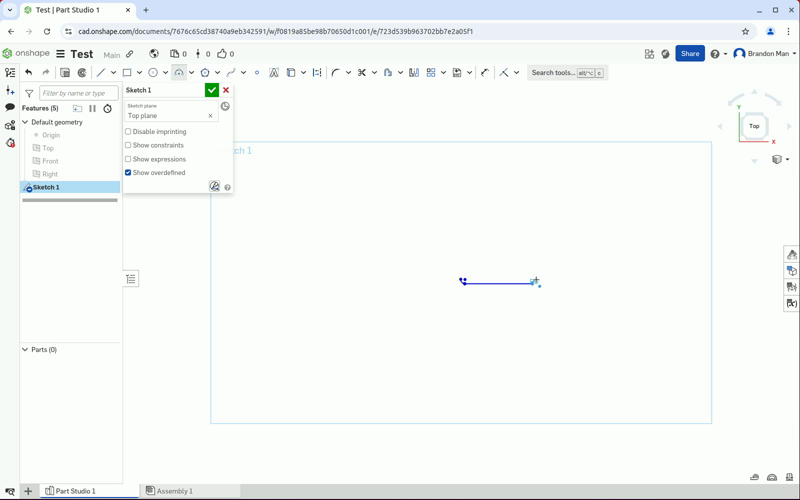
mouse_move(534, 282)
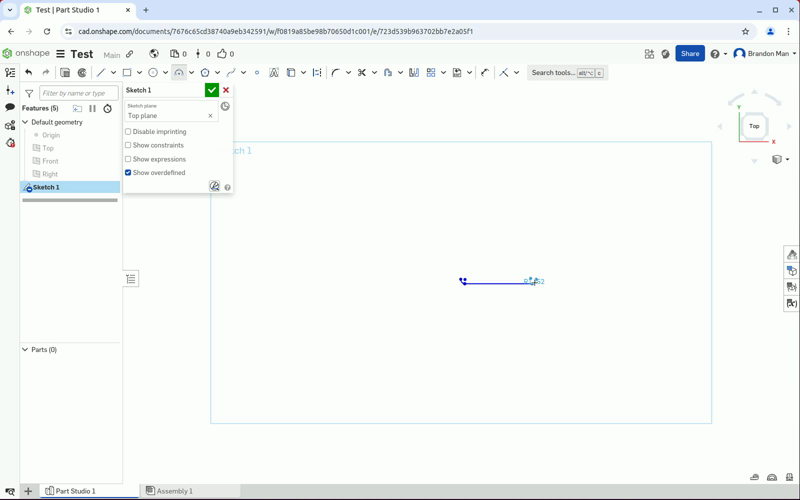
scroll(6)
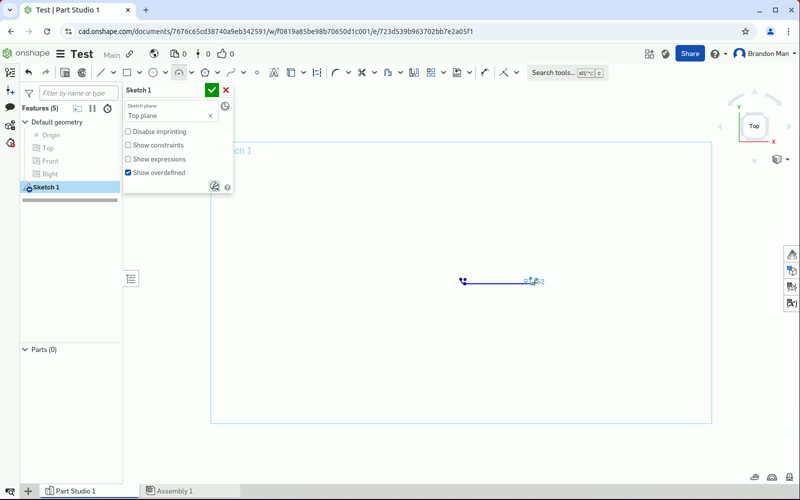
scroll(6)
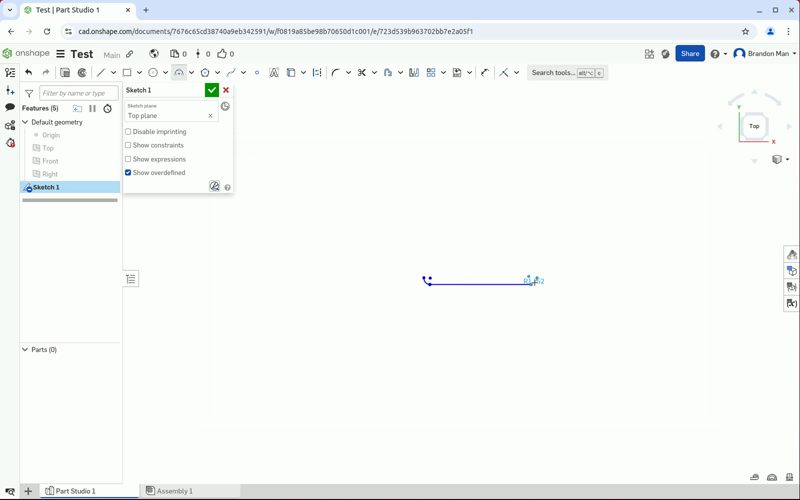
scroll(6)
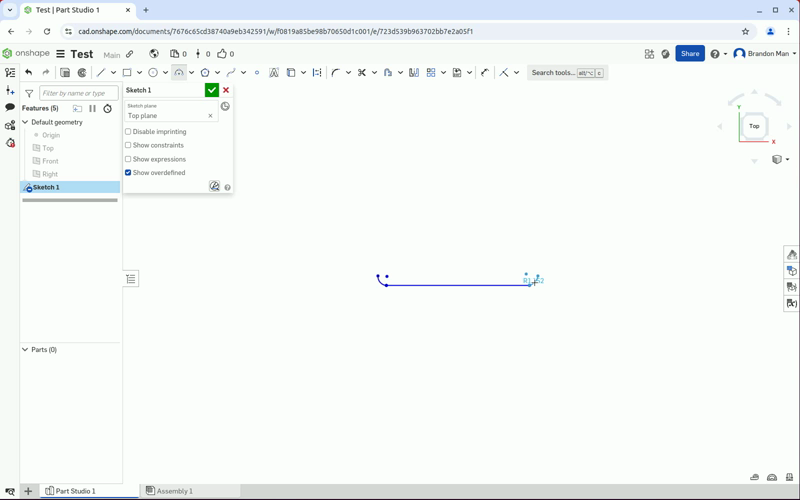
scroll(6)
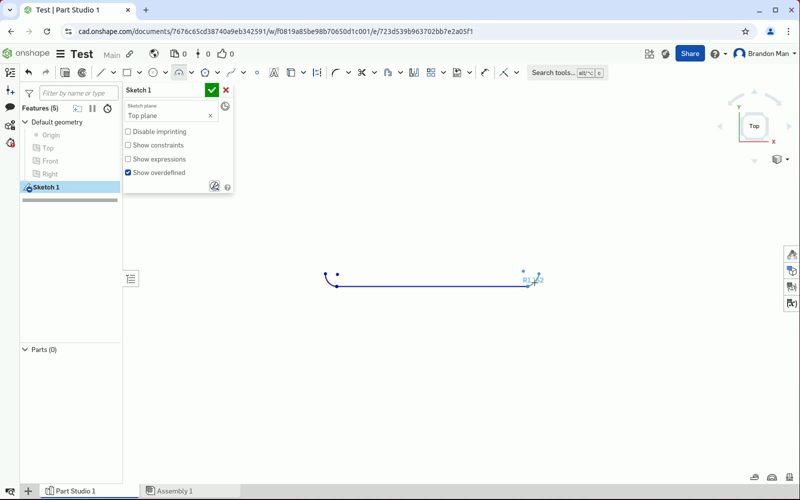
scroll(6)
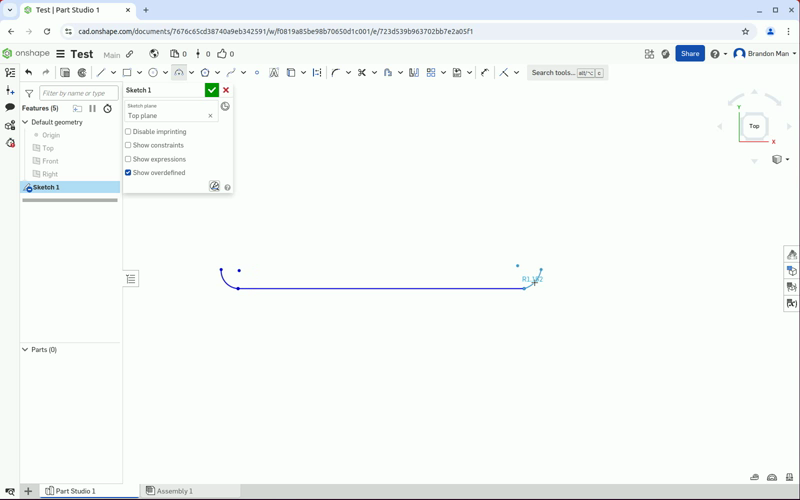
scroll(6)
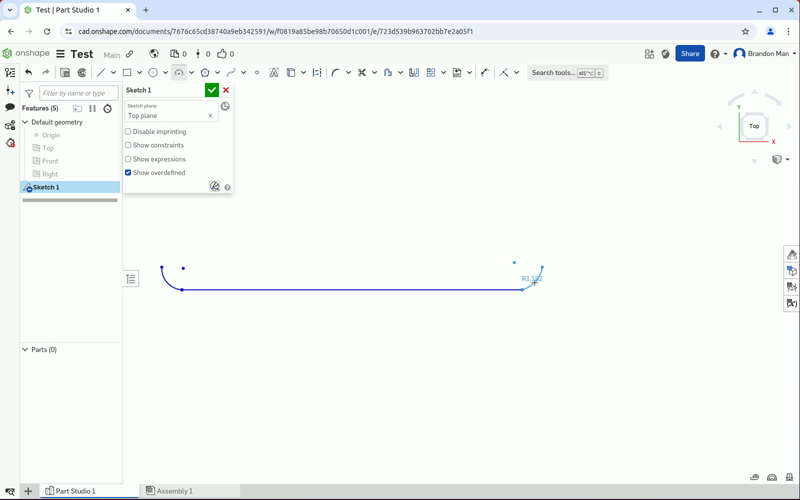
scroll(6)
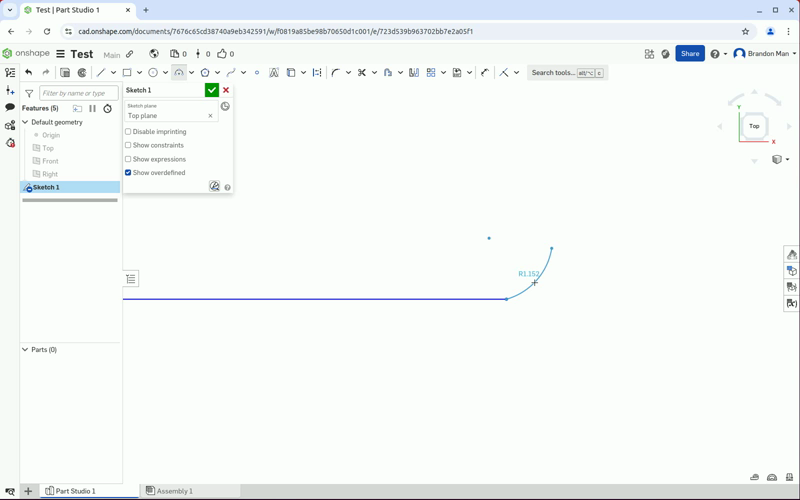
click(534, 282)
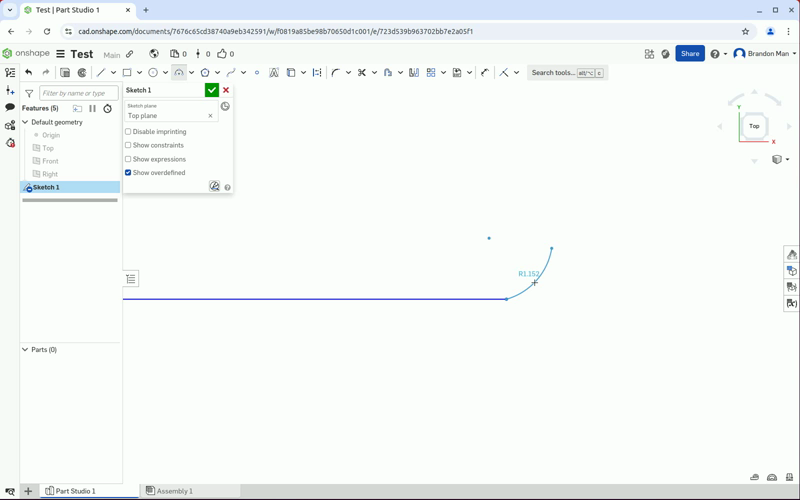
scroll(-6)
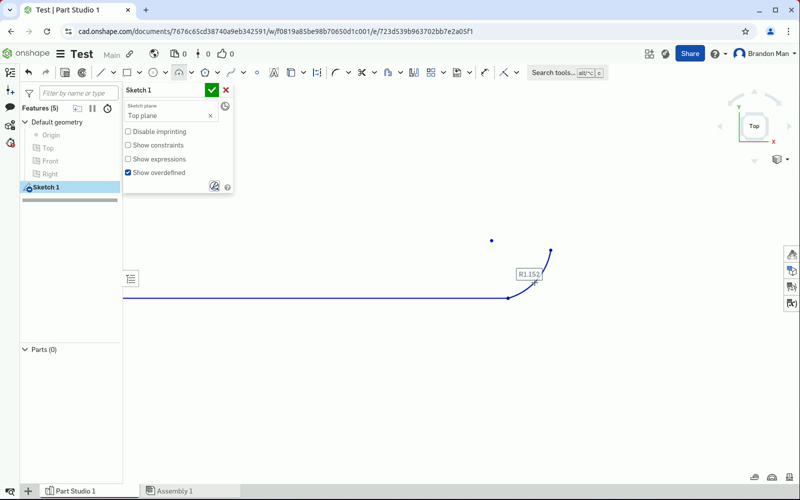
scroll(-6)
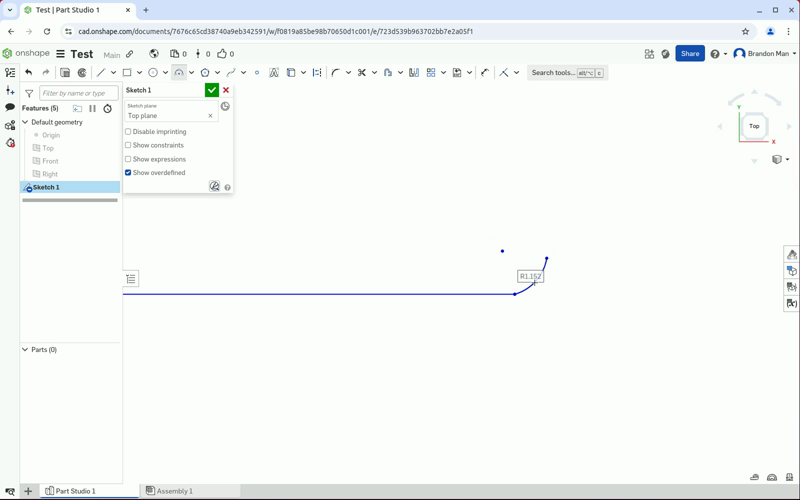
scroll(-6)
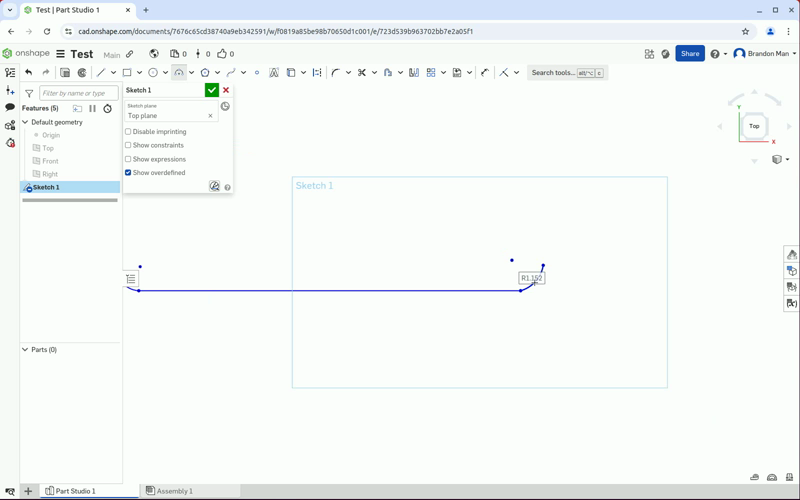
scroll(-6)
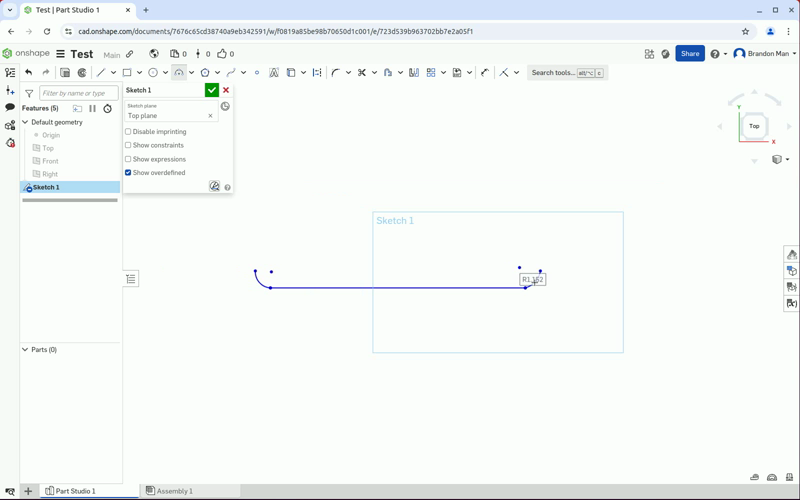
scroll(-6)
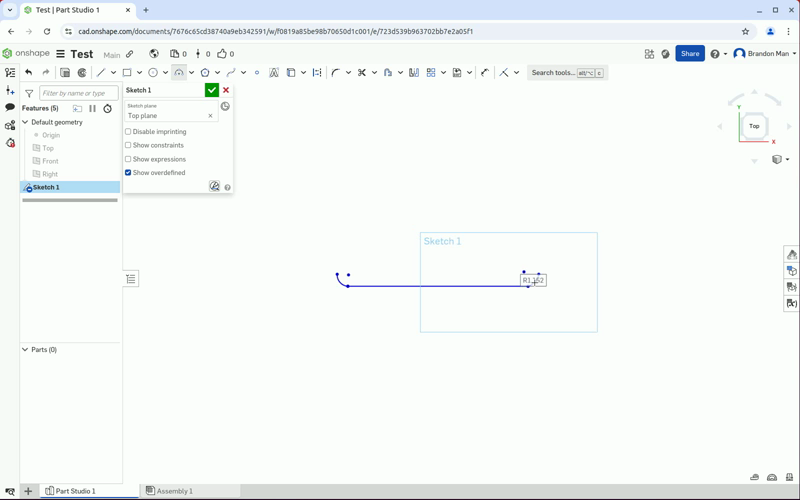
scroll(-6)
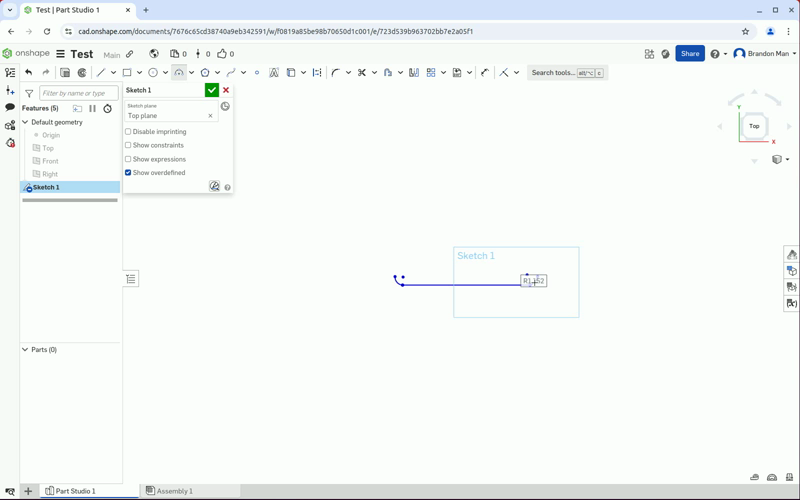
scroll(-6)
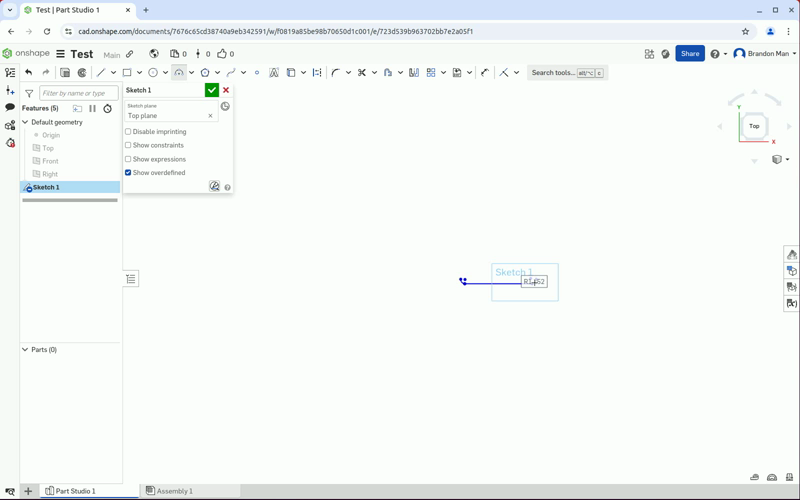
key_up(shift)
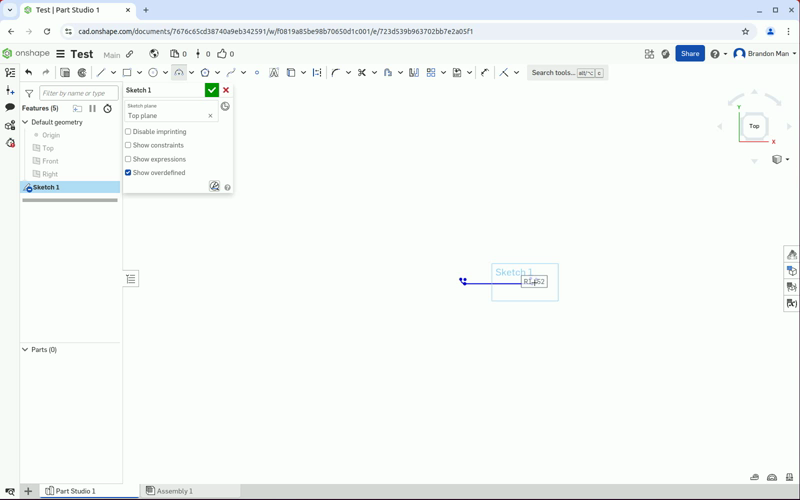
key(esc)
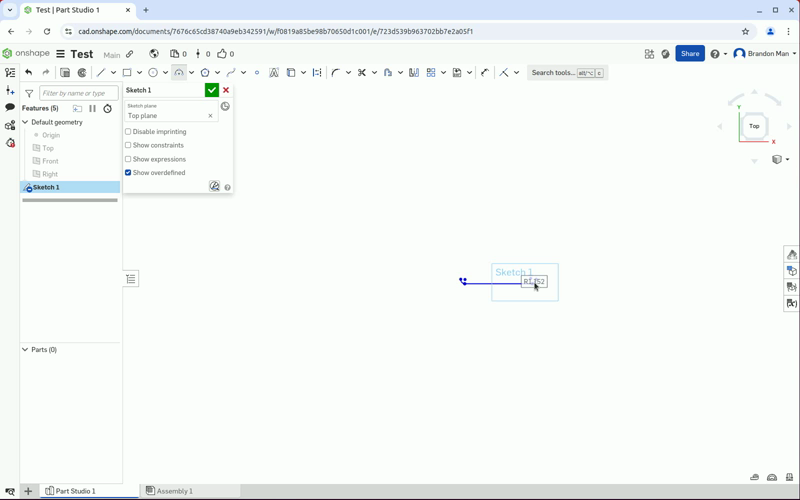
key(l)
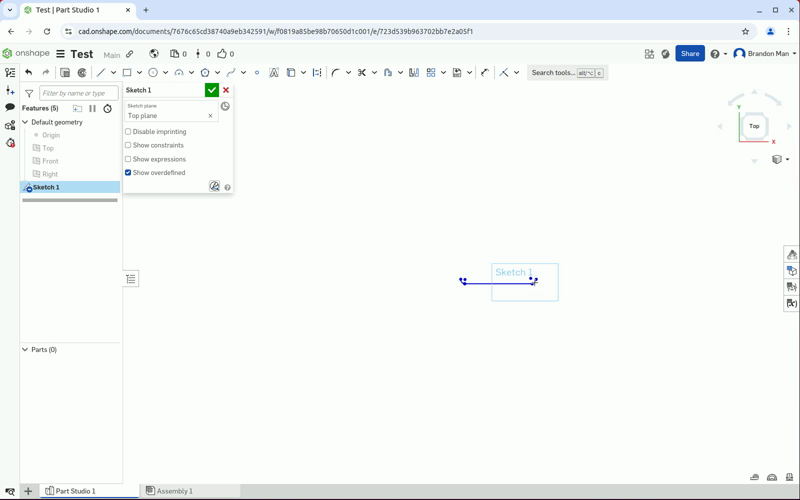
mouse_move(536, 279)
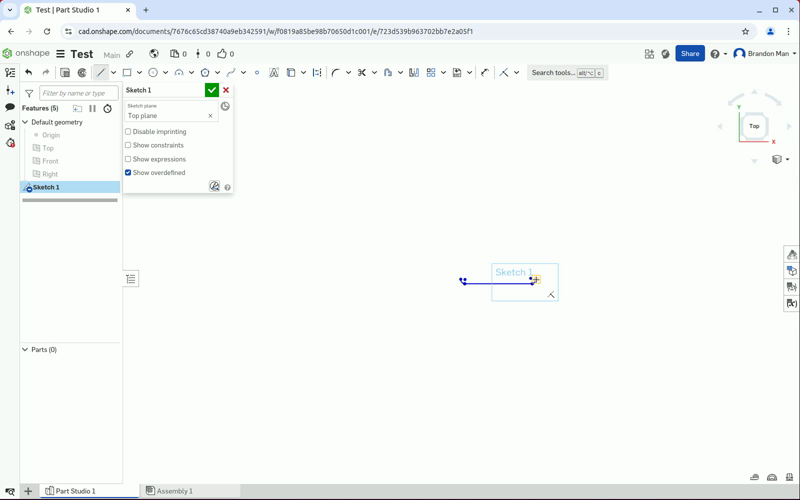
scroll(6)
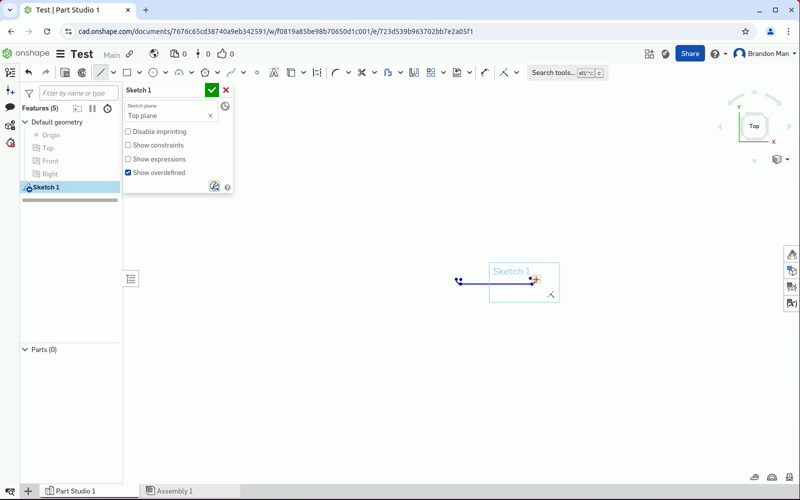
scroll(6)
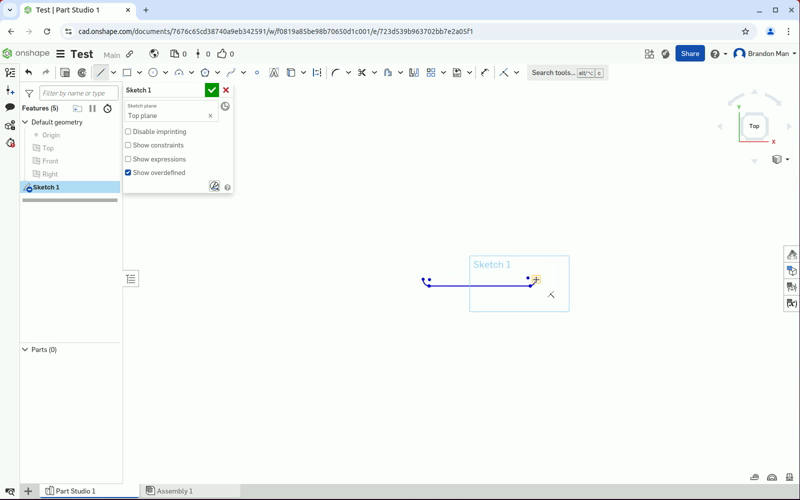
scroll(6)
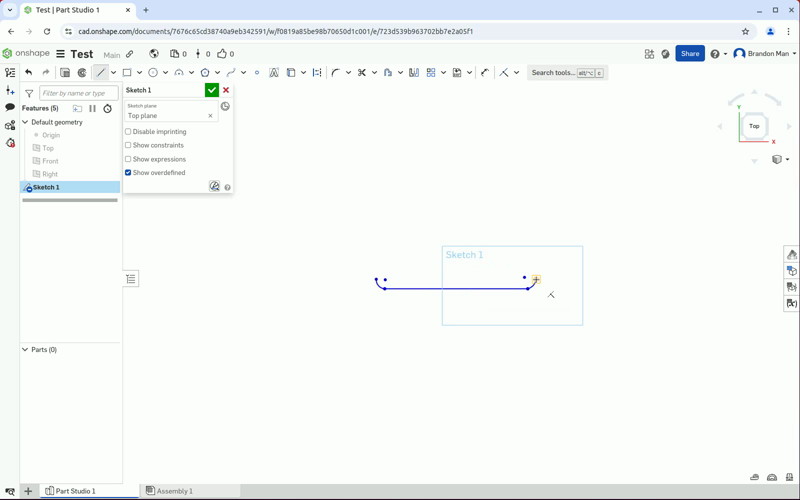
scroll(6)
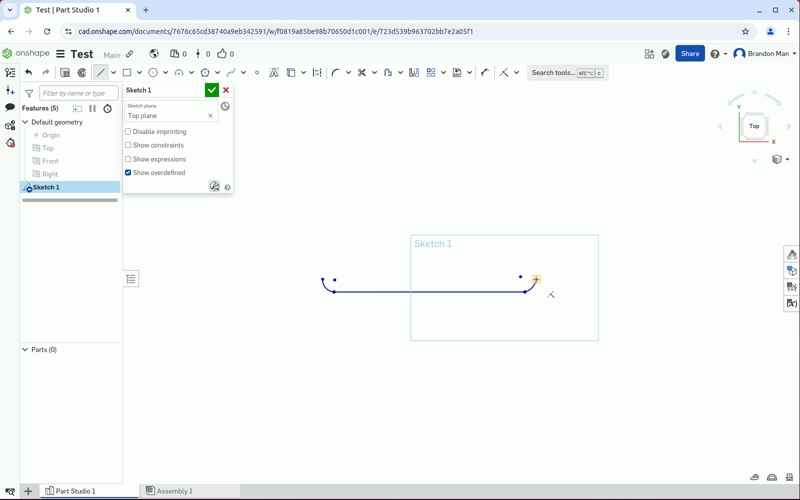
scroll(6)
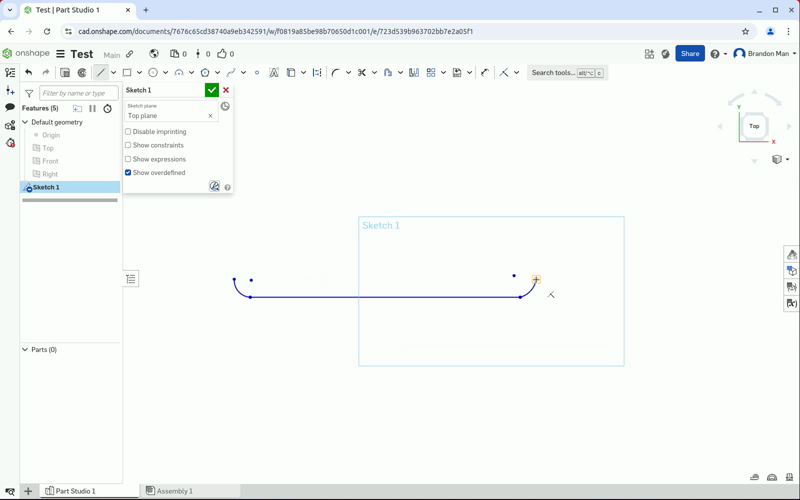
scroll(6)
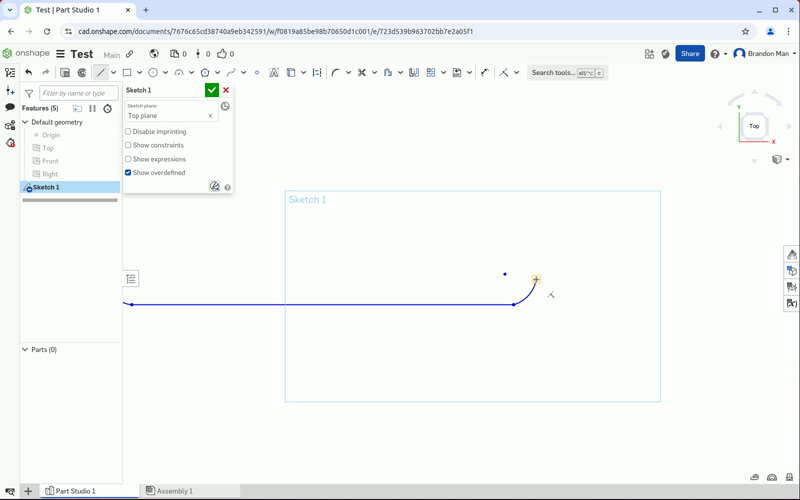
scroll(6)
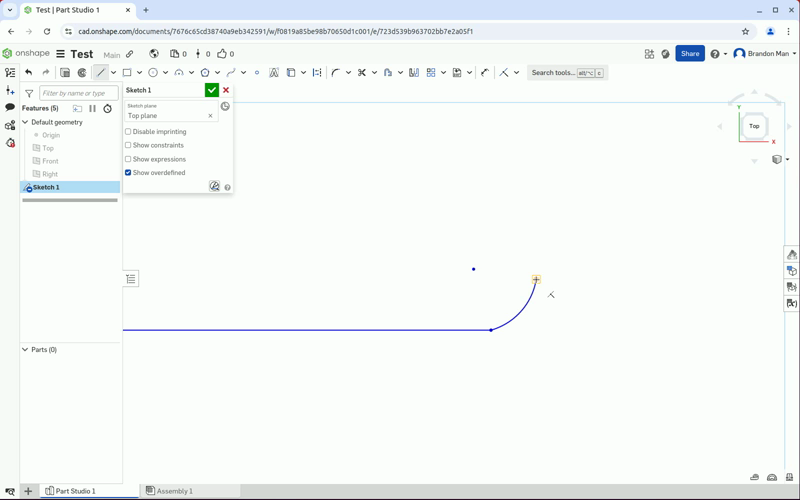
click(536, 279)
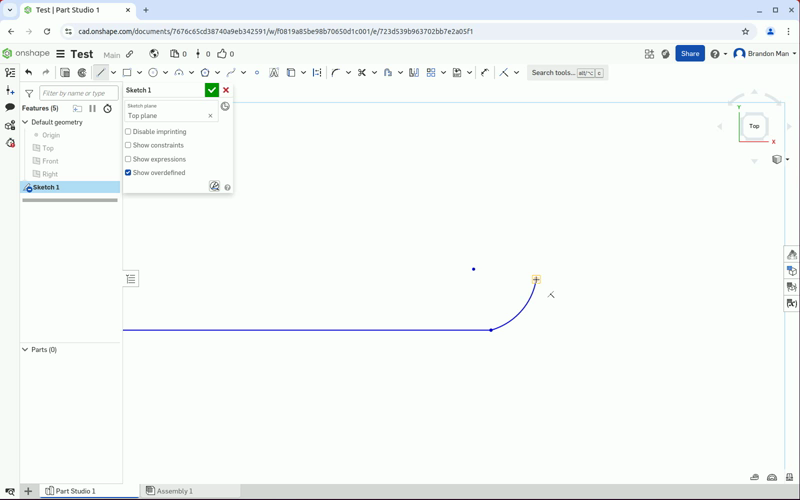
scroll(-6)
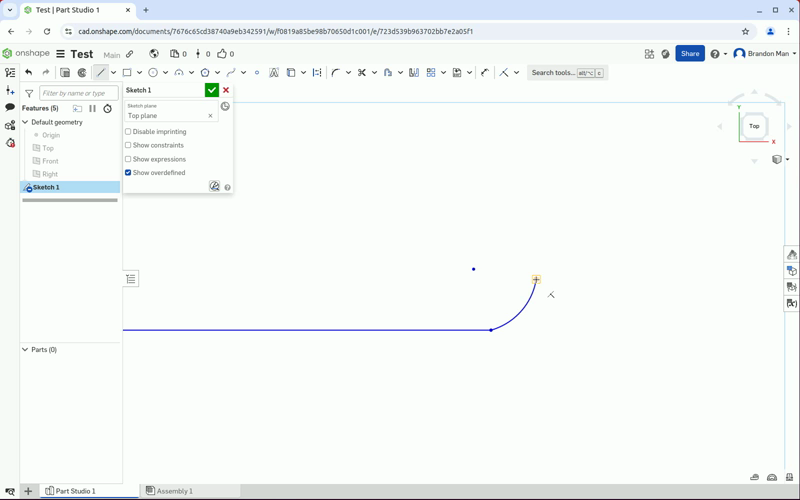
scroll(-6)
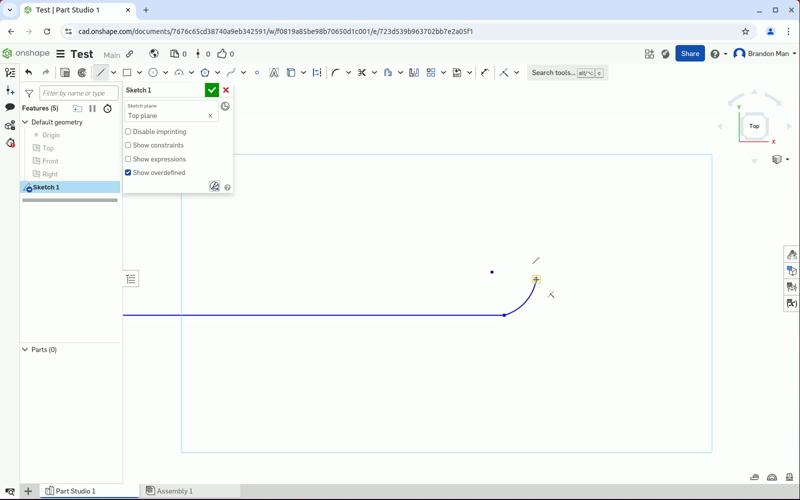
scroll(-6)
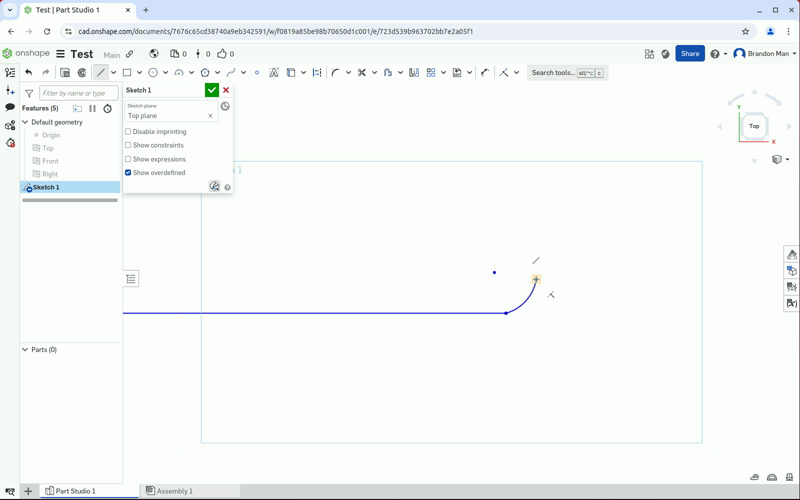
scroll(-6)
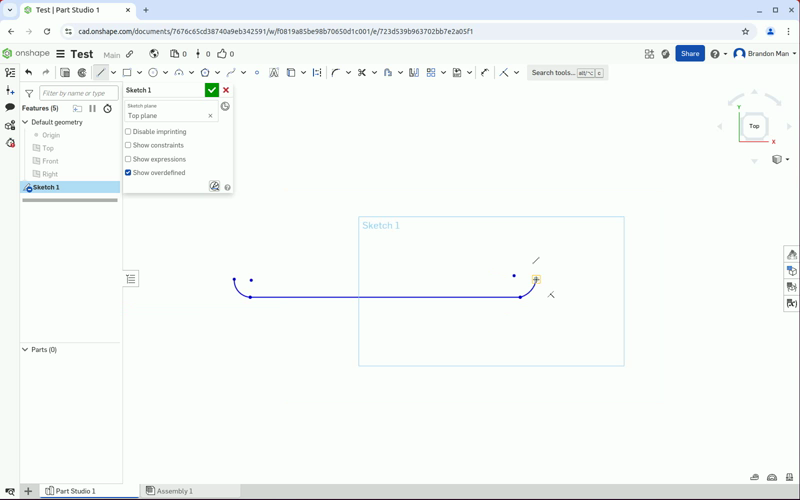
scroll(-6)
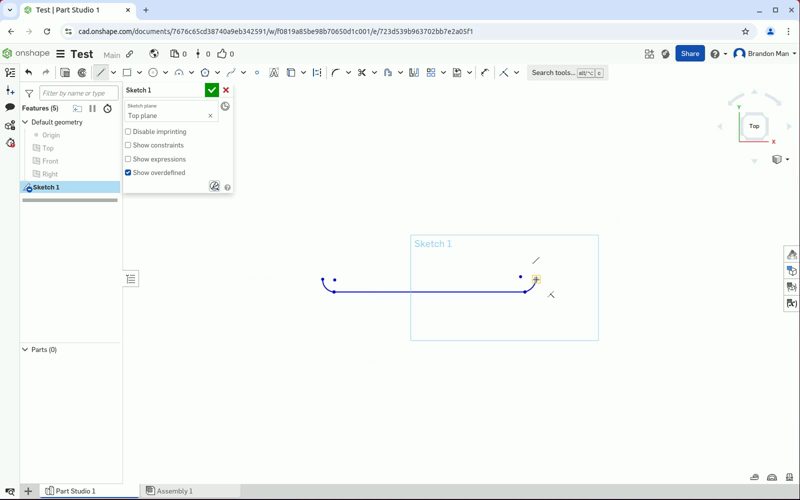
scroll(-6)
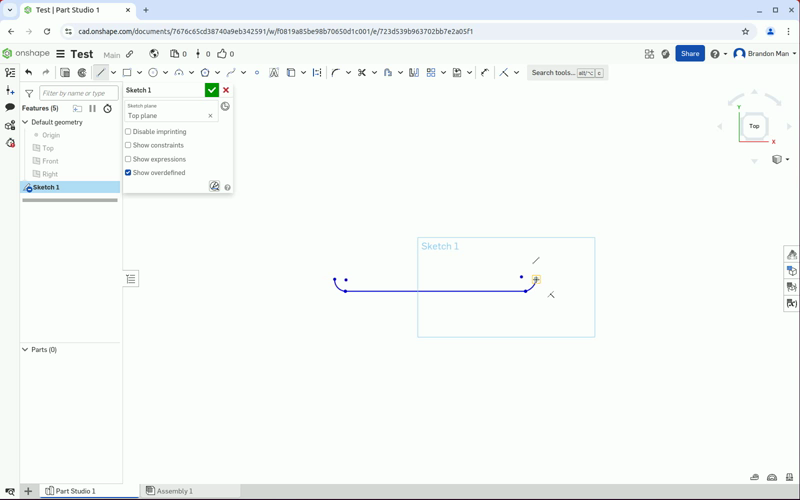
scroll(-6)
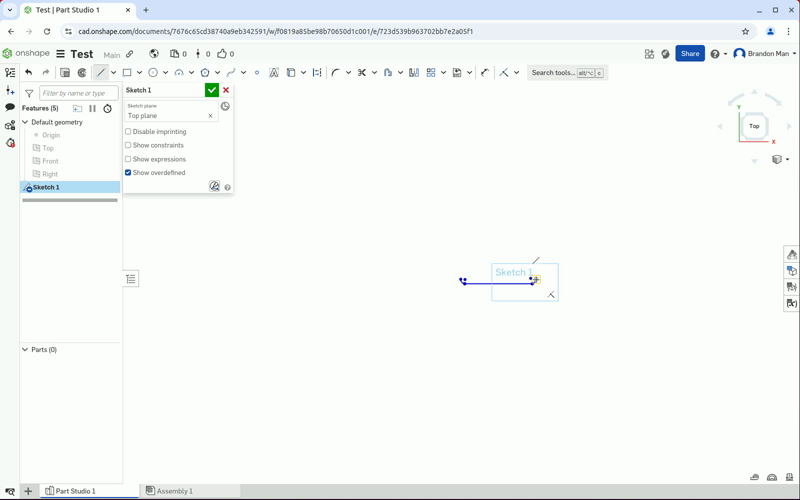
key_down(shift)
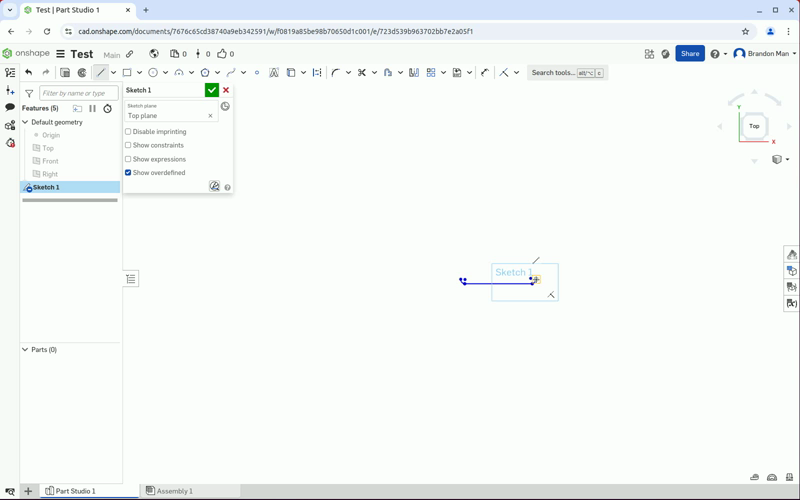
mouse_move(536, 211)
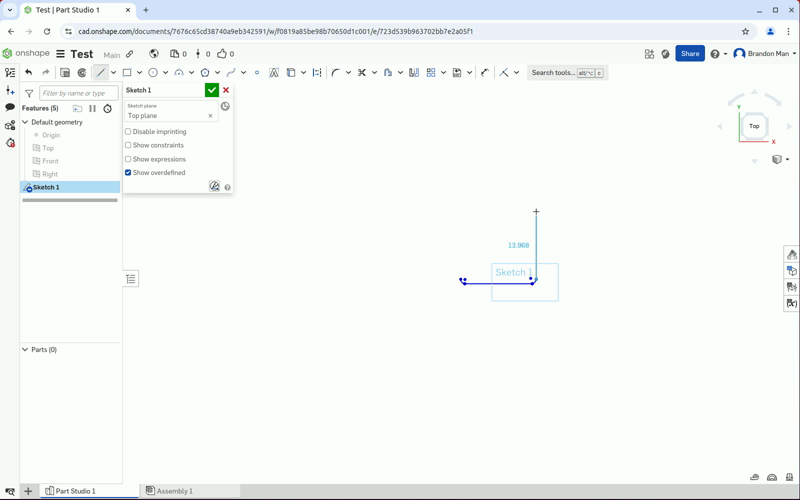
click(536, 211)
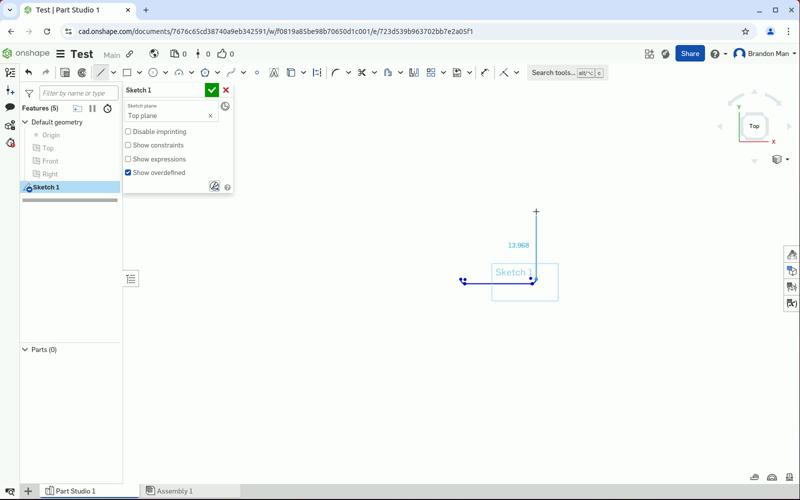
key_up(shift)
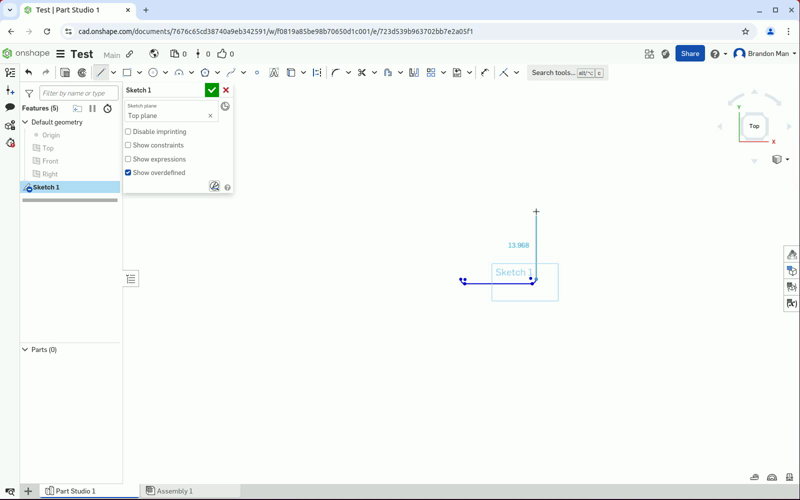
key(esc)
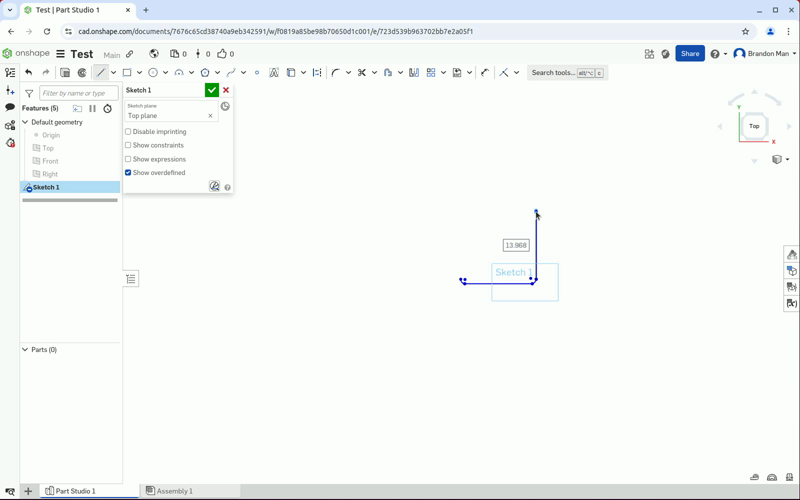
key(a)
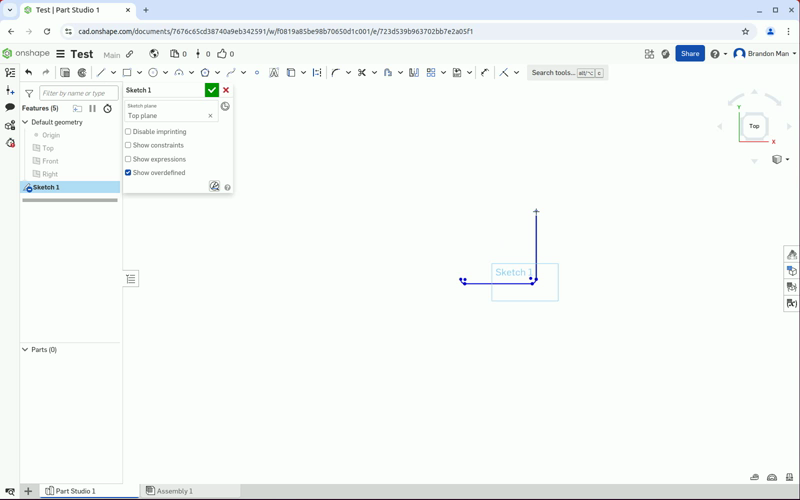
mouse_move(536, 211)
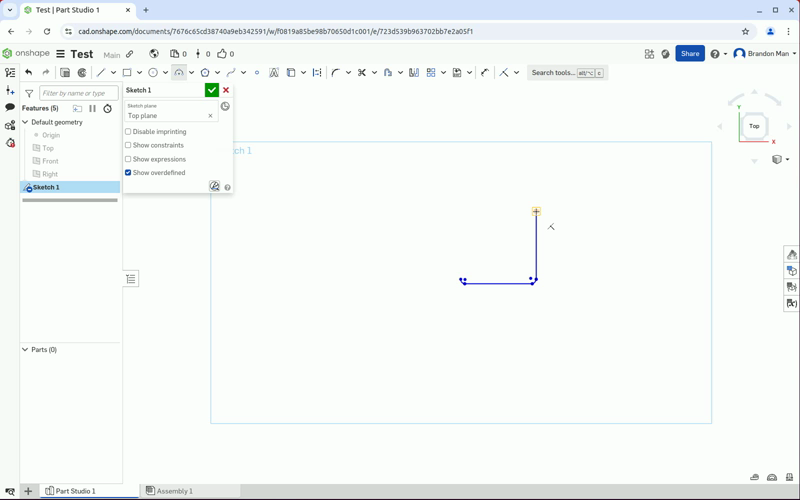
click(536, 211)
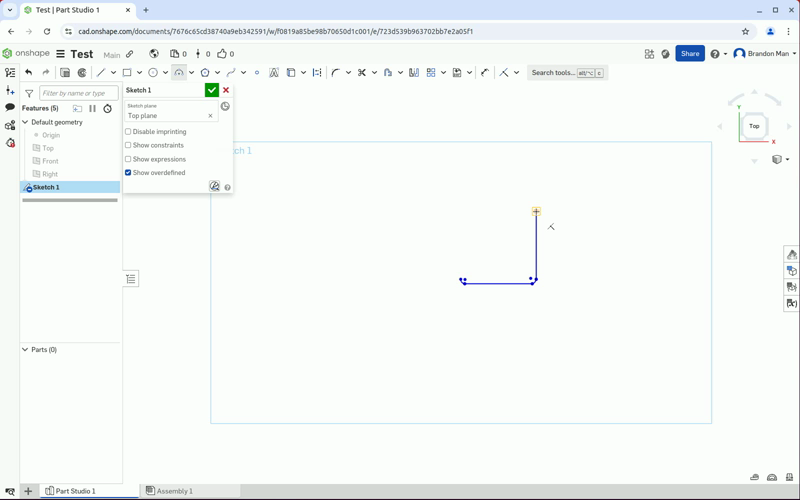
key_down(shift)
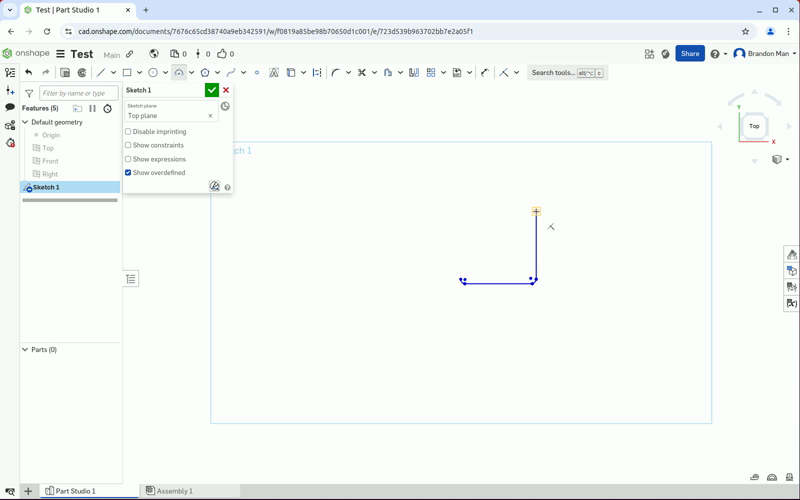
mouse_move(532, 207)
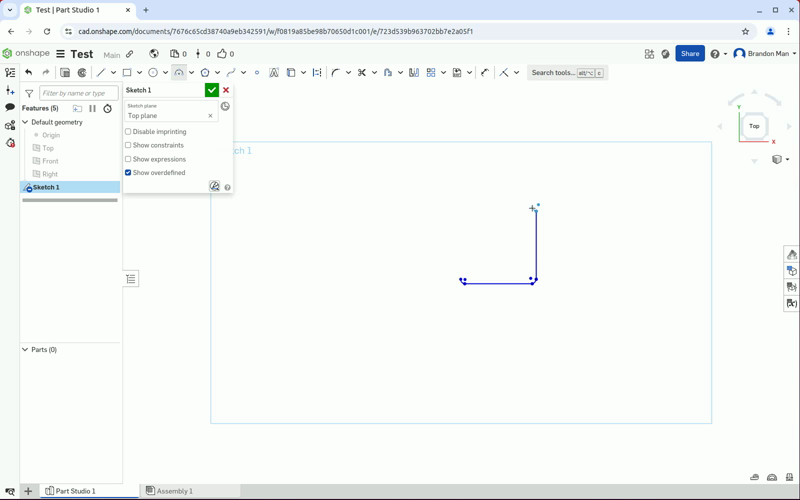
scroll(6)
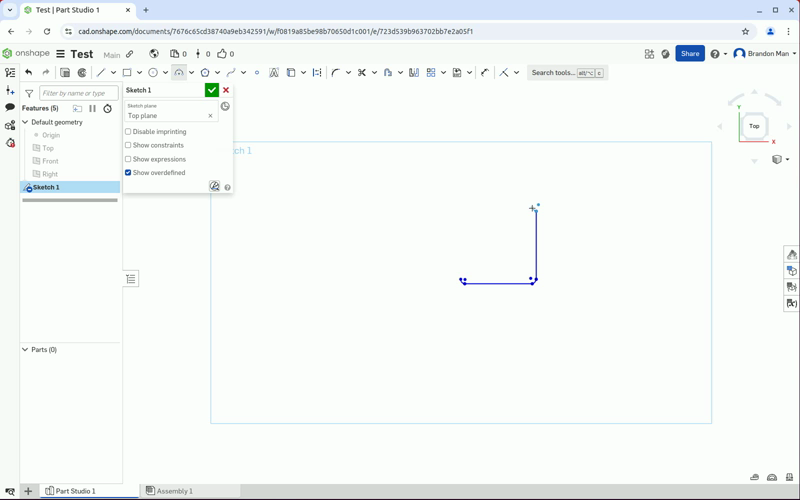
scroll(6)
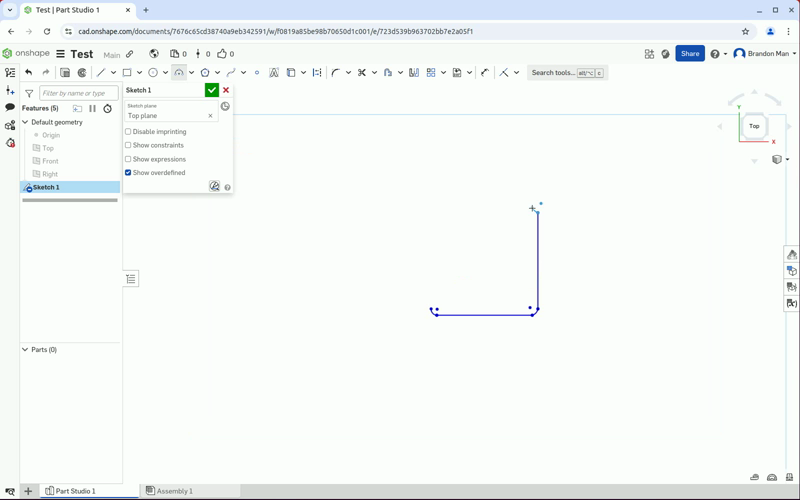
scroll(6)
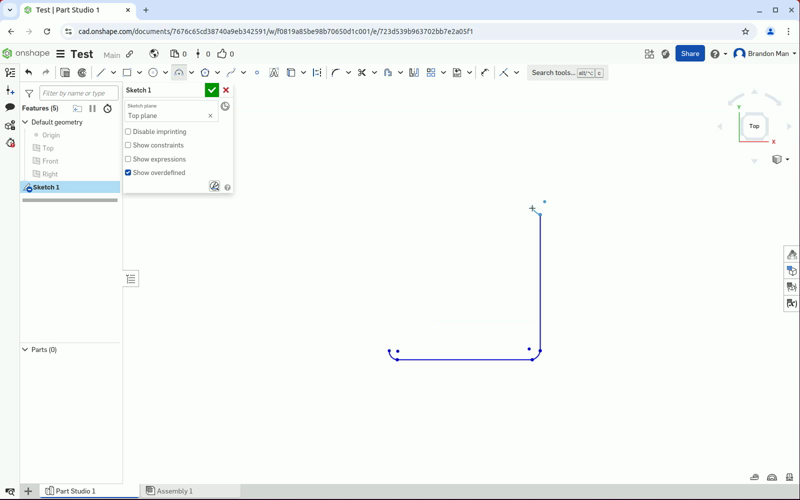
scroll(6)
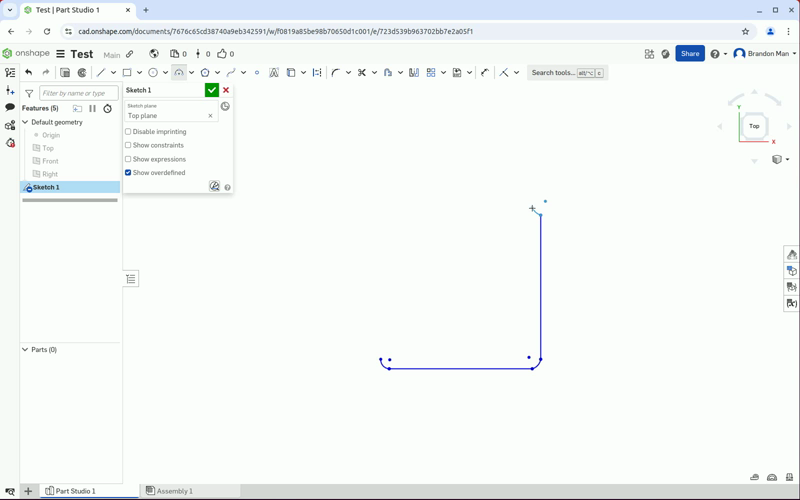
scroll(6)
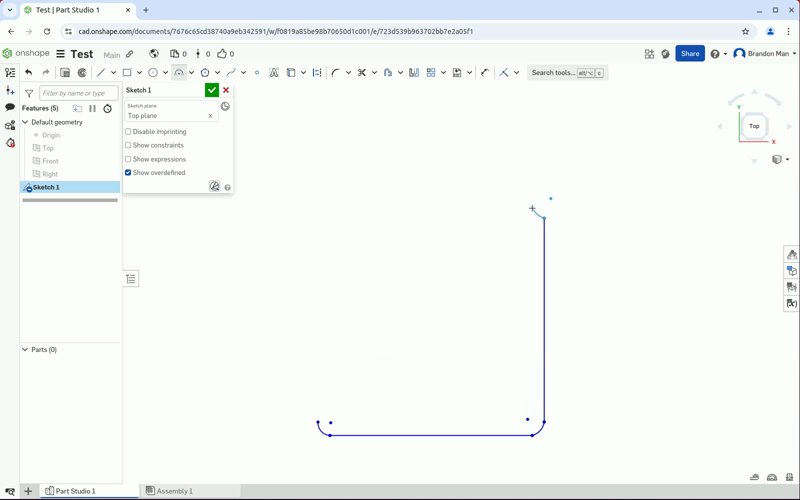
scroll(6)
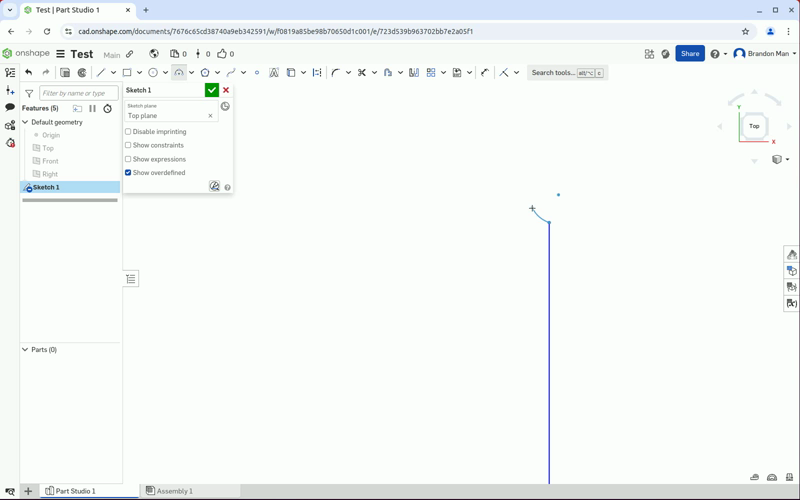
scroll(6)
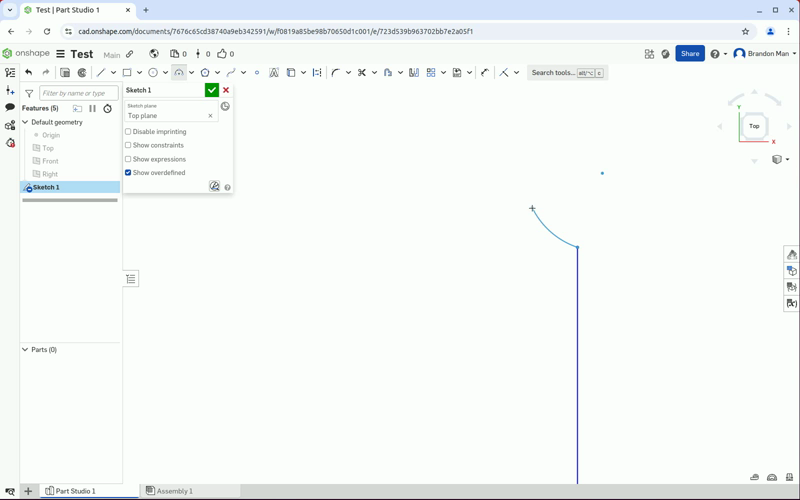
click(532, 207)
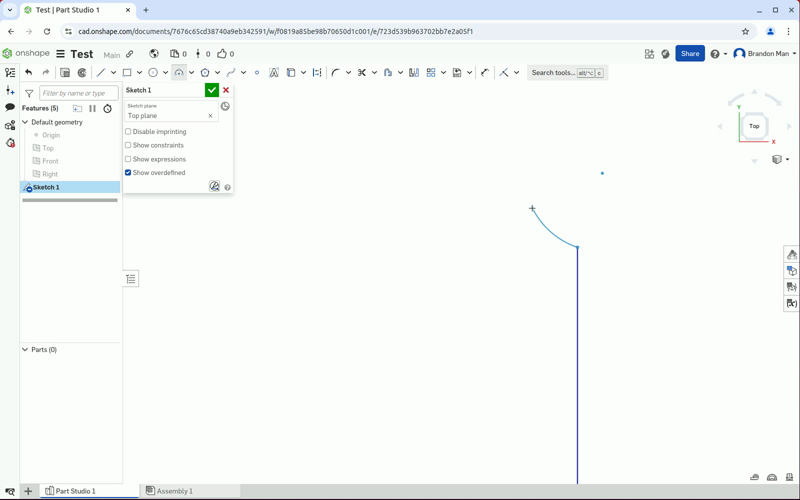
scroll(-6)
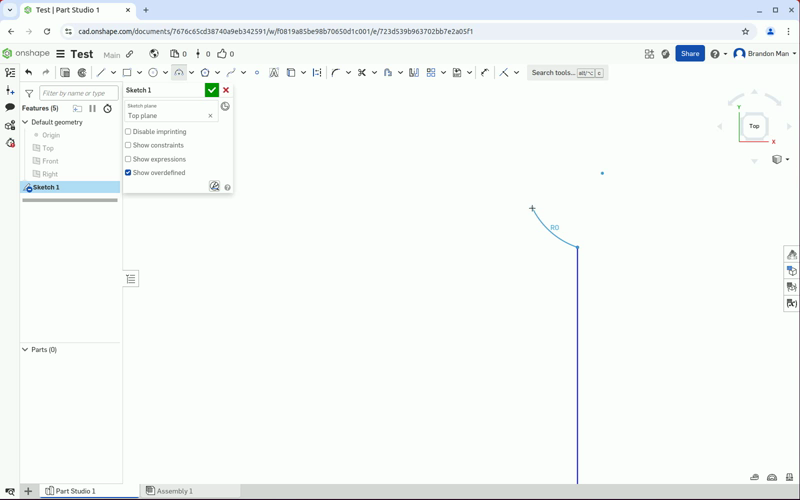
scroll(-6)
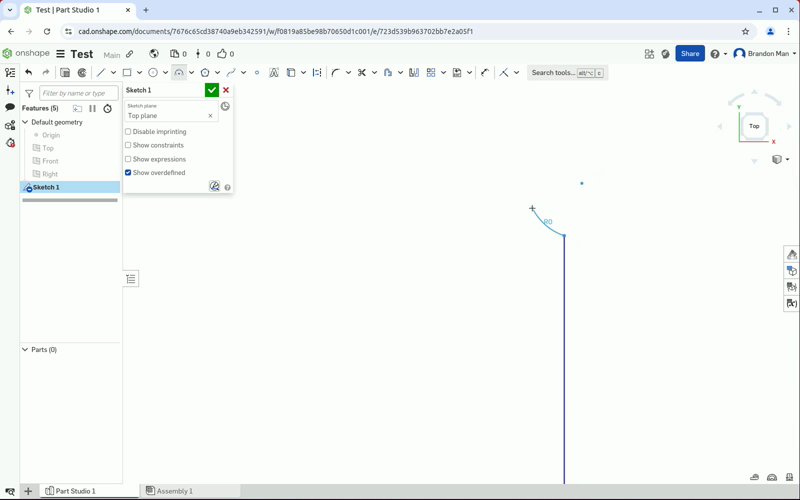
scroll(-6)
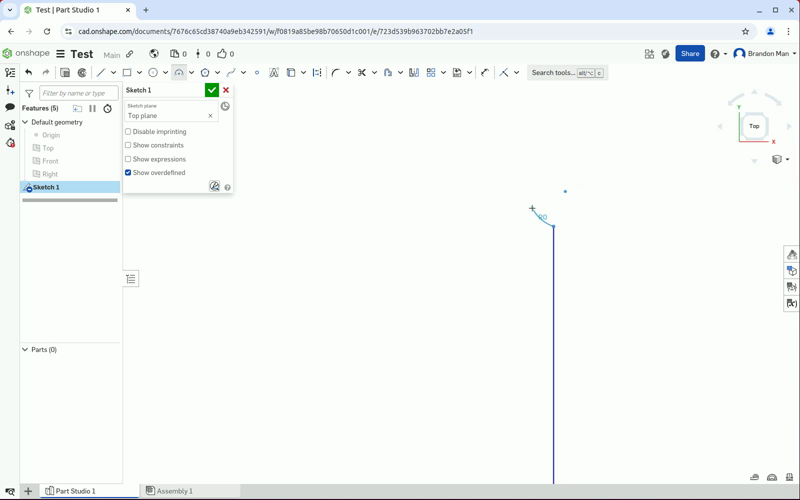
scroll(-6)
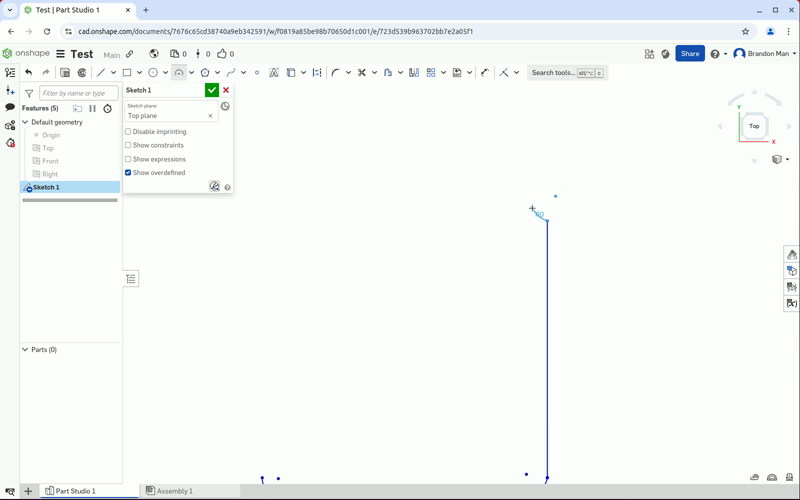
scroll(-6)
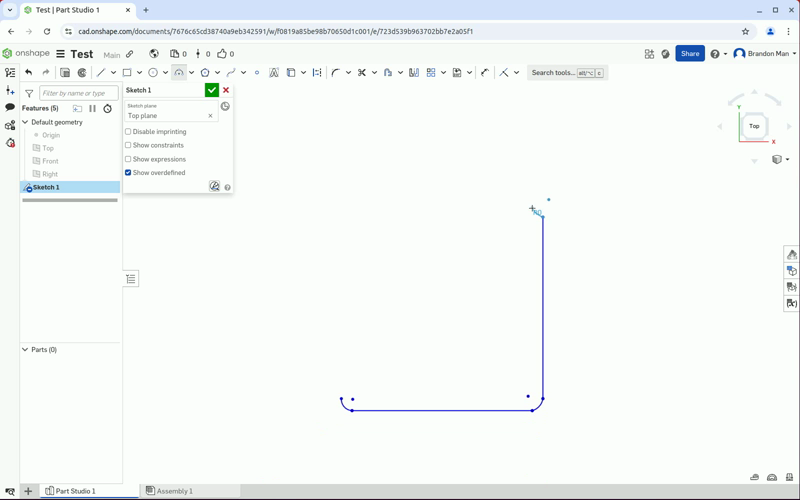
scroll(-6)
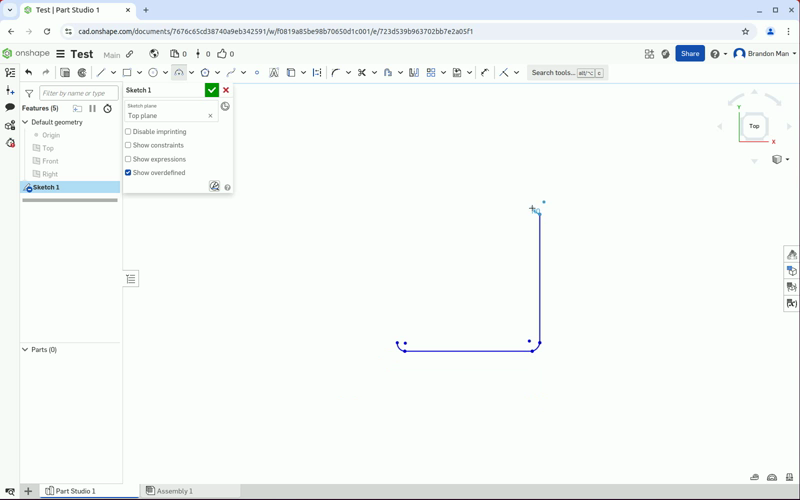
scroll(-6)
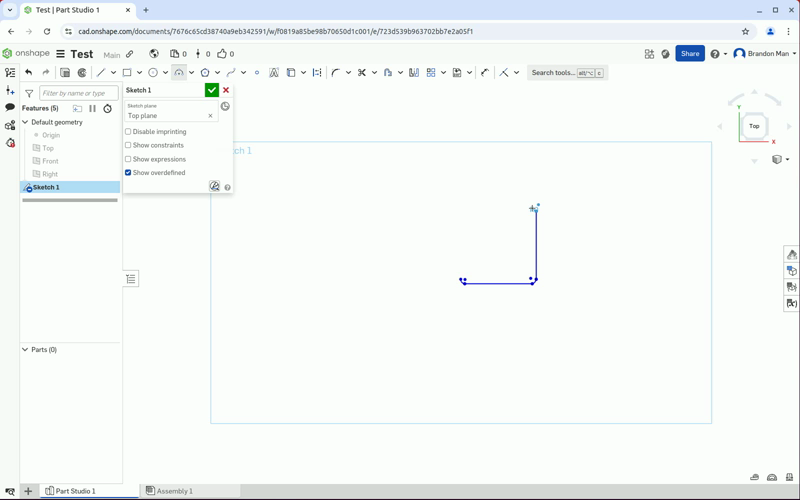
mouse_move(534, 208)
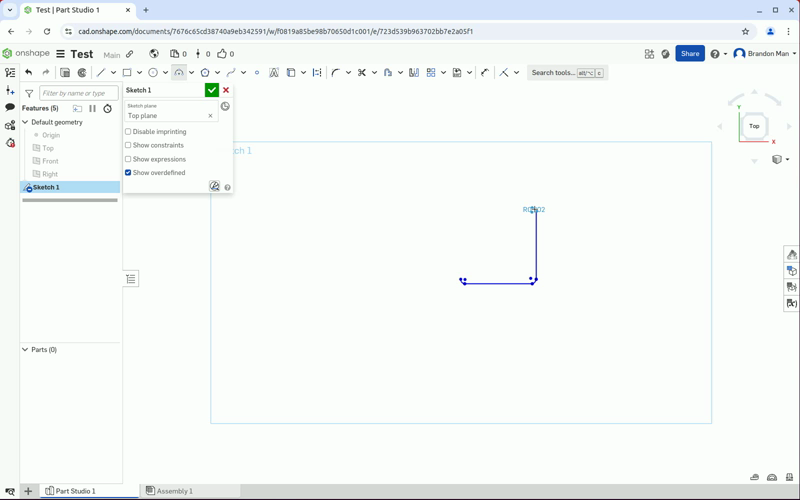
scroll(6)
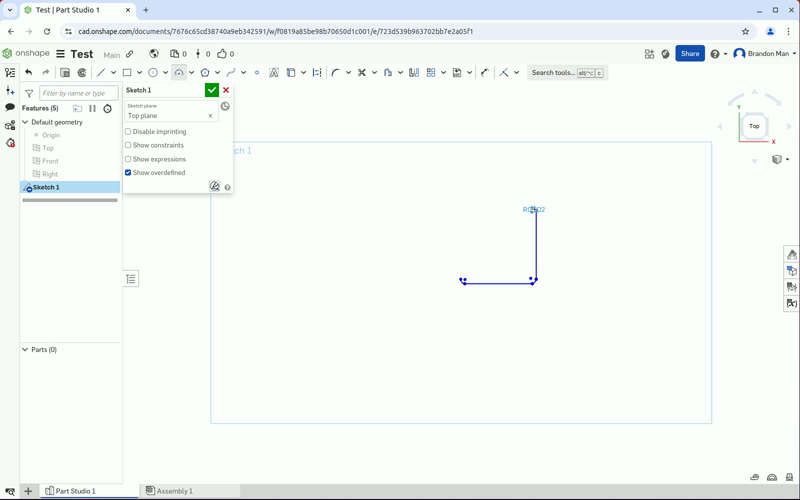
scroll(6)
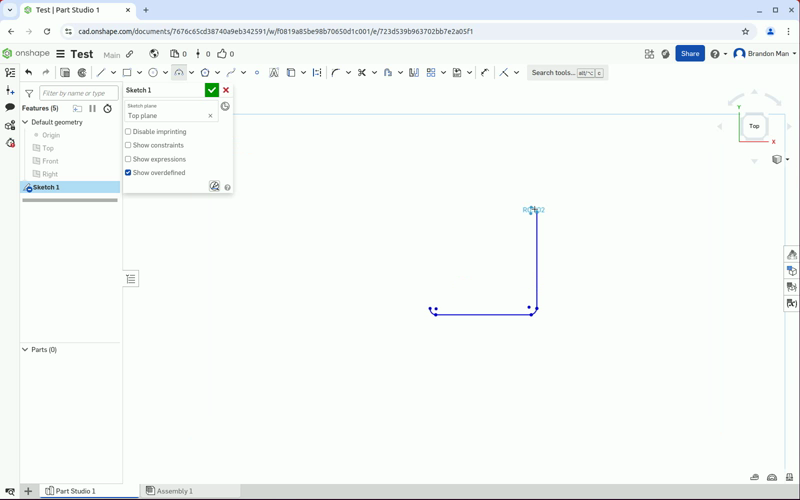
scroll(6)
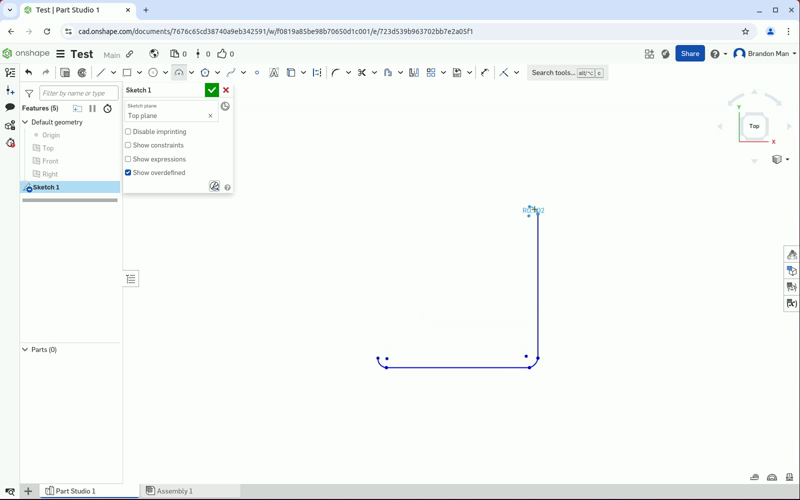
scroll(6)
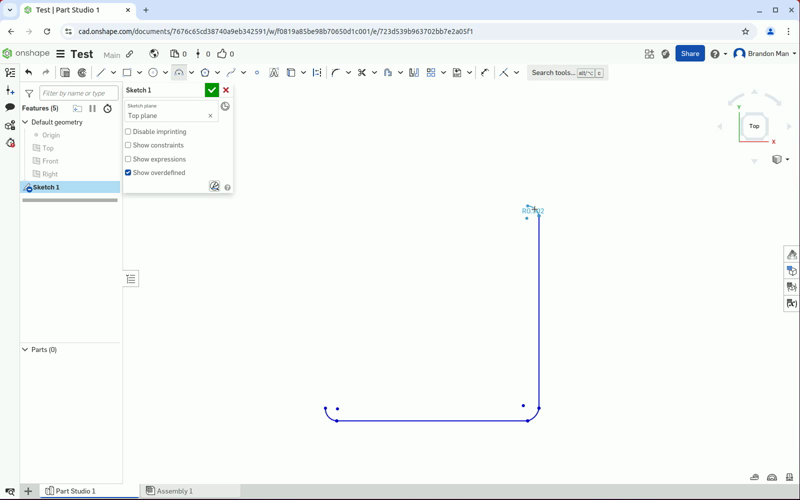
scroll(6)
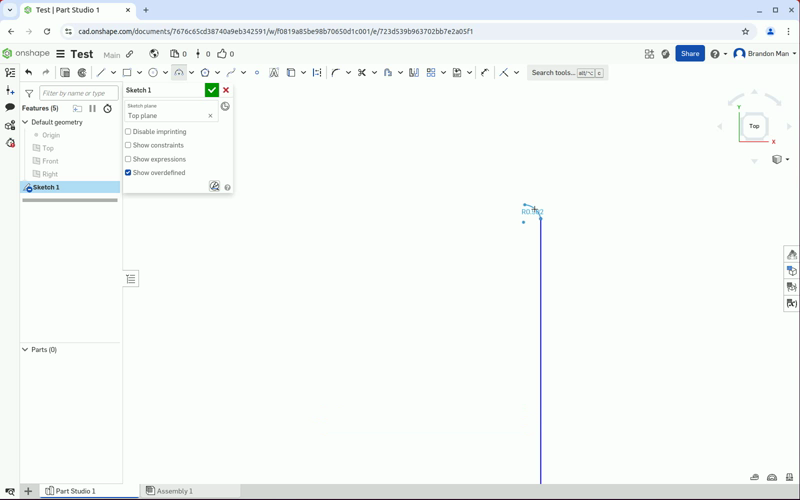
scroll(6)
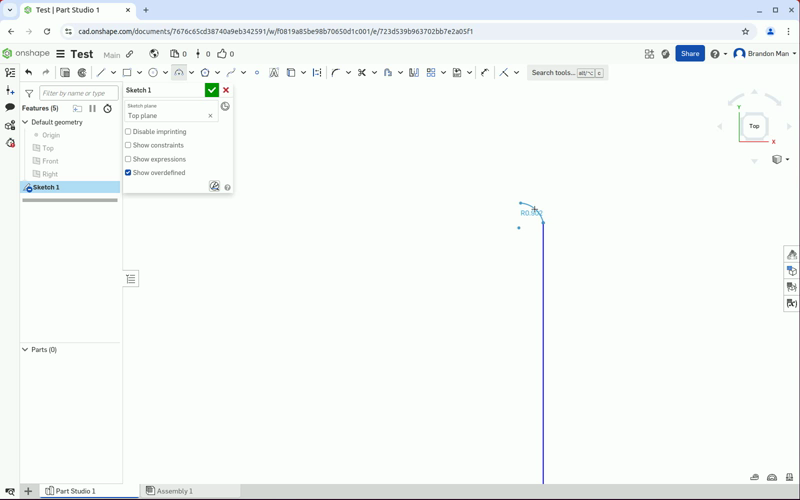
scroll(6)
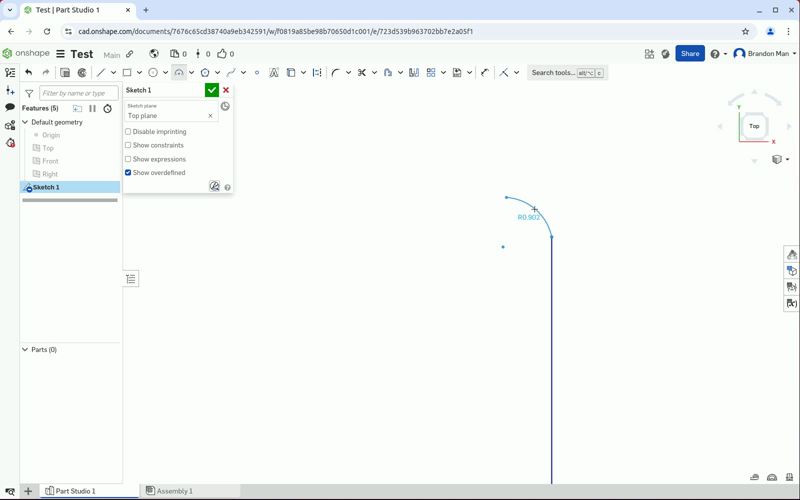
click(534, 208)
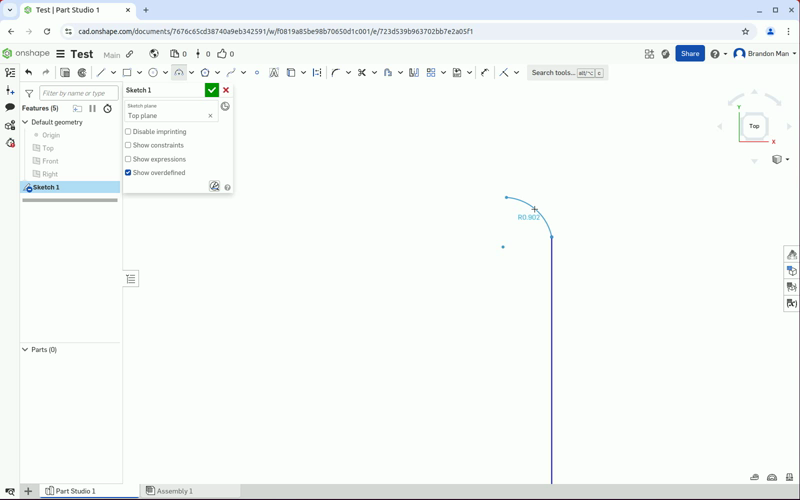
scroll(-6)
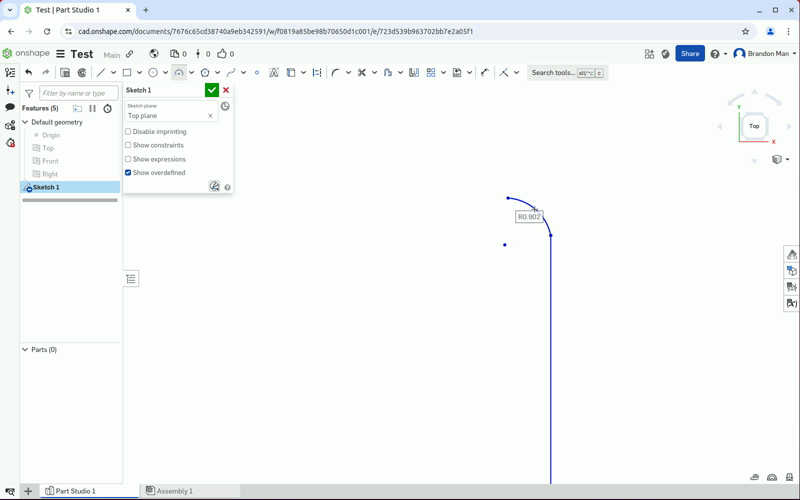
scroll(-6)
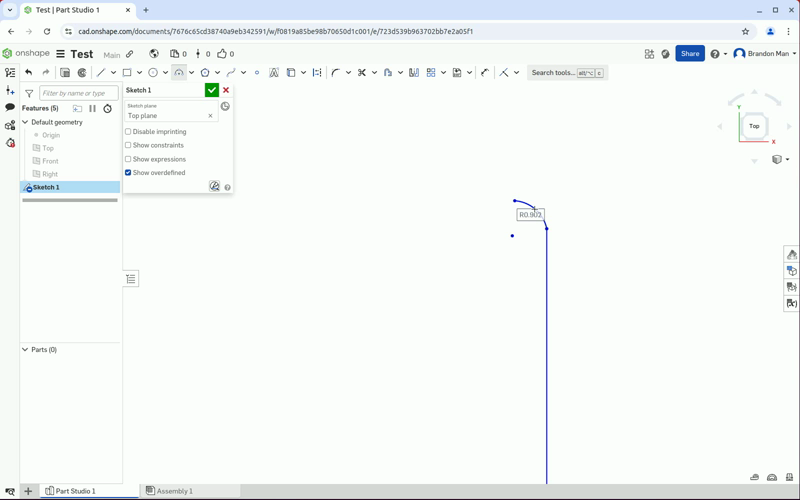
scroll(-6)
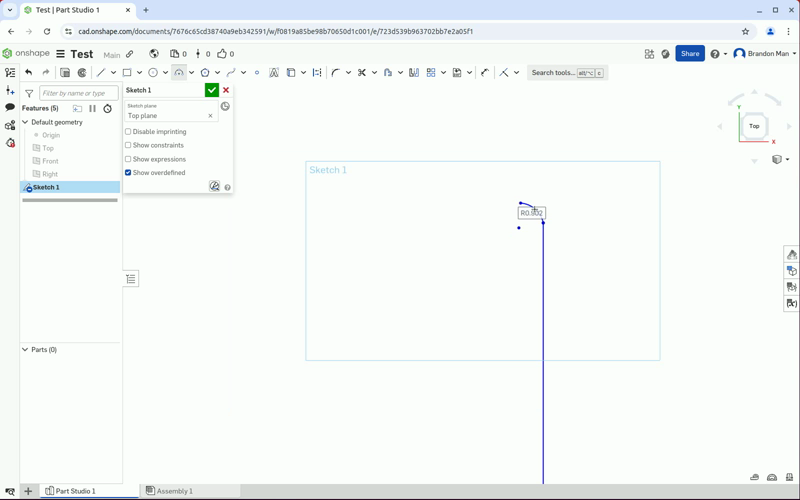
scroll(-6)
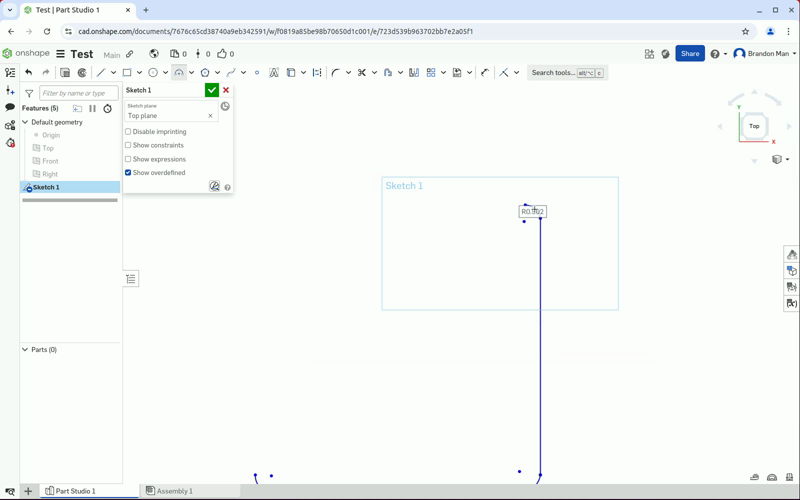
scroll(-6)
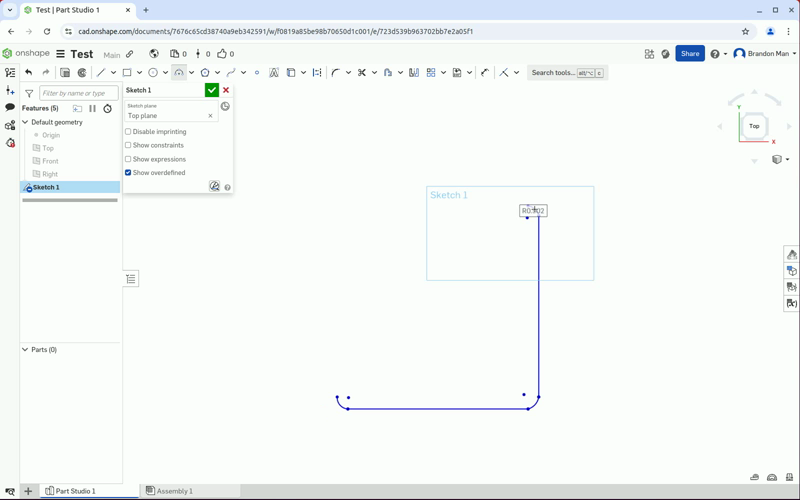
scroll(-6)
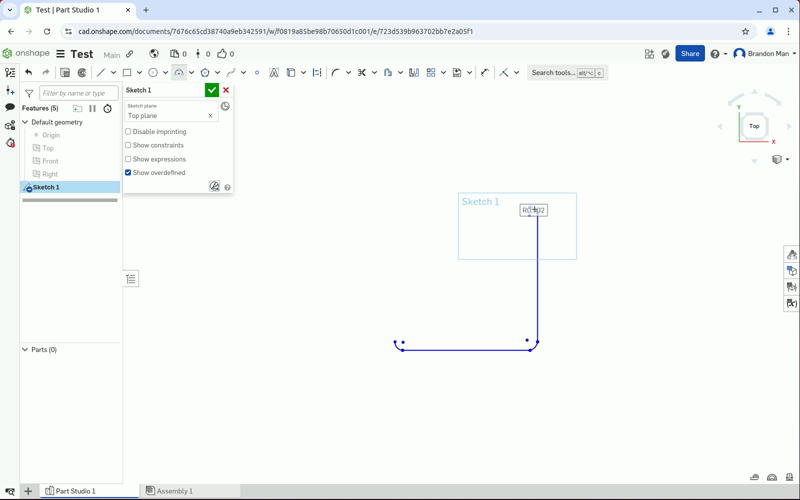
scroll(-6)
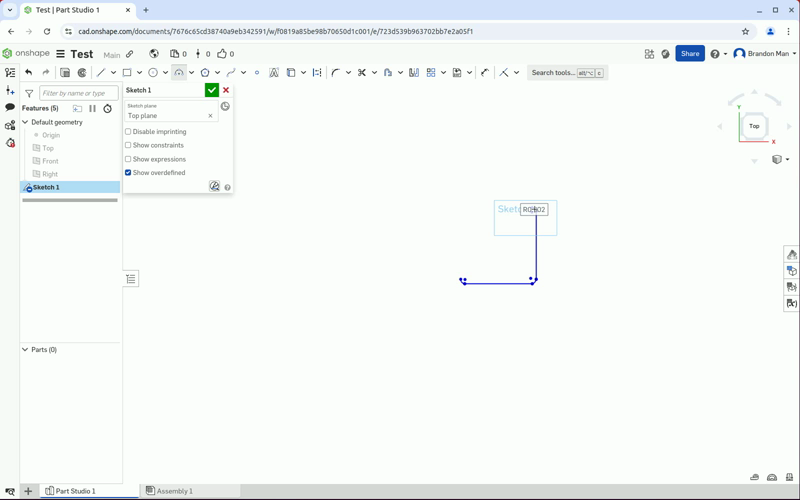
key_up(shift)
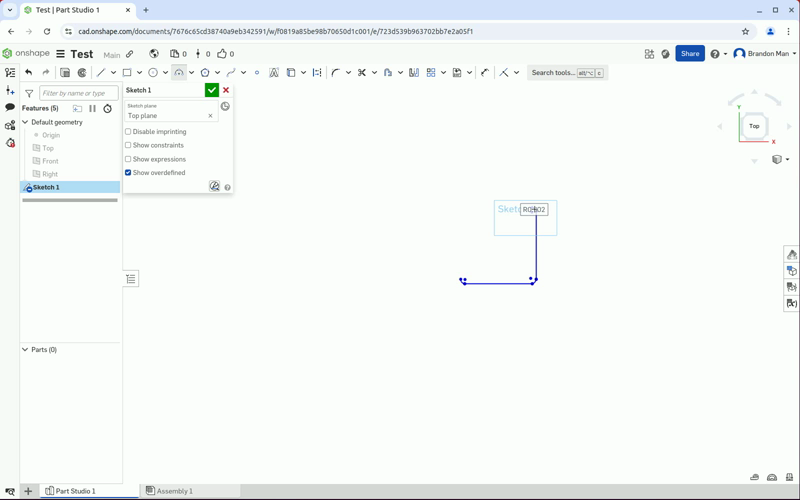
key(esc)
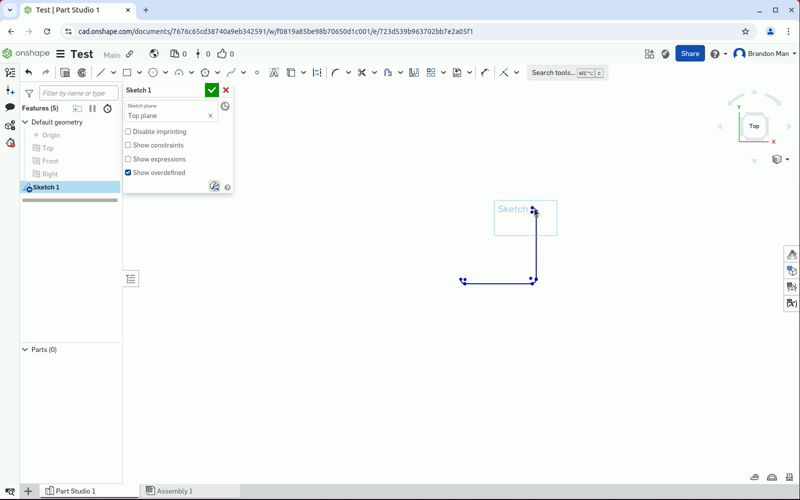
key(l)
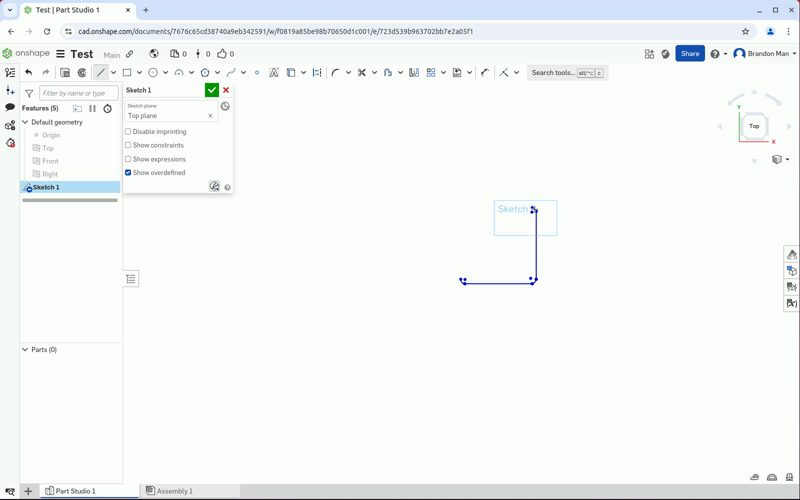
mouse_move(532, 207)
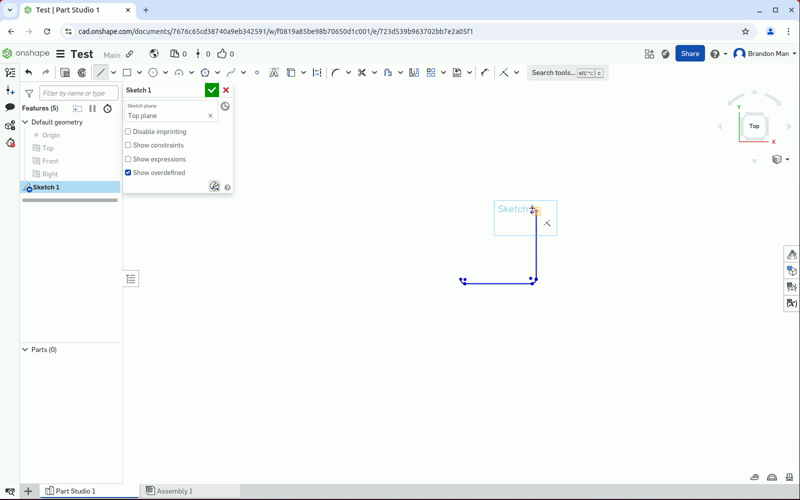
scroll(6)
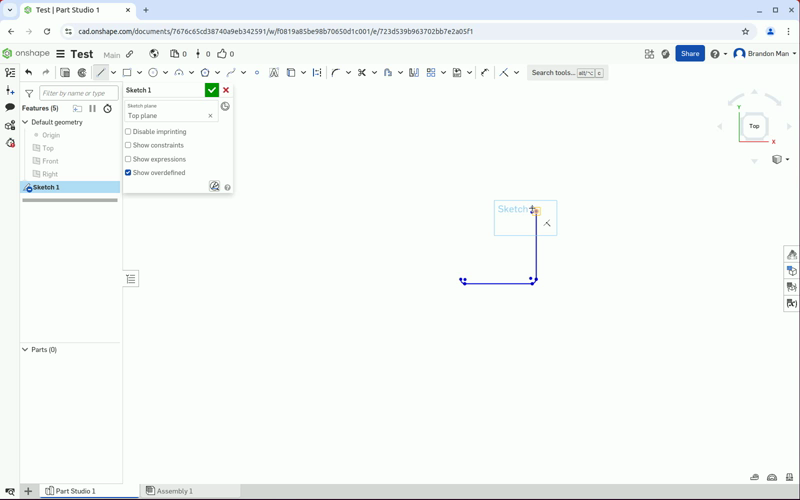
scroll(6)
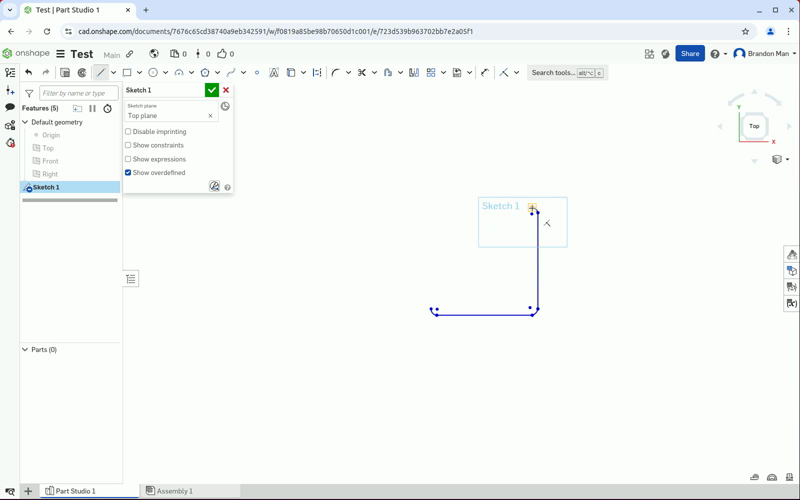
scroll(6)
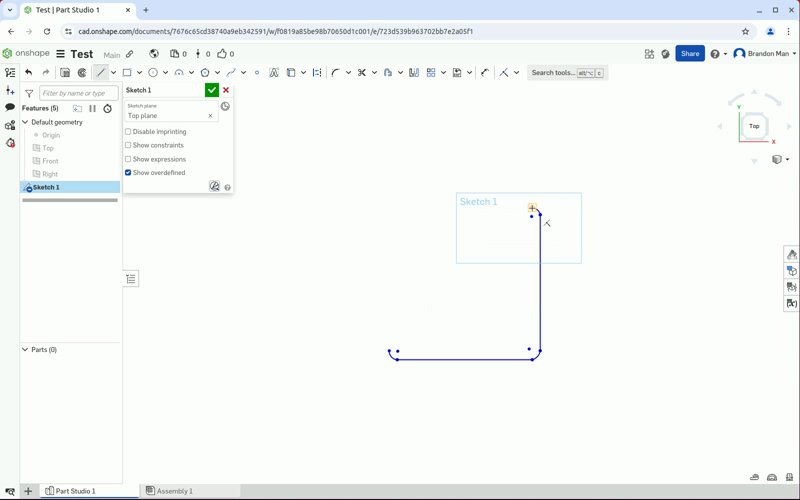
scroll(6)
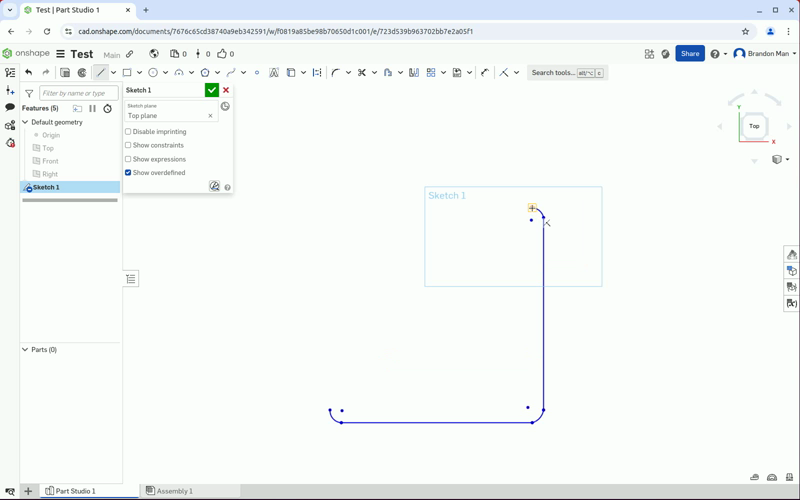
scroll(6)
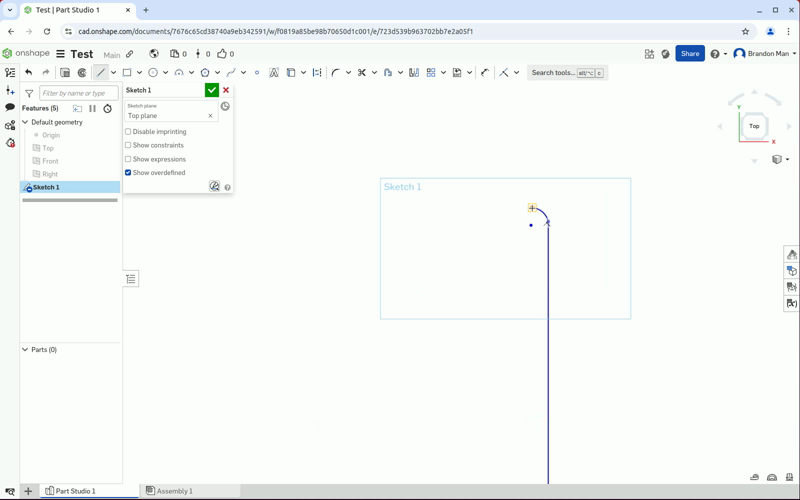
scroll(6)
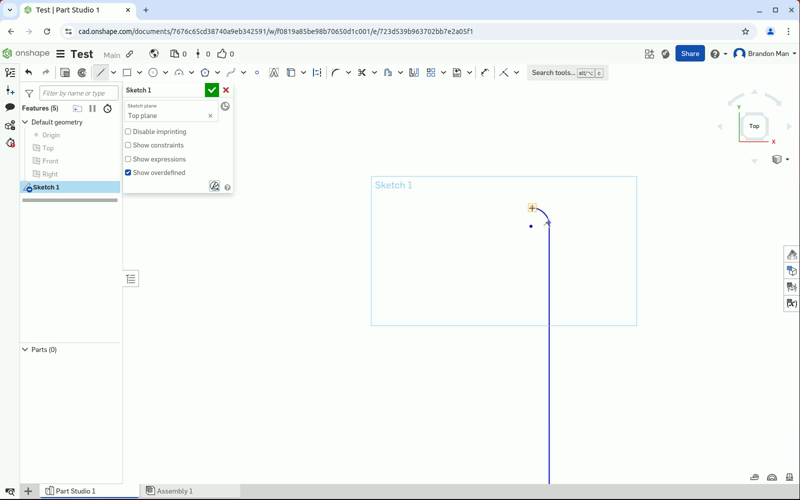
scroll(6)
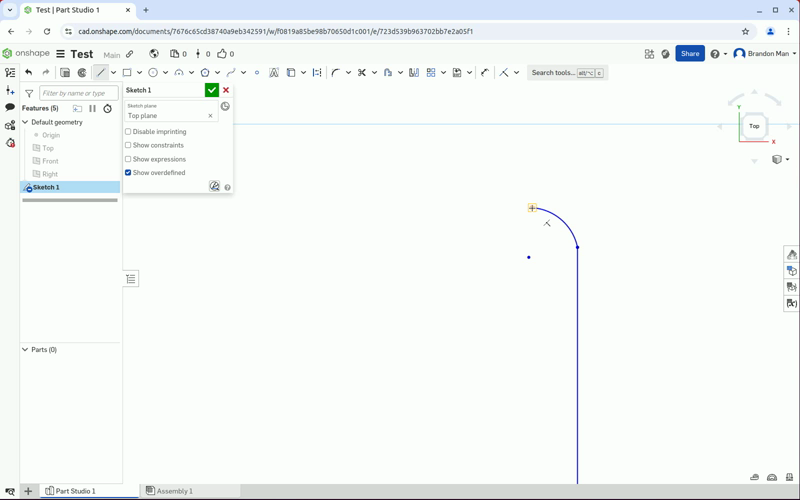
click(532, 207)
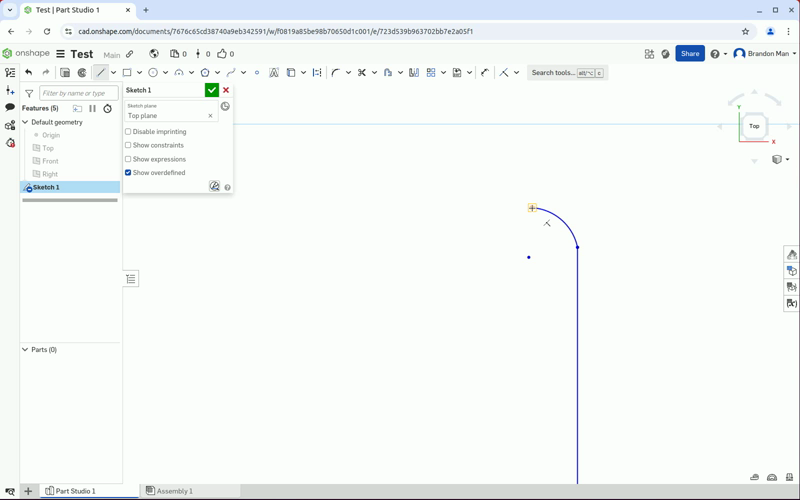
scroll(-6)
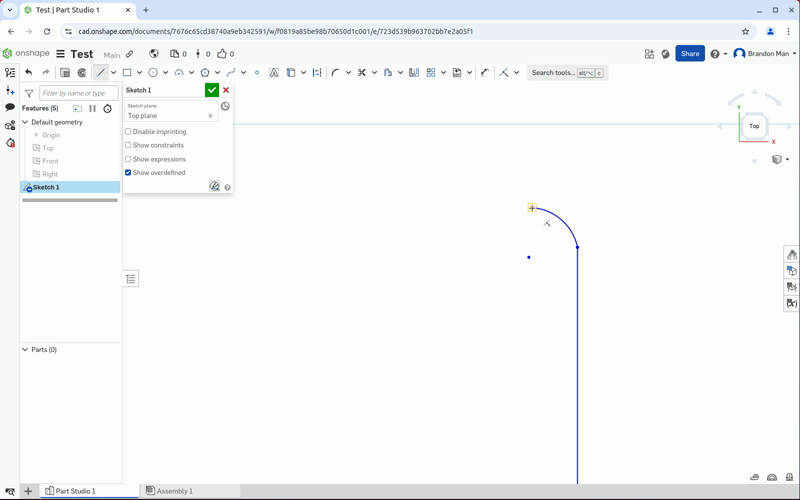
scroll(-6)
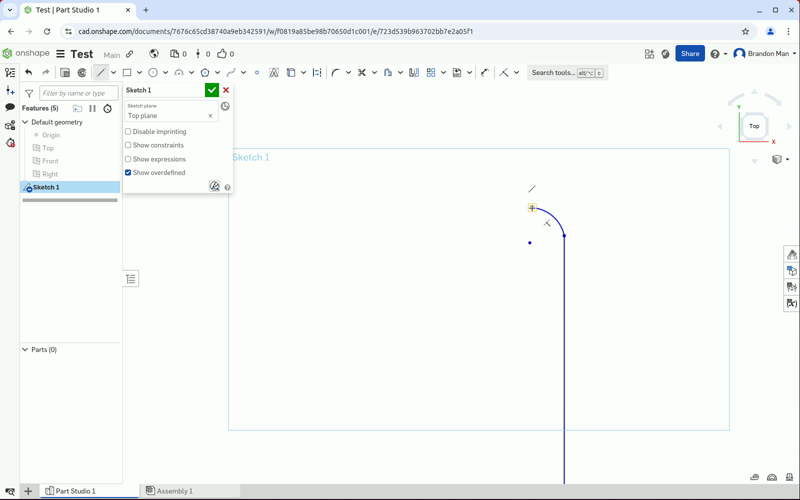
scroll(-6)
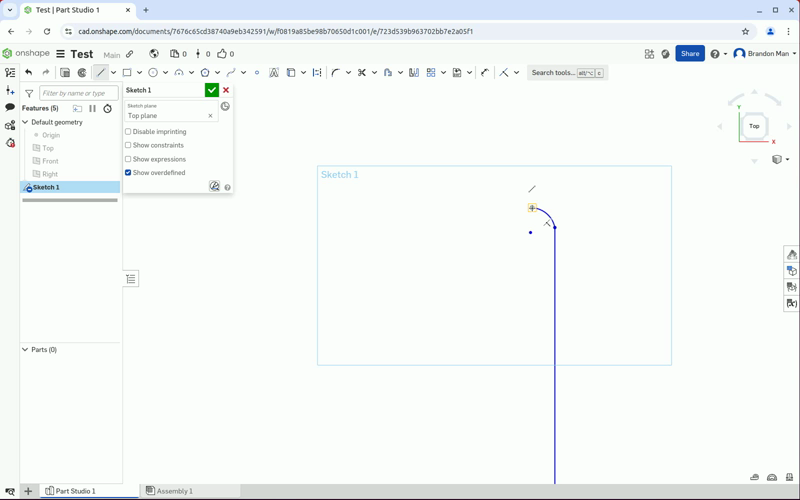
scroll(-6)
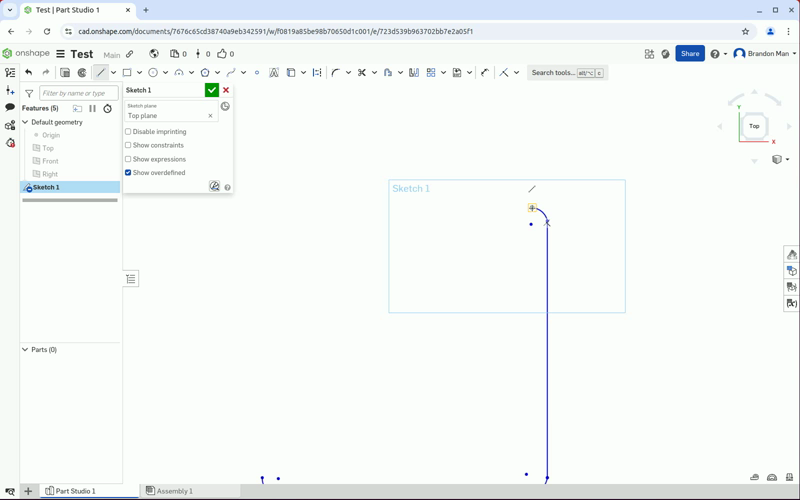
scroll(-6)
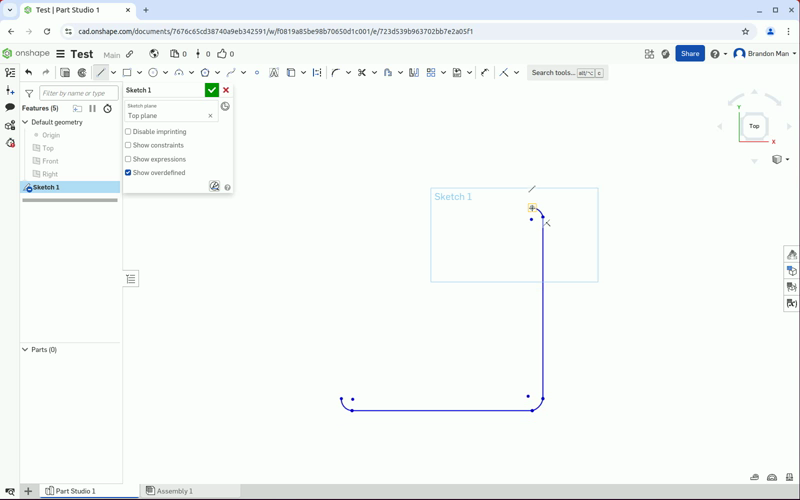
scroll(-6)
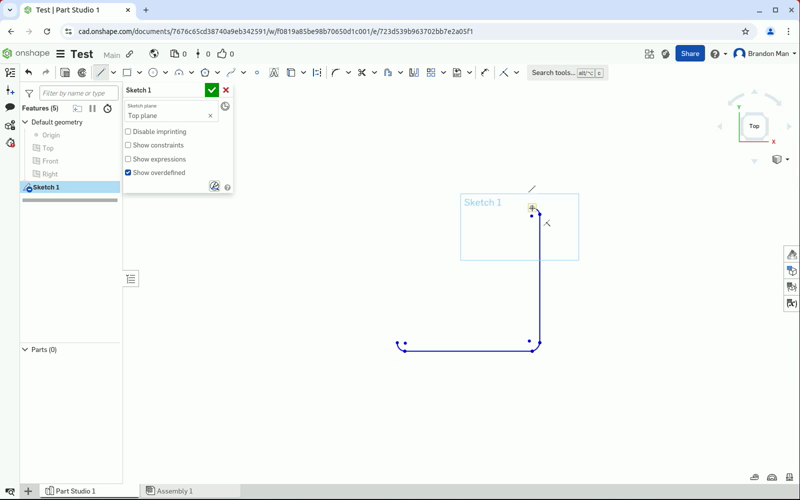
scroll(-6)
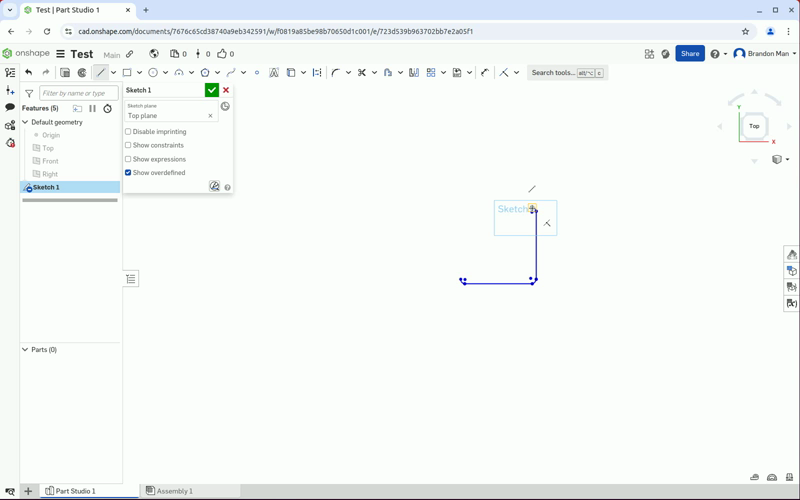
key_down(shift)
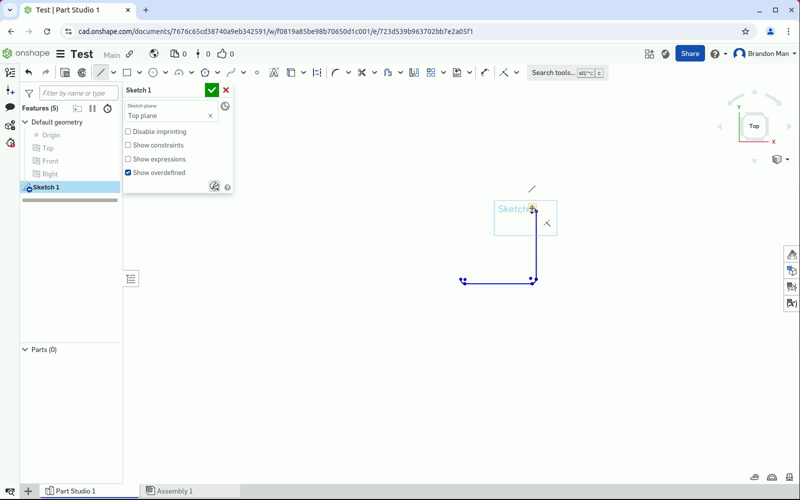
mouse_move(464, 207)
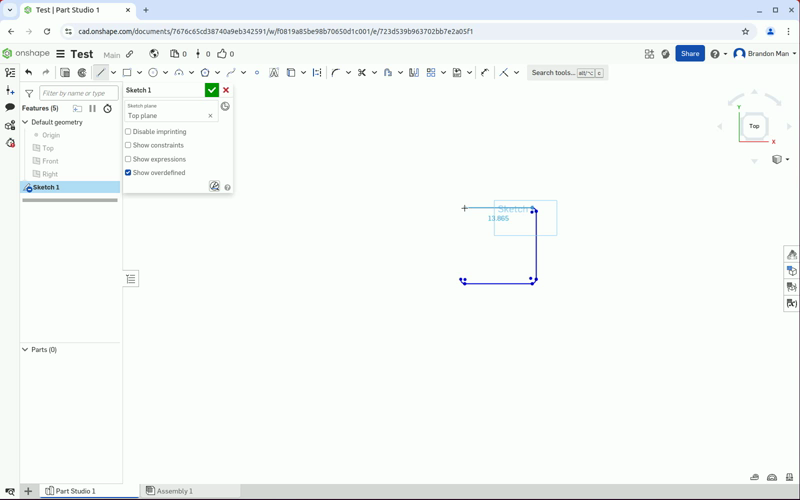
click(464, 207)
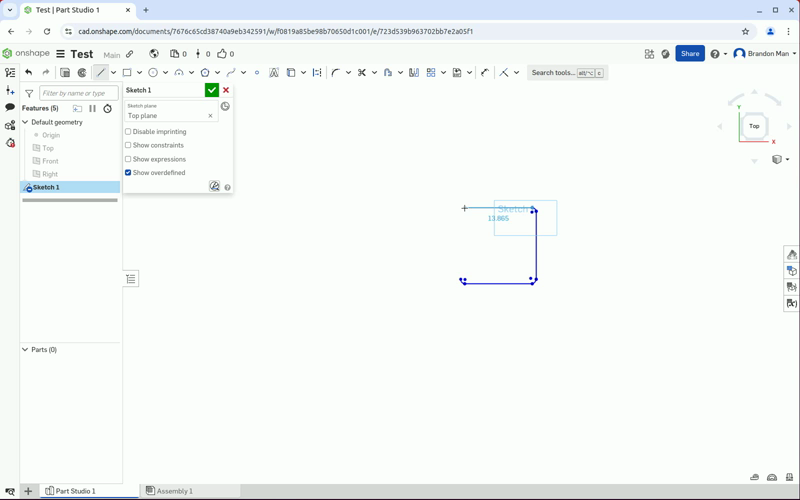
key_up(shift)
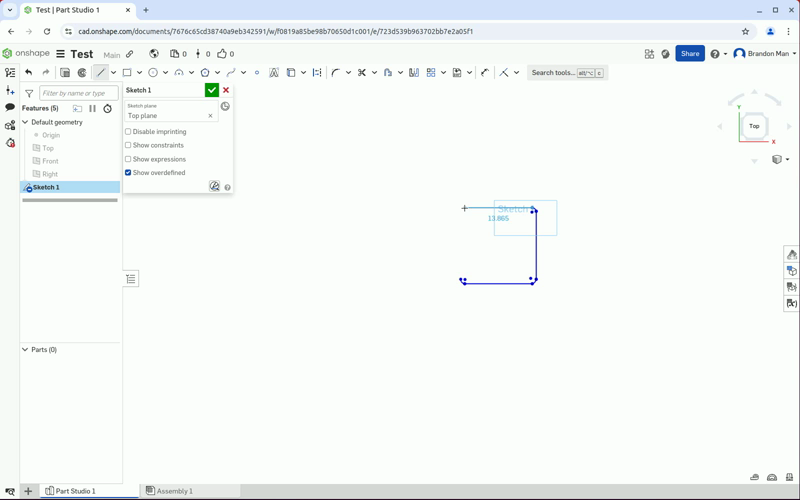
key(esc)
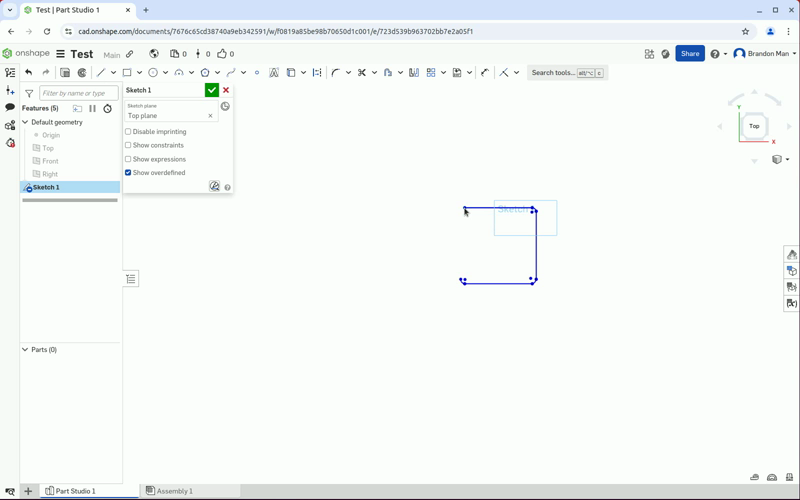
key(a)
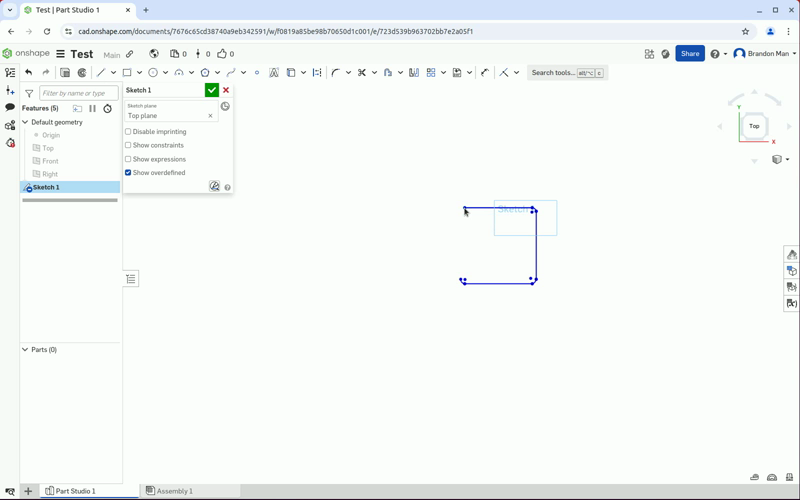
mouse_move(464, 207)
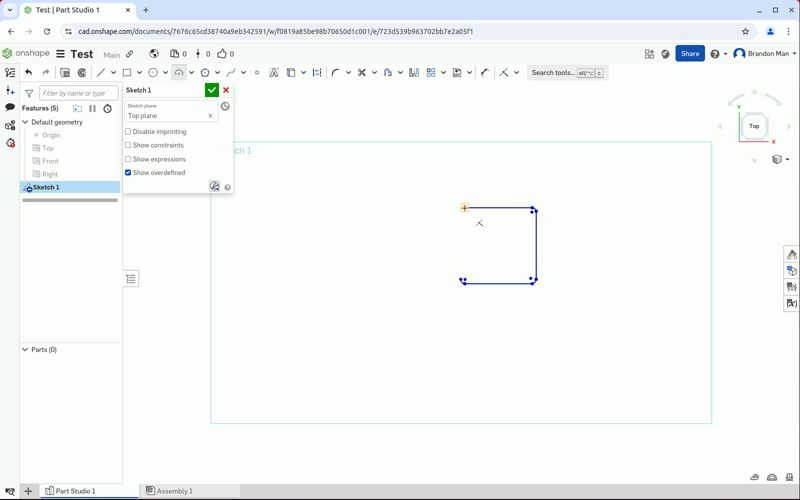
click(464, 207)
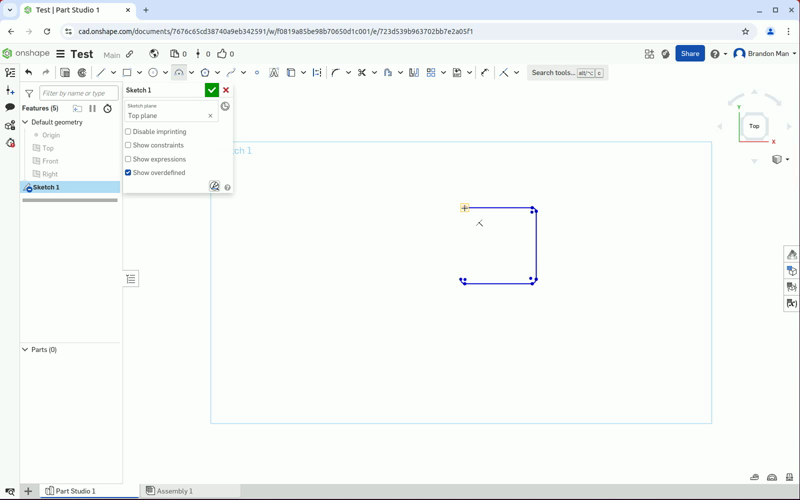
key_down(shift)
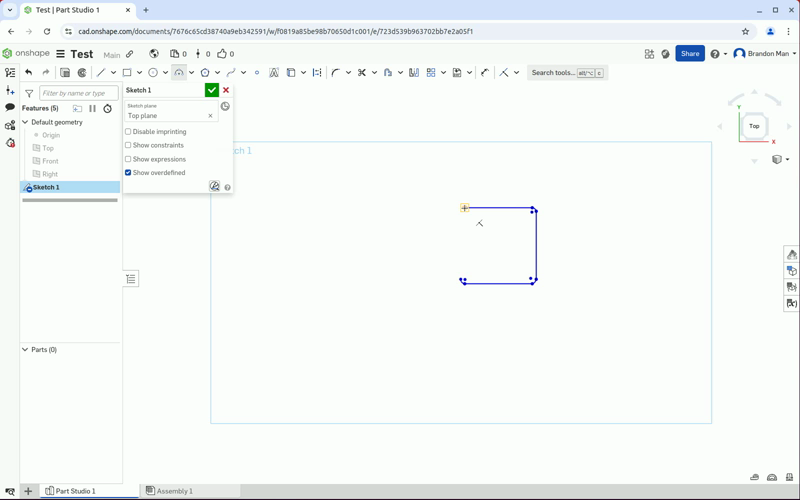
mouse_move(460, 211)
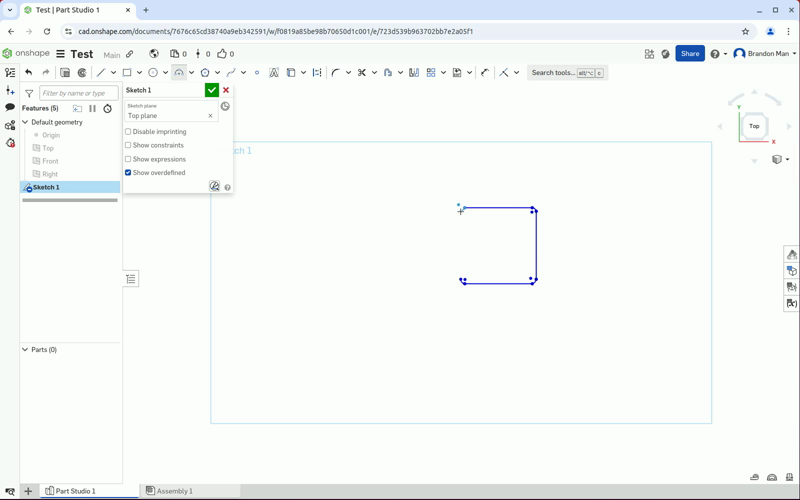
scroll(6)
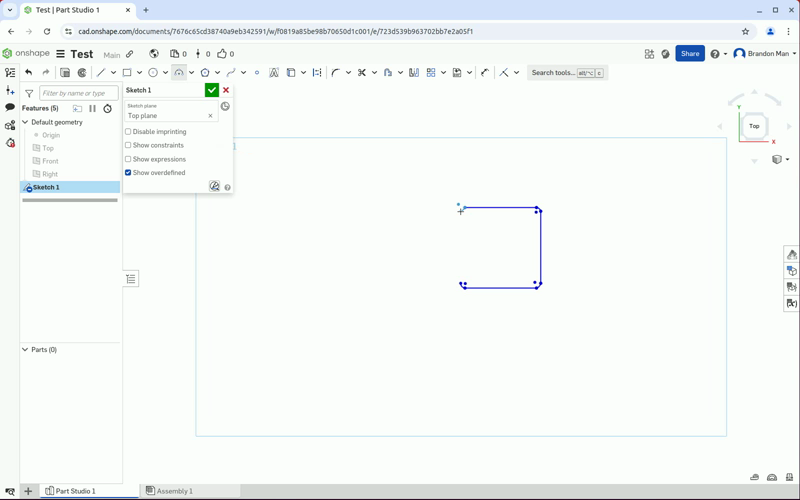
scroll(6)
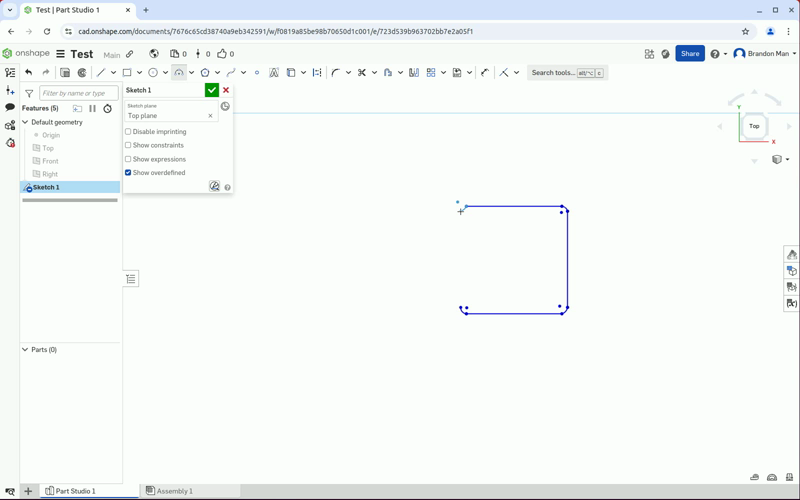
scroll(6)
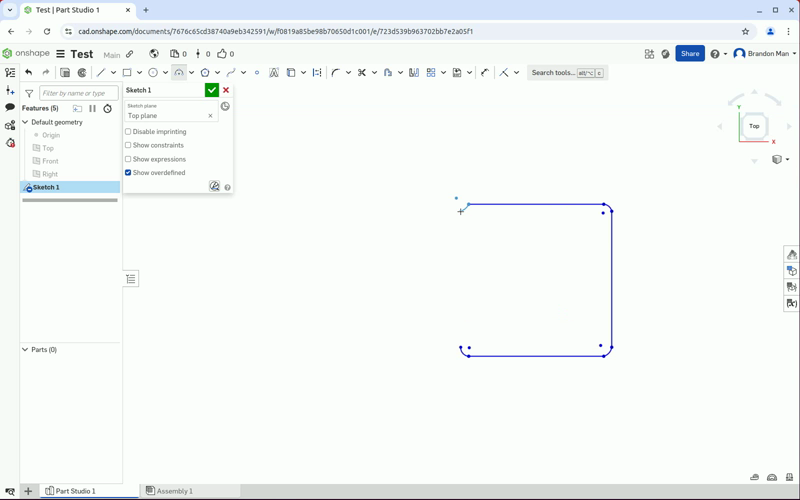
scroll(6)
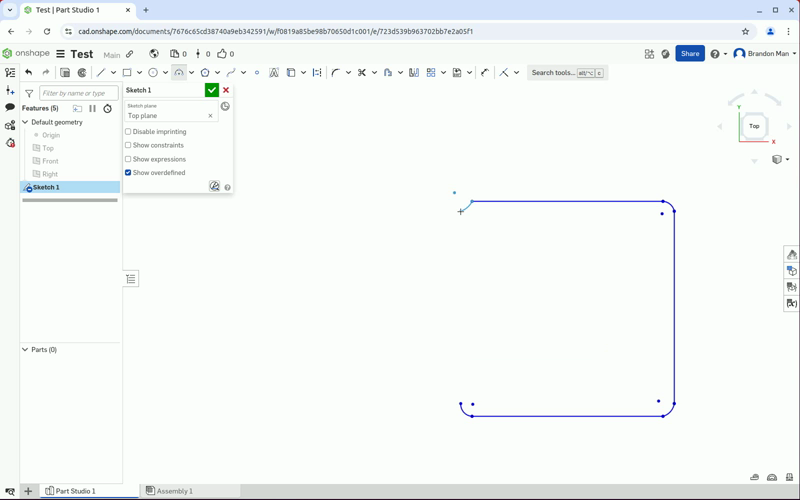
scroll(6)
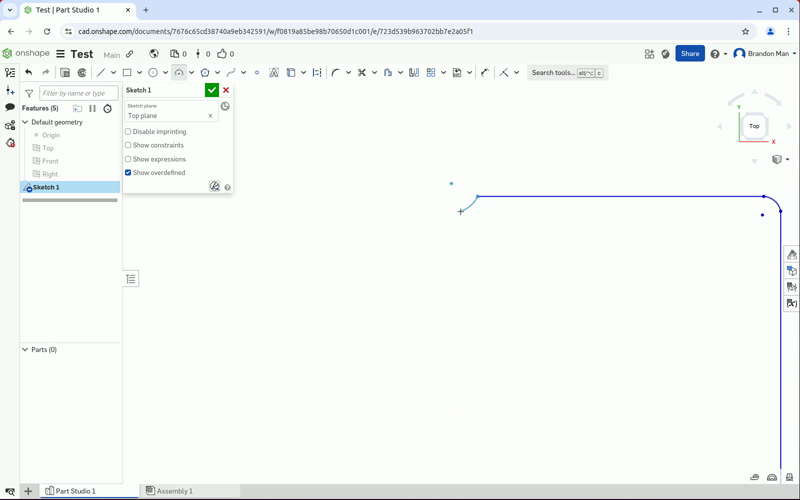
scroll(6)
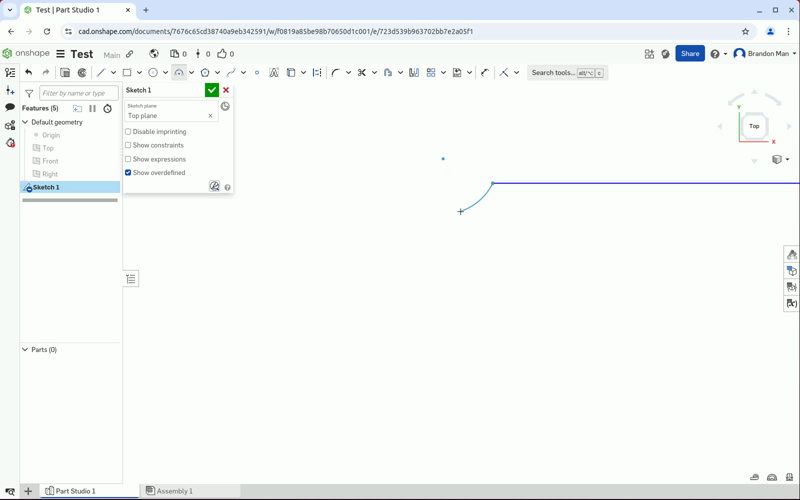
scroll(6)
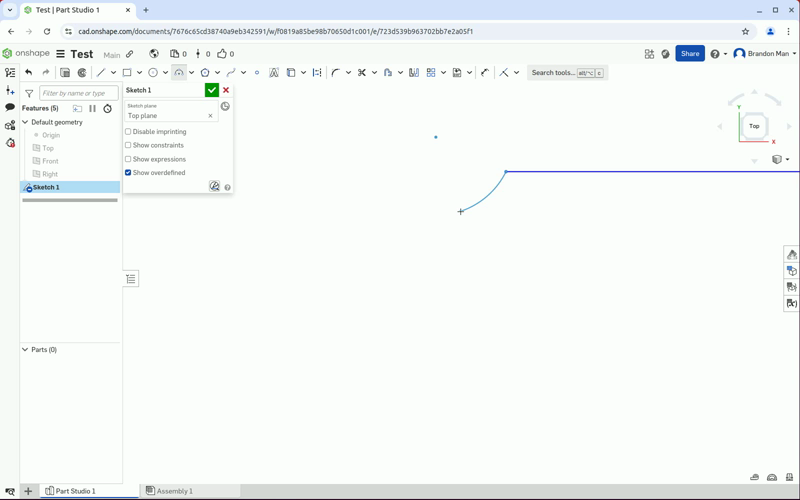
click(460, 211)
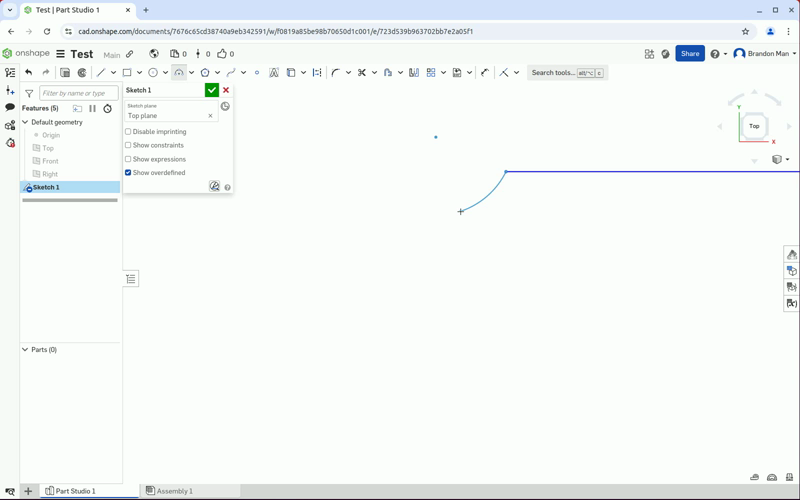
scroll(-6)
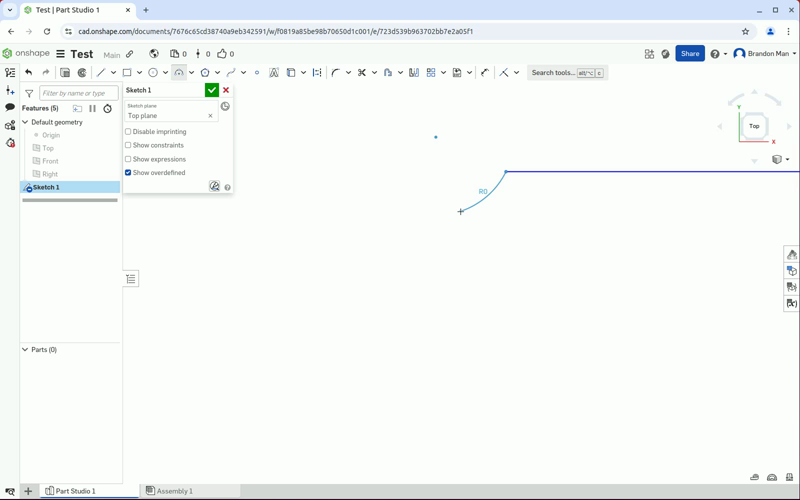
scroll(-6)
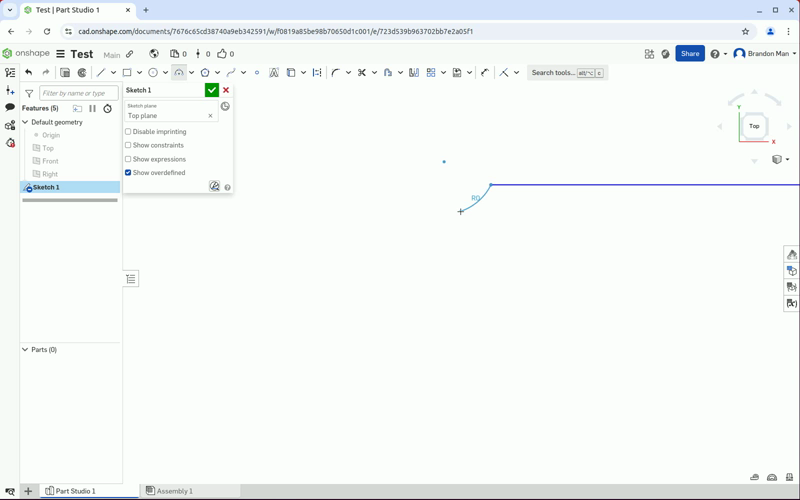
scroll(-6)
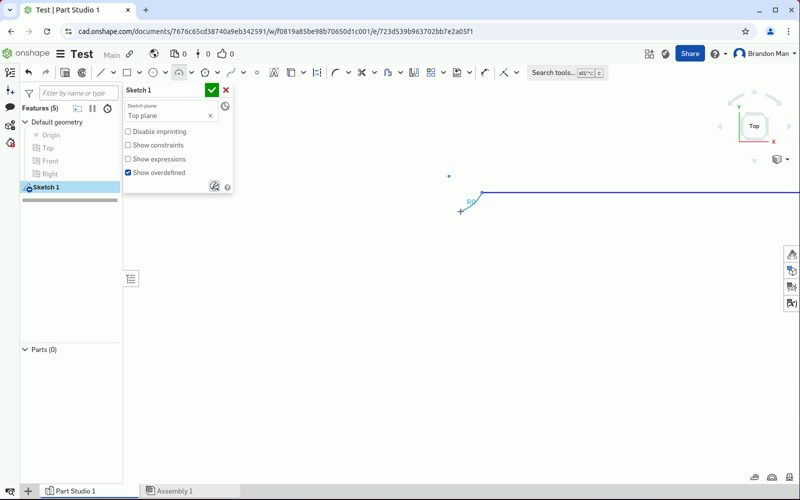
scroll(-6)
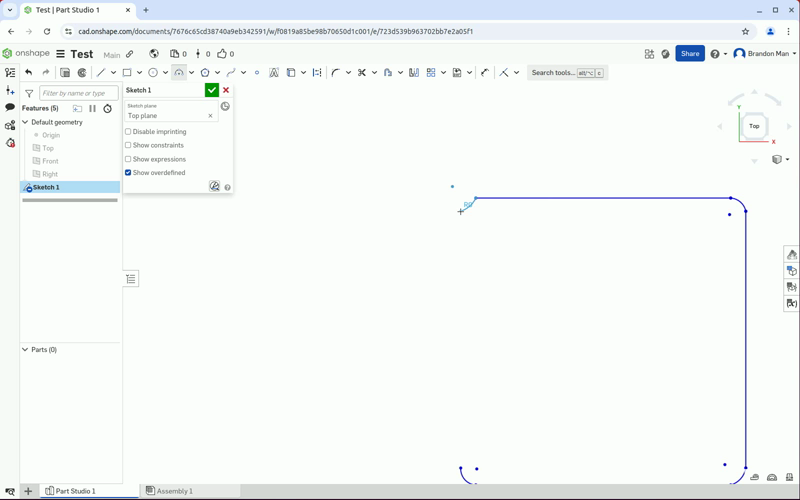
scroll(-6)
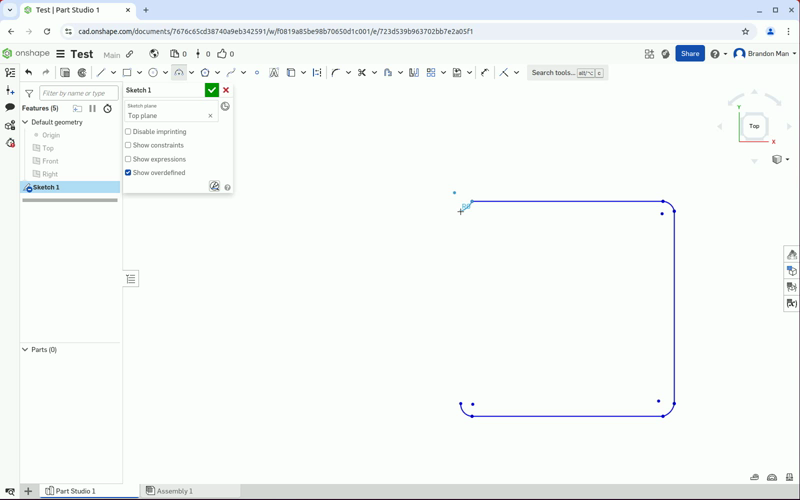
scroll(-6)
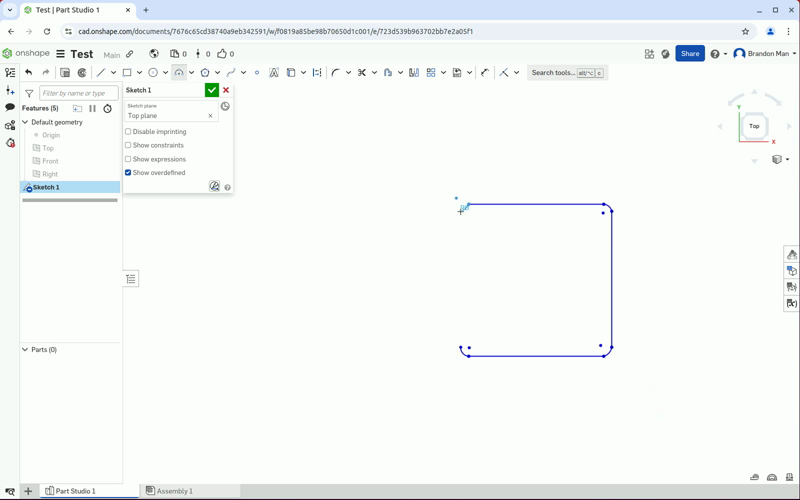
scroll(-6)
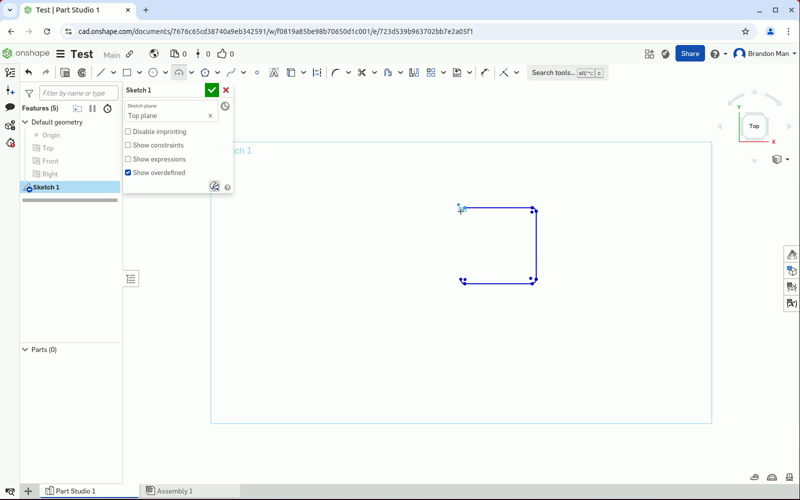
mouse_move(461, 208)
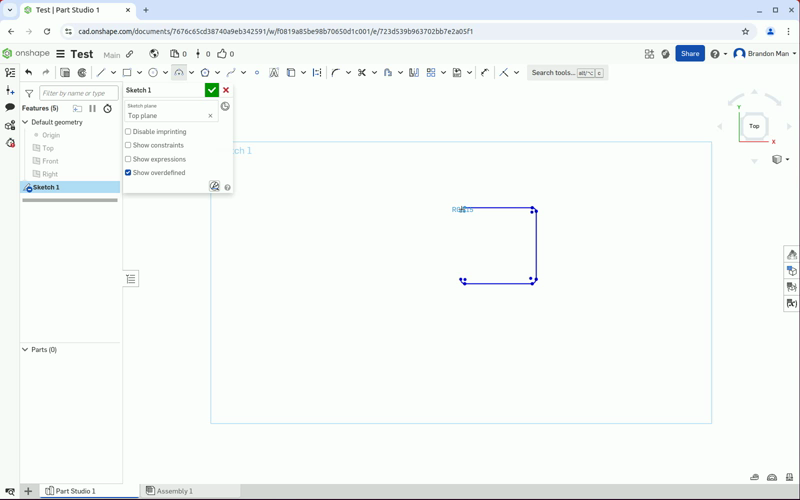
scroll(6)
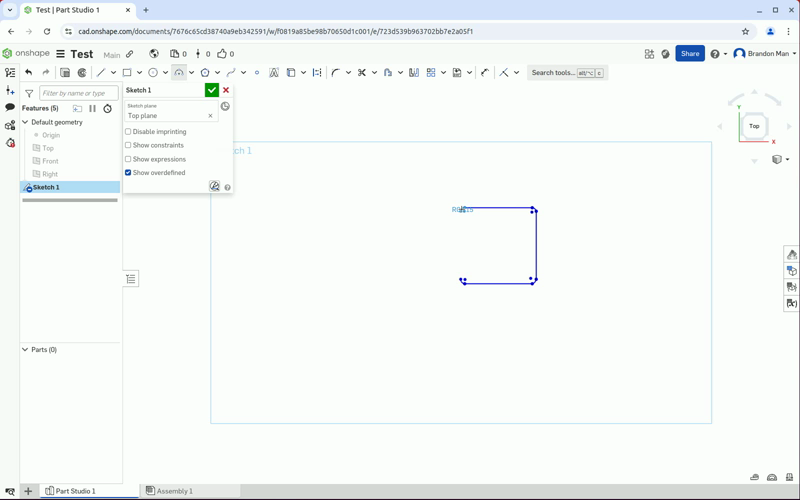
scroll(6)
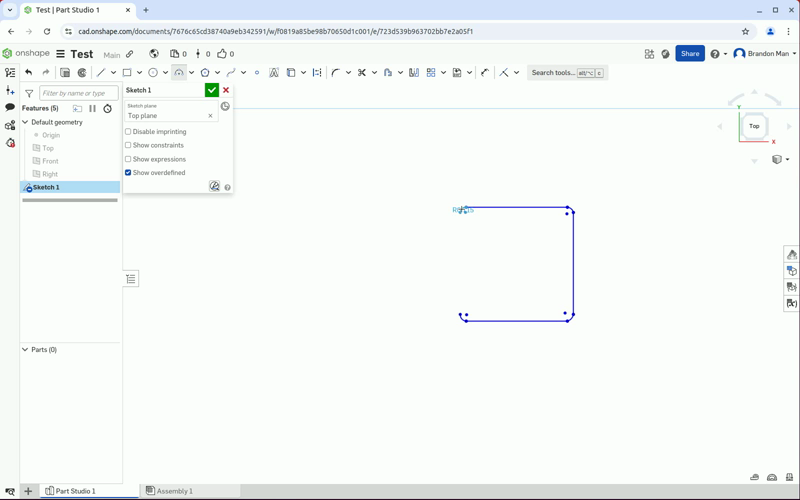
scroll(6)
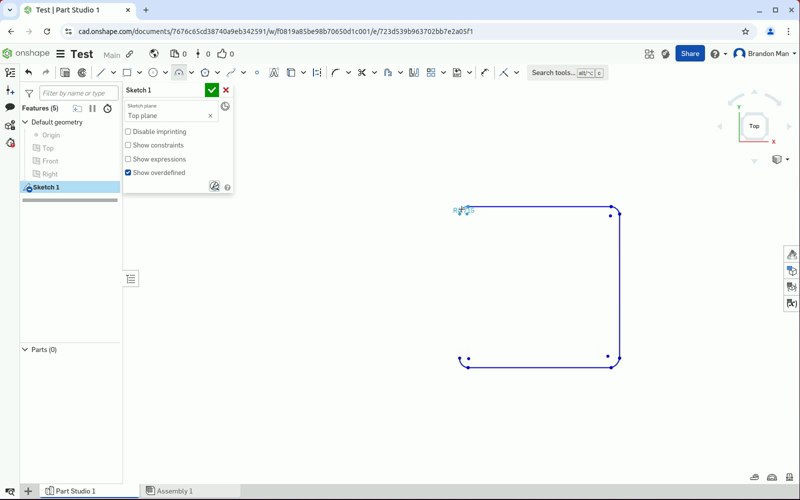
scroll(6)
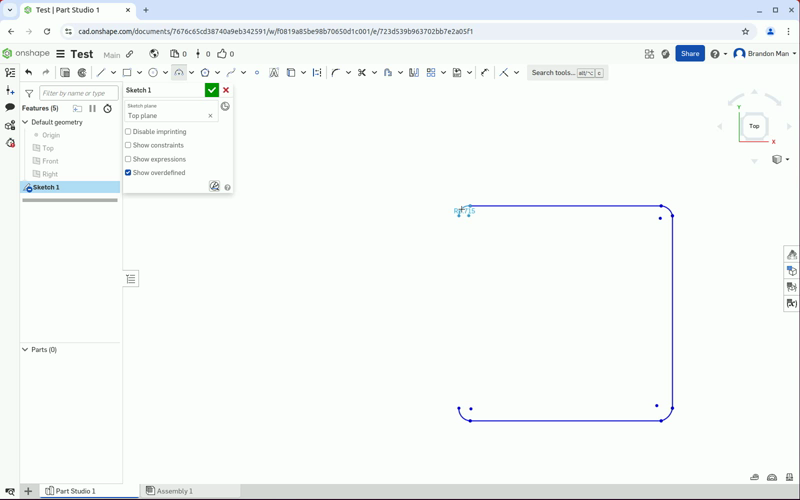
scroll(6)
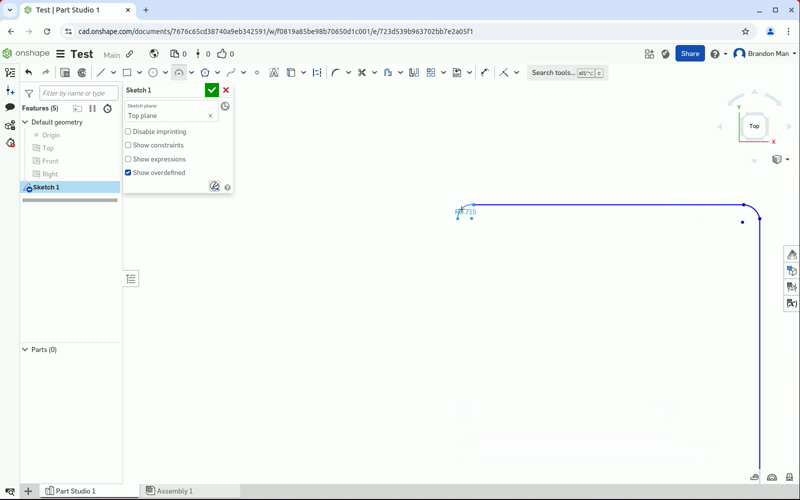
scroll(6)
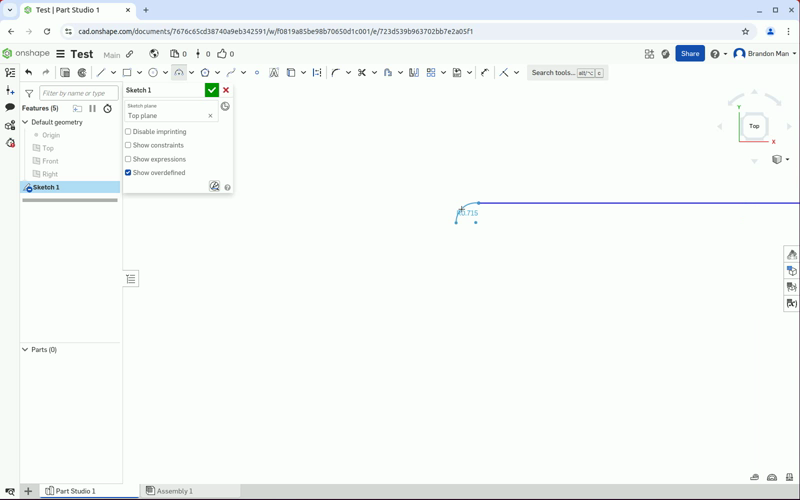
scroll(6)
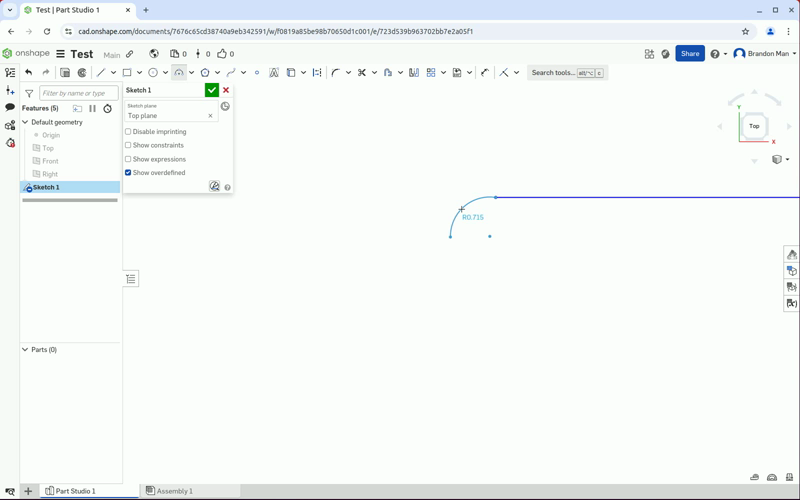
click(461, 208)
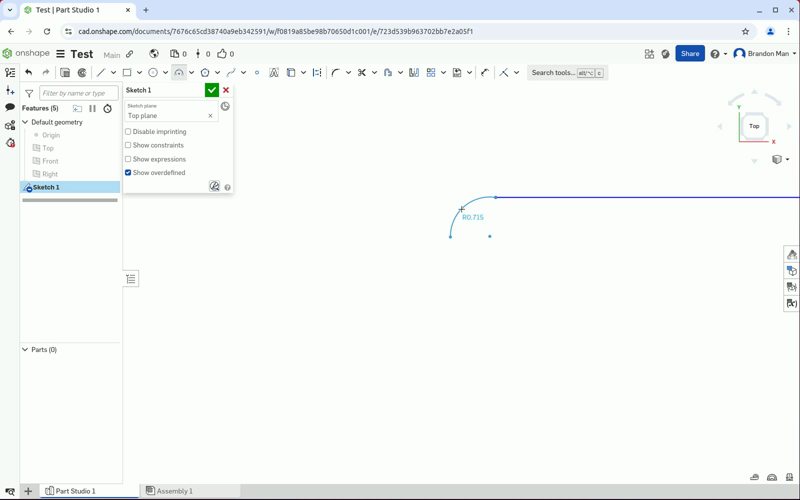
scroll(-6)
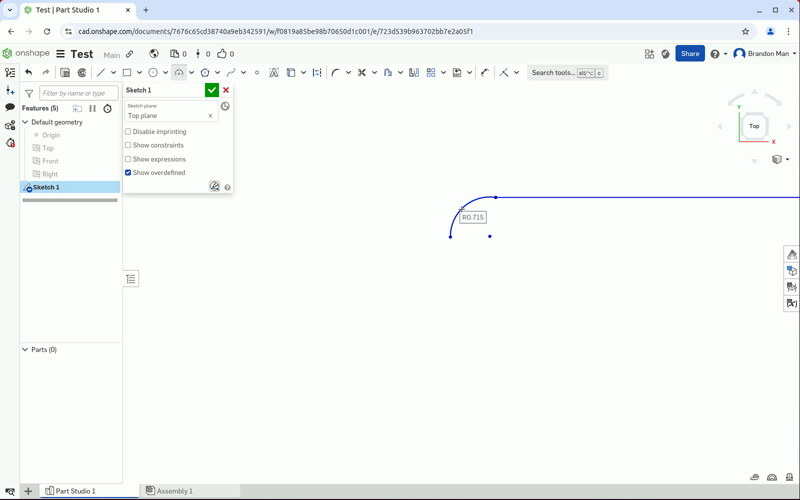
scroll(-6)
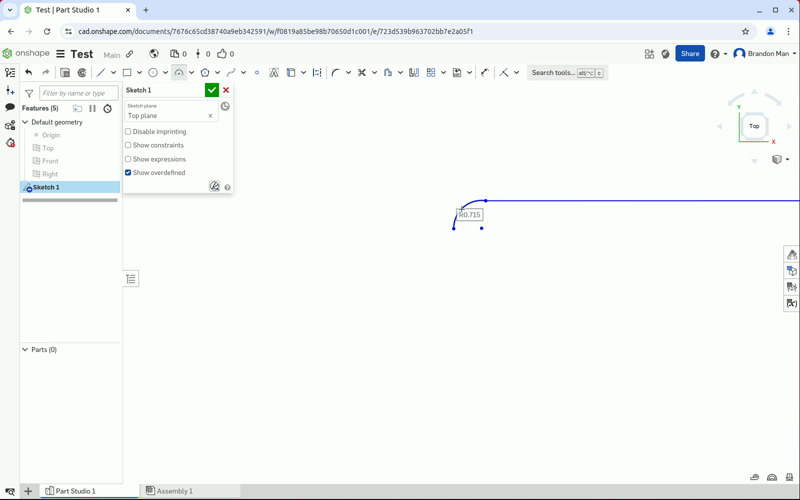
scroll(-6)
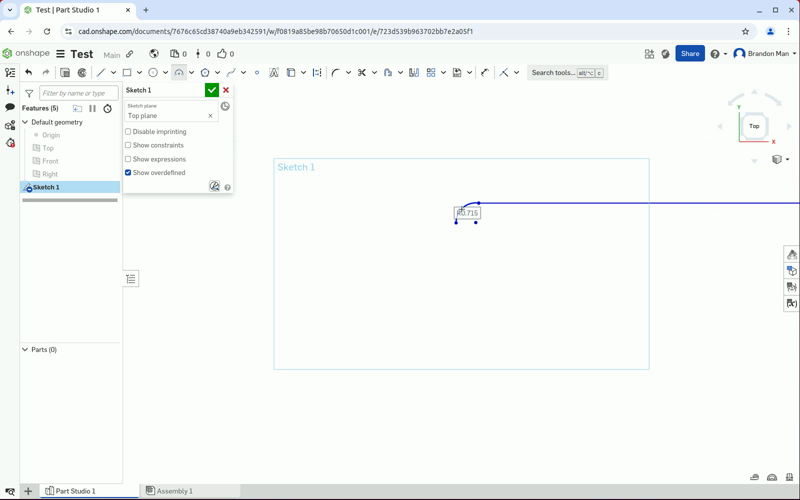
scroll(-6)
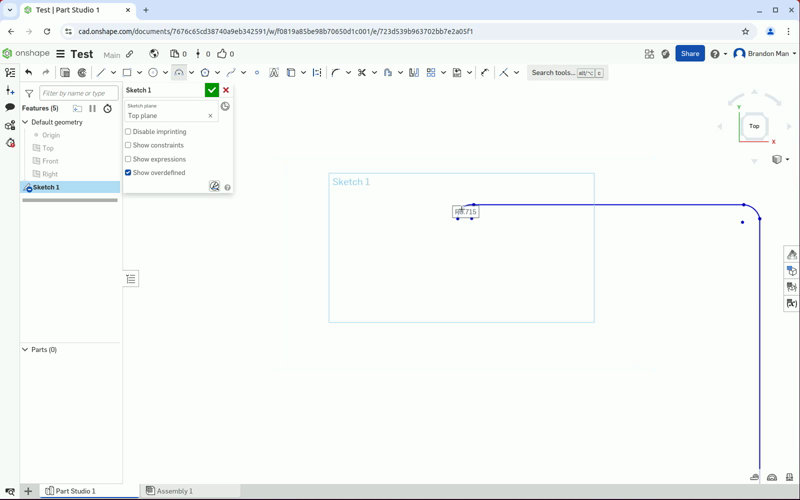
scroll(-6)
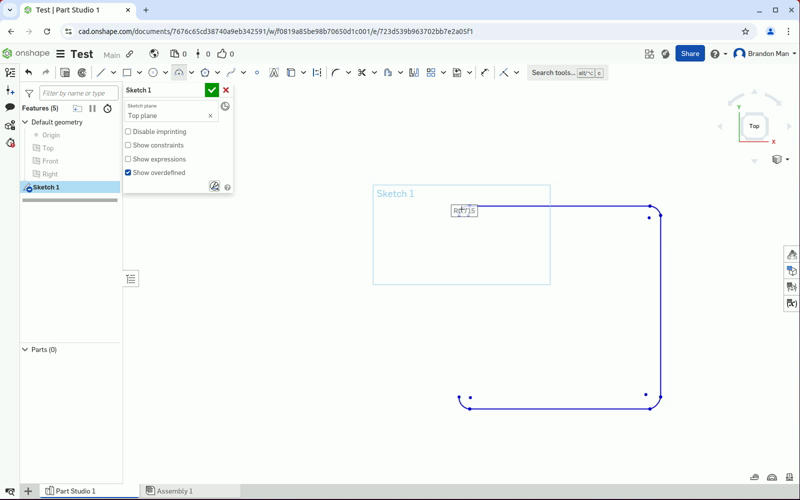
scroll(-6)
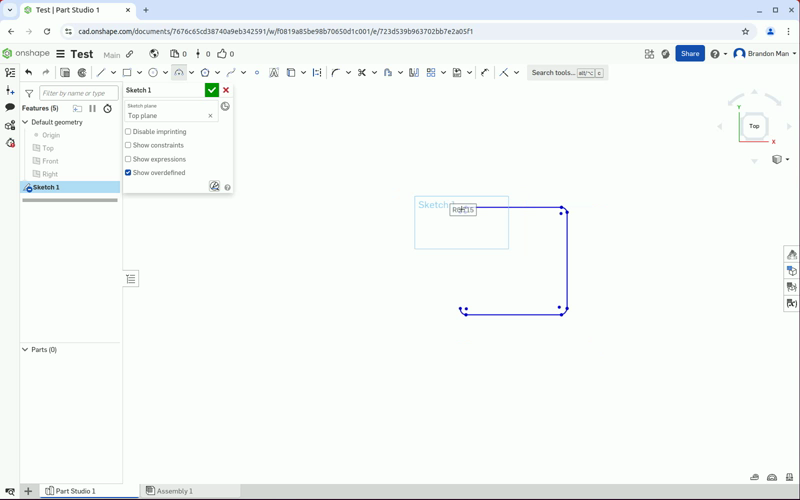
scroll(-6)
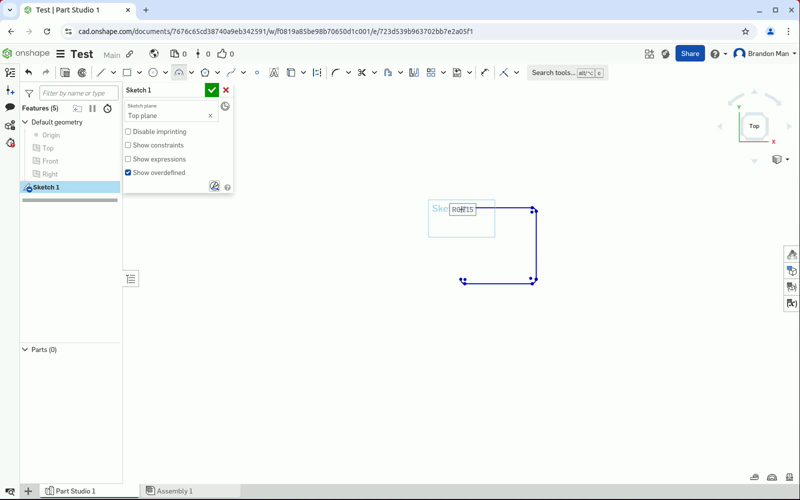
key_up(shift)
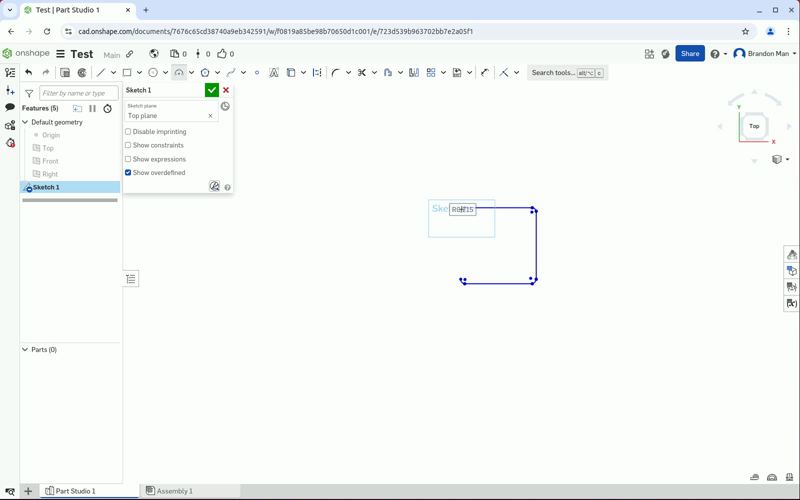
key(esc)
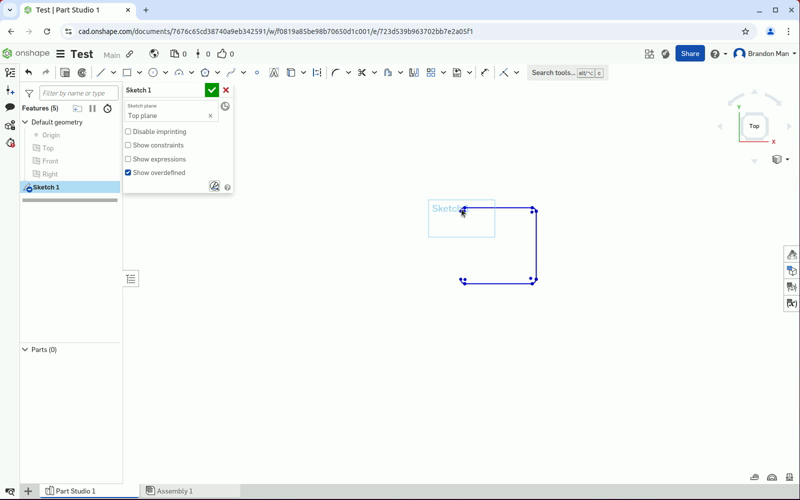
key(l)
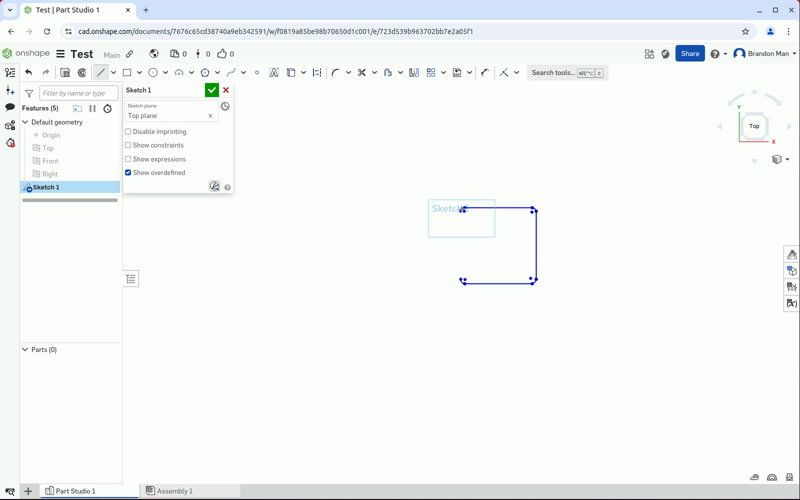
mouse_move(460, 211)
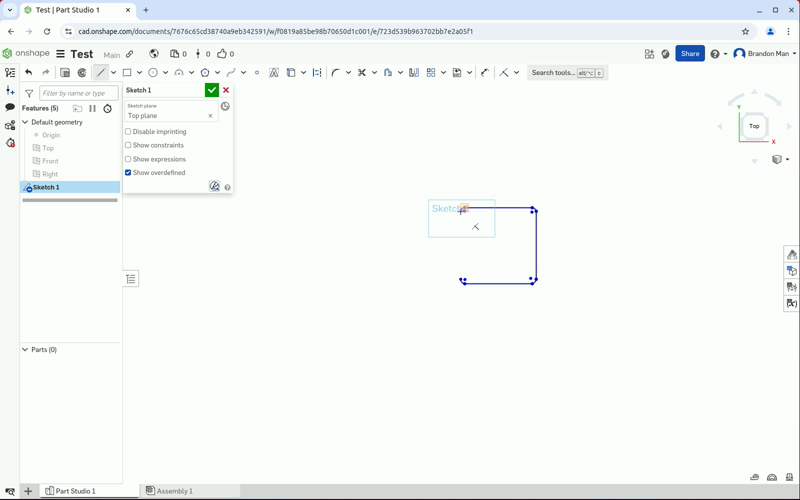
scroll(6)
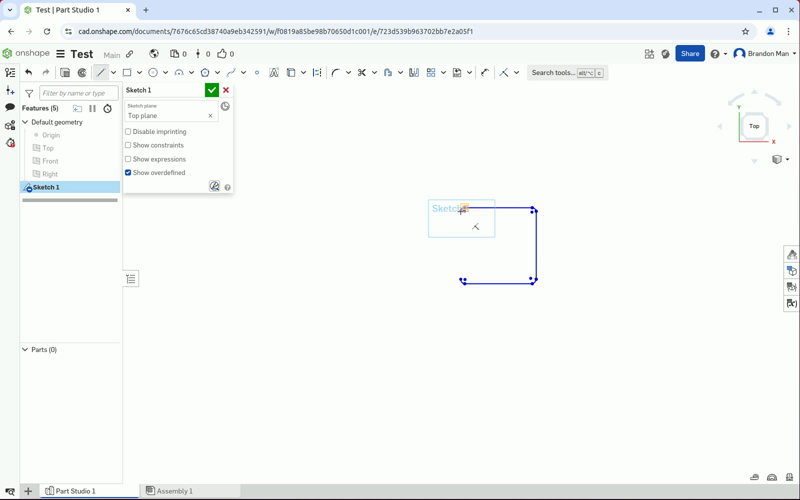
scroll(6)
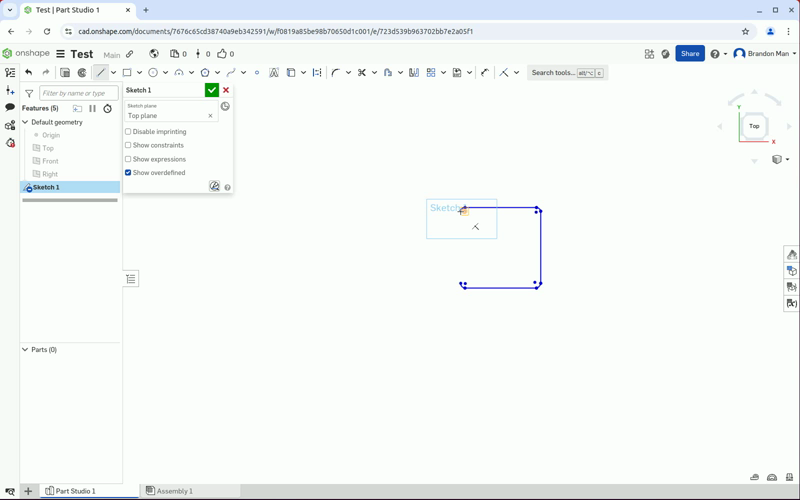
scroll(6)
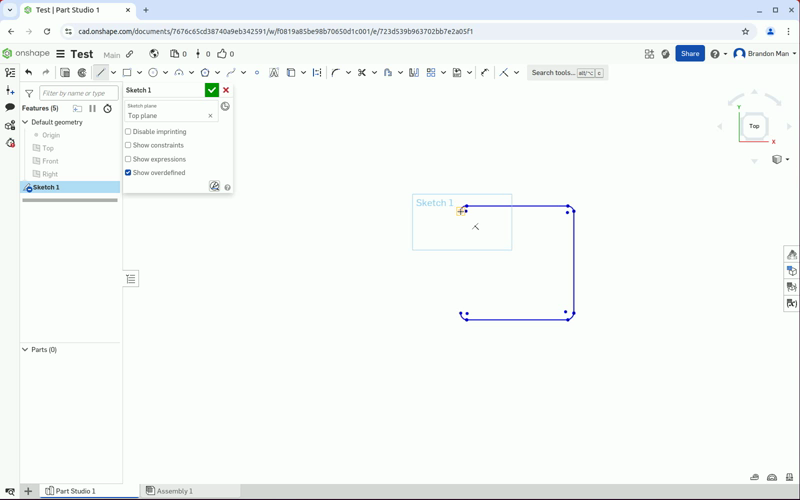
scroll(6)
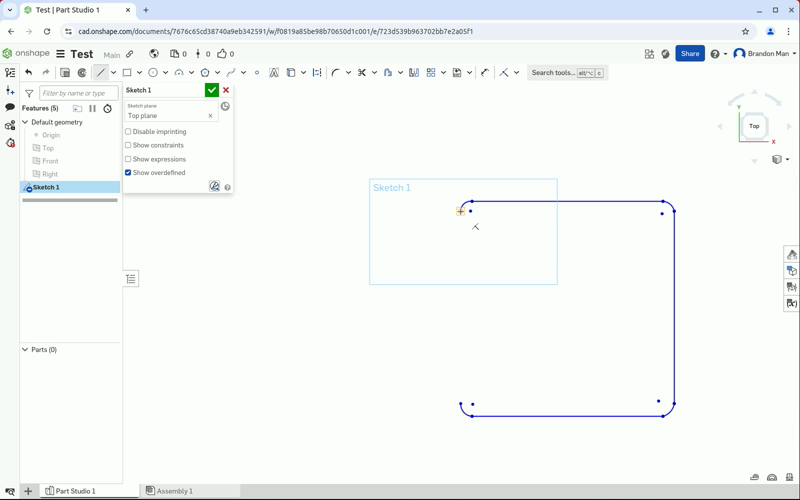
scroll(6)
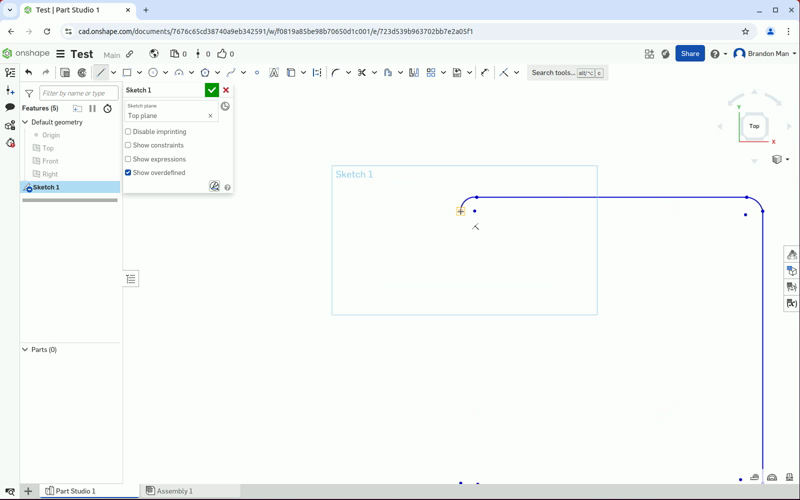
scroll(6)
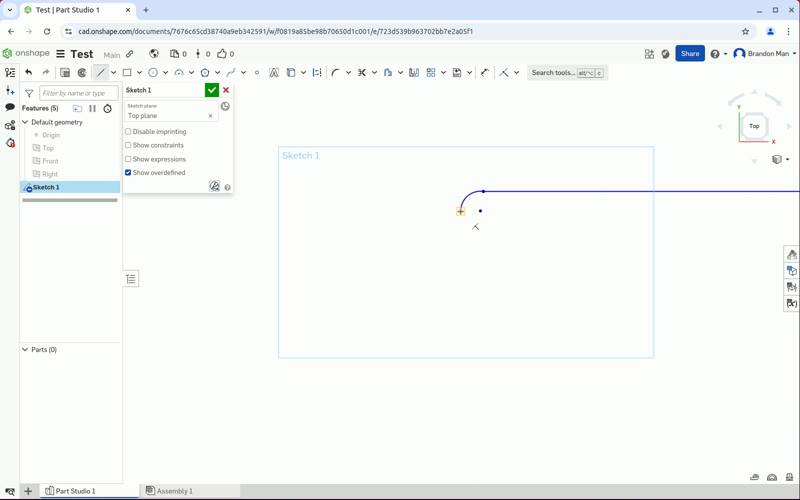
scroll(6)
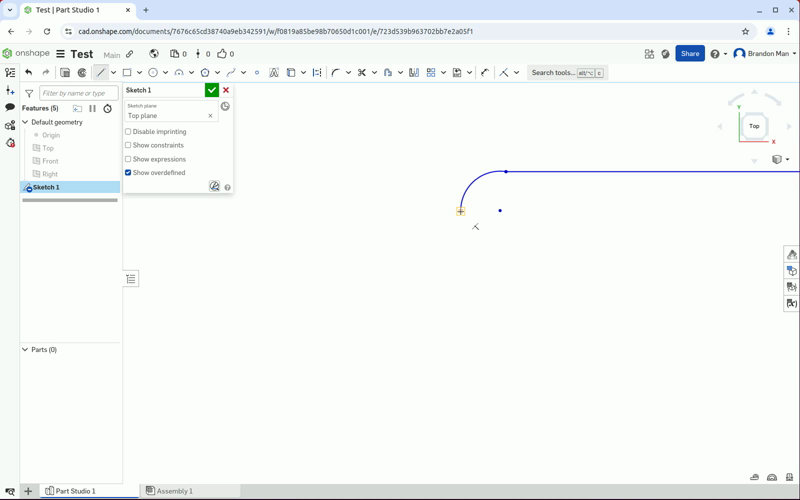
click(460, 211)
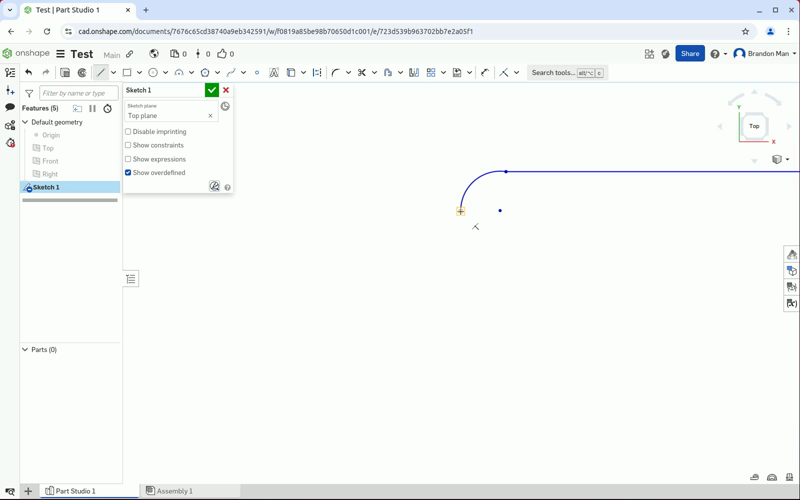
scroll(-6)
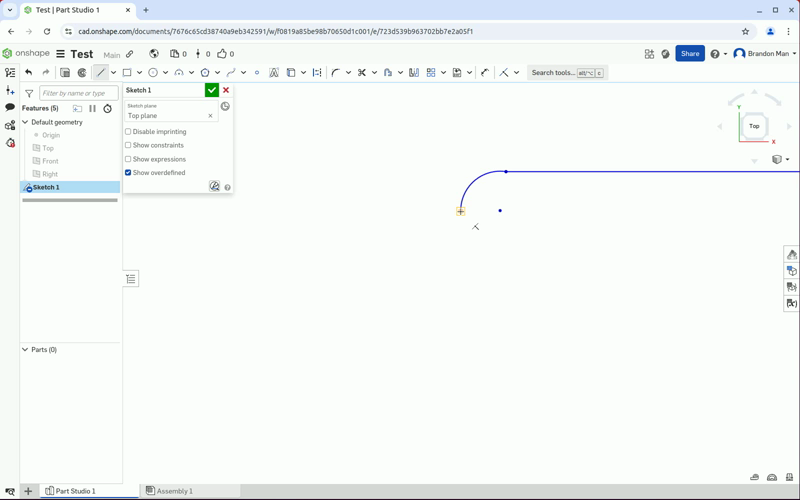
scroll(-6)
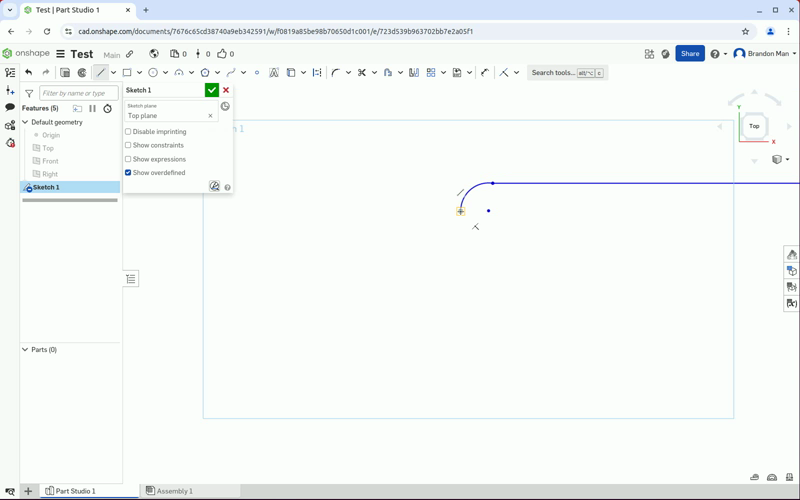
scroll(-6)
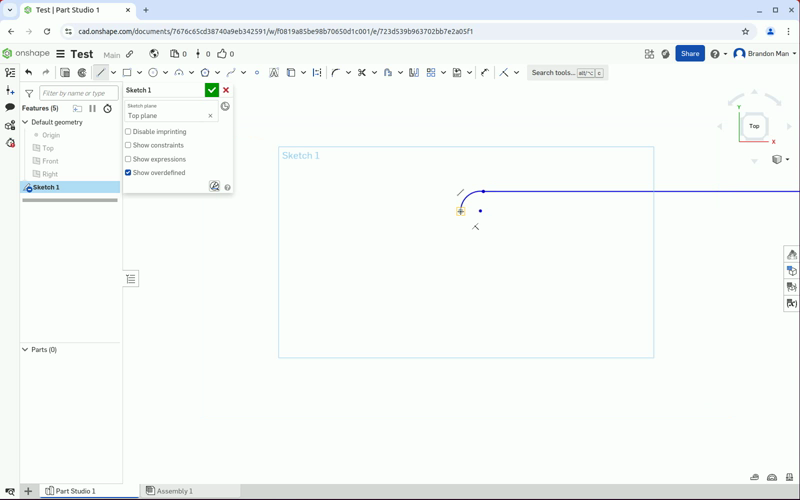
scroll(-6)
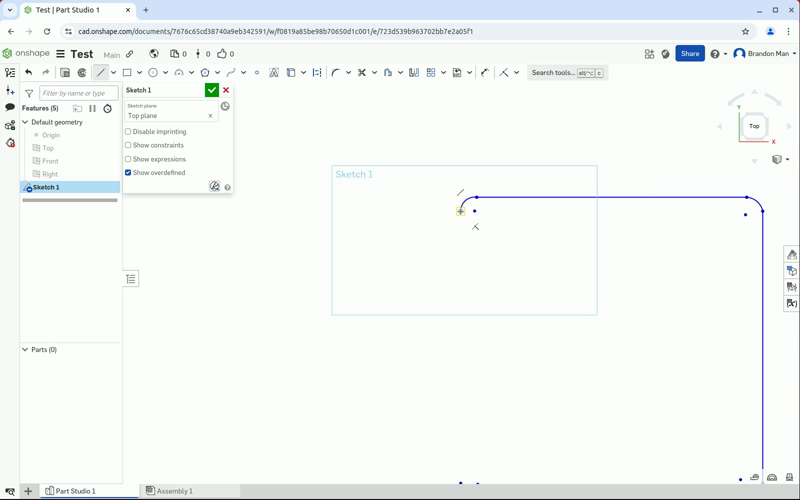
scroll(-6)
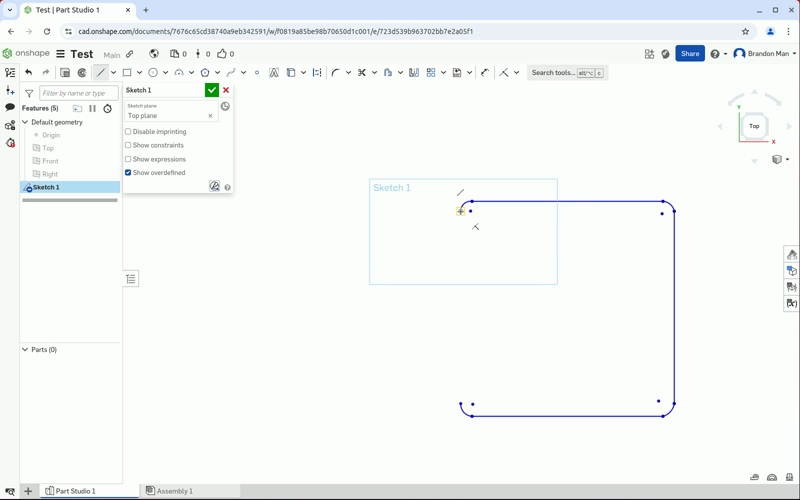
scroll(-6)
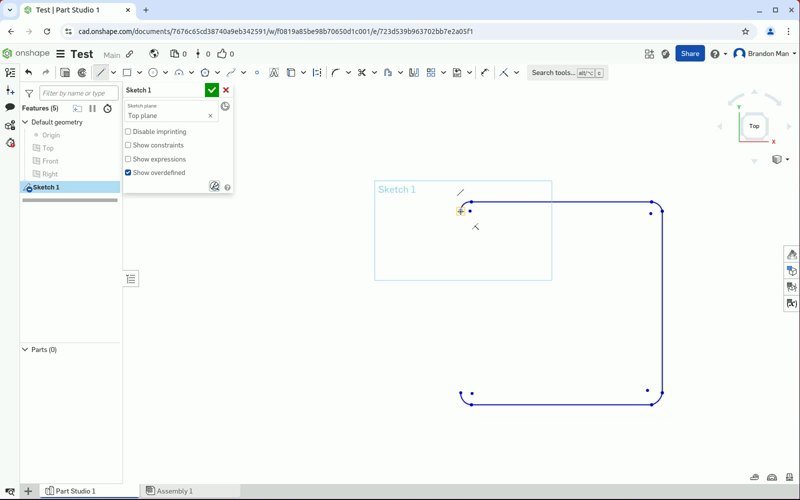
scroll(-6)
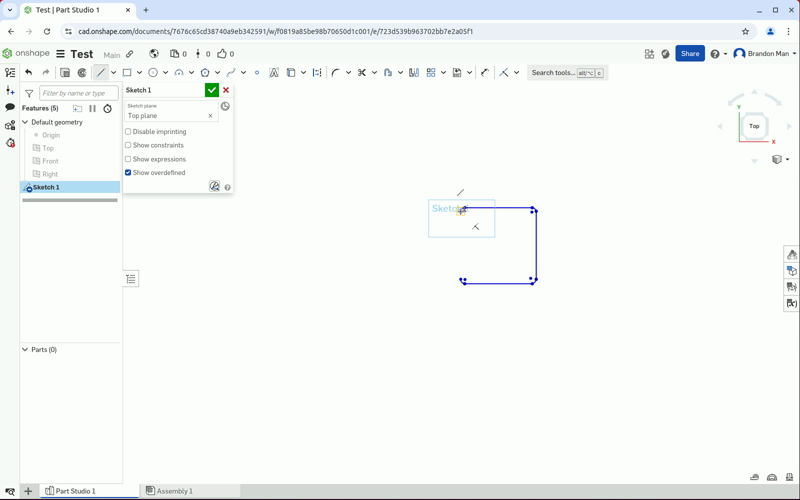
key_down(shift)
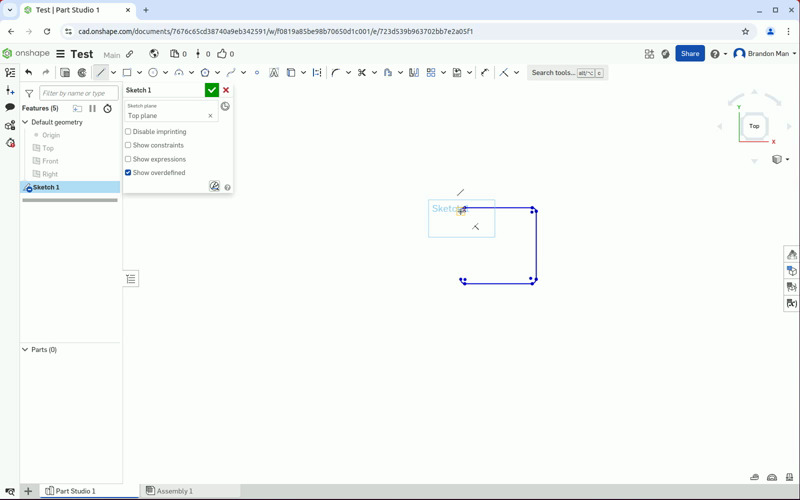
mouse_move(460, 279)
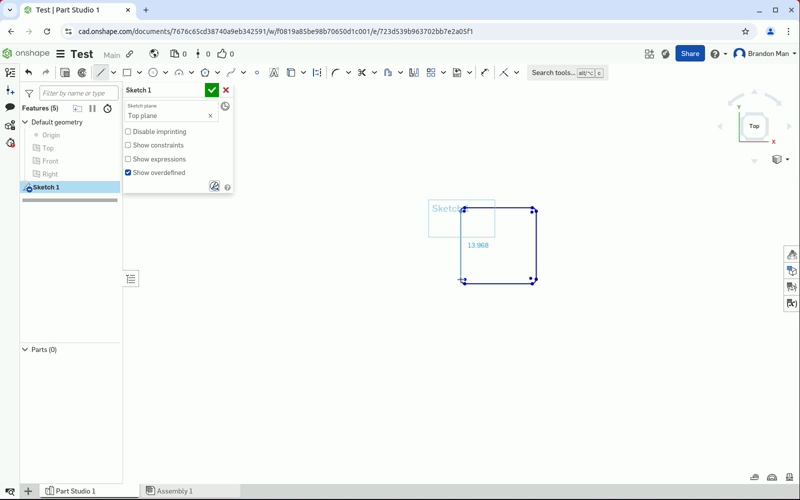
scroll(6)
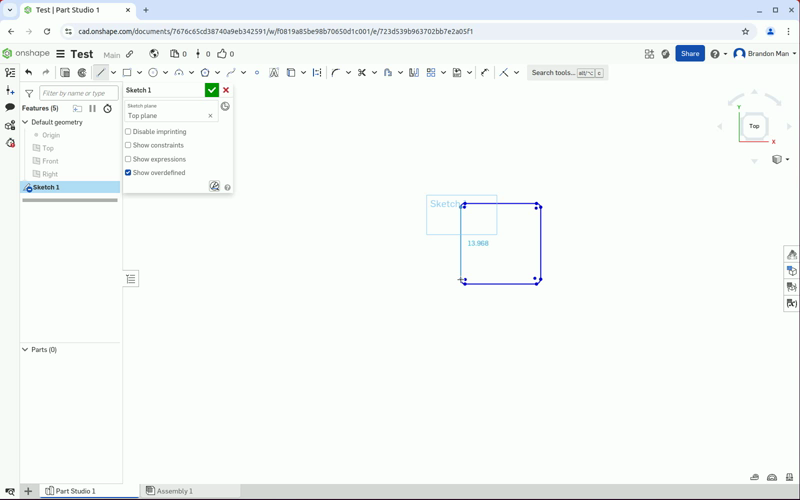
scroll(6)
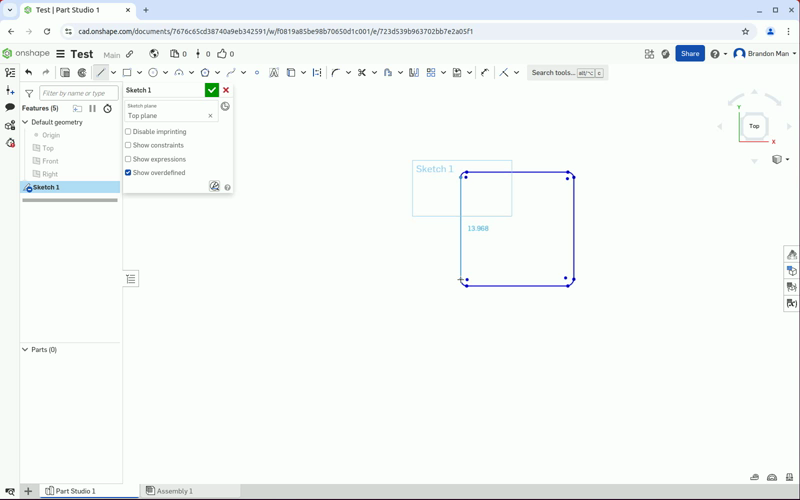
scroll(6)
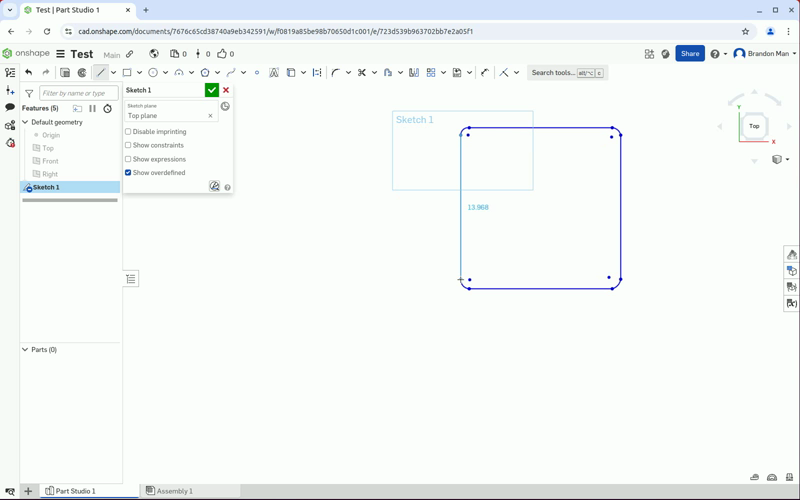
scroll(6)
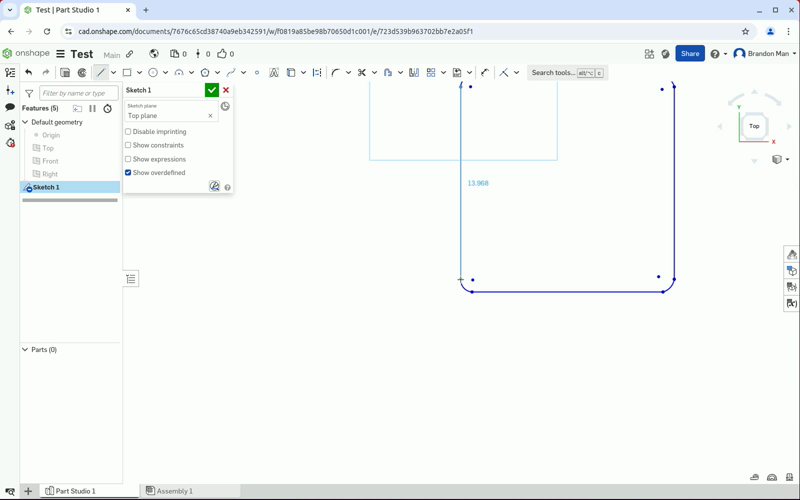
scroll(6)
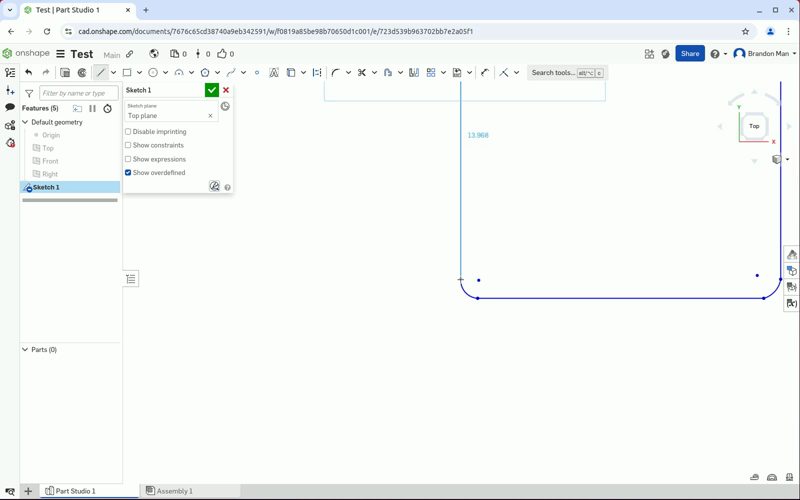
scroll(6)
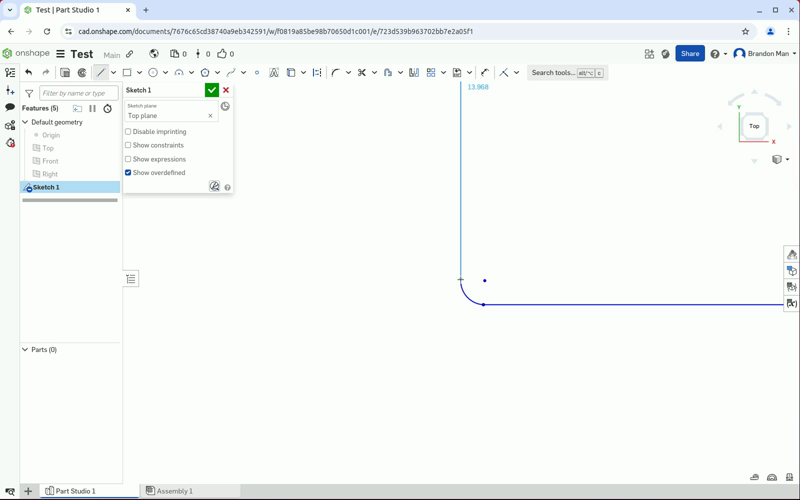
scroll(6)
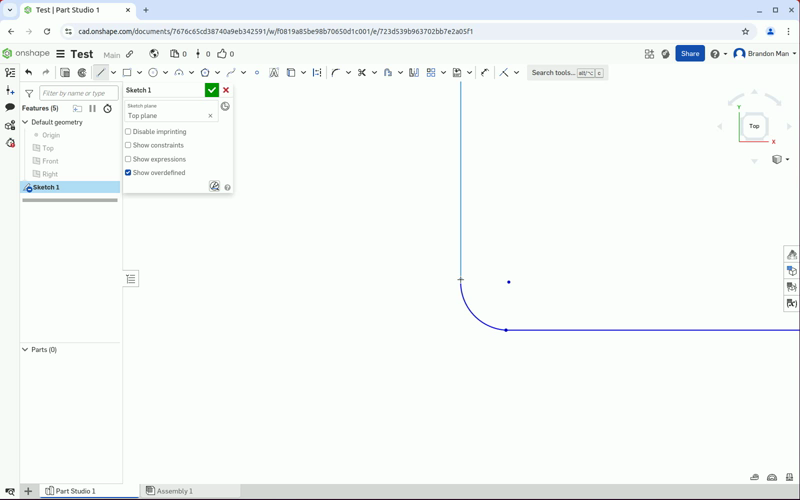
key_up(shift)
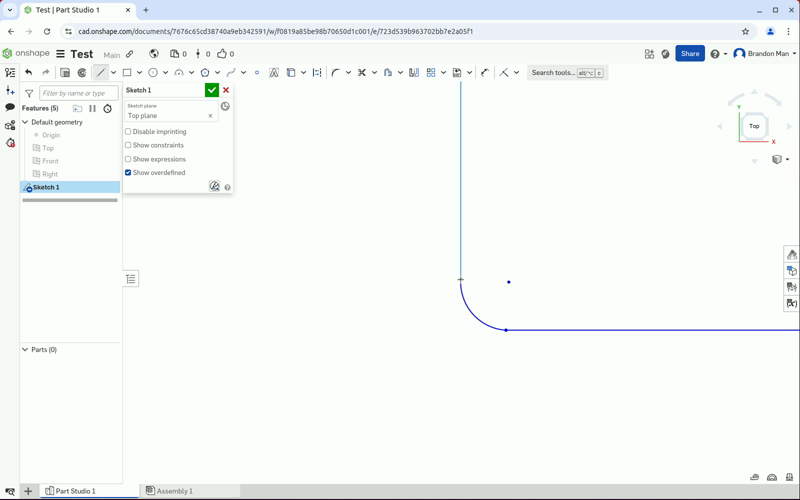
click(460, 279)
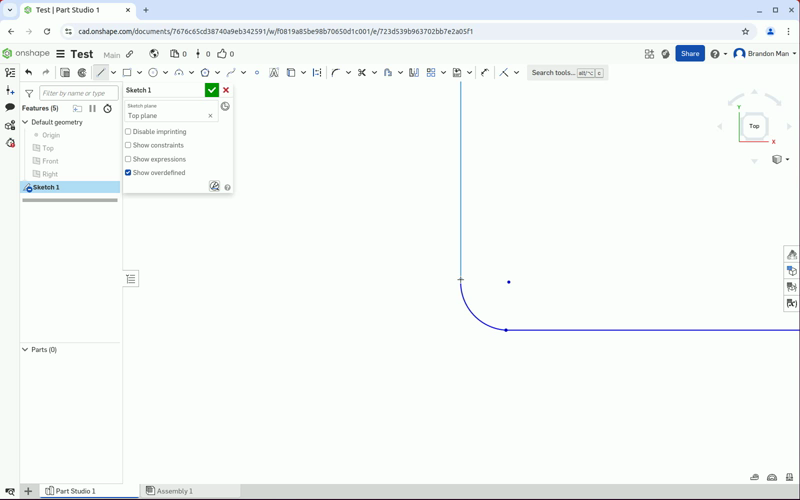
scroll(-6)
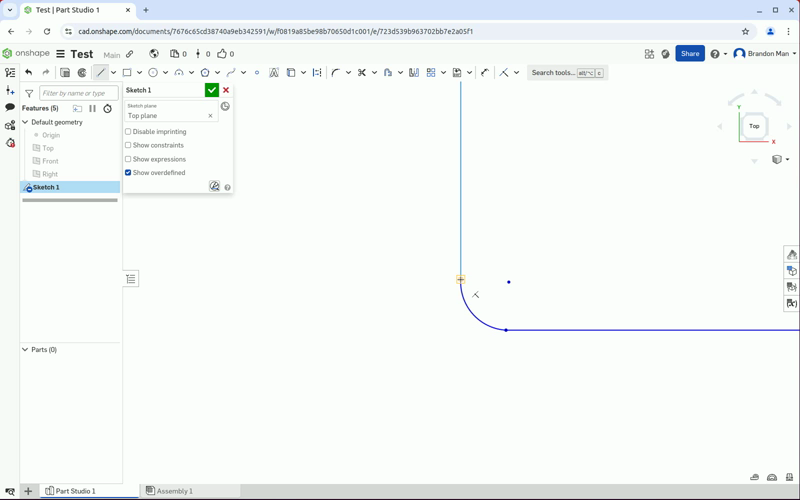
scroll(-6)
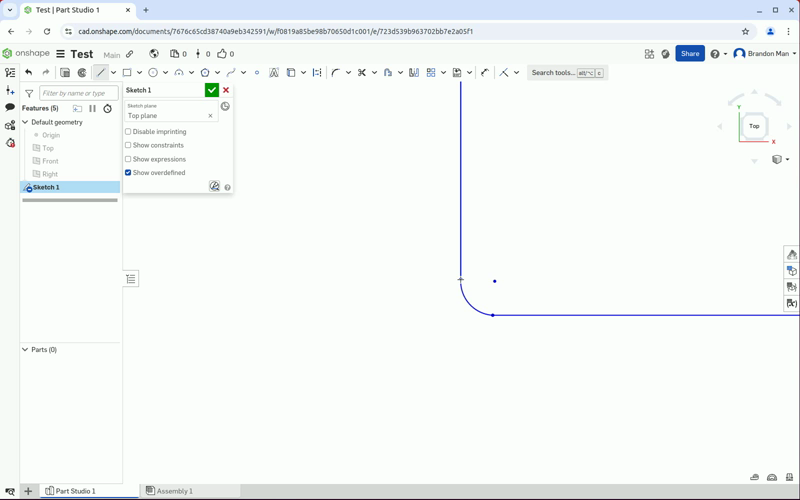
scroll(-6)
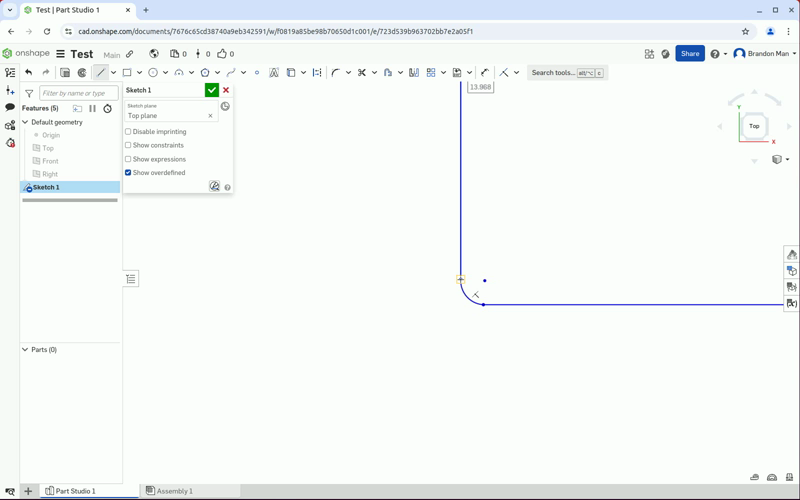
scroll(-6)
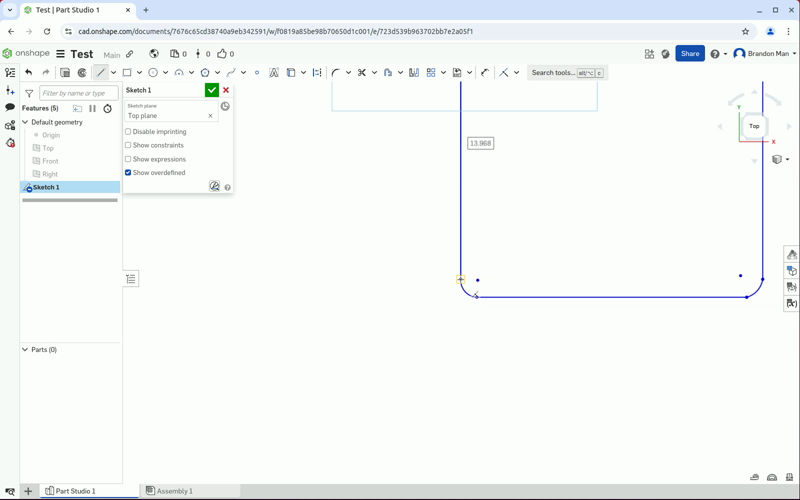
scroll(-6)
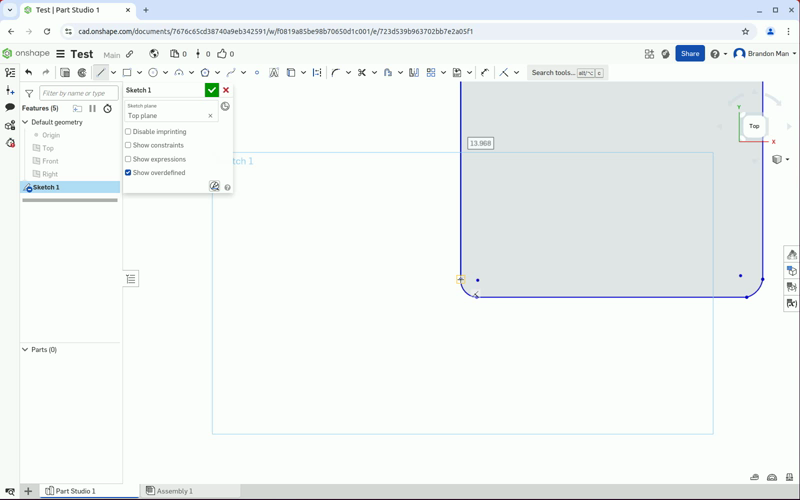
scroll(-6)
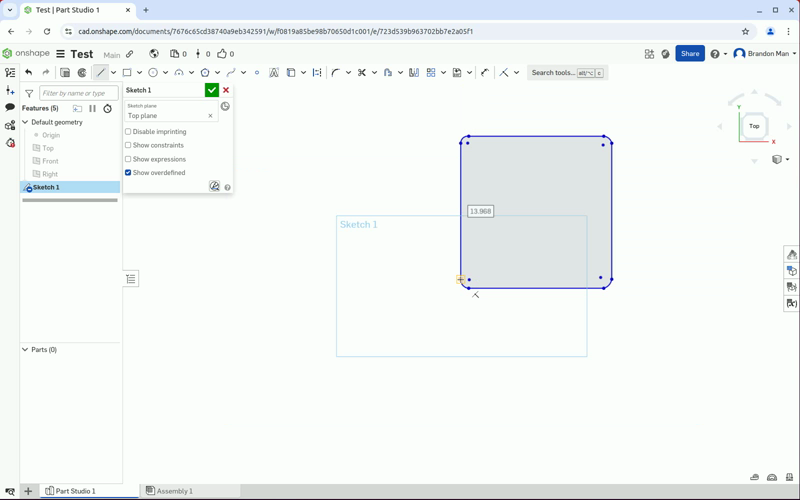
scroll(-6)
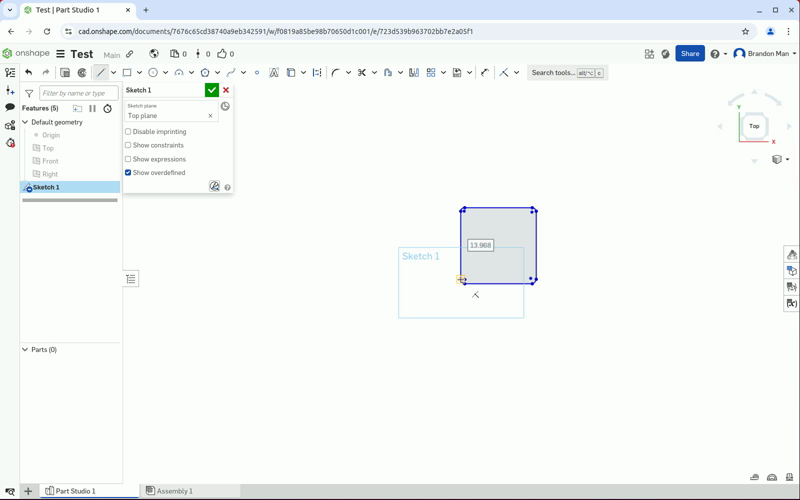
key(esc)
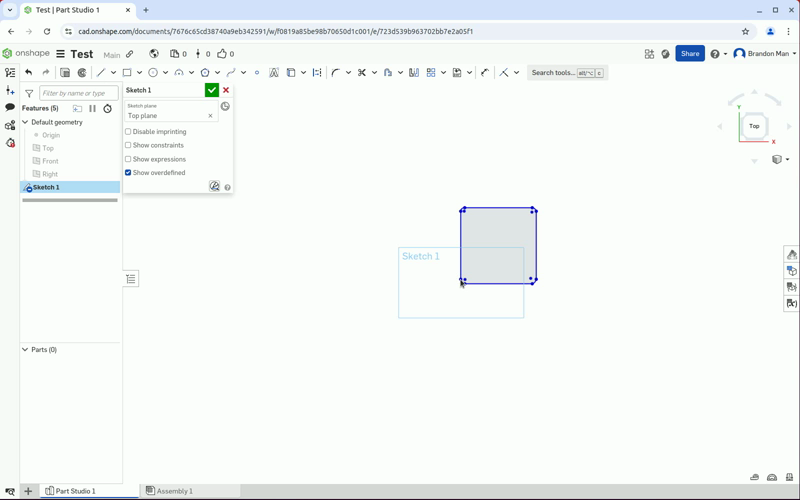
mouse_move(498, 231)
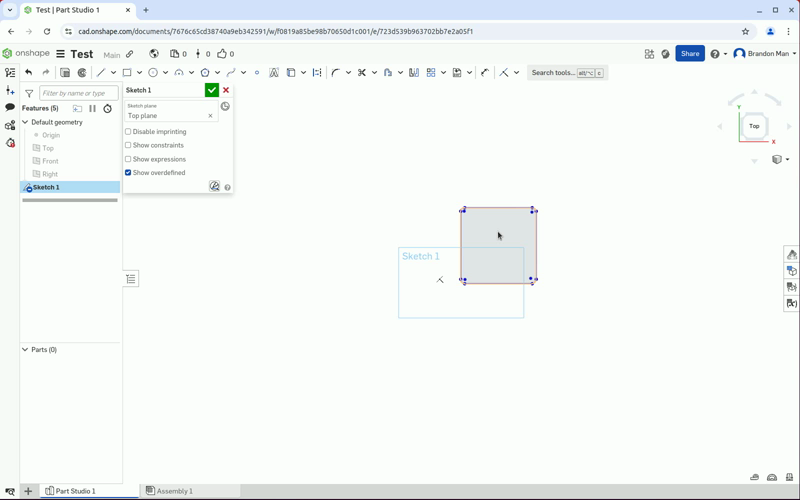
click(498, 231)
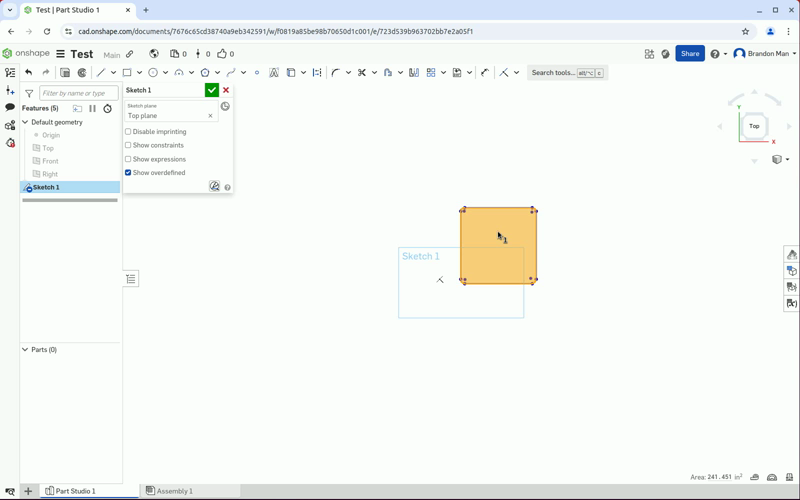
mouse_move(73, 352)
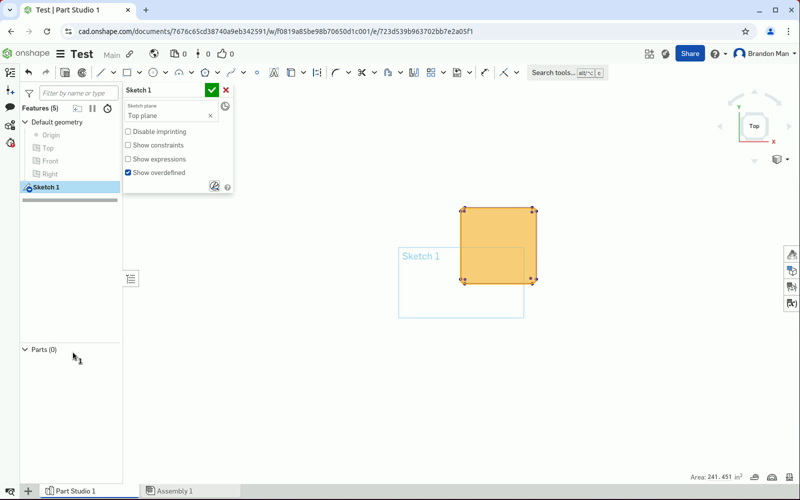
key(shift+y)
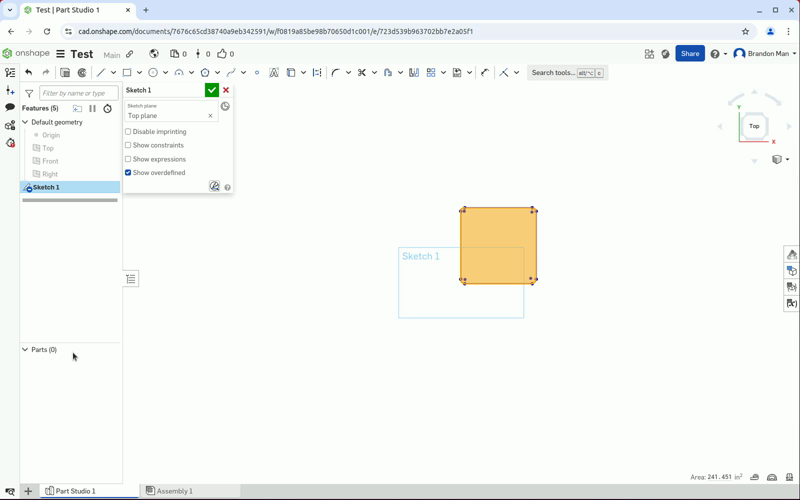
key(shift+e)
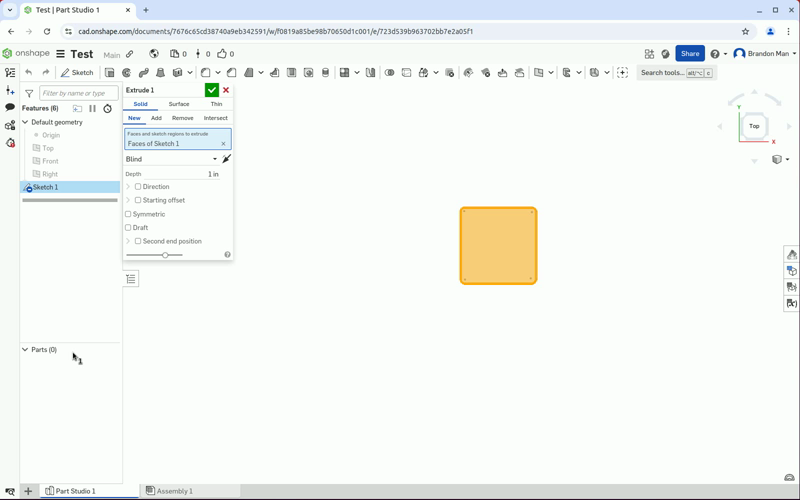
mouse_move(143, 106)
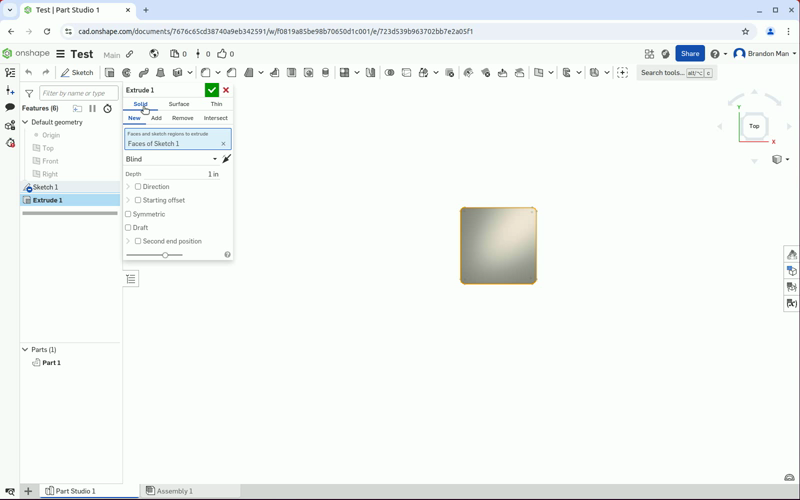
click(143, 106)
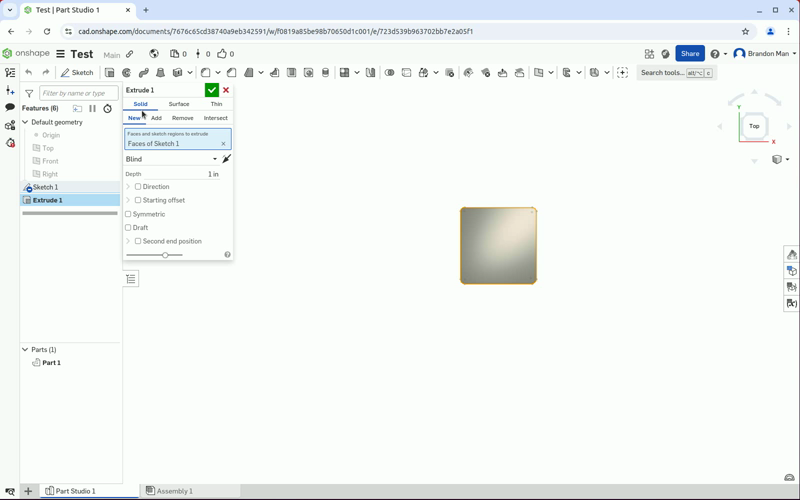
mouse_move(137, 120)
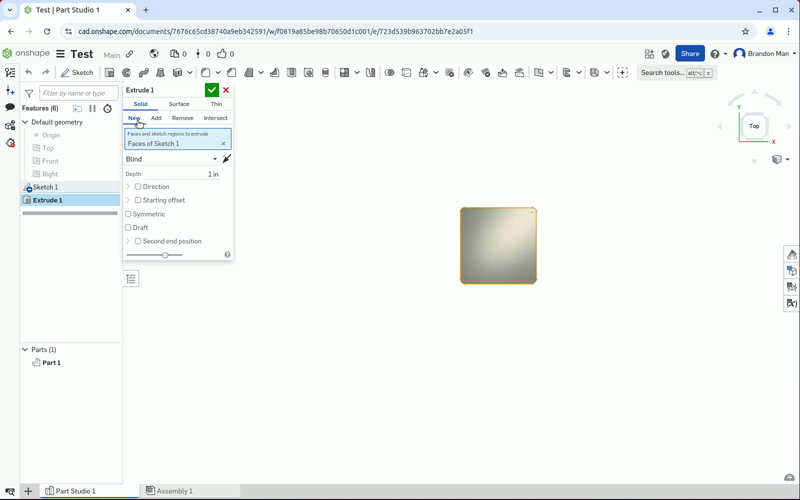
click(137, 120)
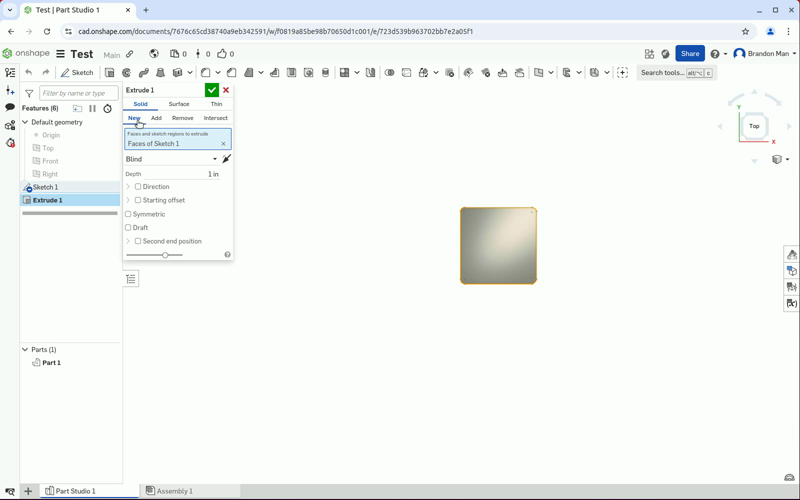
key(tab, 4)
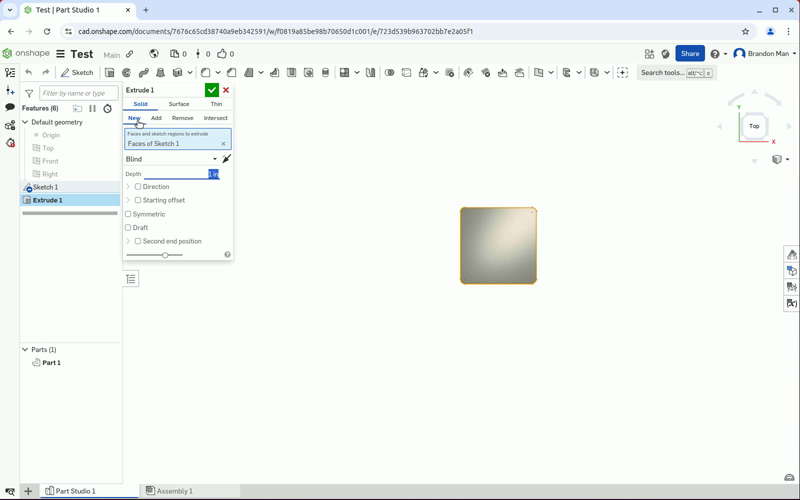
text(0.481)
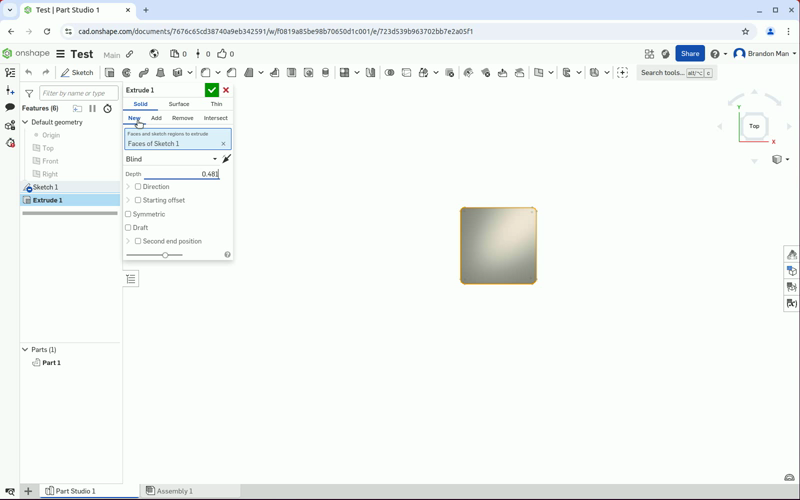
key(enter)
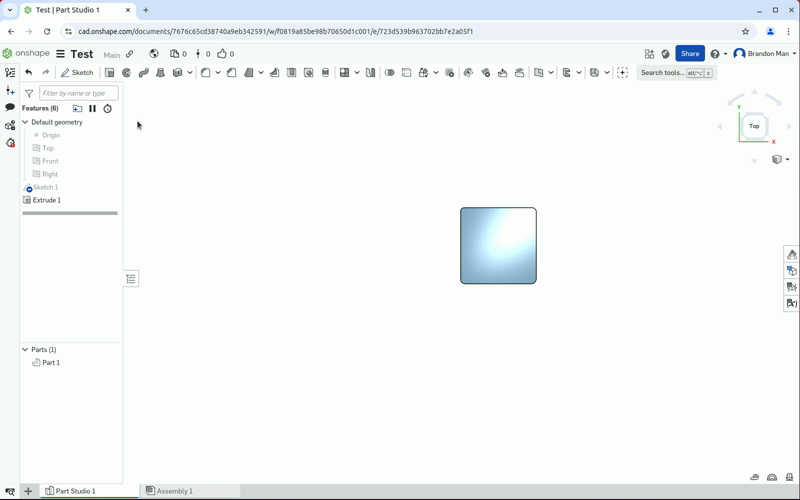
key(shift+h)
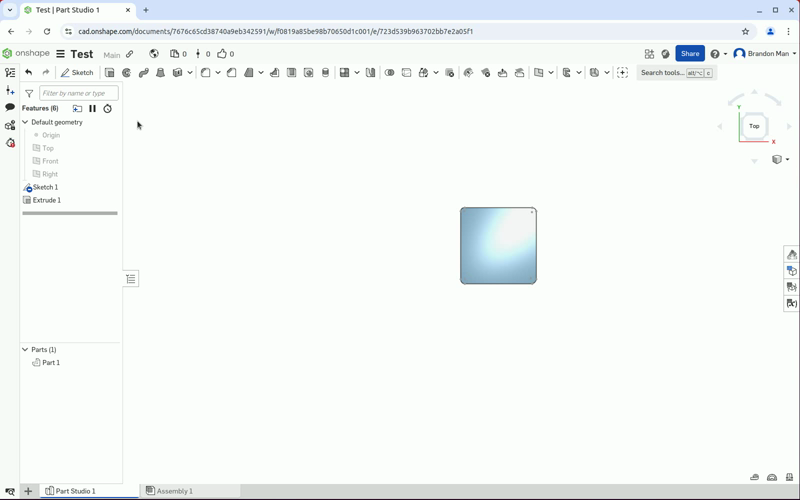
key(shift+h)
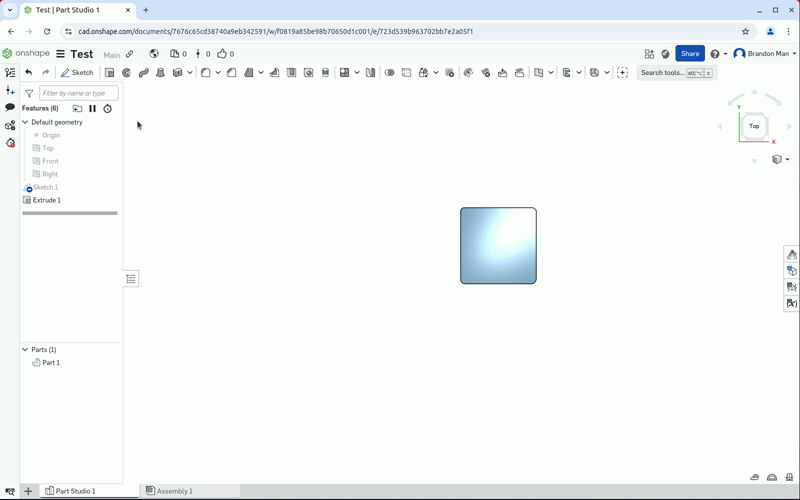
mouse_move(73, 189)
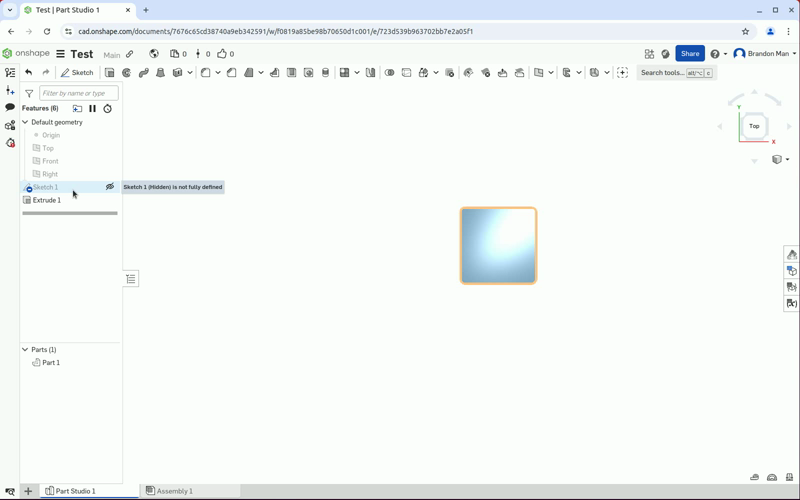
click(73, 189)
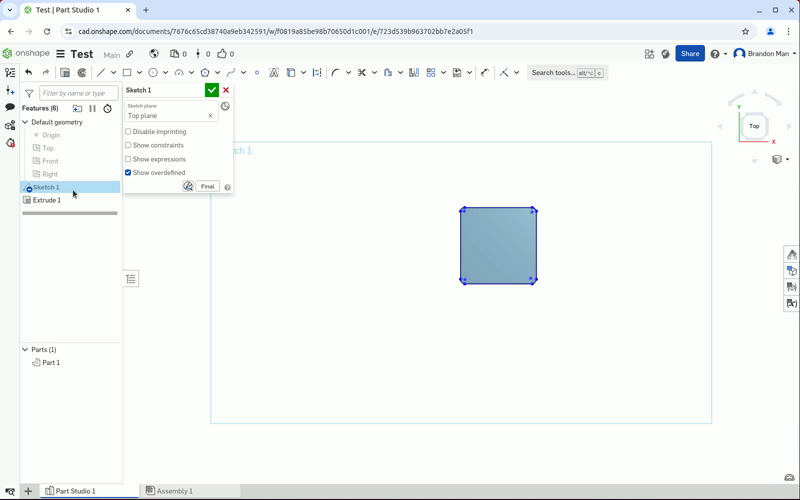
mouse_move(229, 92)
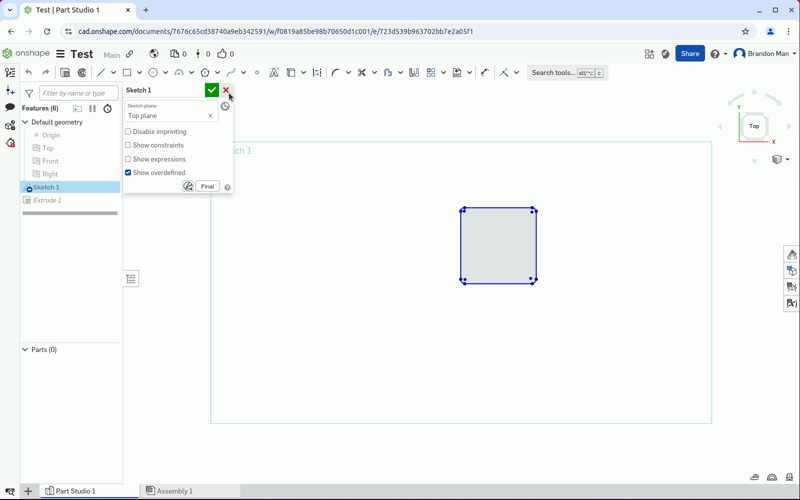
click(229, 92)
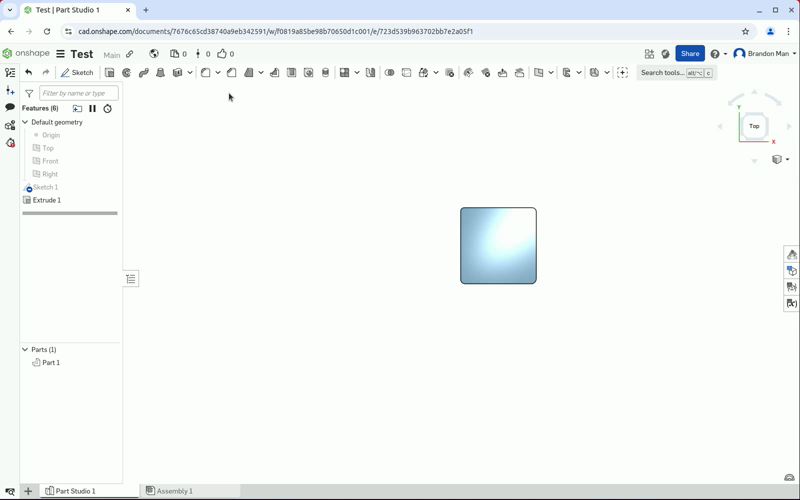
mouse_move(541, 75)
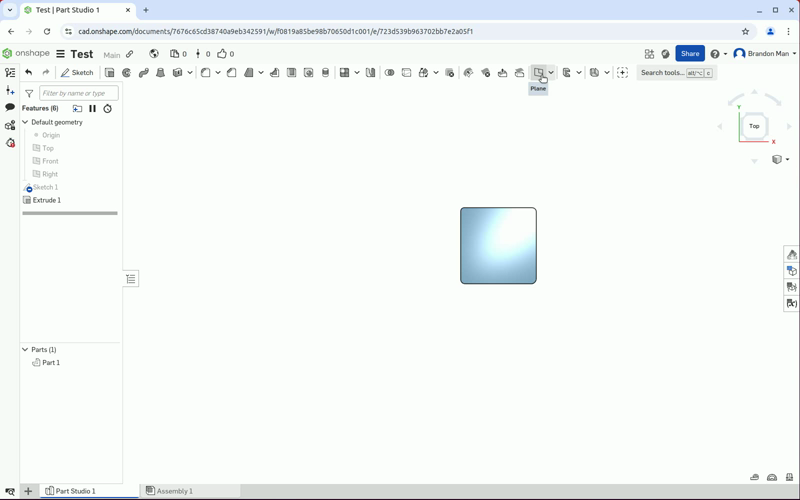
click(541, 75)
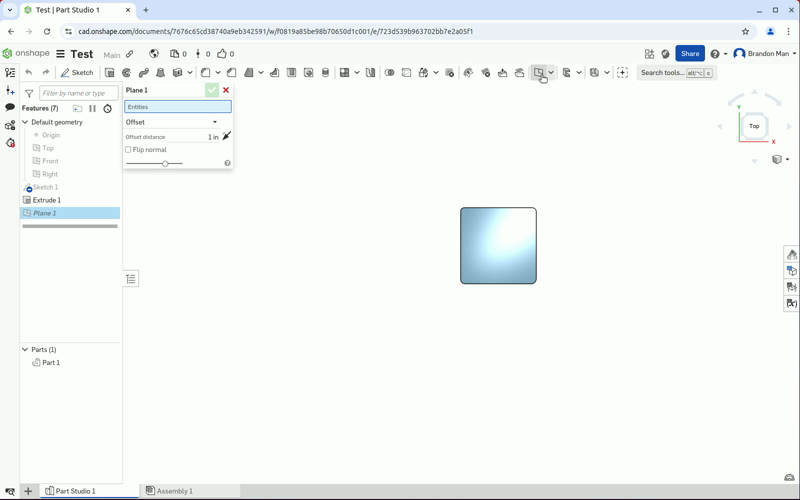
mouse_move(73, 150)
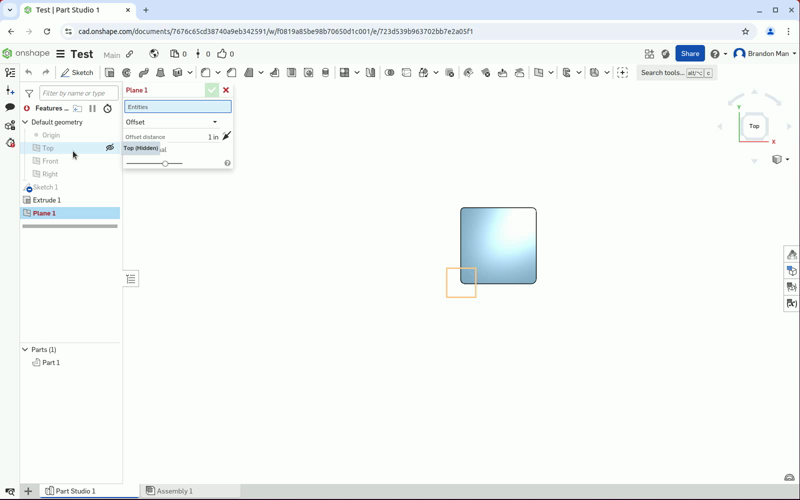
click(73, 150)
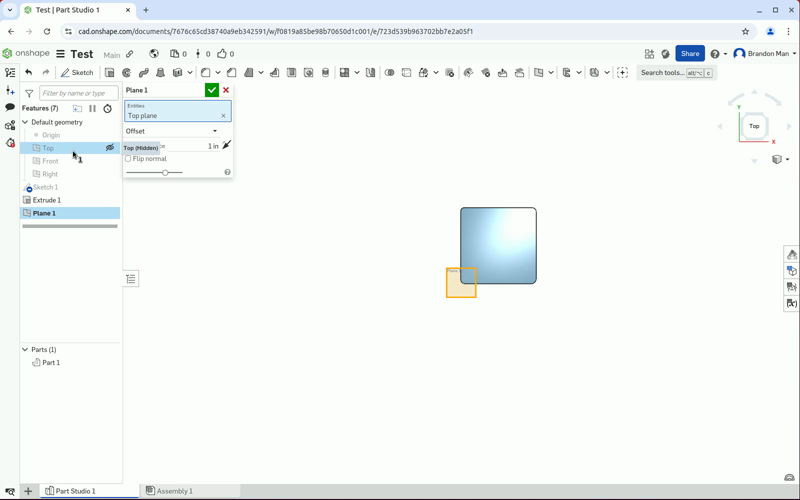
key(tab, 2)
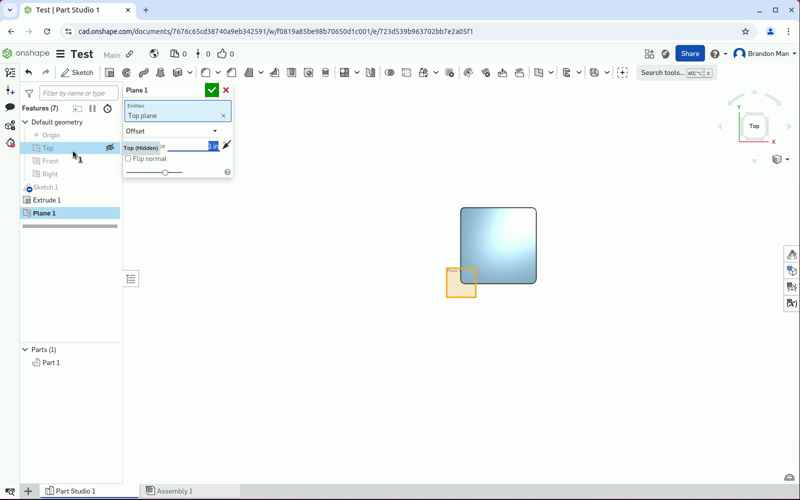
text(0.493)
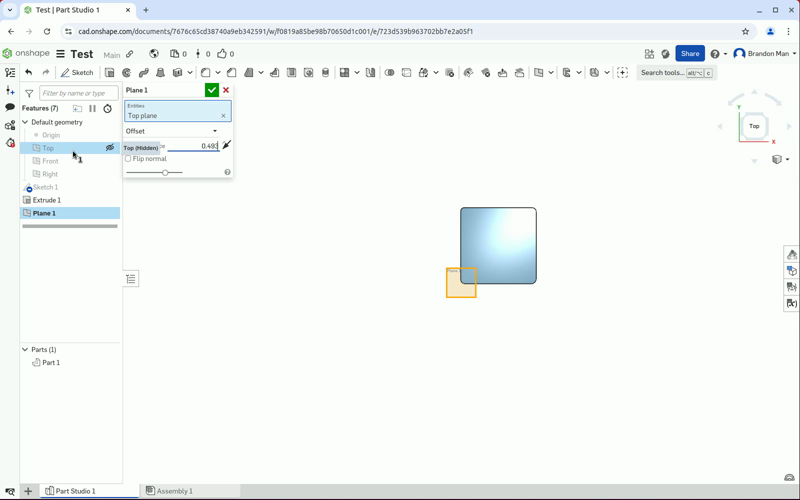
key(enter, 2)
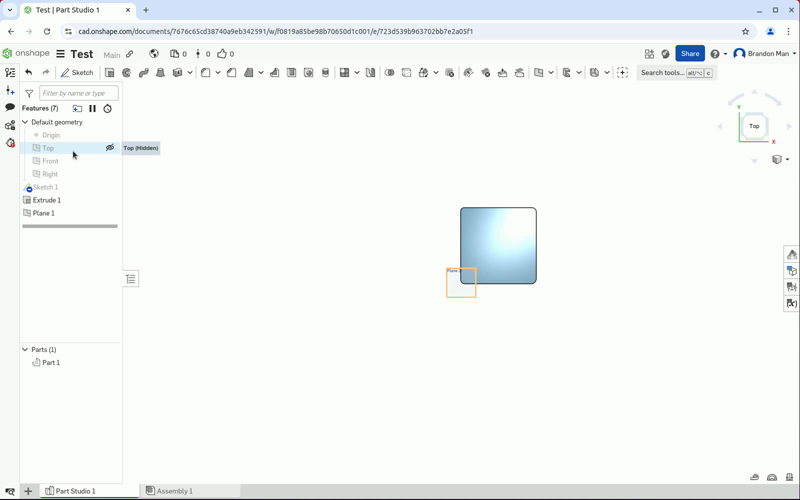
key(shift+s)
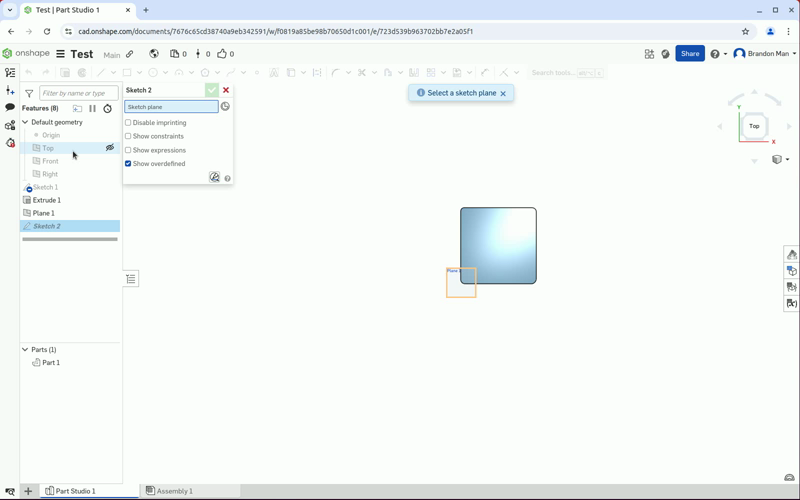
mouse_move(73, 215)
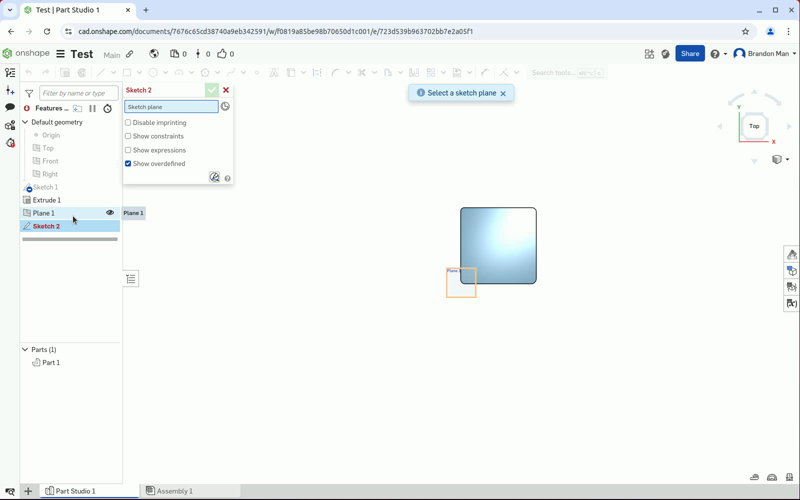
click(73, 215)
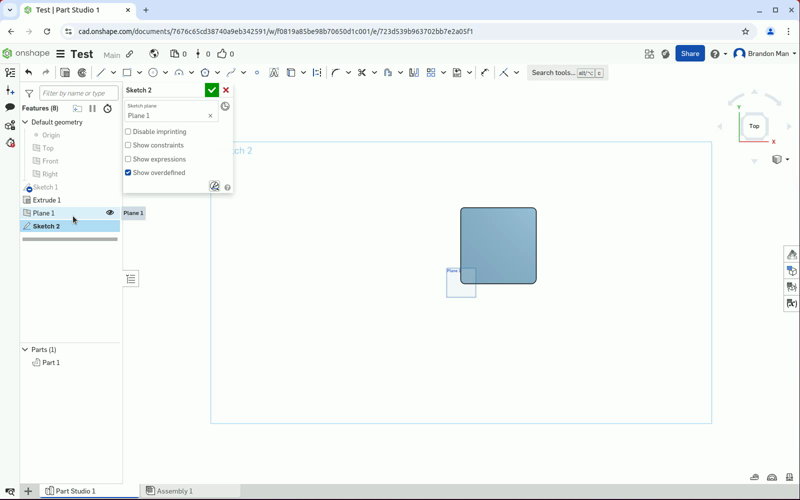
mouse_move(73, 352)
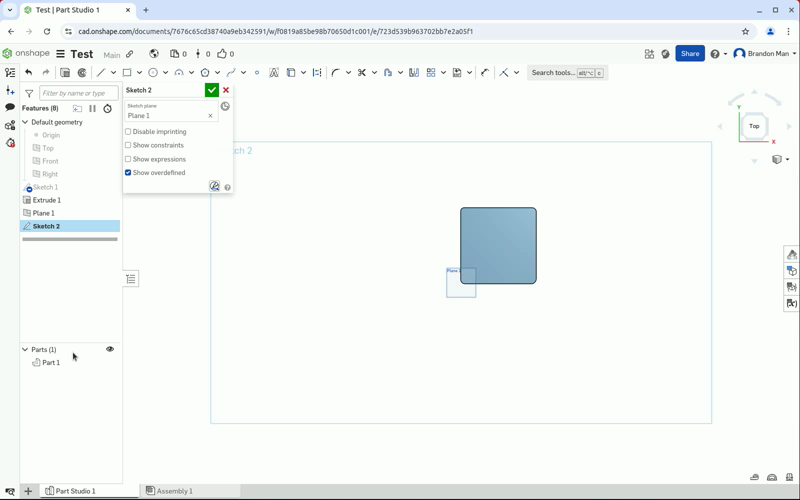
key(y)
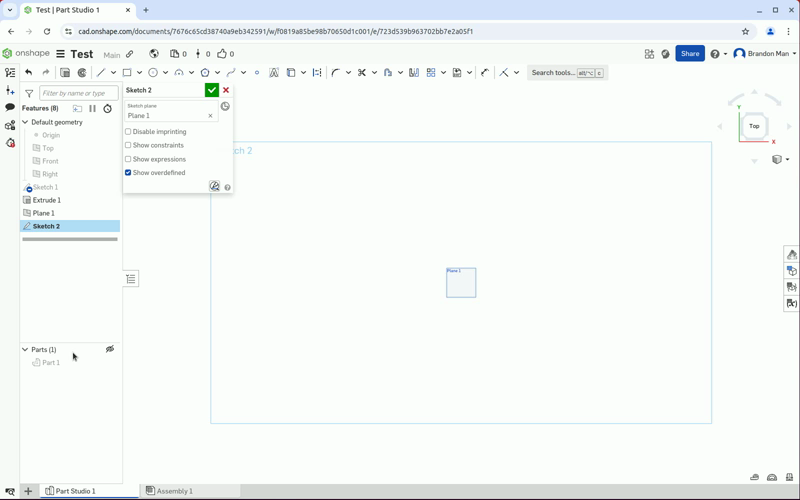
key(c)
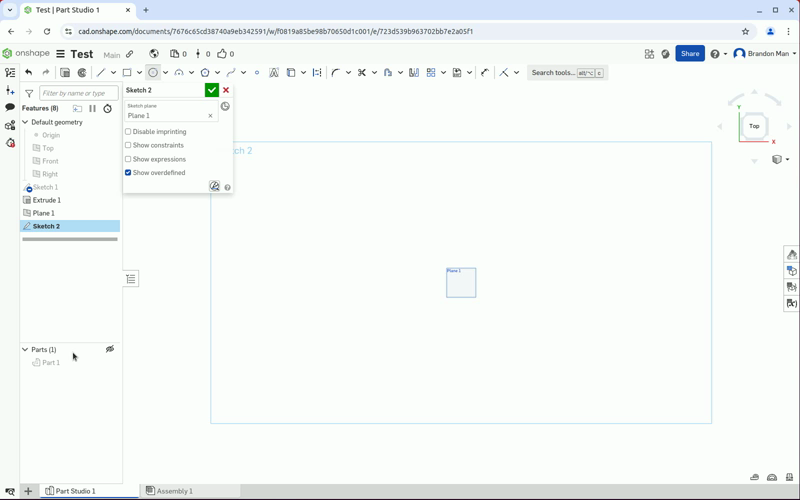
key_down(shift)
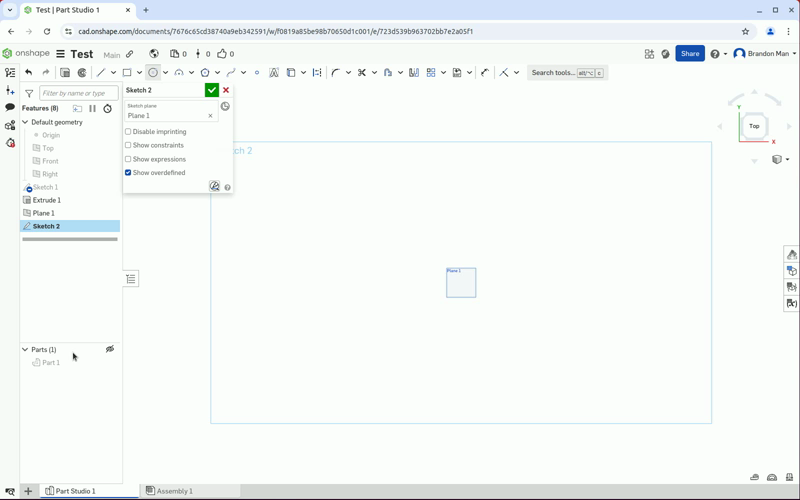
mouse_move(498, 213)
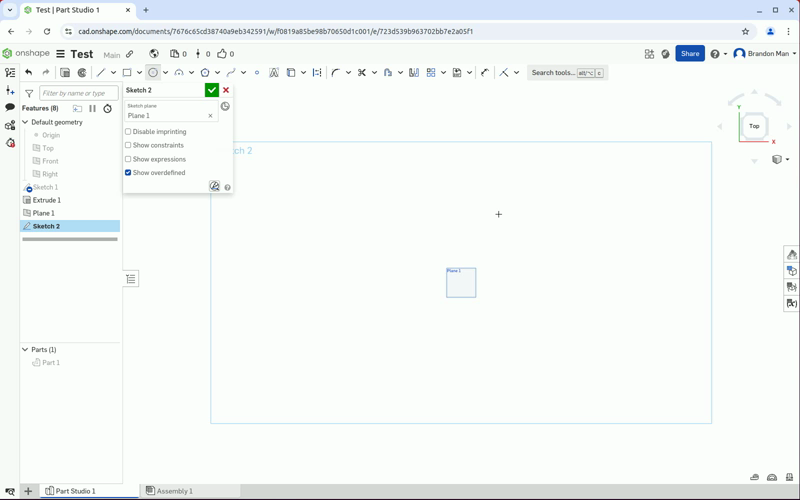
click(498, 213)
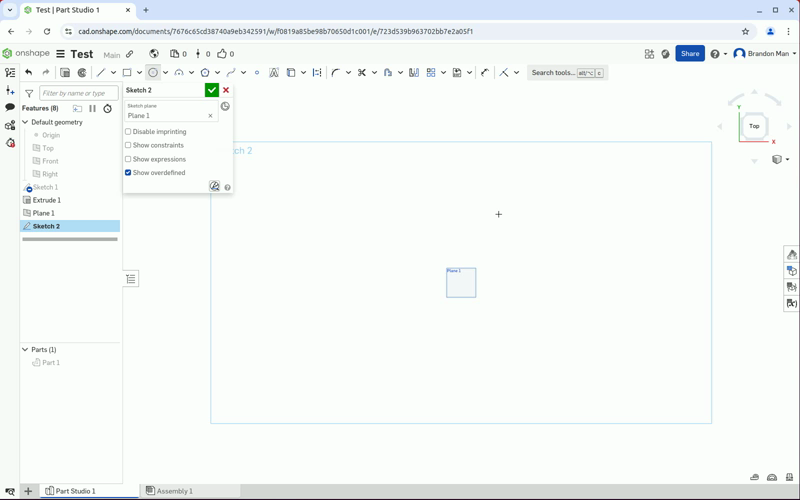
key_up(shift)
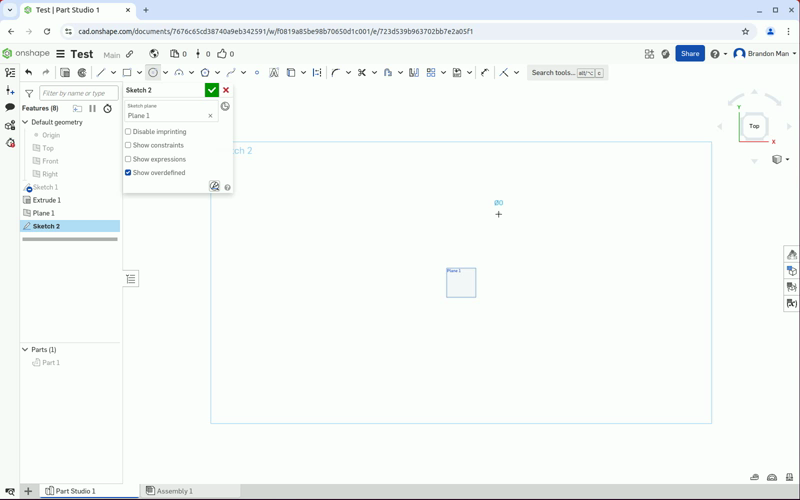
mouse_move(501, 213)
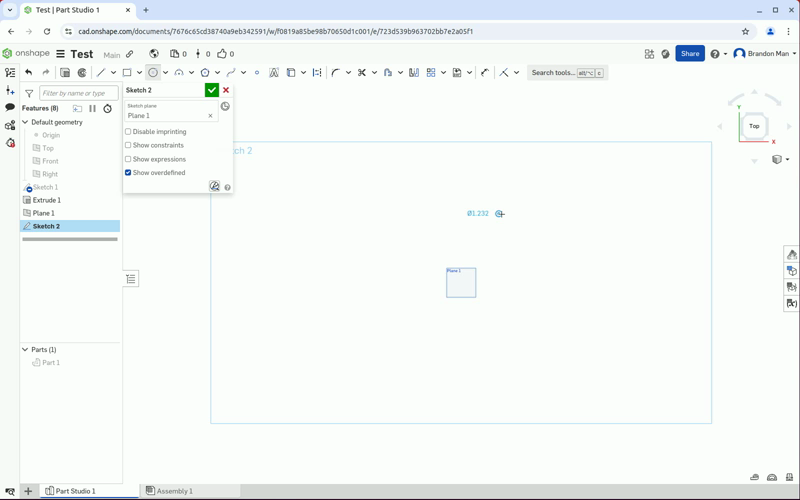
click(501, 213)
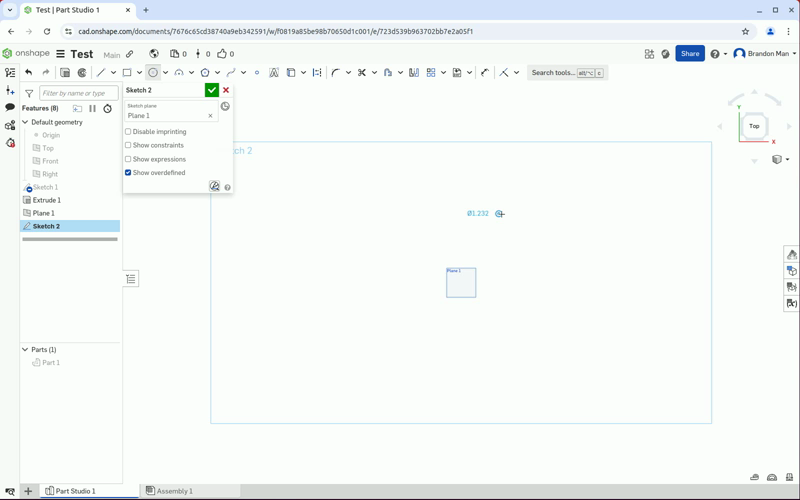
key(esc)
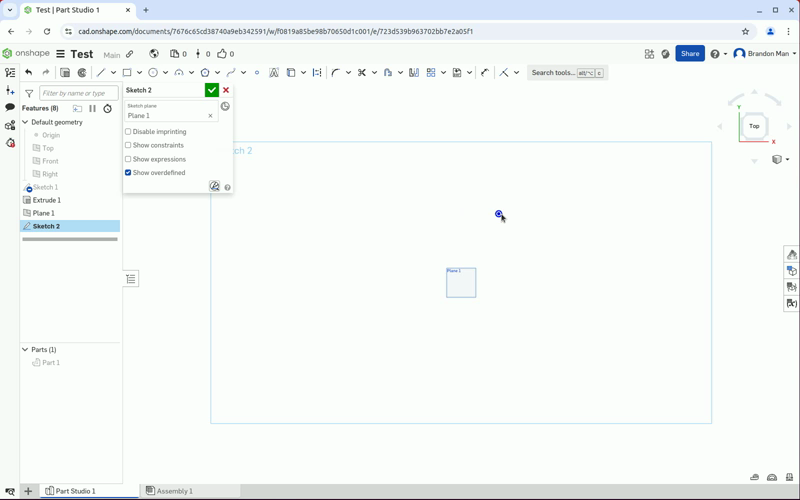
mouse_move(500, 213)
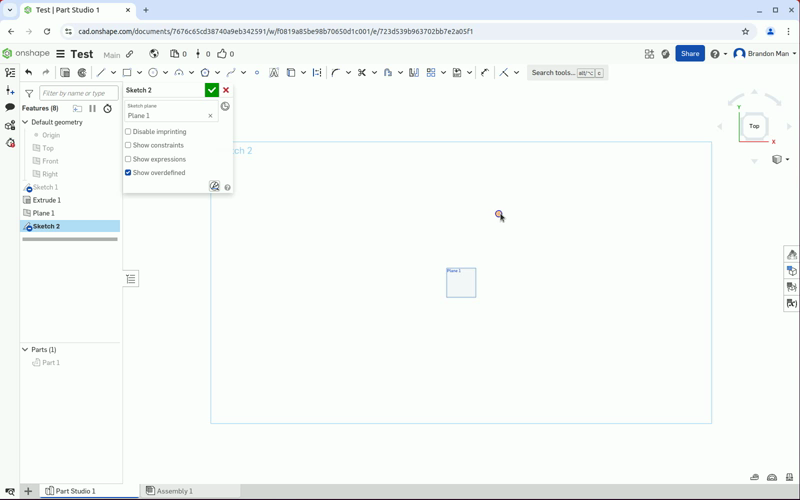
scroll(6)
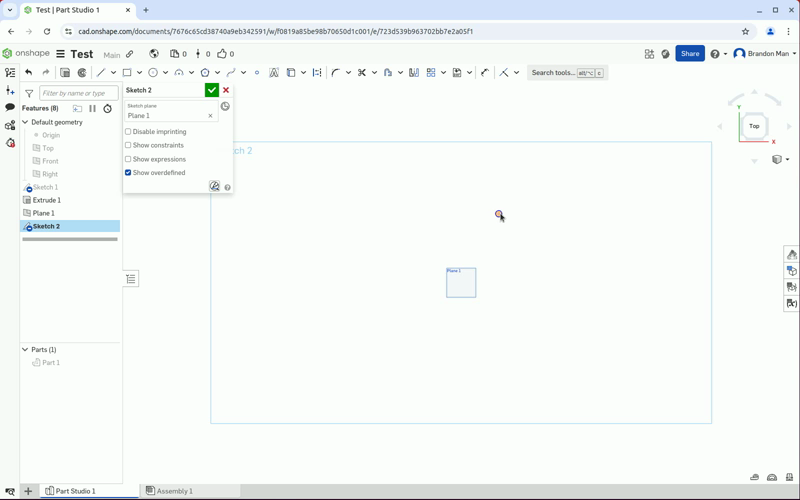
scroll(6)
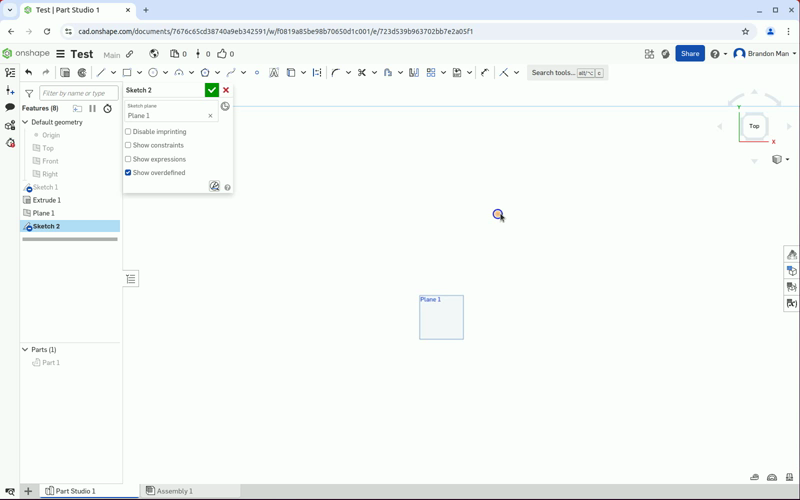
scroll(6)
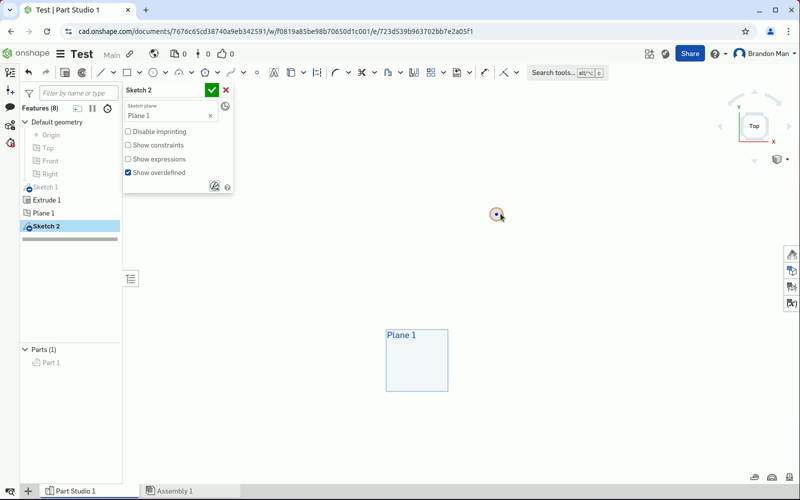
scroll(6)
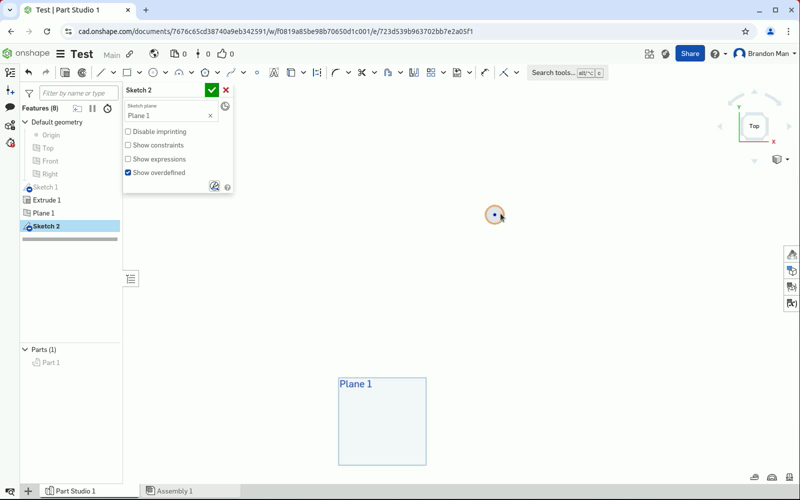
scroll(6)
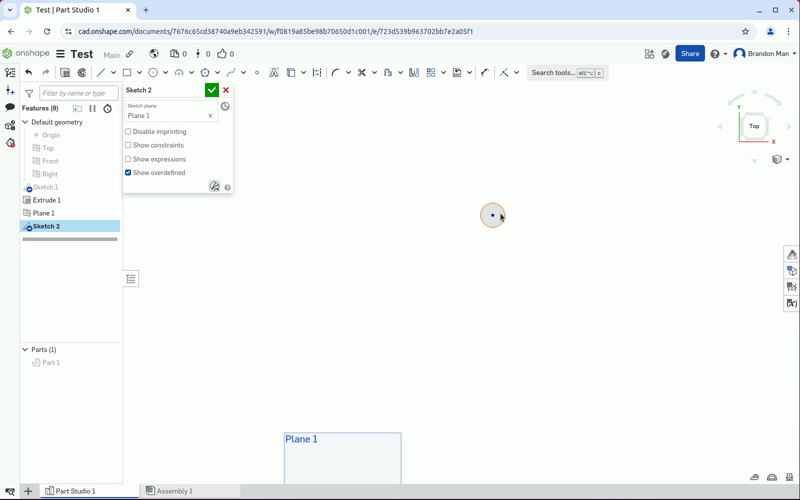
scroll(6)
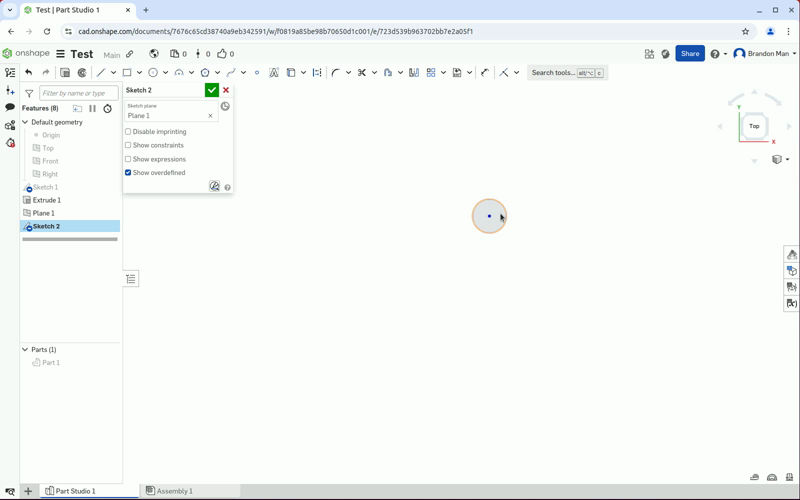
scroll(6)
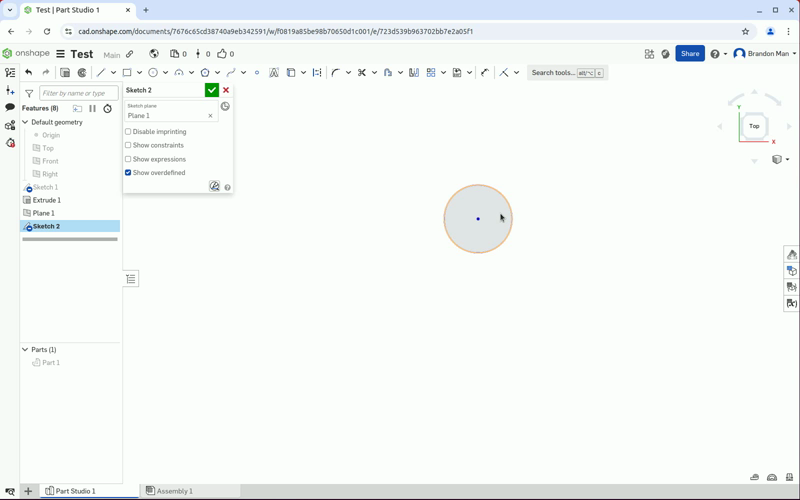
click(500, 213)
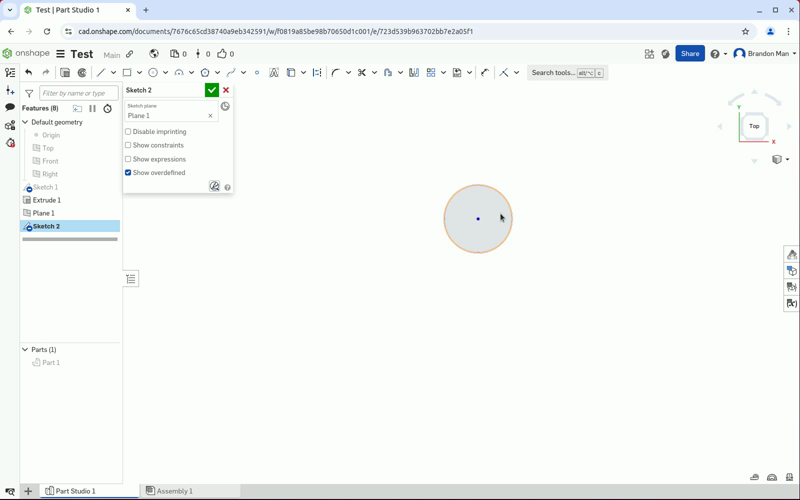
scroll(-6)
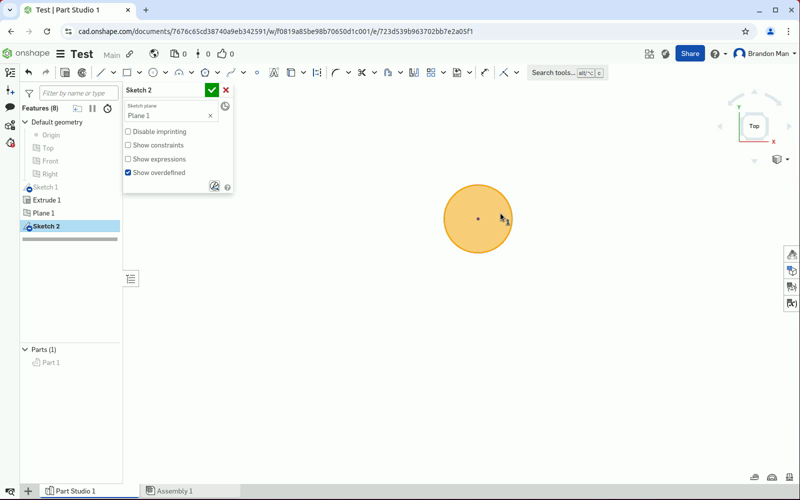
scroll(-6)
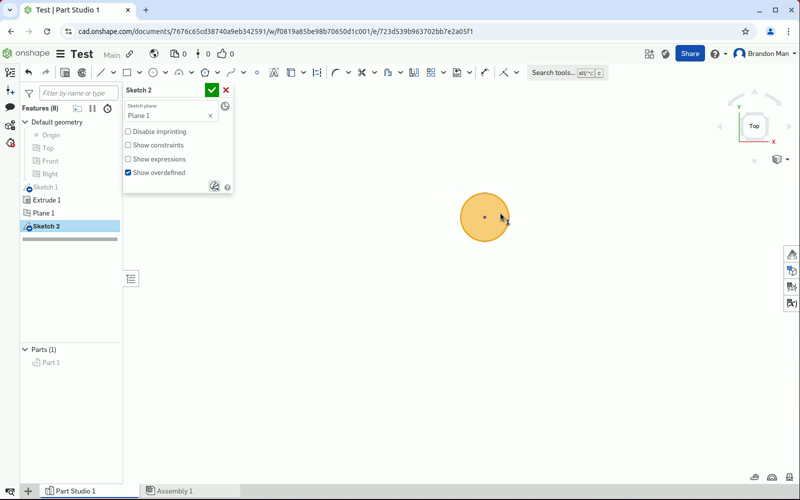
scroll(-6)
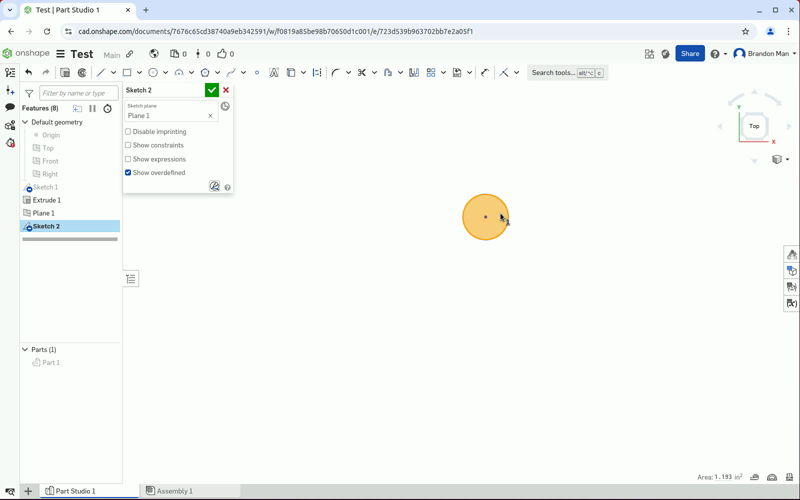
scroll(-6)
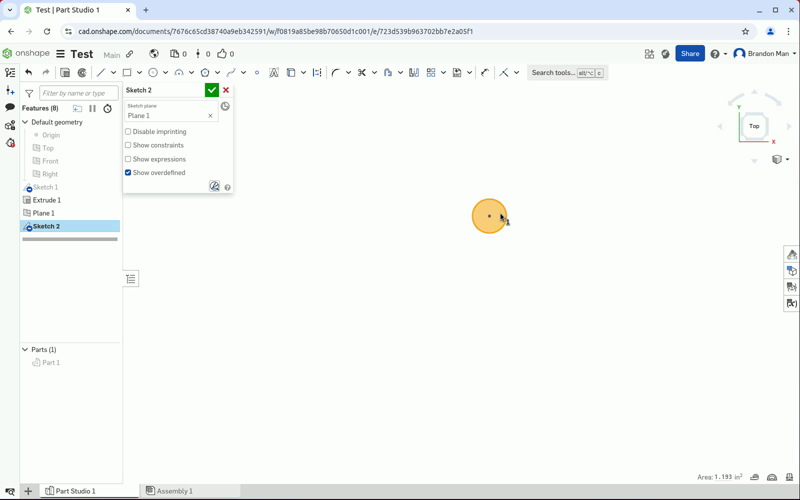
scroll(-6)
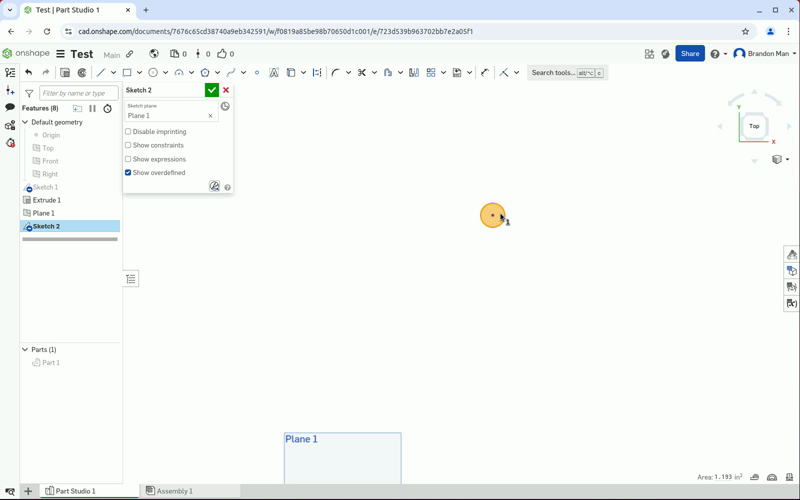
scroll(-6)
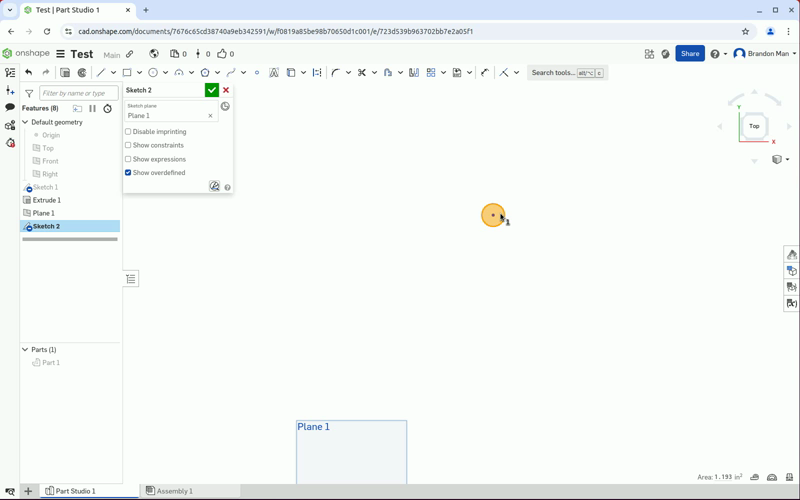
scroll(-6)
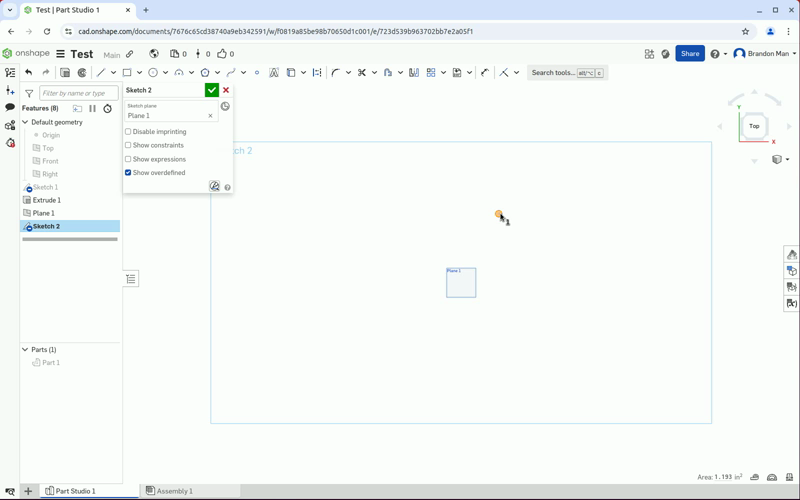
mouse_move(73, 352)
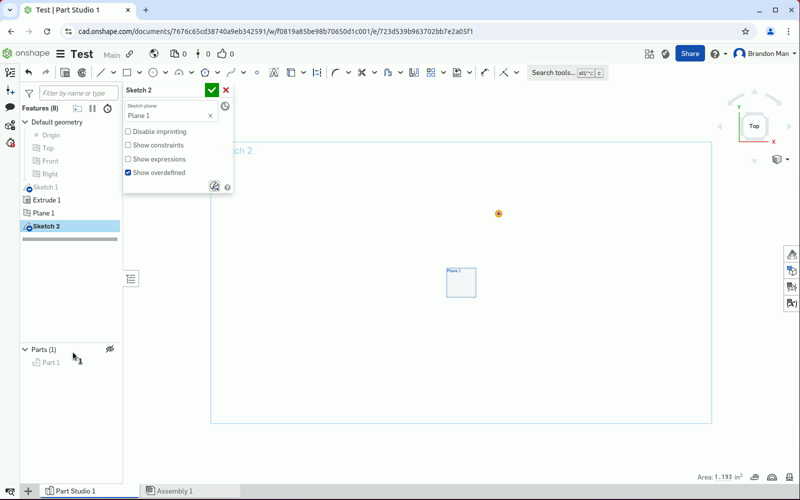
key(shift+y)
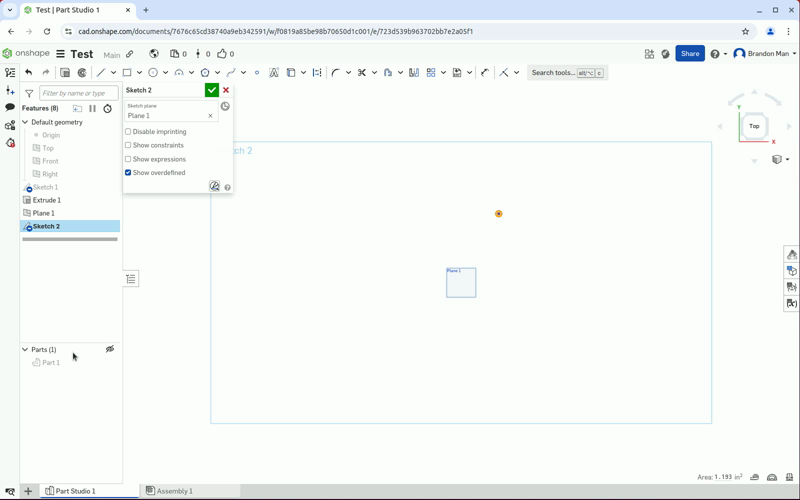
key(shift+e)
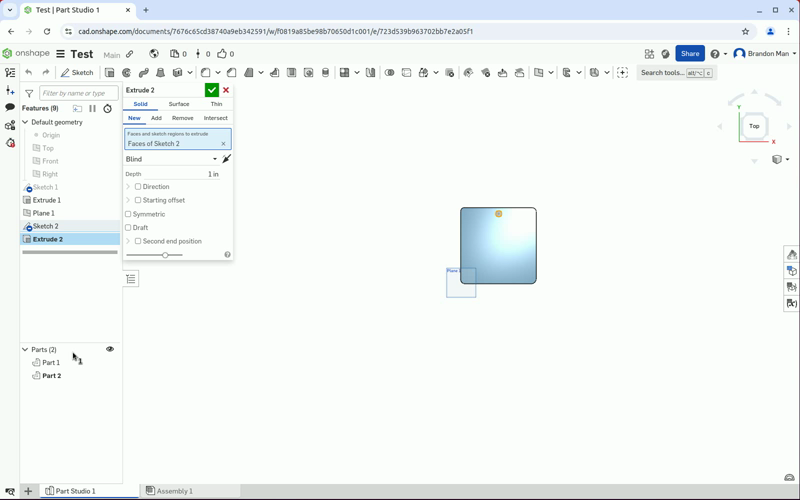
mouse_move(143, 106)
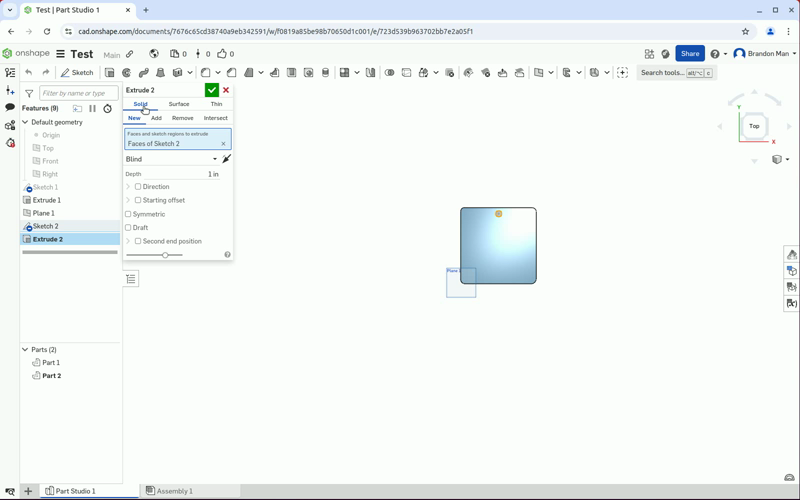
click(143, 106)
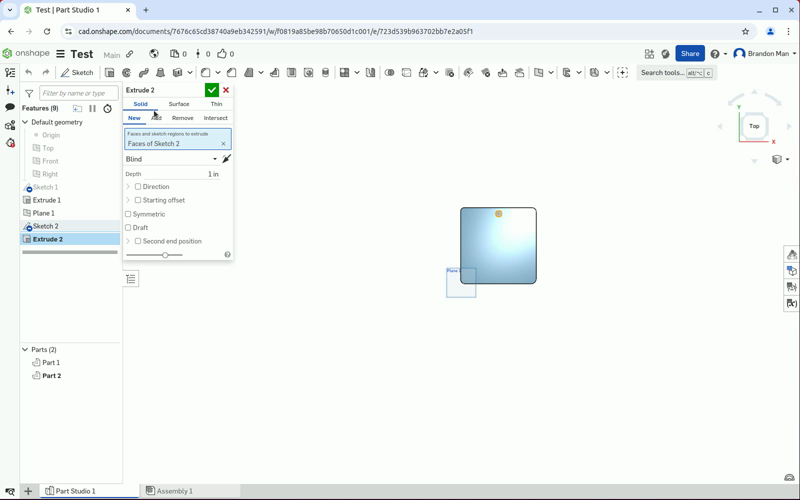
mouse_move(186, 120)
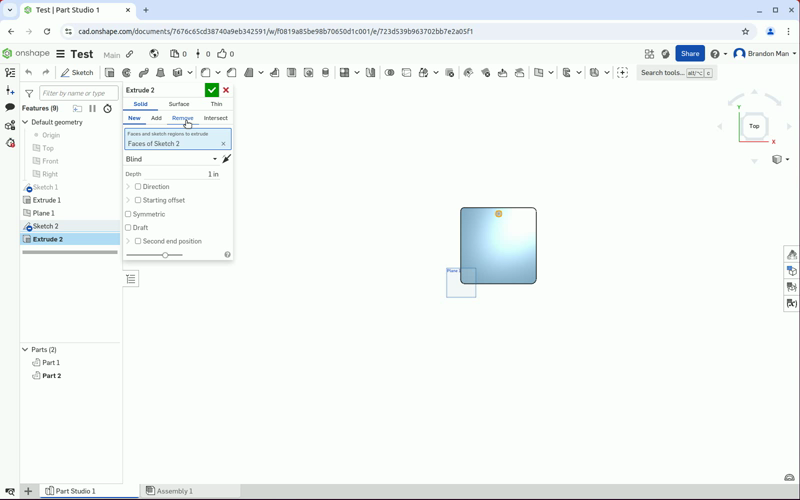
click(186, 120)
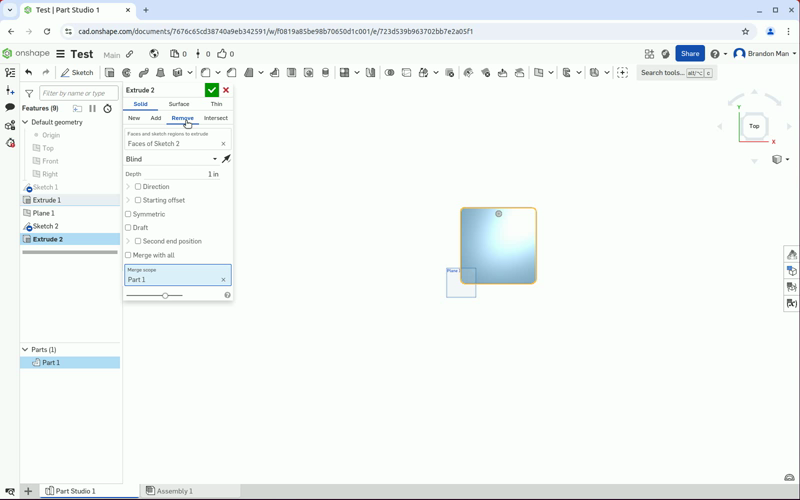
key(tab, 4)
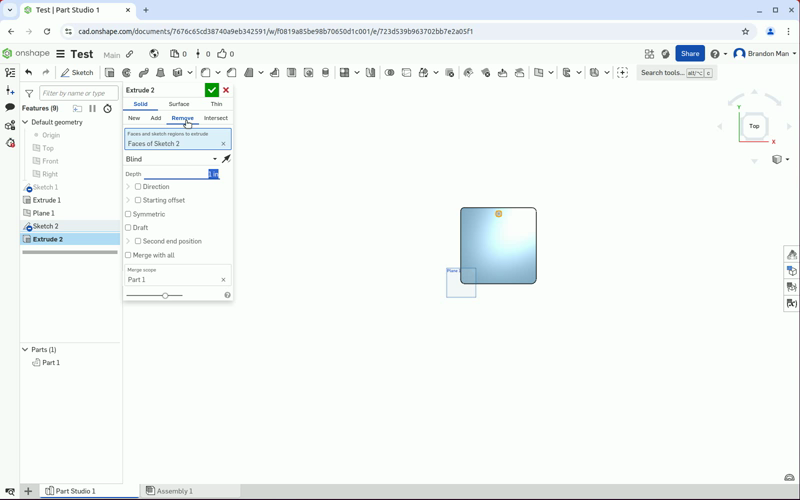
text(7.703)
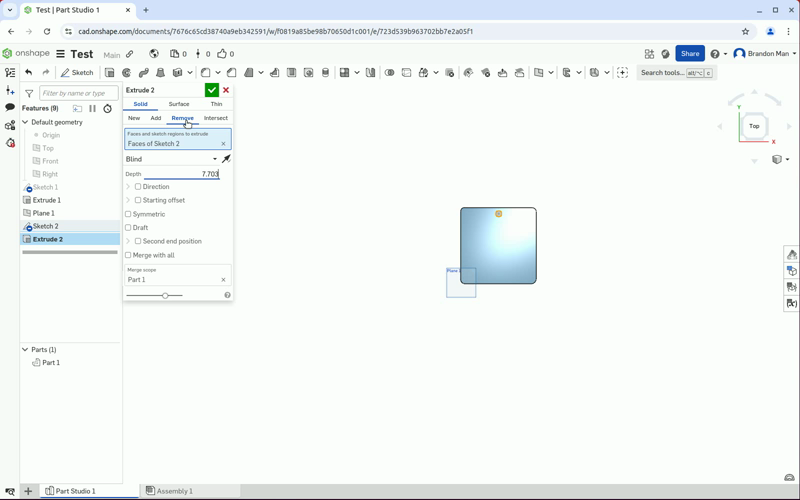
key(tab, 6)
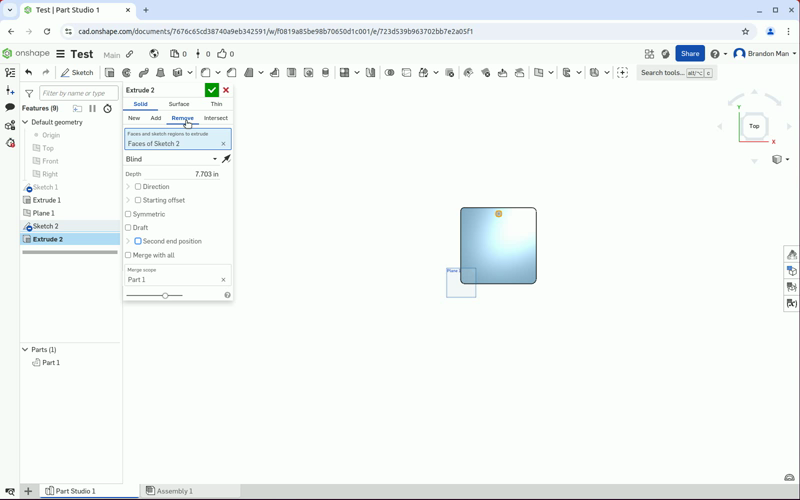
key(space)
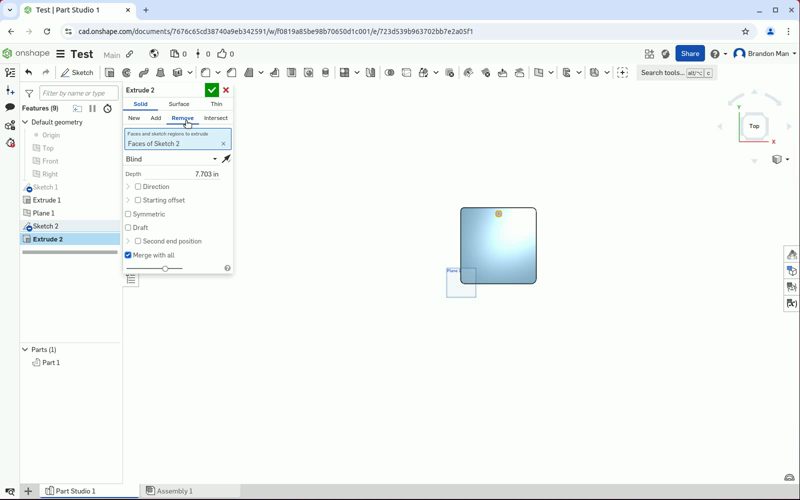
key(enter)
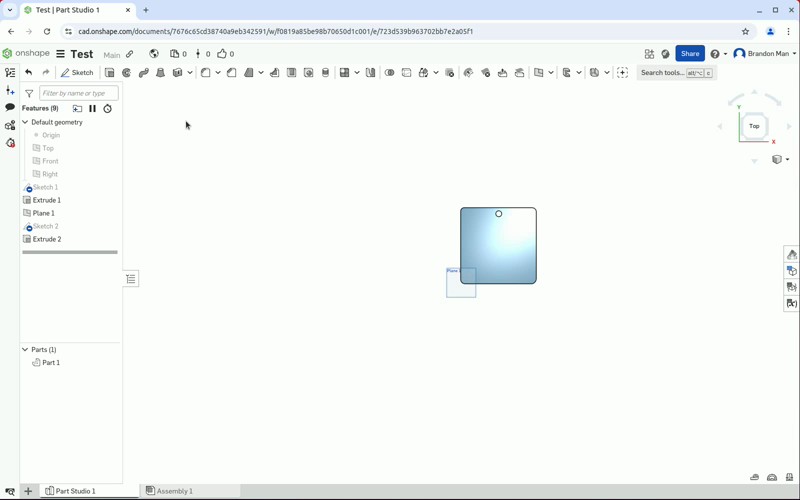
key(shift+h)
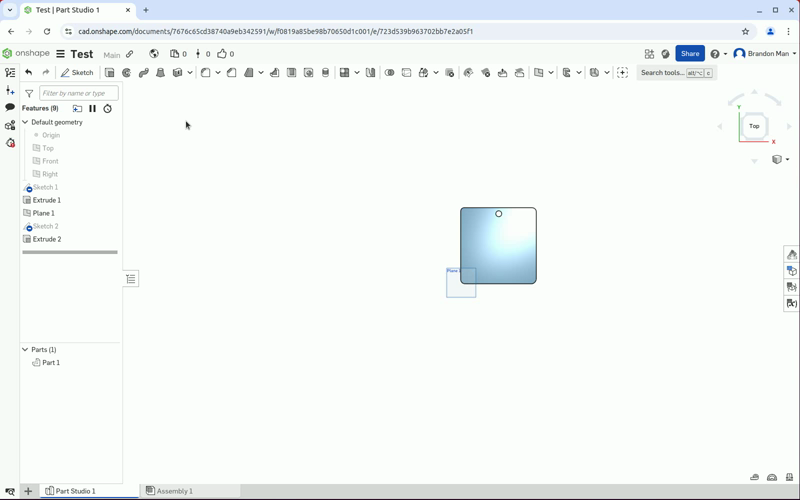
key(shift+h)
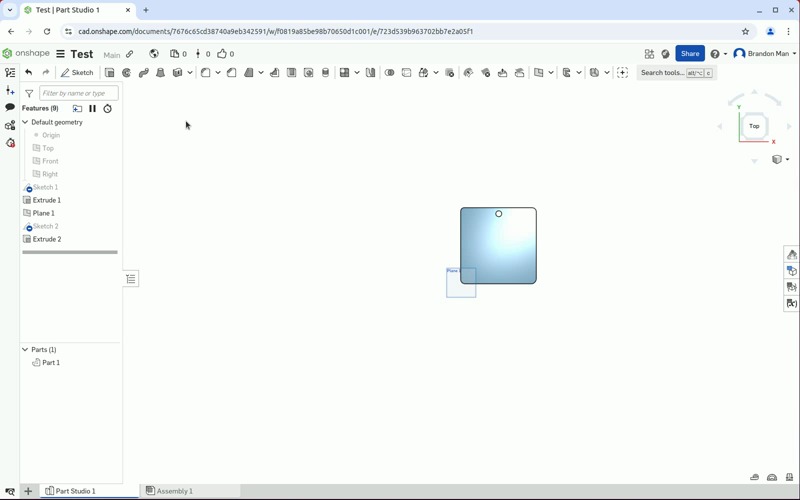
mouse_move(73, 189)
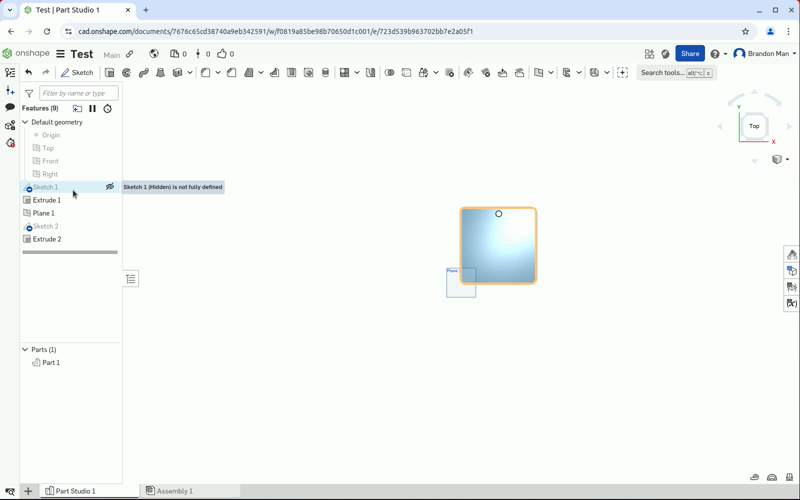
click(73, 189)
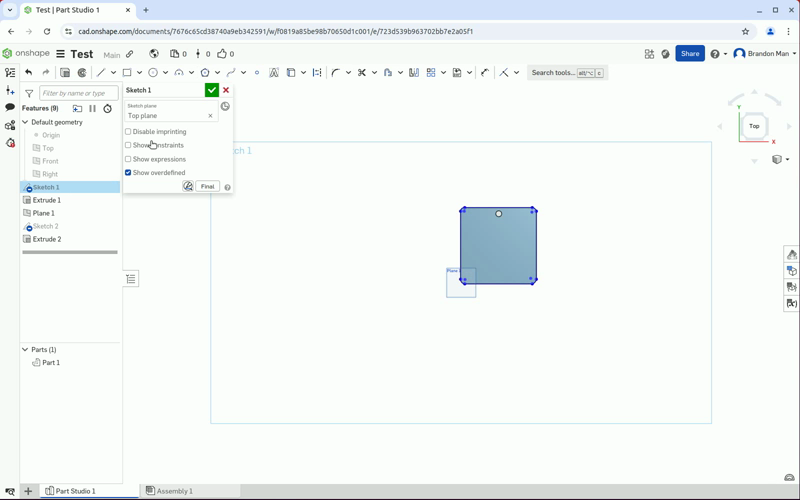
mouse_move(229, 92)
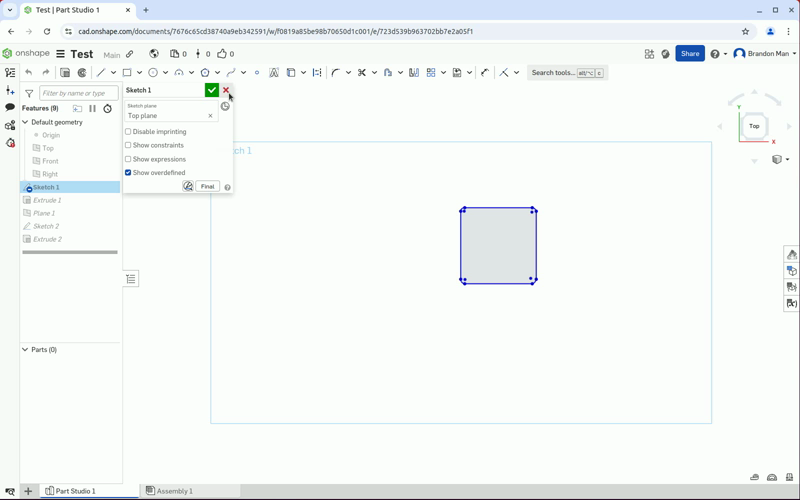
click(229, 92)
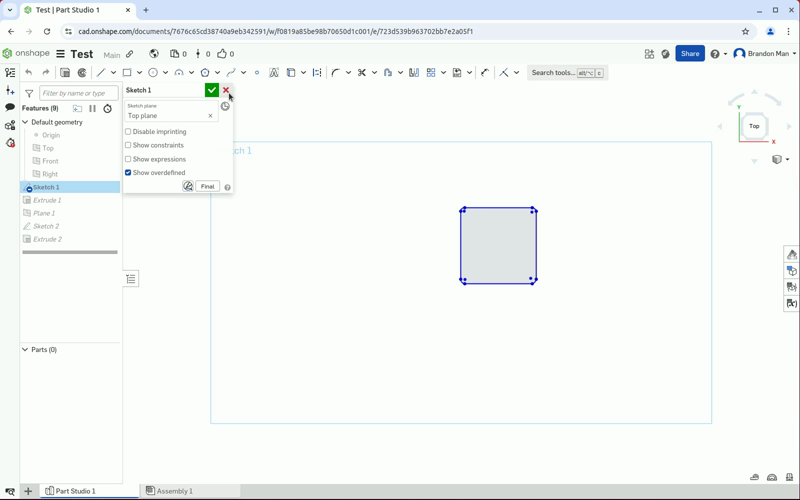
key(shift+s)
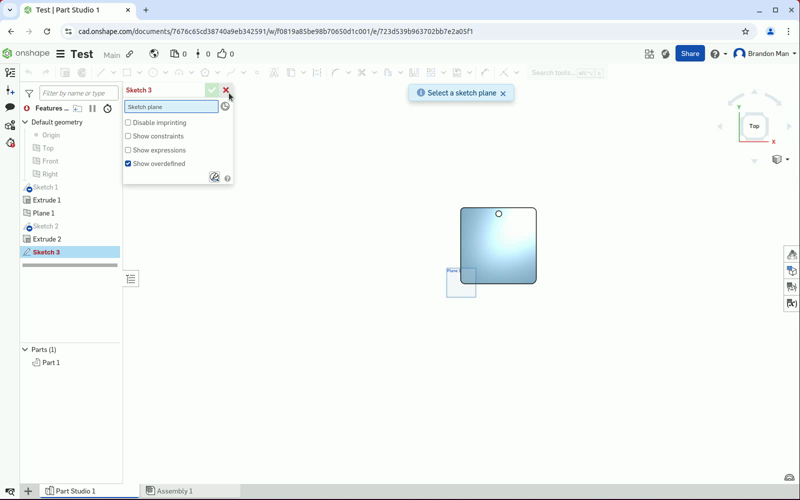
mouse_move(73, 215)
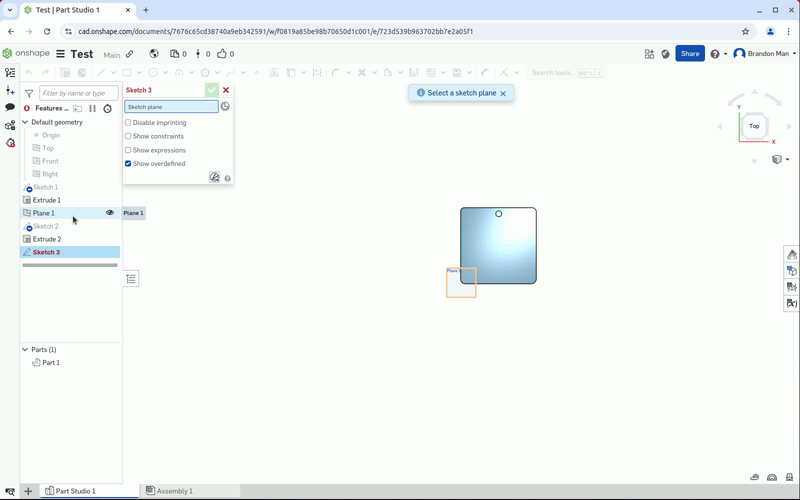
click(73, 215)
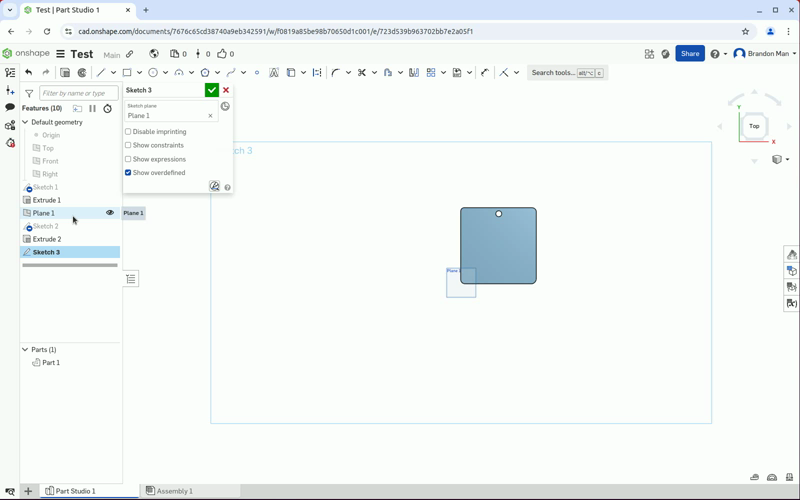
mouse_move(73, 352)
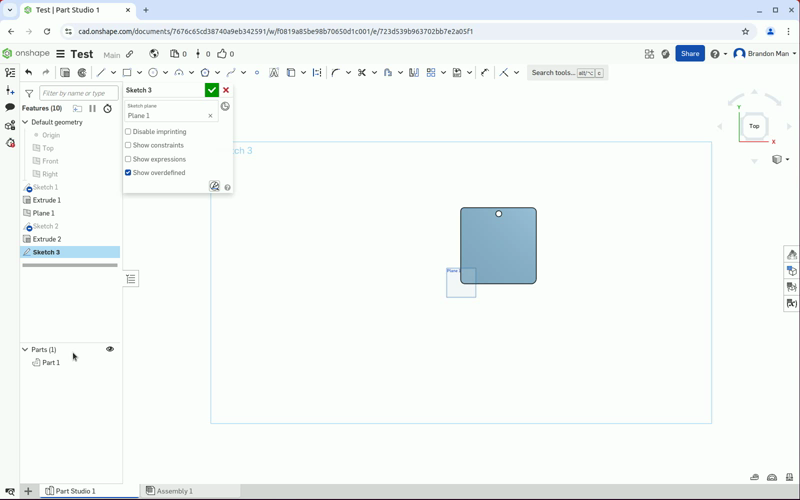
key(y)
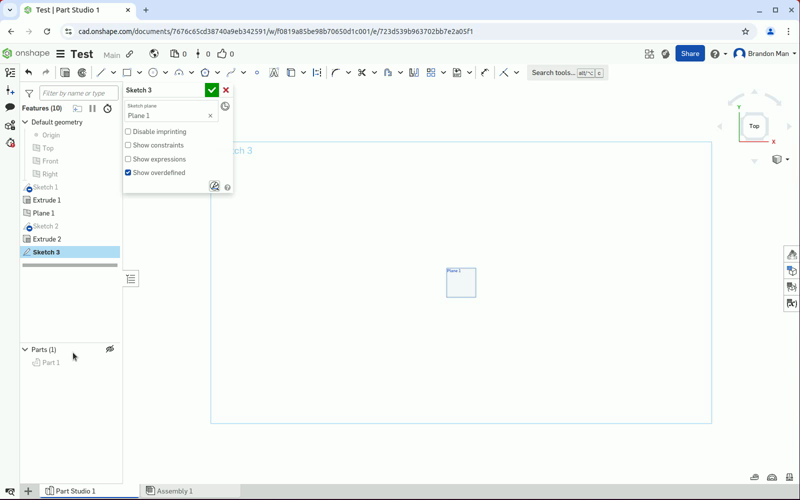
key(l)
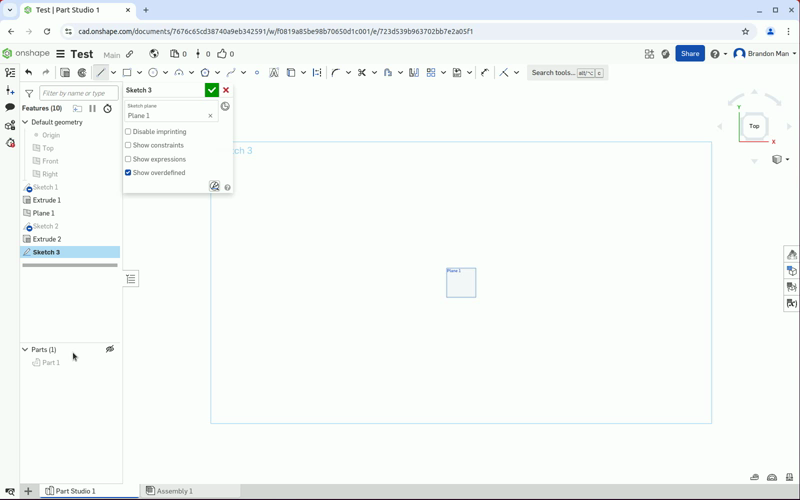
key_down(shift)
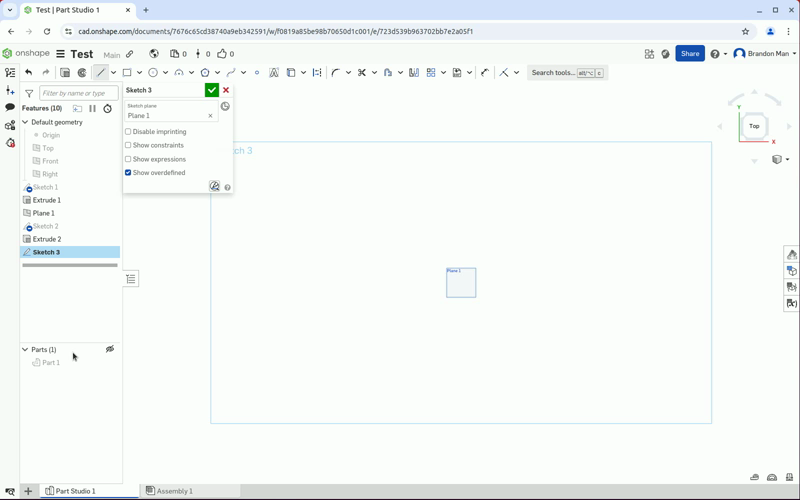
mouse_move(532, 279)
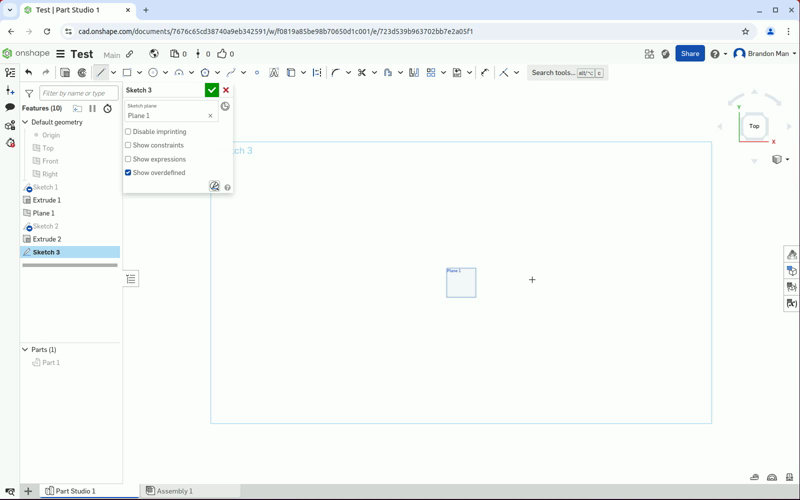
click(532, 279)
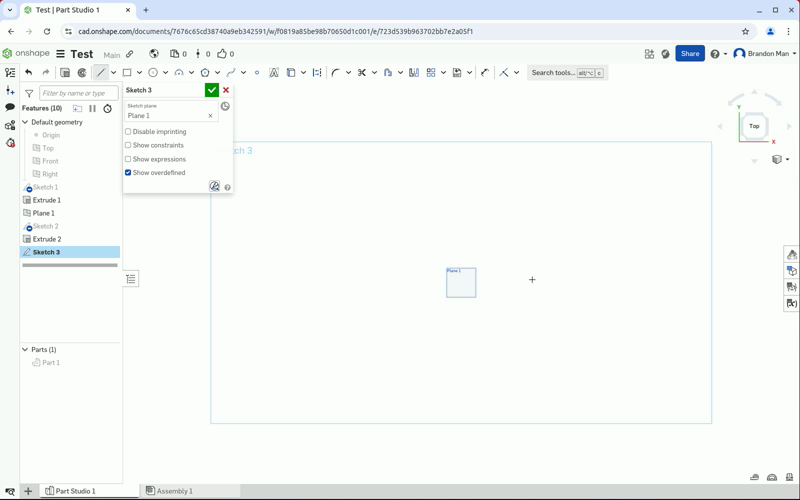
key_up(shift)
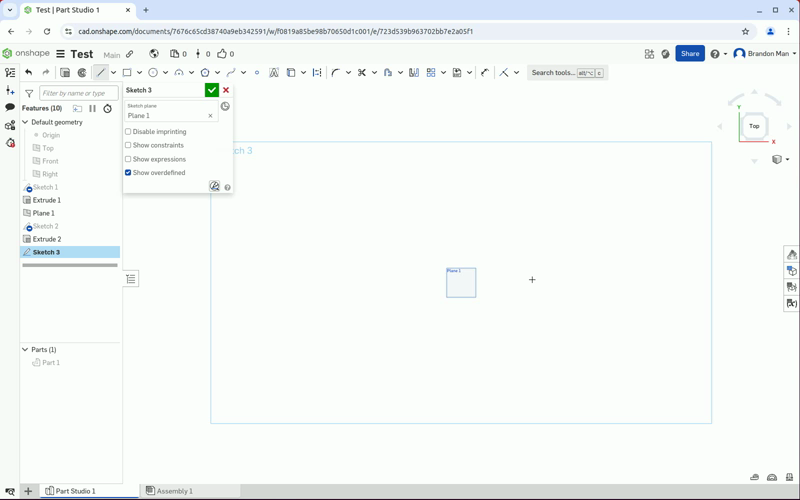
key_down(shift)
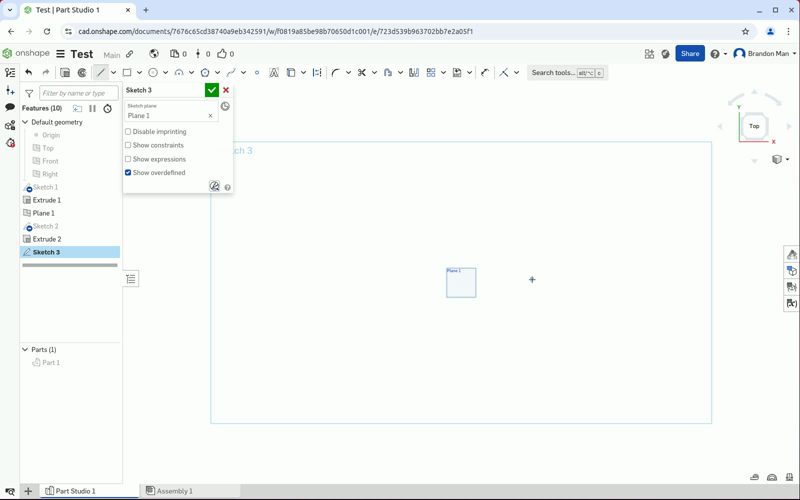
mouse_move(562, 279)
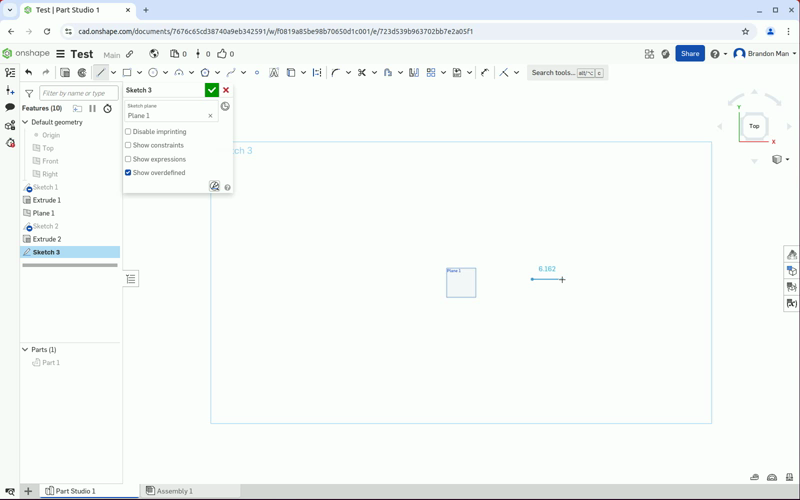
mouse_move(536, 279)
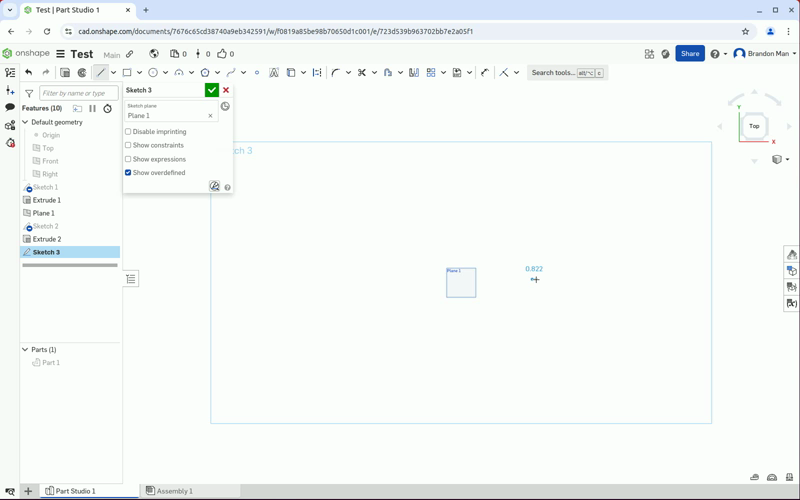
scroll(6)
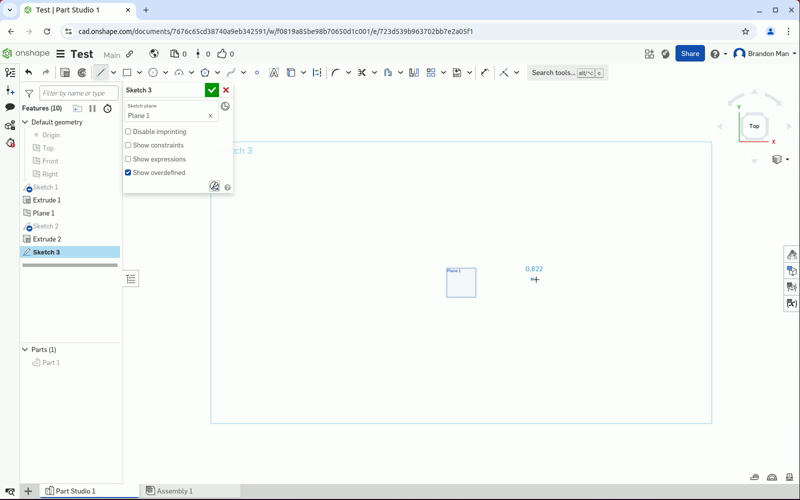
scroll(6)
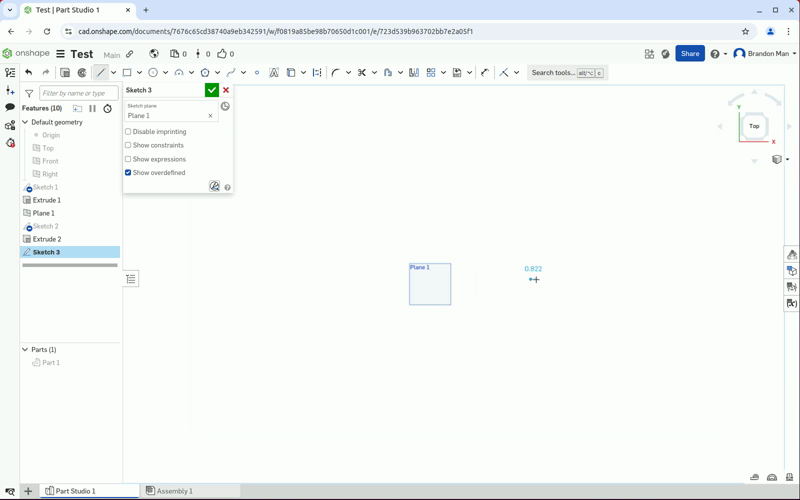
scroll(6)
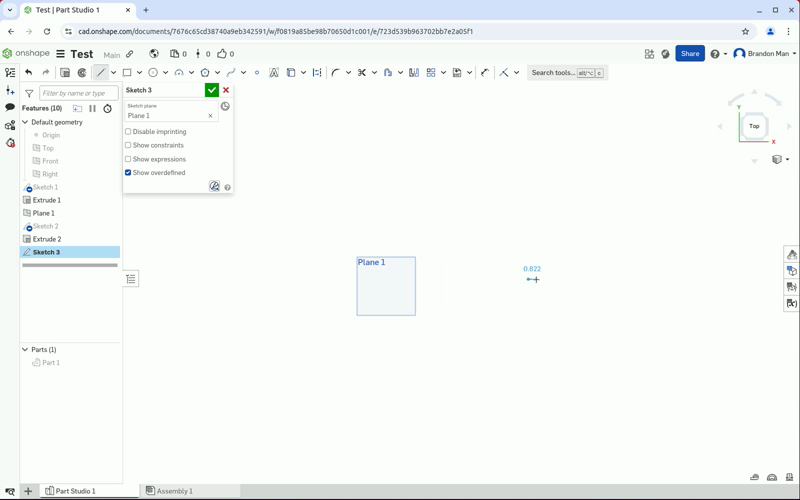
scroll(6)
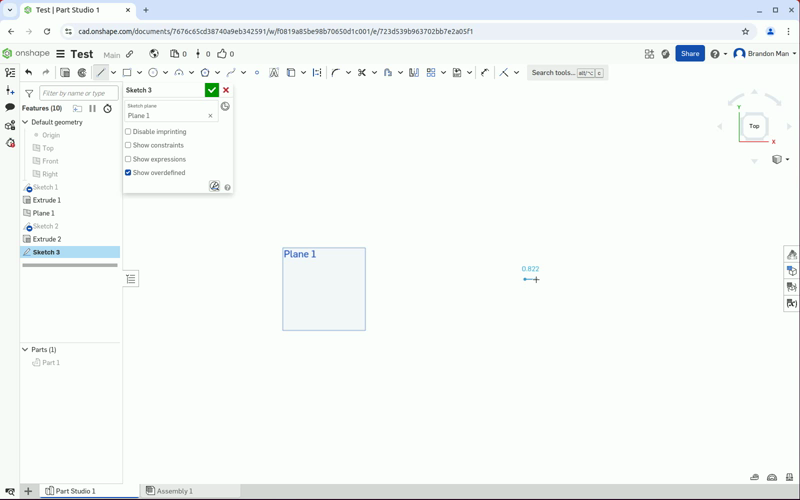
scroll(6)
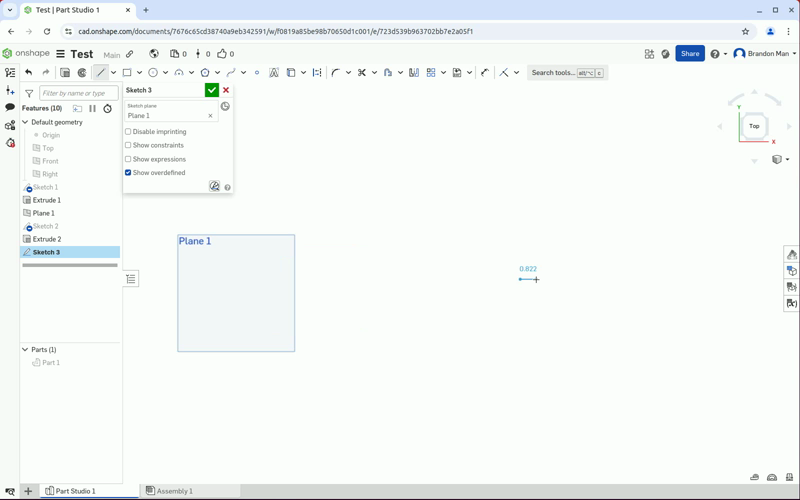
scroll(6)
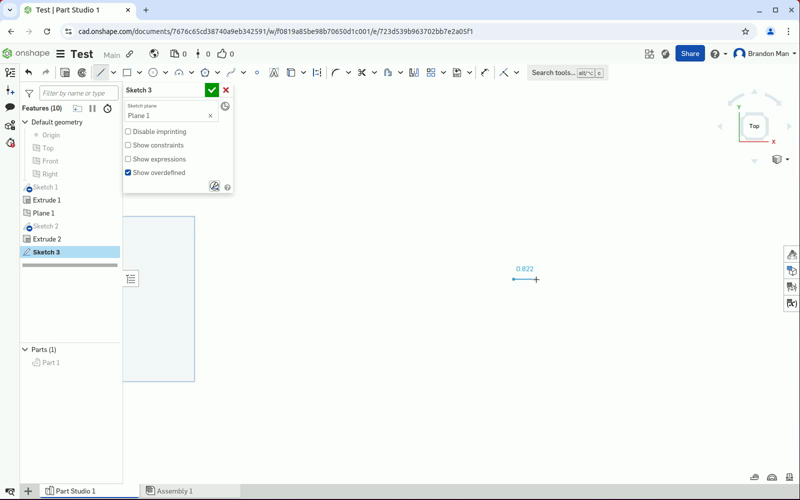
scroll(6)
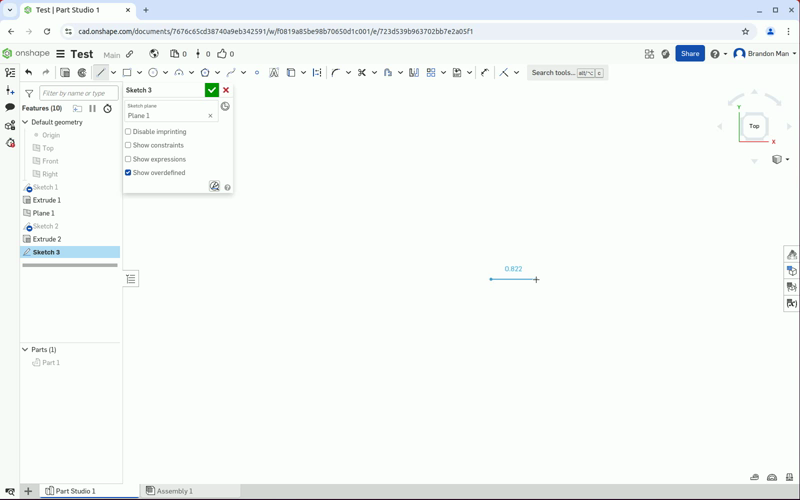
click(536, 279)
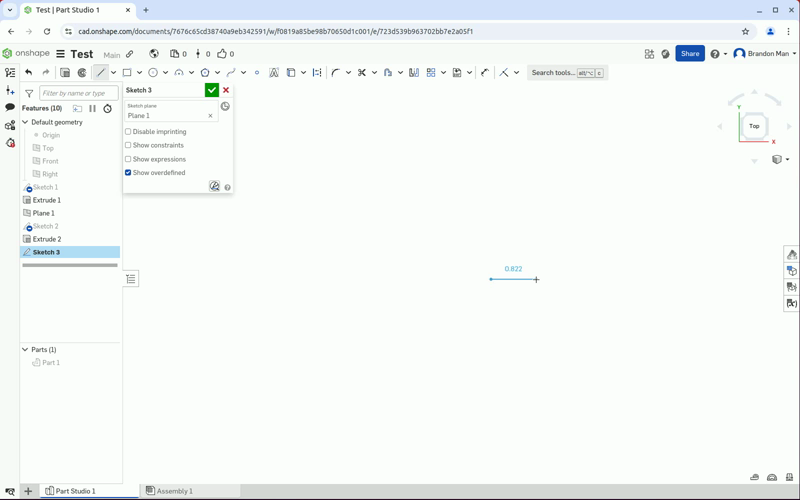
scroll(-6)
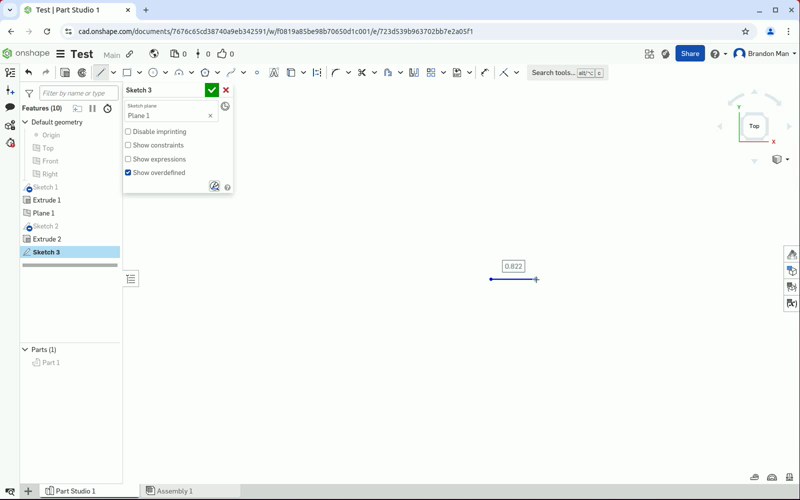
scroll(-6)
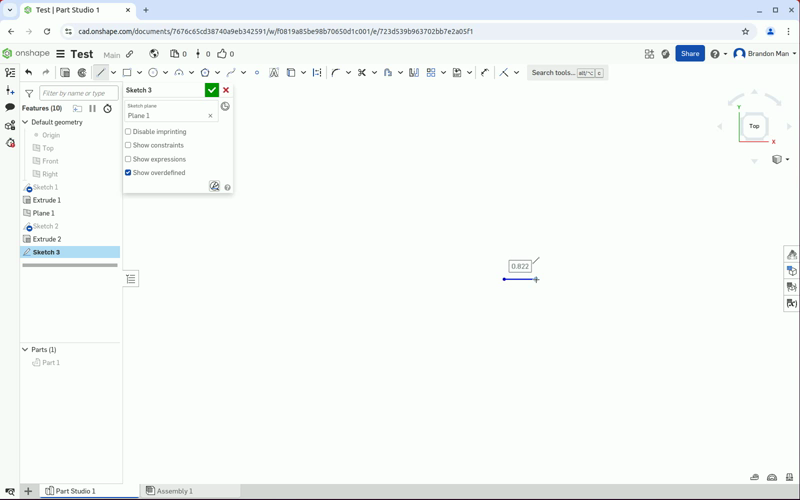
scroll(-6)
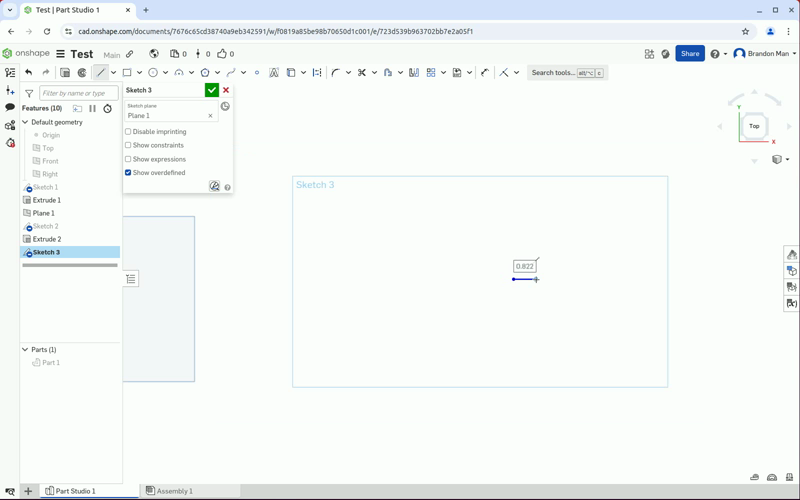
scroll(-6)
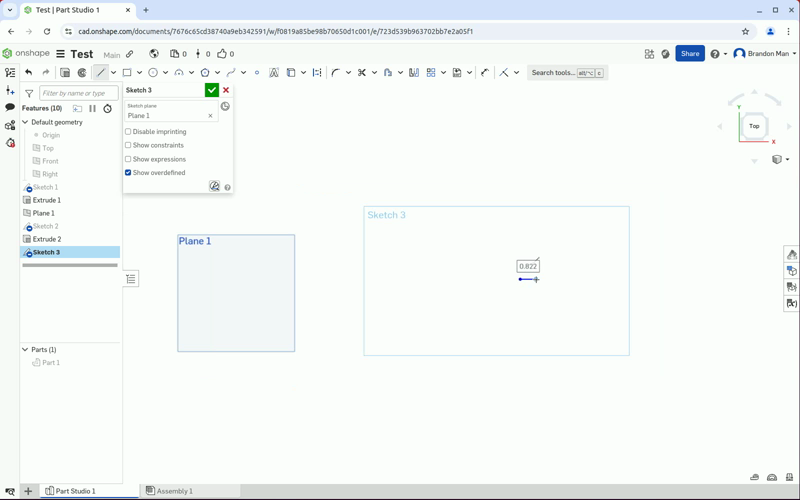
scroll(-6)
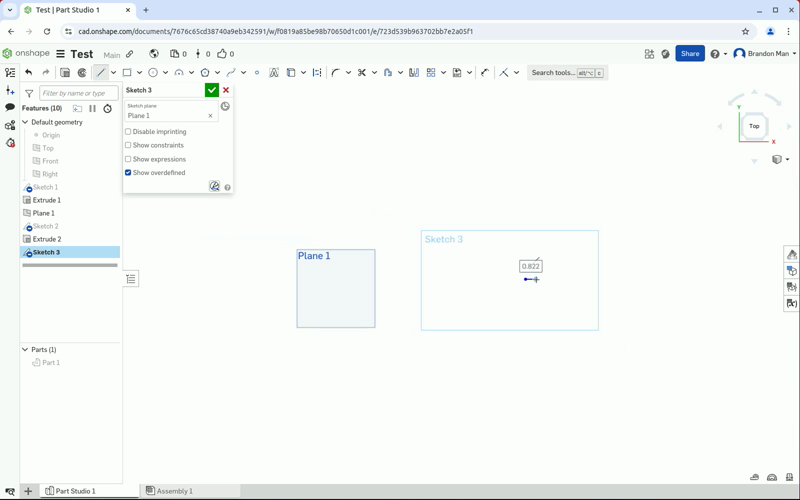
scroll(-6)
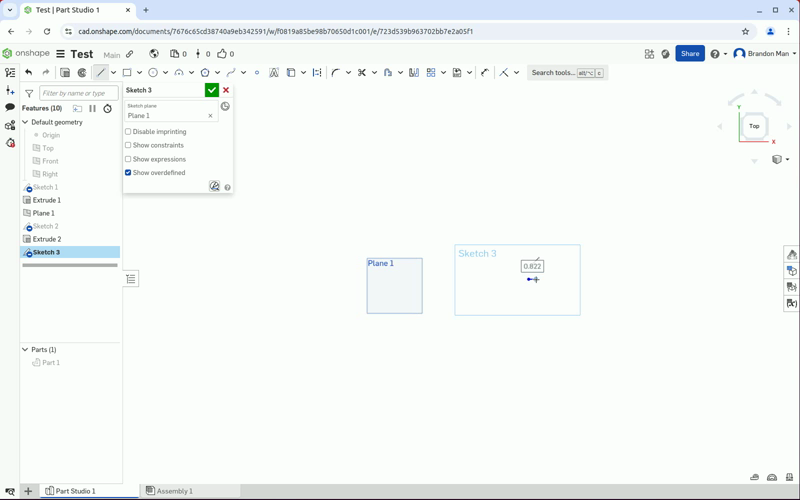
scroll(-6)
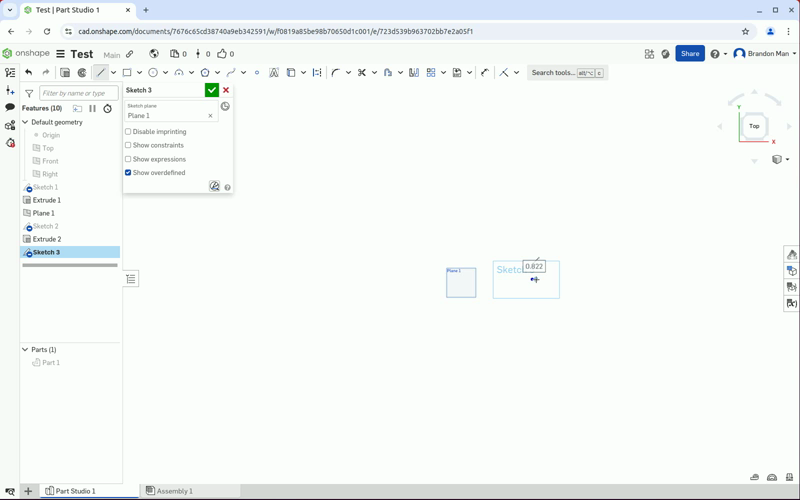
key_up(shift)
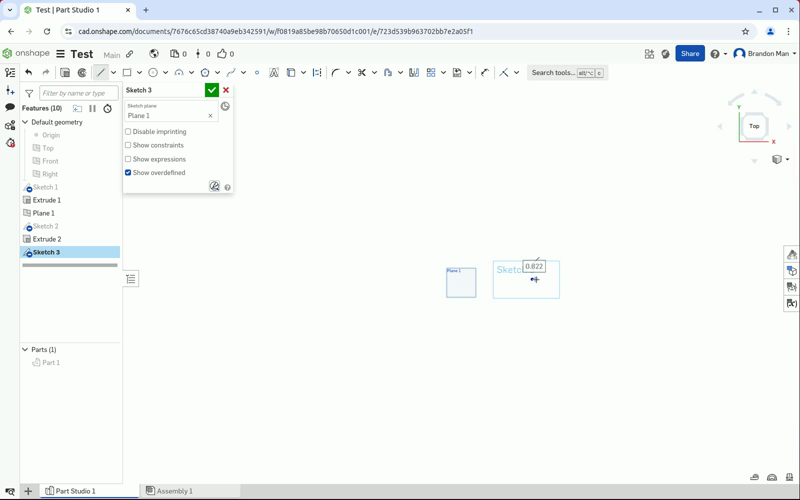
key_down(shift)
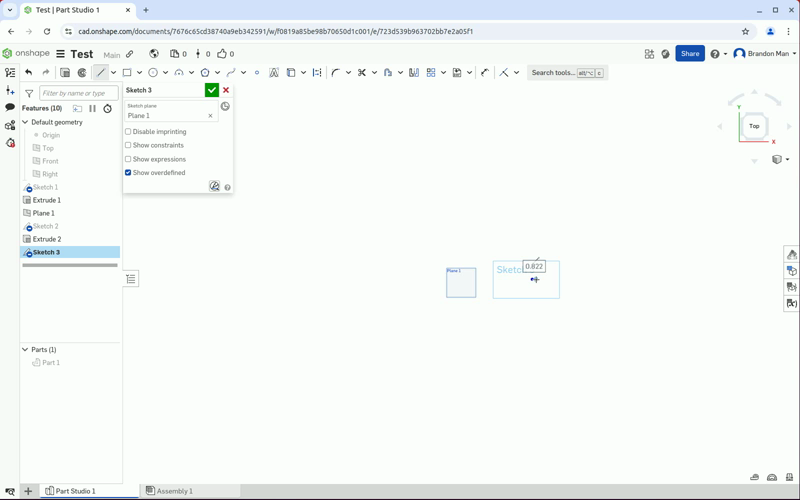
mouse_move(536, 210)
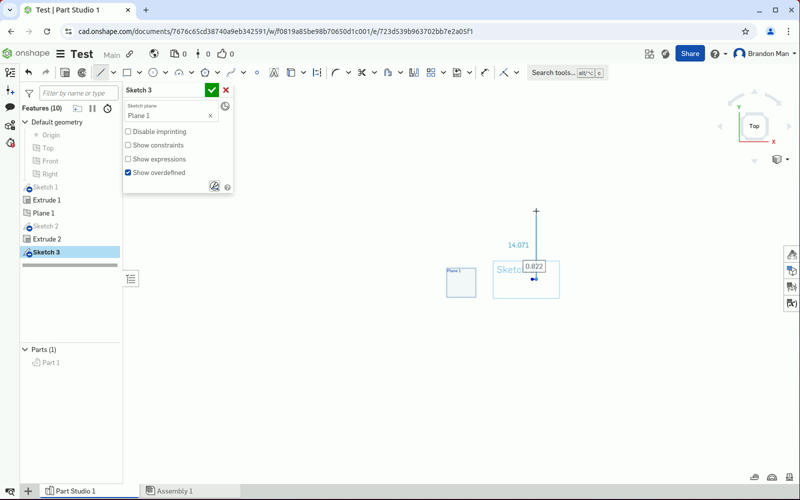
click(536, 210)
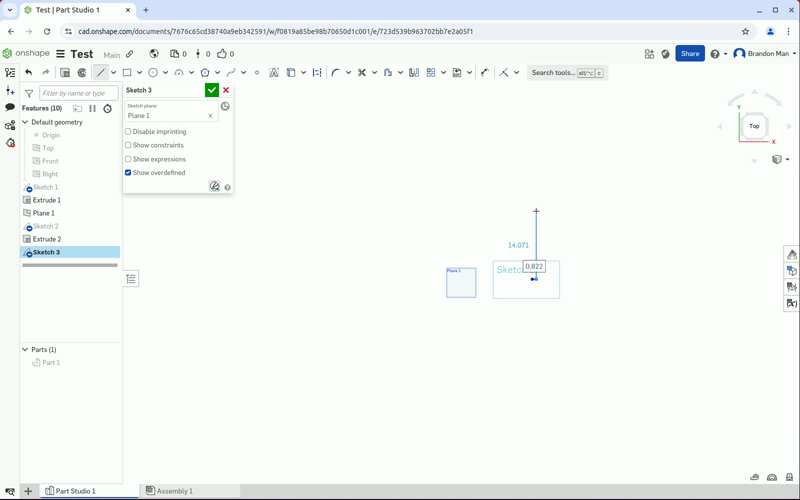
key_up(shift)
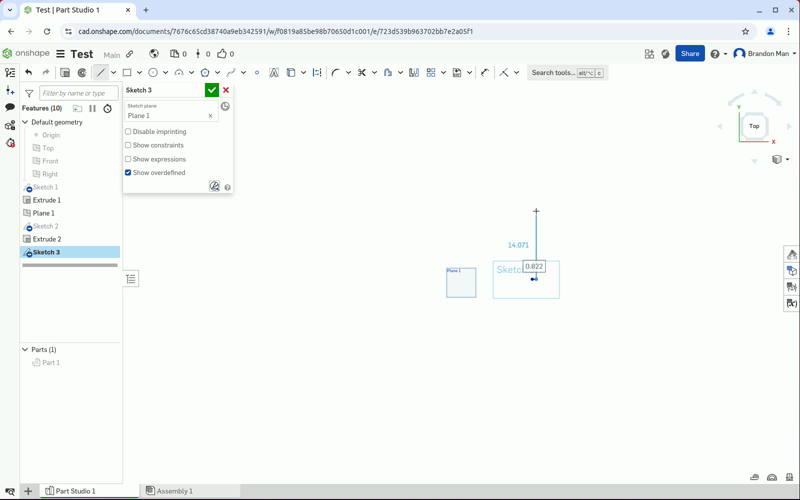
key_down(shift)
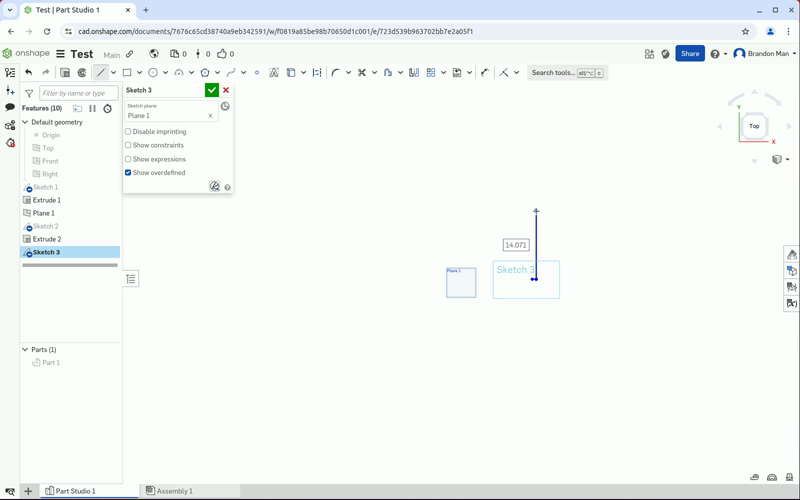
mouse_move(566, 210)
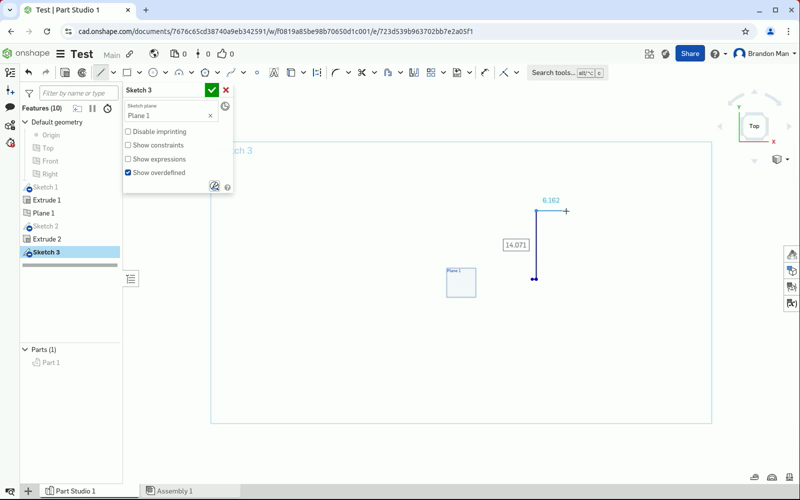
mouse_move(532, 210)
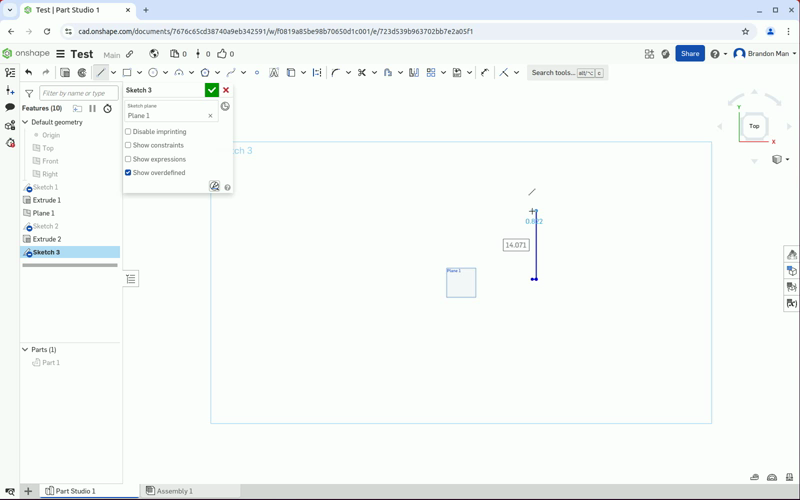
scroll(6)
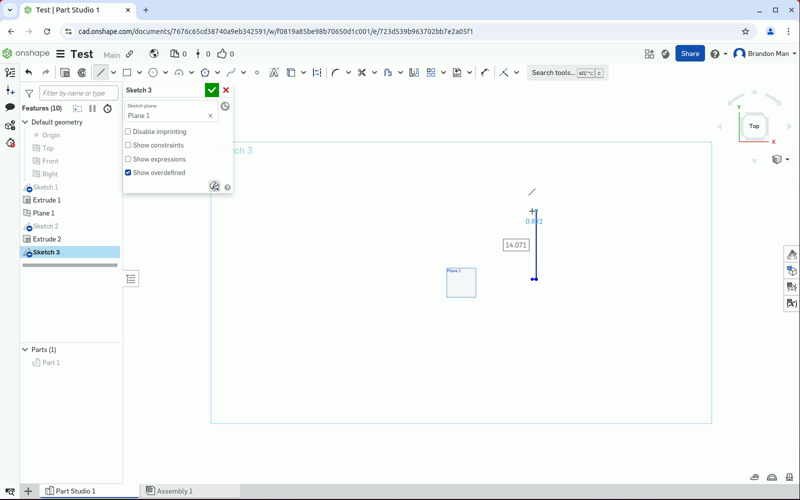
scroll(6)
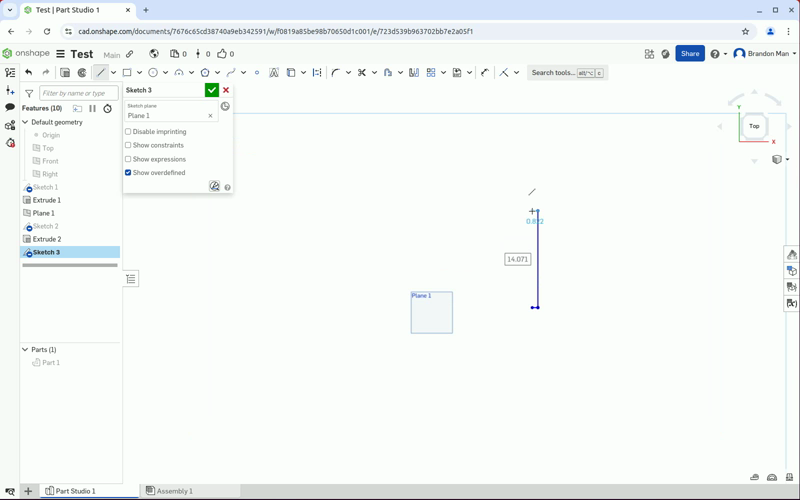
scroll(6)
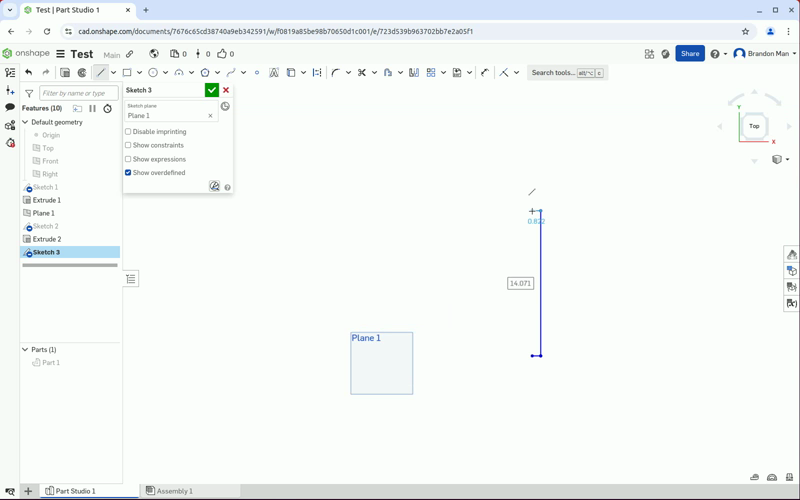
scroll(6)
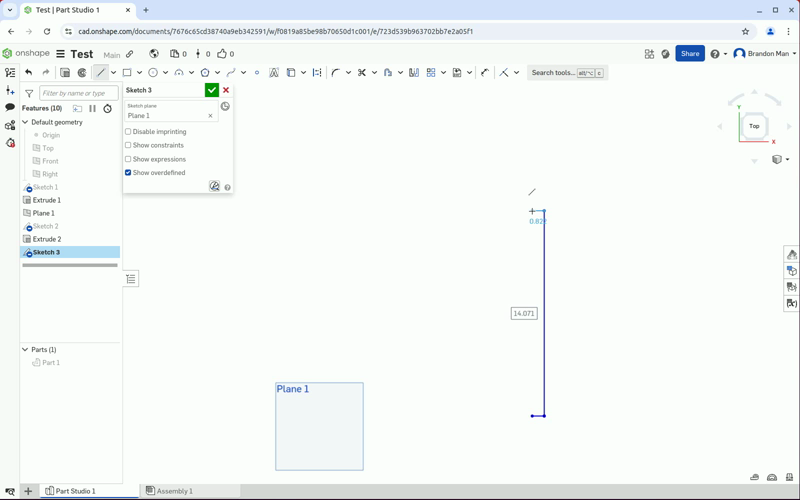
scroll(6)
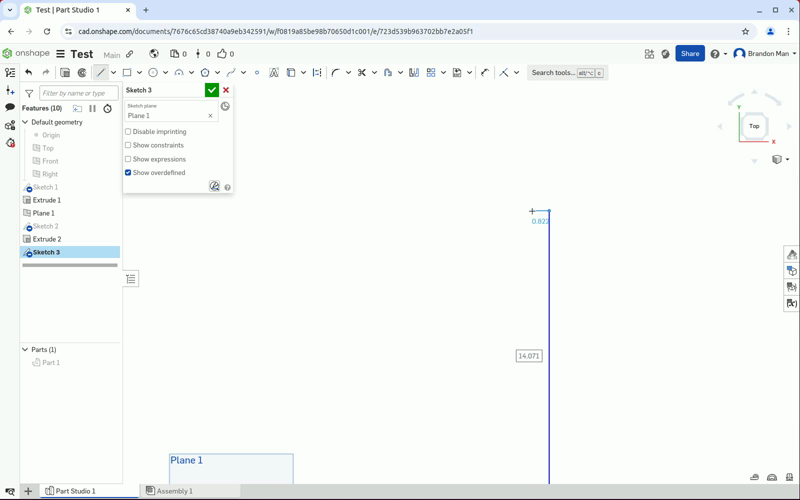
scroll(6)
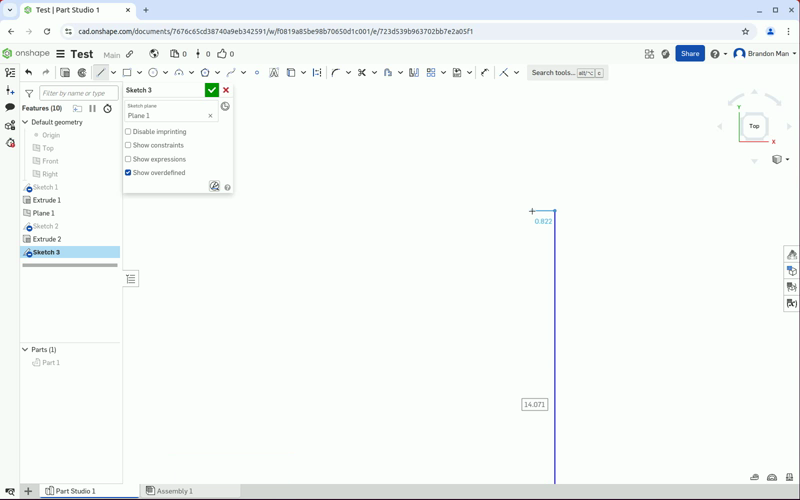
scroll(6)
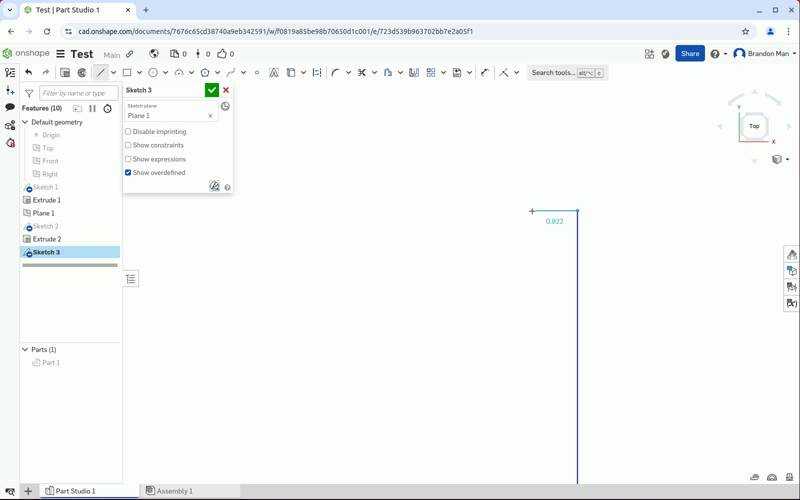
click(532, 210)
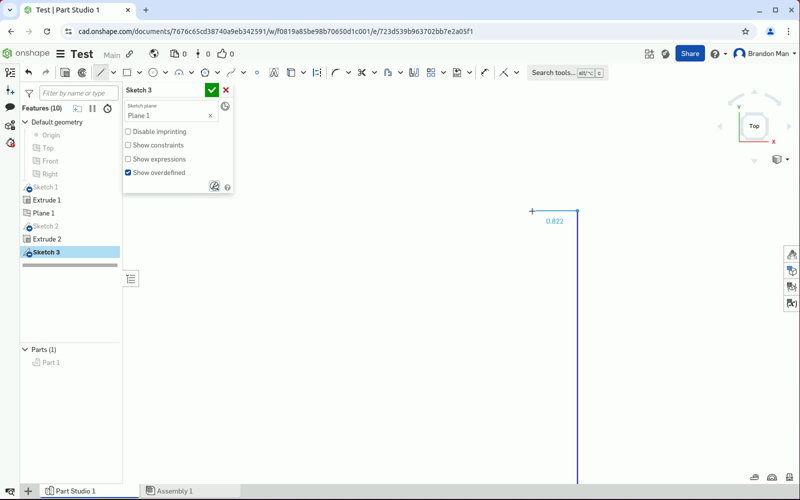
scroll(-6)
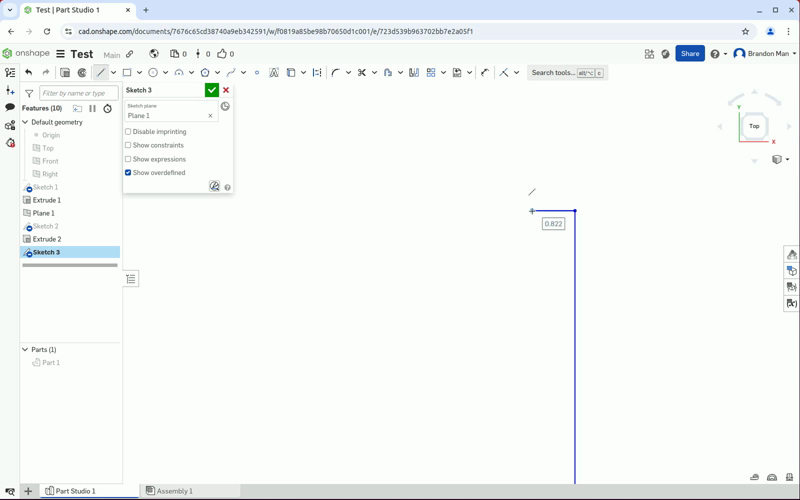
scroll(-6)
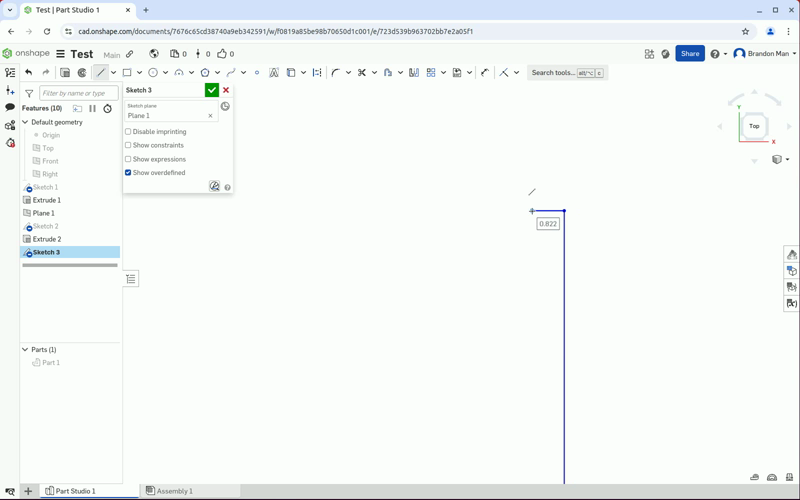
scroll(-6)
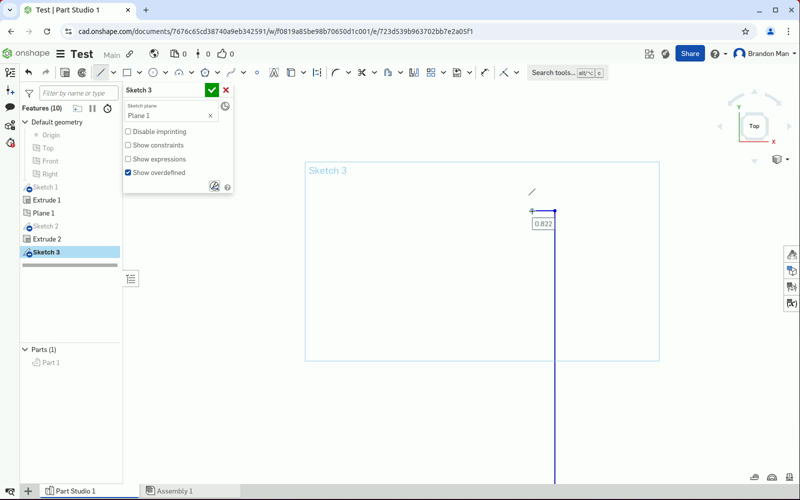
scroll(-6)
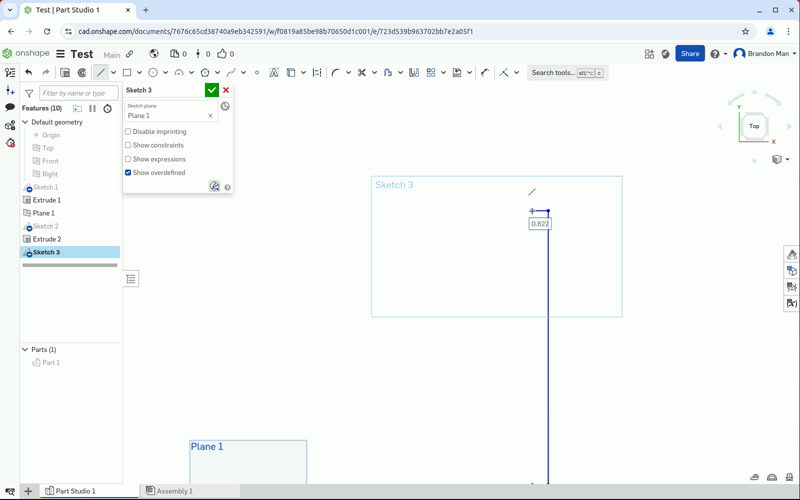
scroll(-6)
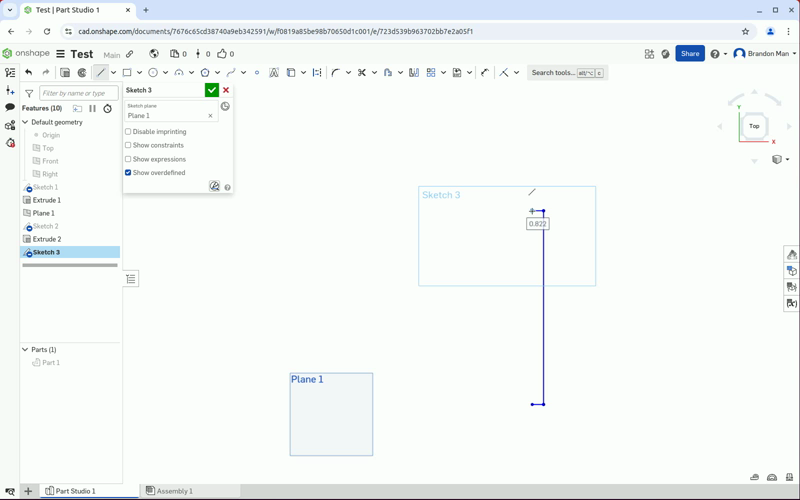
scroll(-6)
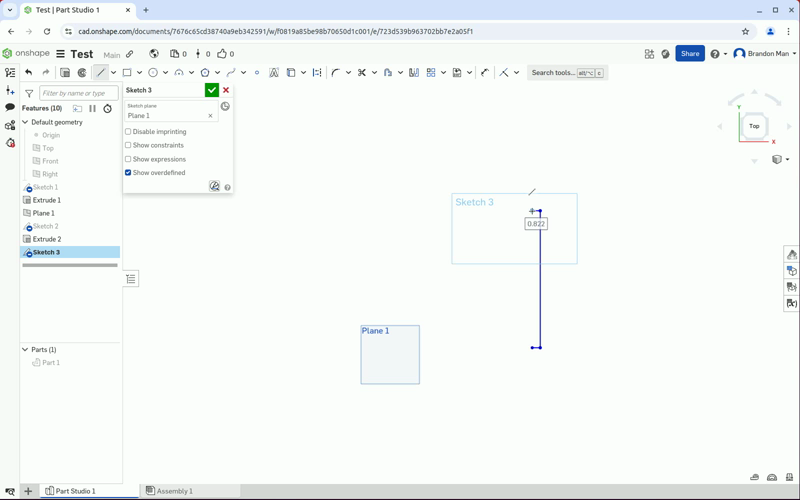
scroll(-6)
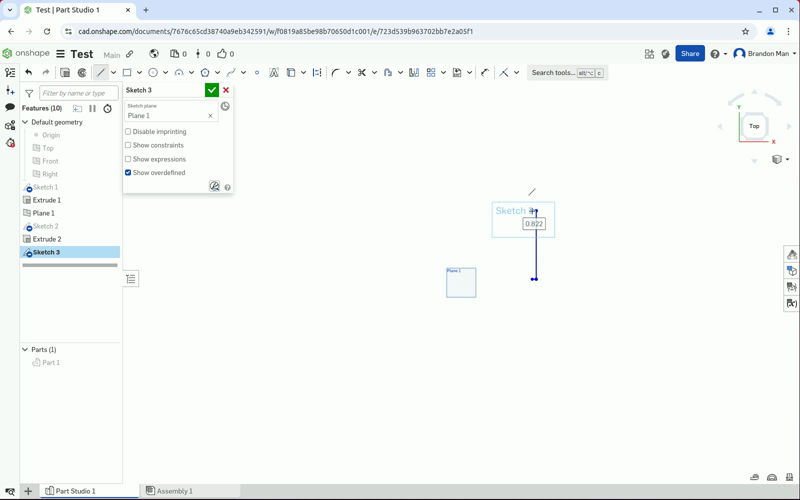
key_up(shift)
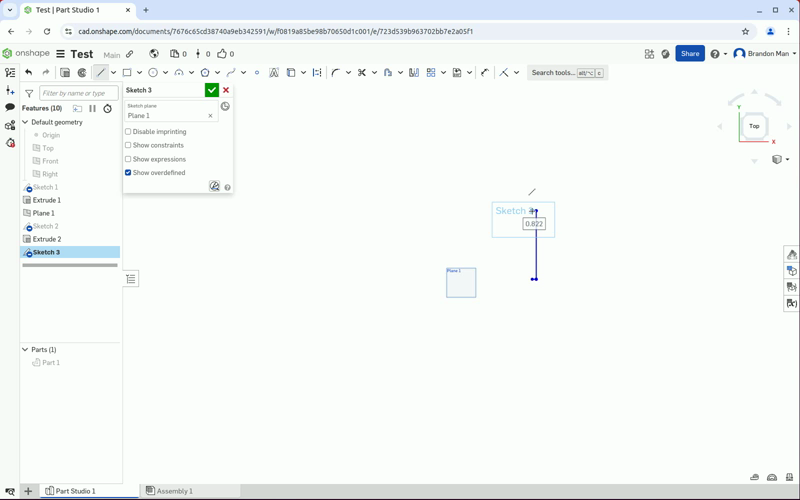
key_down(shift)
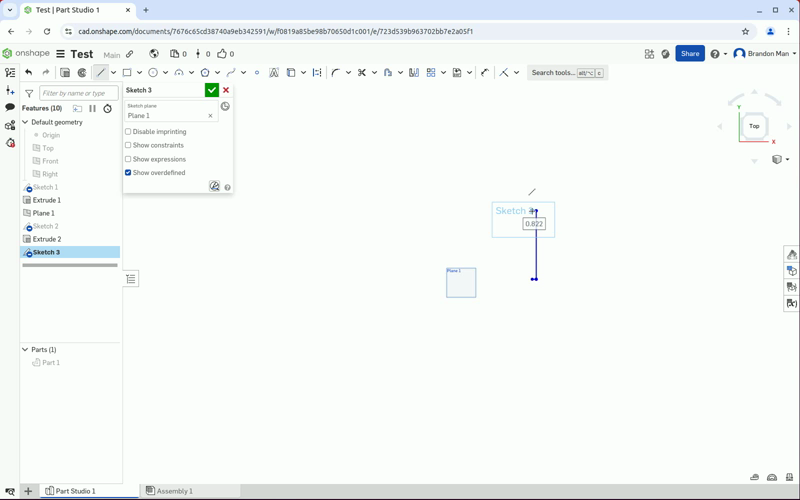
mouse_move(532, 279)
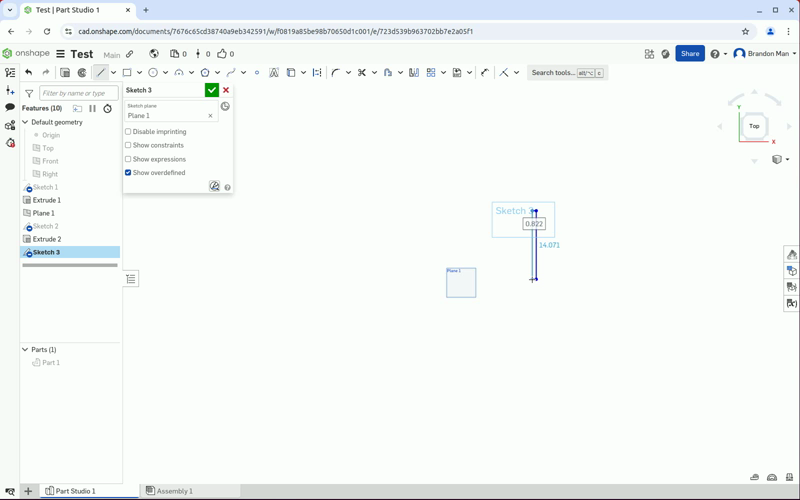
scroll(6)
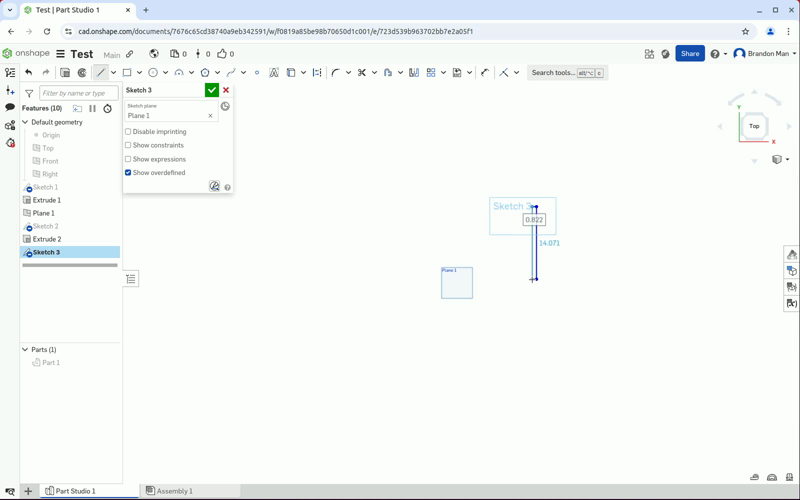
scroll(6)
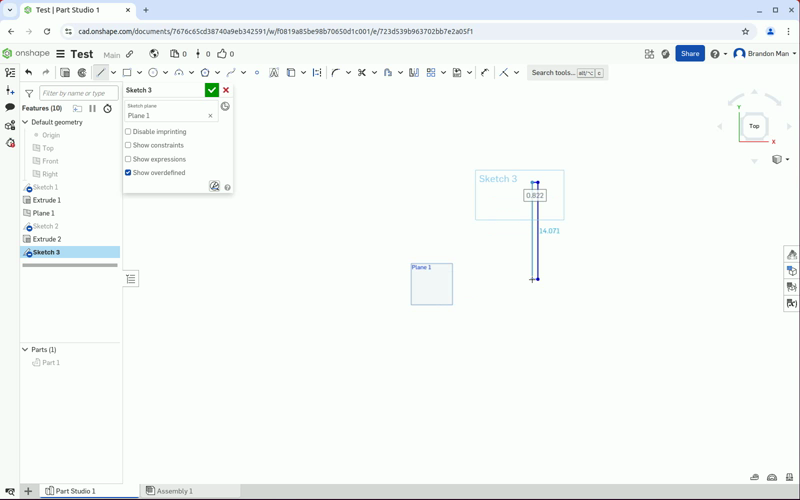
scroll(6)
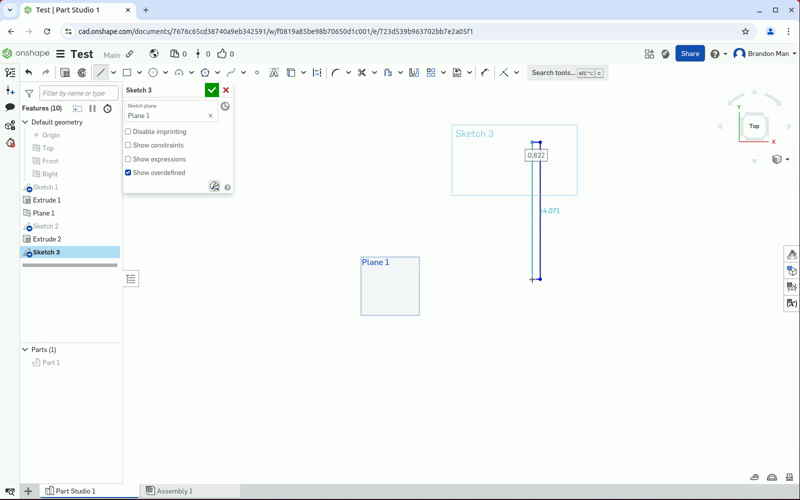
scroll(6)
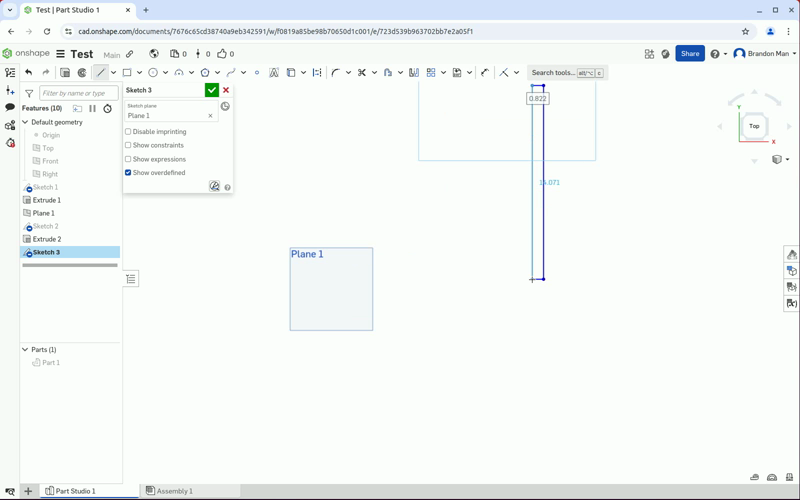
scroll(6)
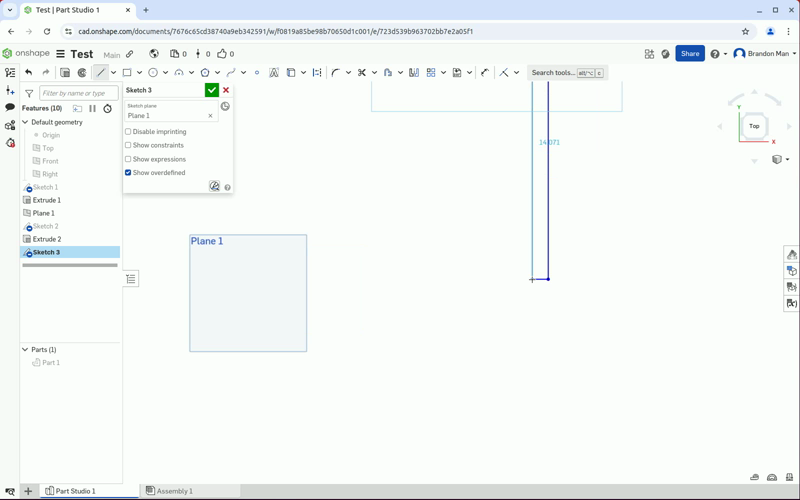
scroll(6)
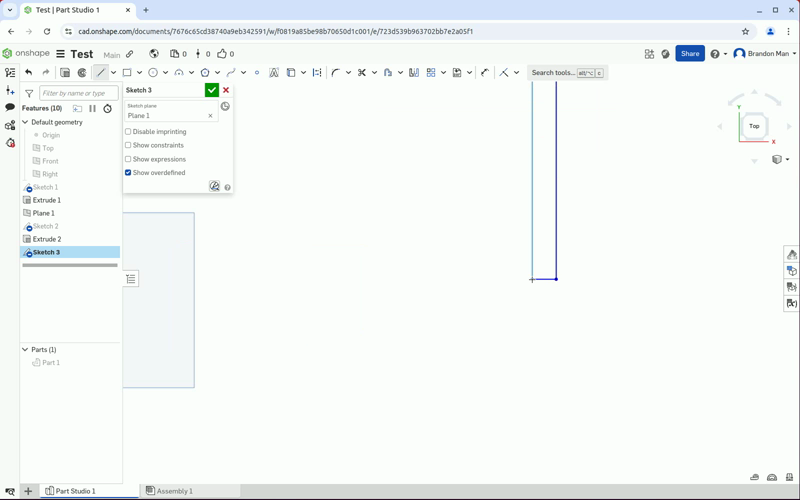
scroll(6)
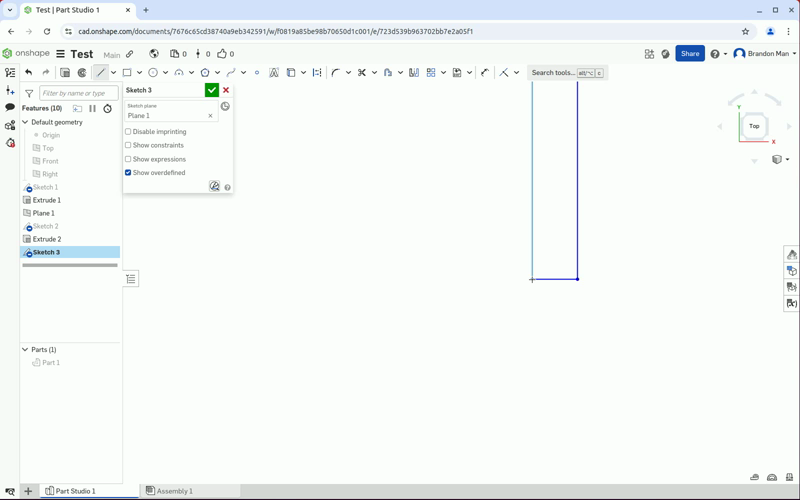
key_up(shift)
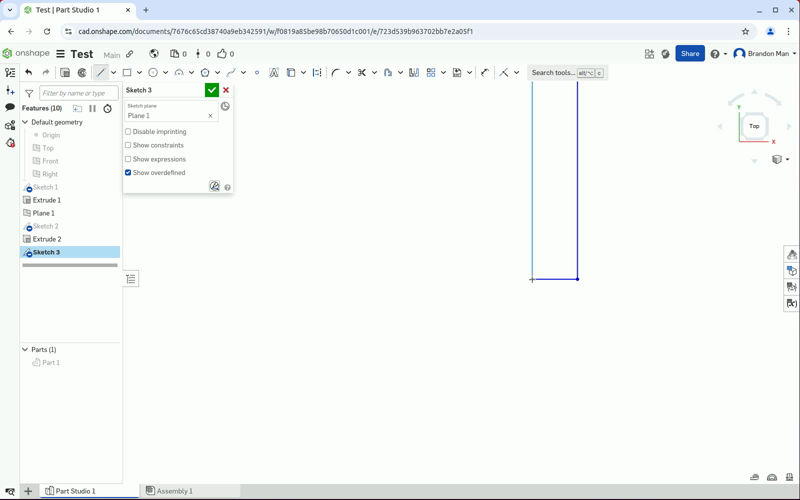
click(532, 279)
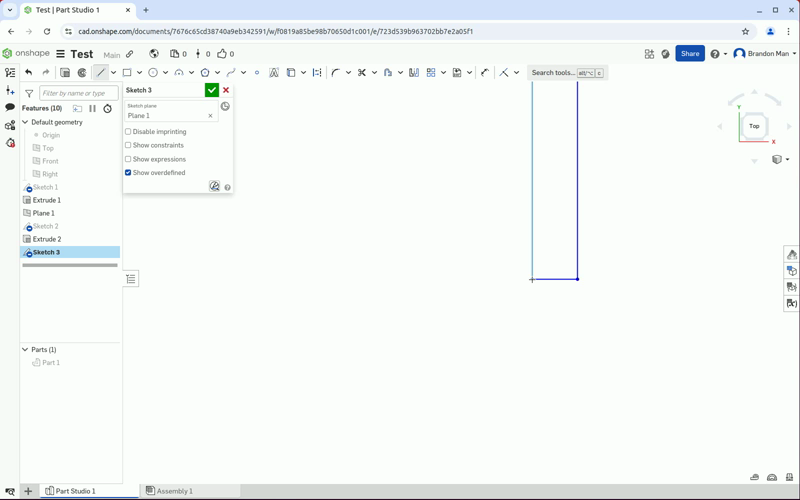
scroll(-6)
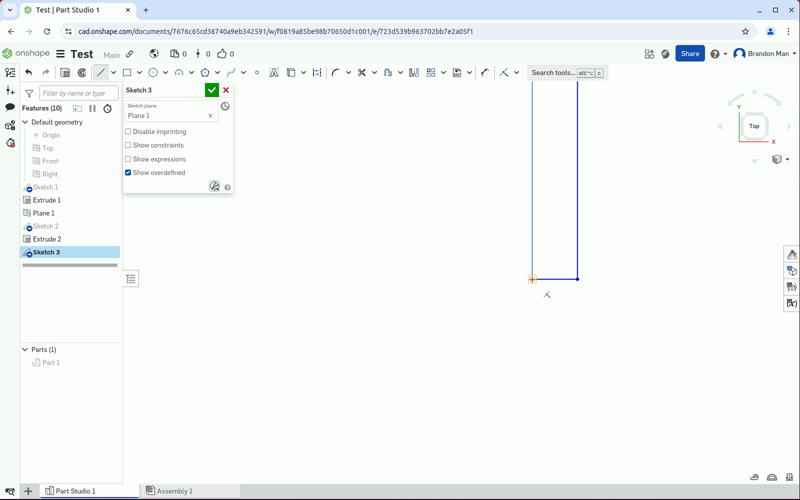
scroll(-6)
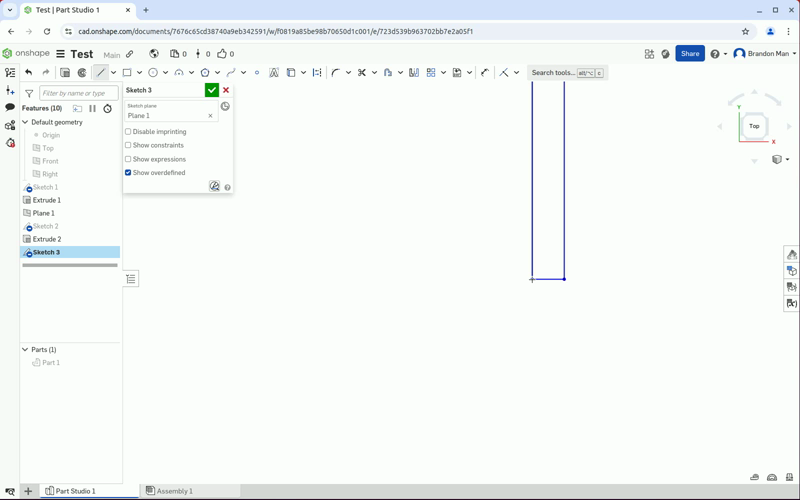
scroll(-6)
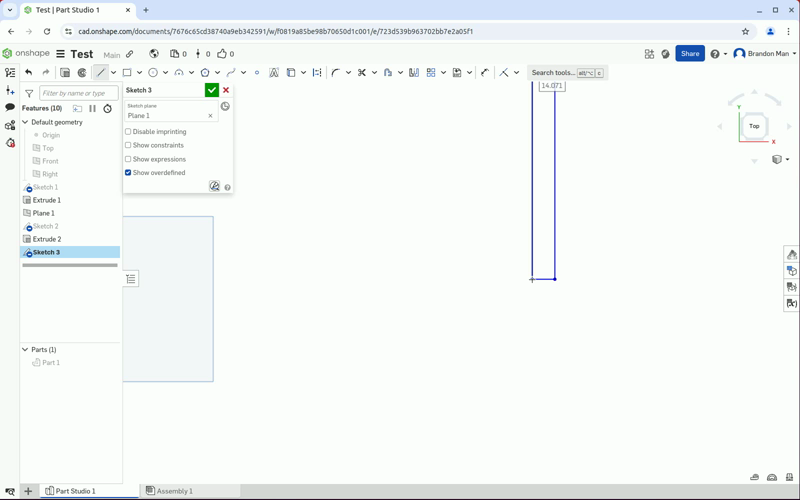
scroll(-6)
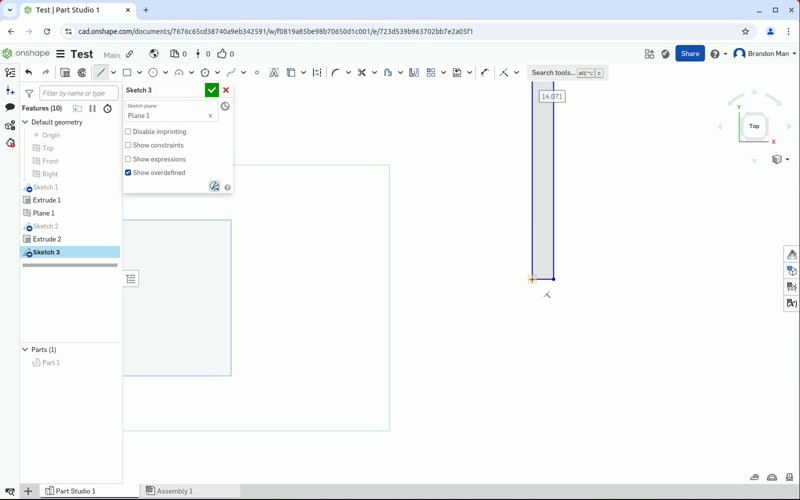
scroll(-6)
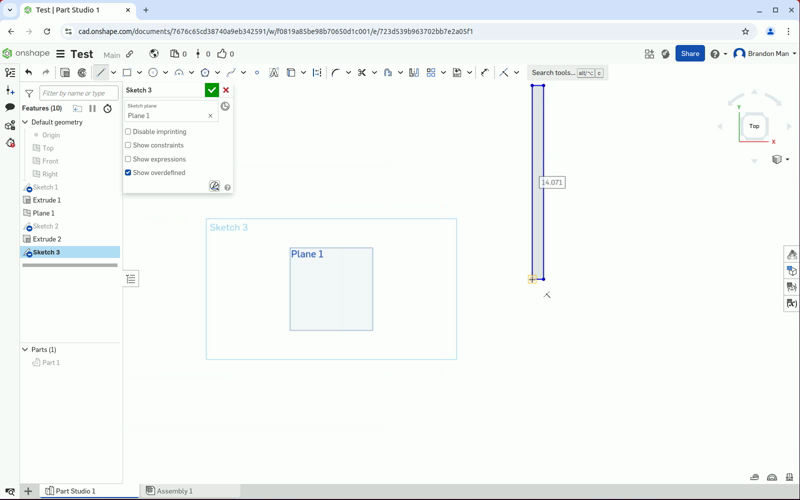
scroll(-6)
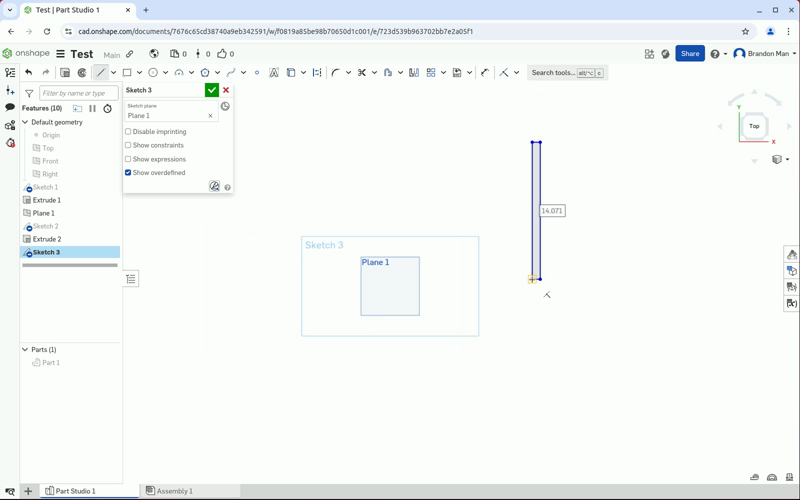
scroll(-6)
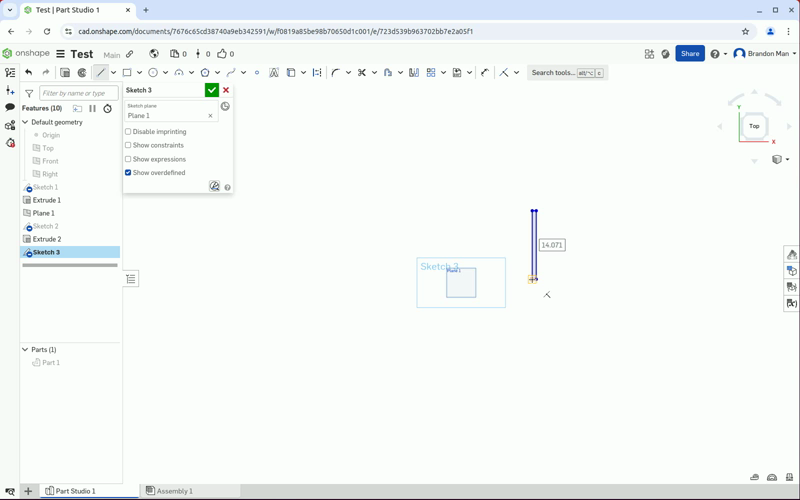
key(esc)
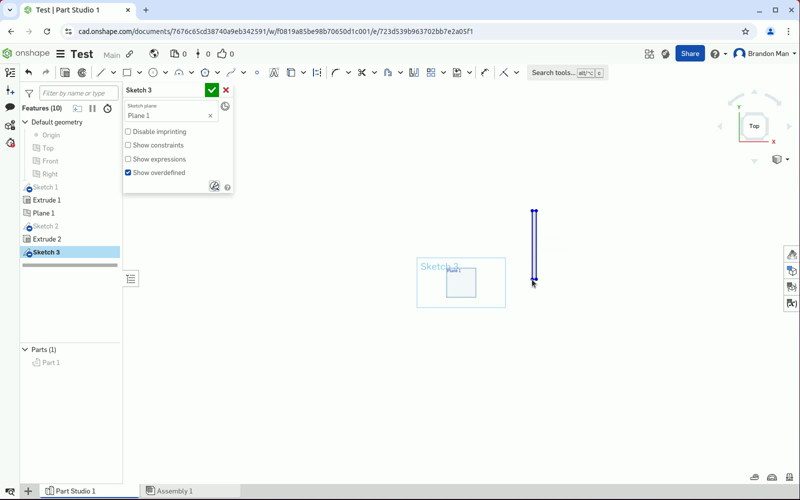
mouse_move(535, 226)
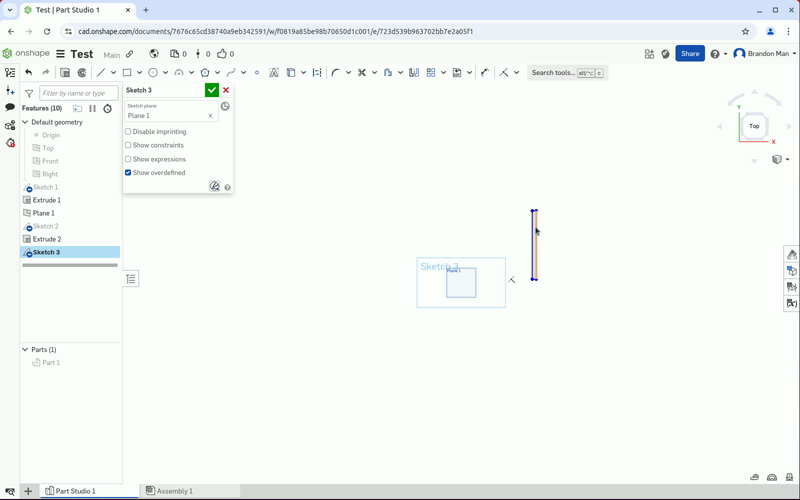
scroll(6)
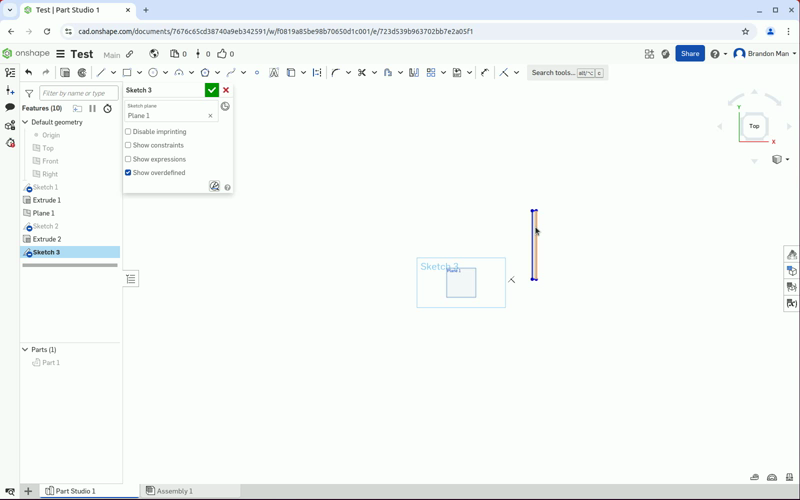
scroll(6)
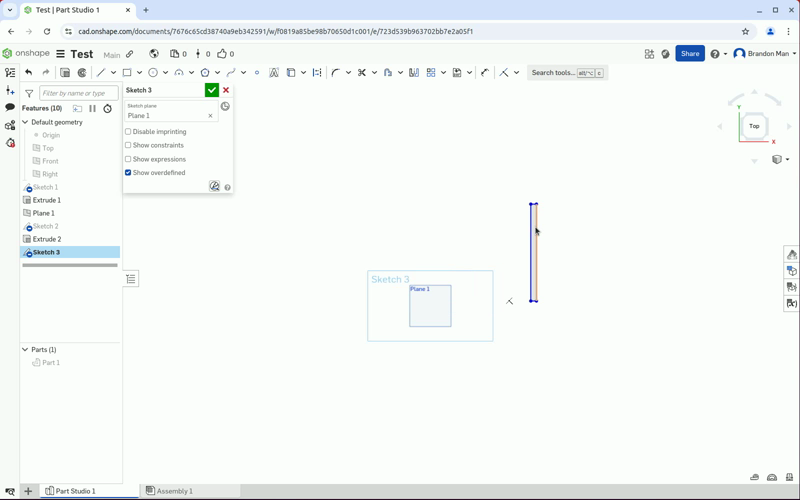
scroll(6)
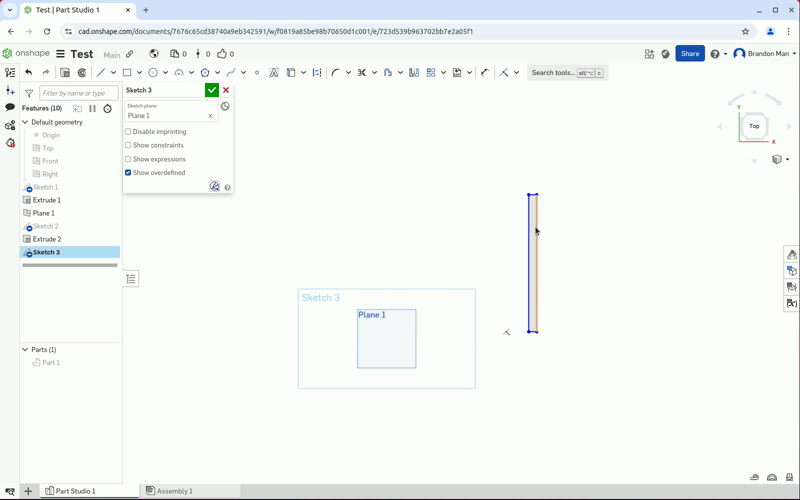
scroll(6)
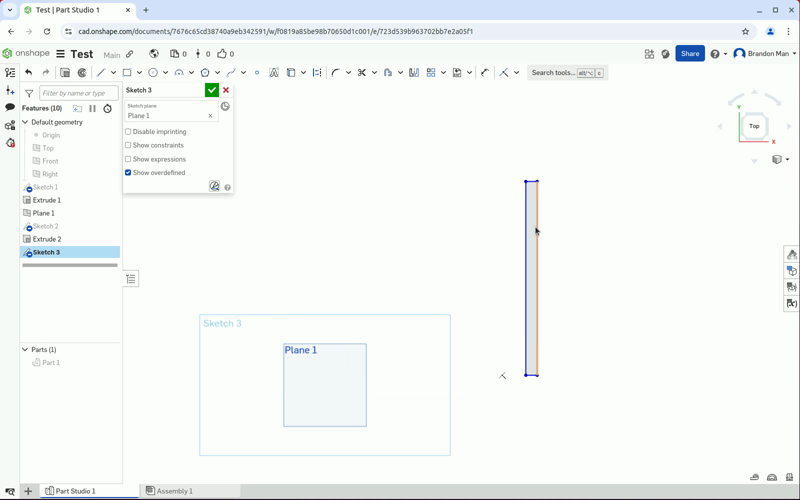
scroll(6)
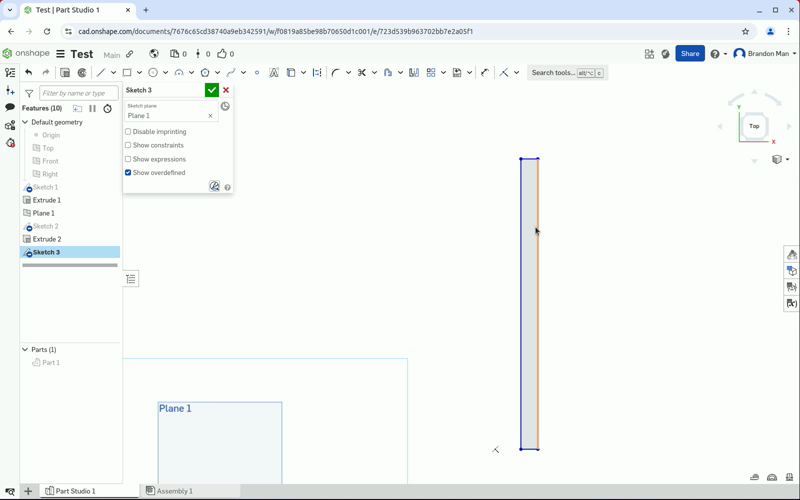
scroll(6)
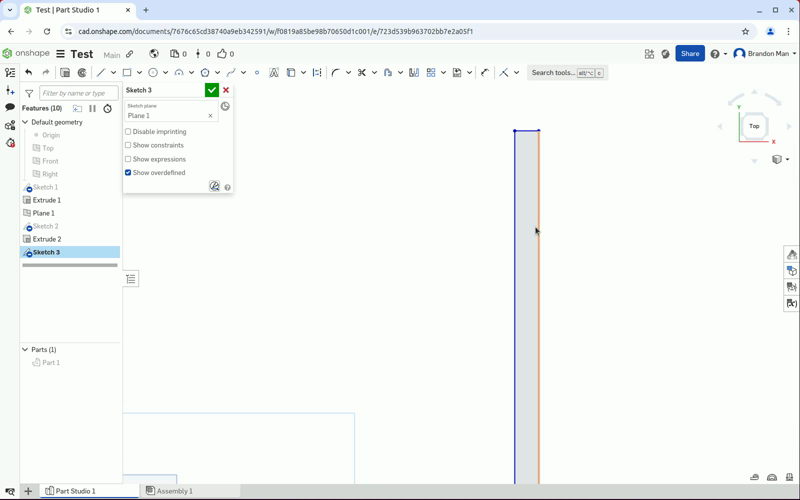
scroll(6)
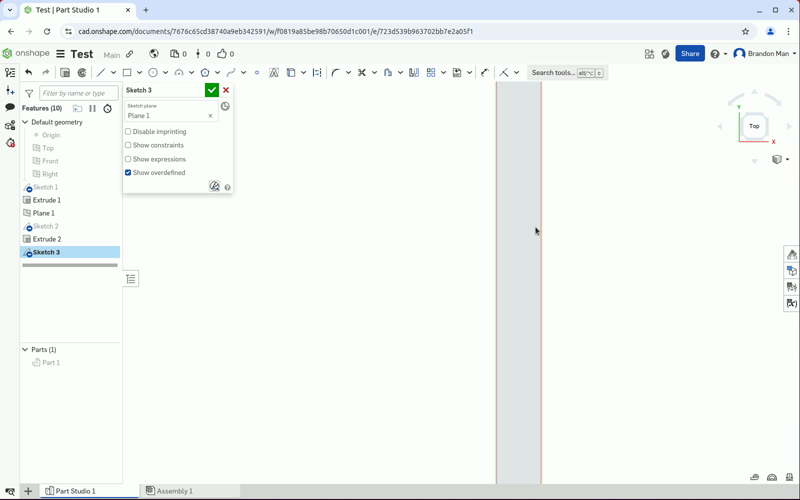
click(535, 226)
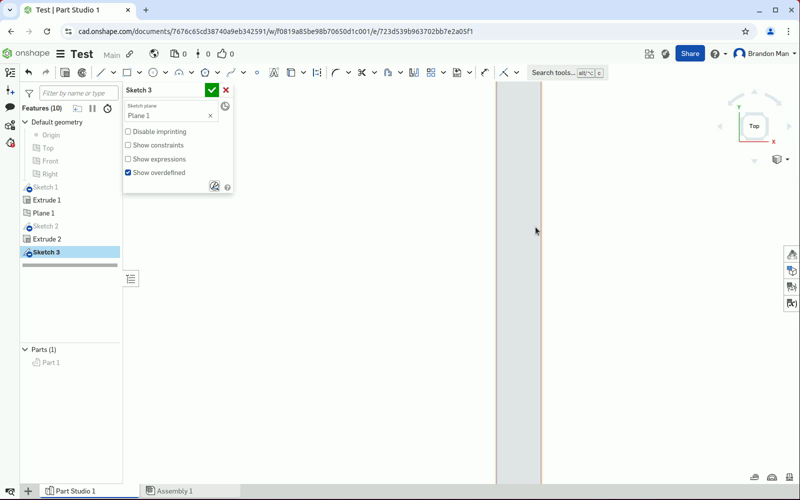
scroll(-6)
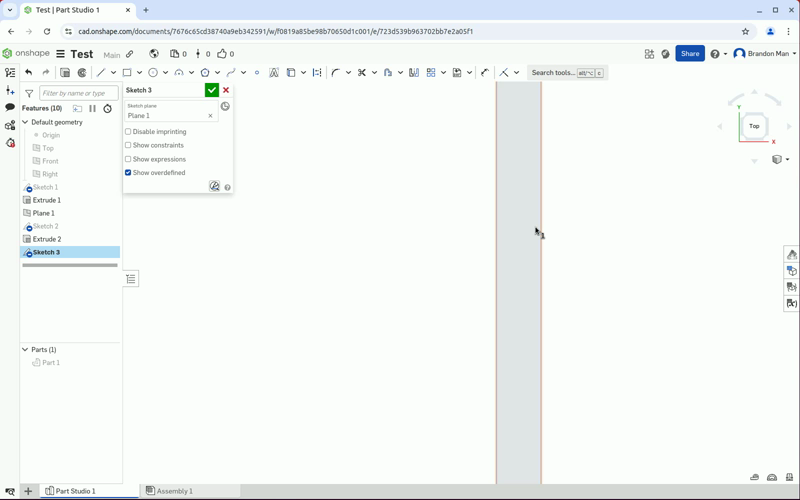
scroll(-6)
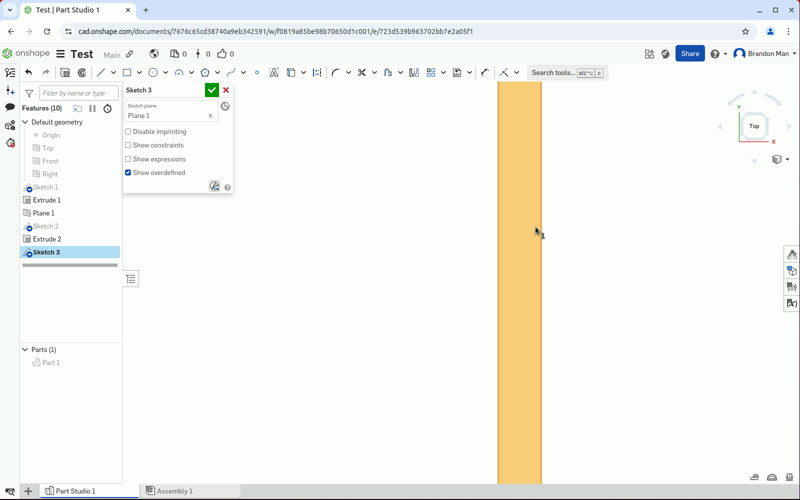
scroll(-6)
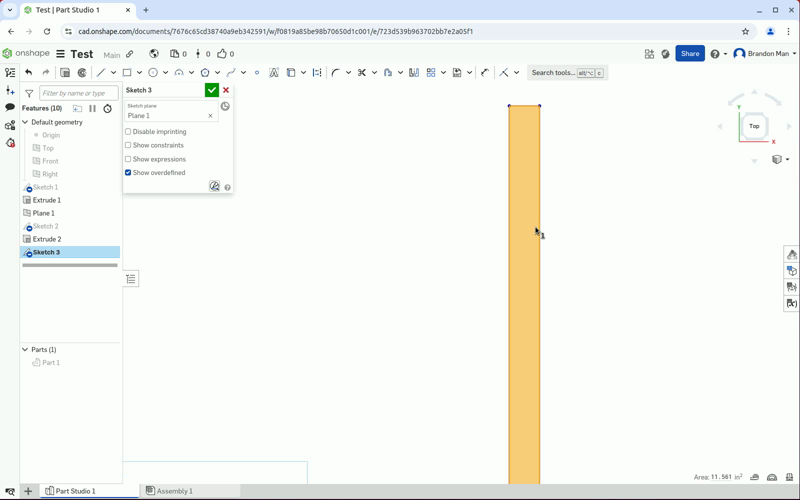
scroll(-6)
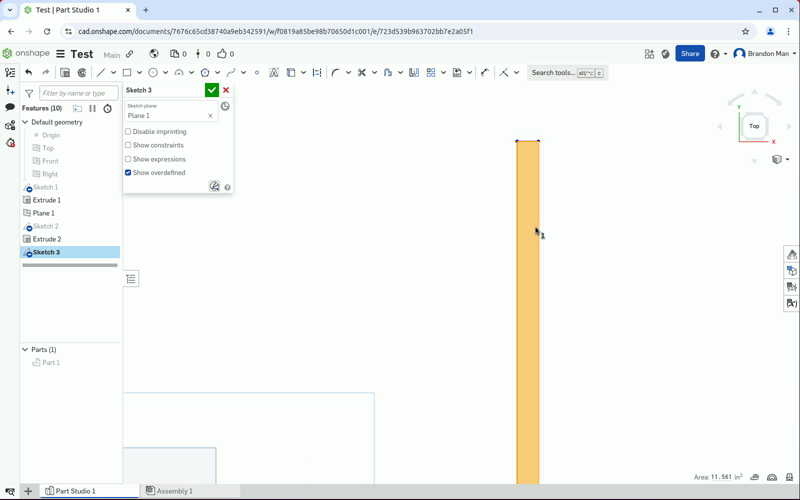
scroll(-6)
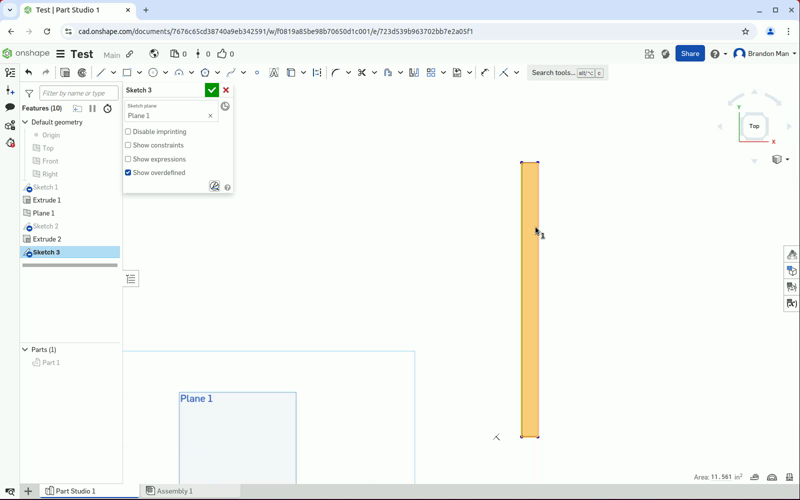
scroll(-6)
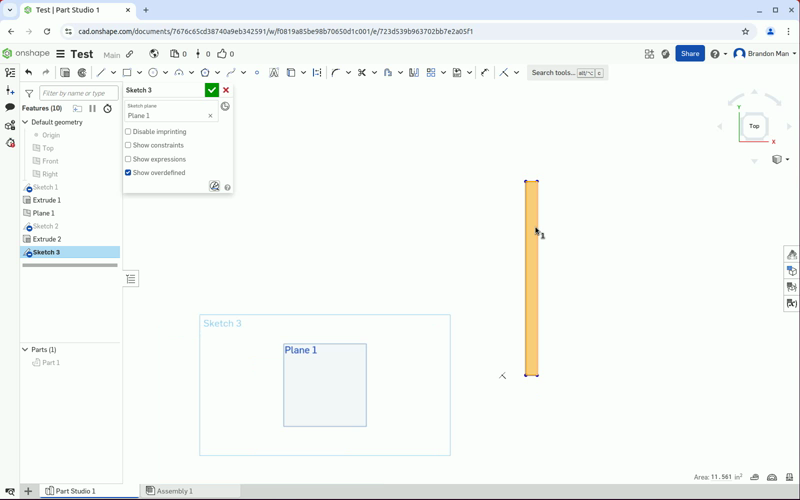
scroll(-6)
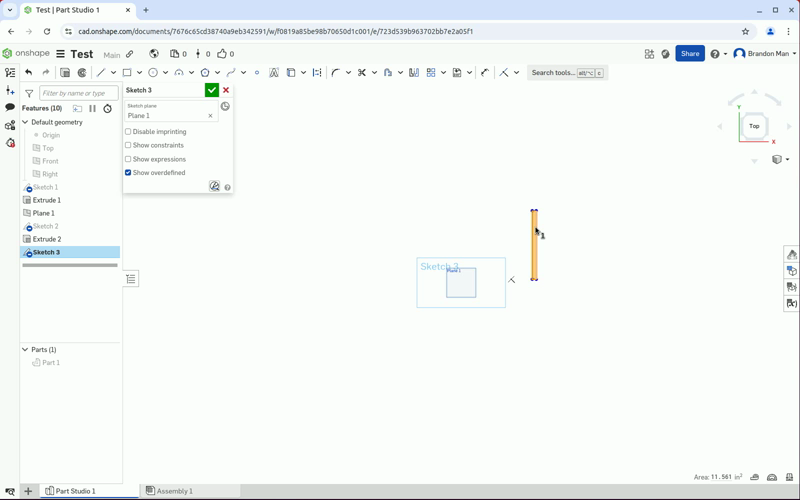
mouse_move(73, 352)
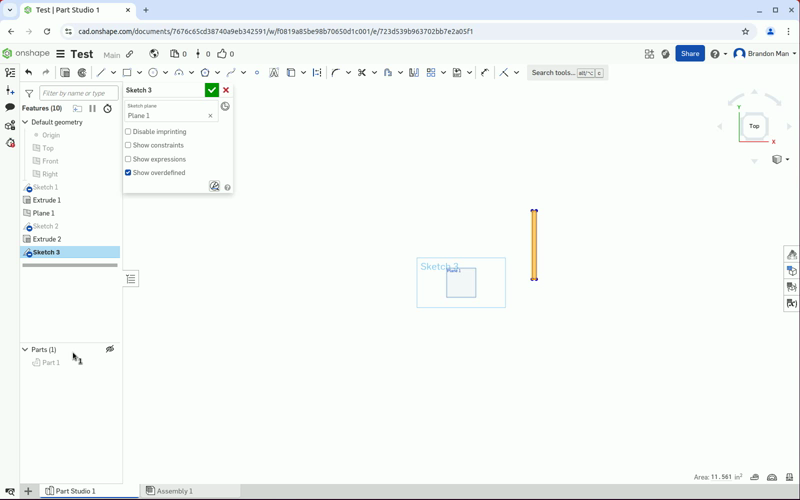
key(shift+y)
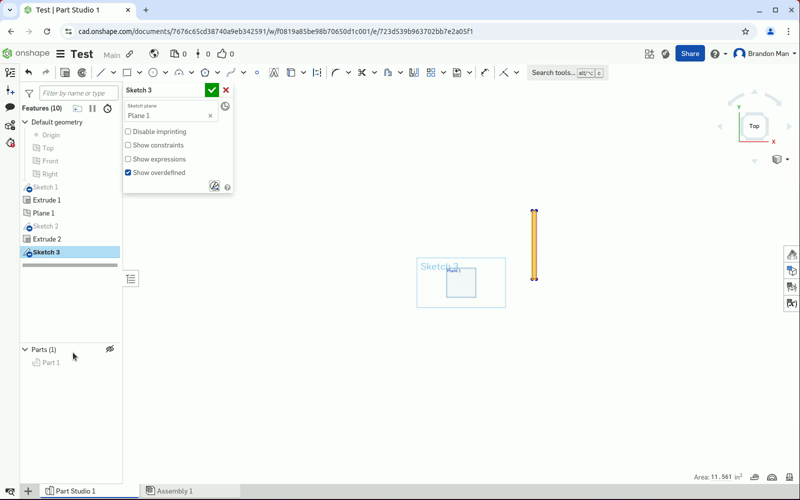
key(shift+e)
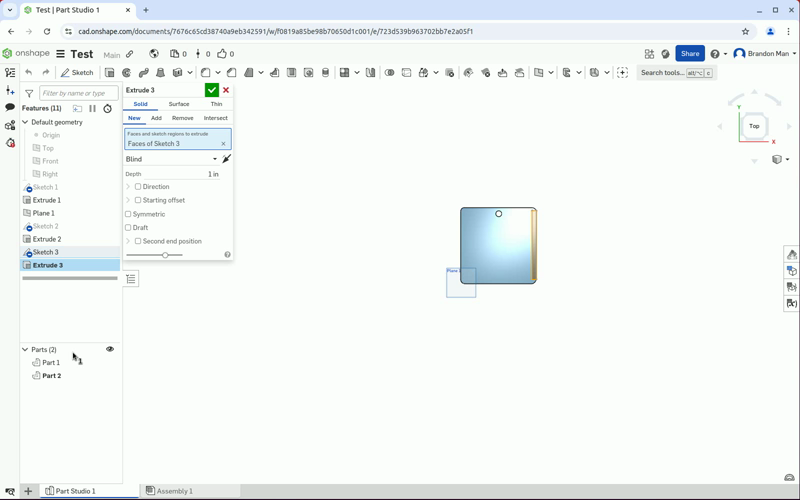
mouse_move(143, 106)
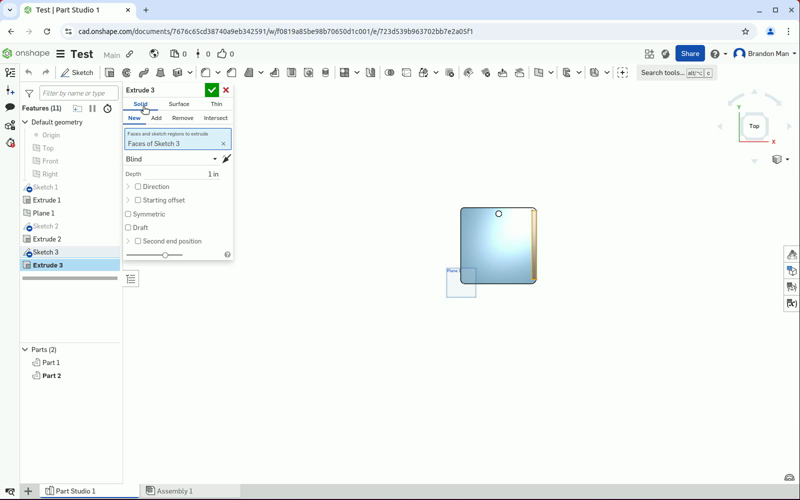
click(143, 106)
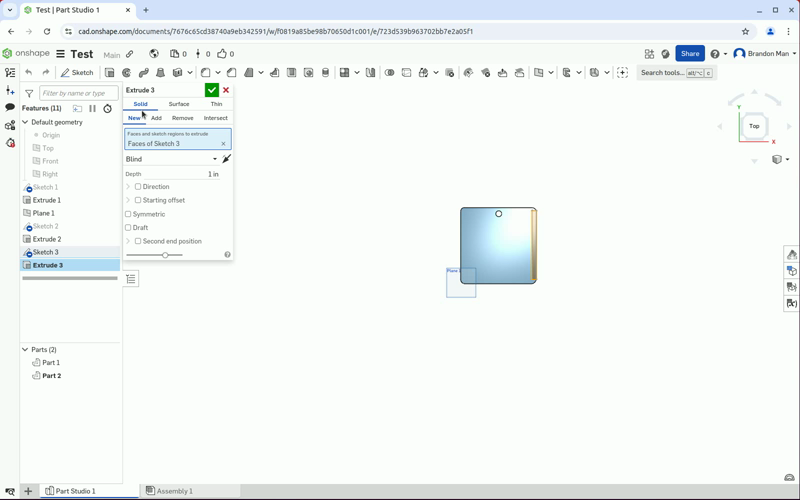
mouse_move(137, 120)
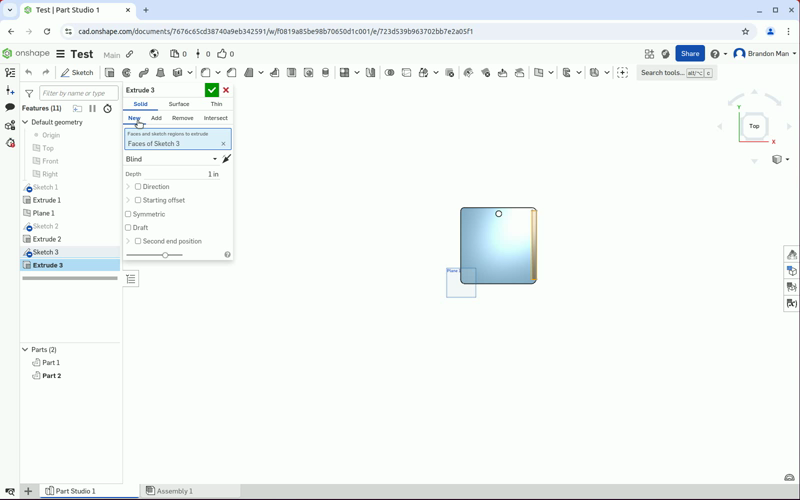
click(137, 120)
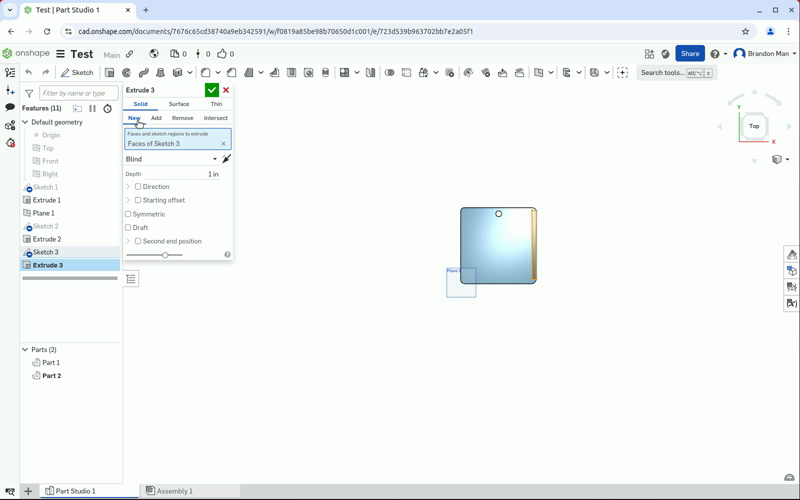
key(tab, 4)
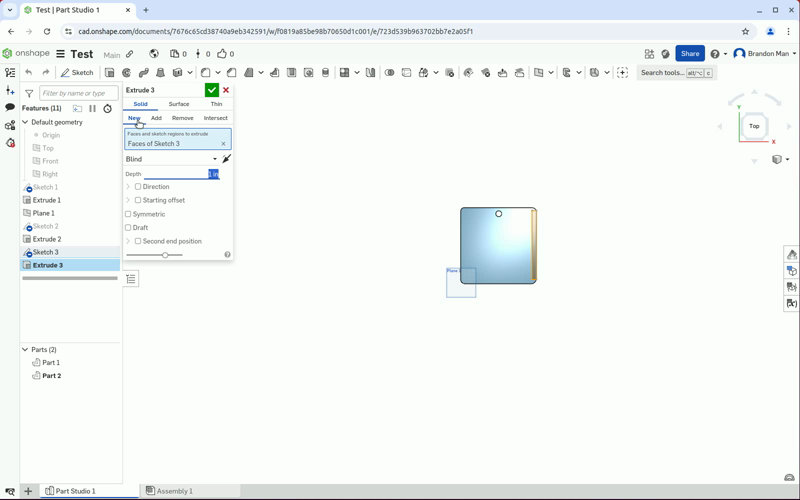
text(0.481)
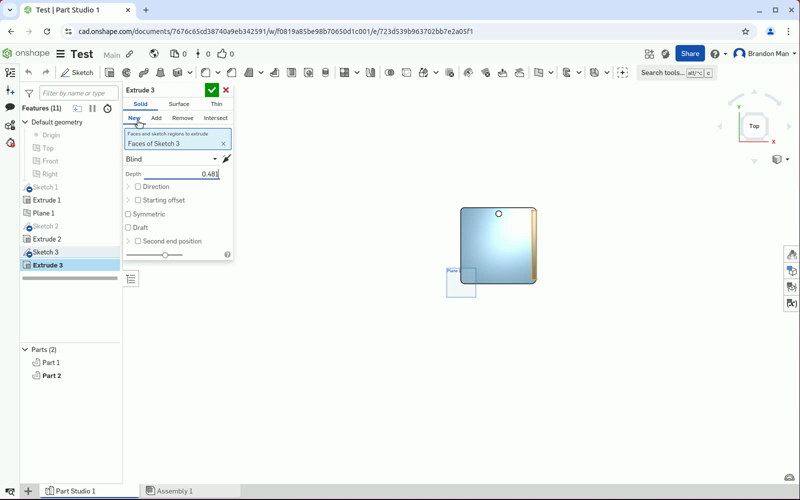
key(enter)
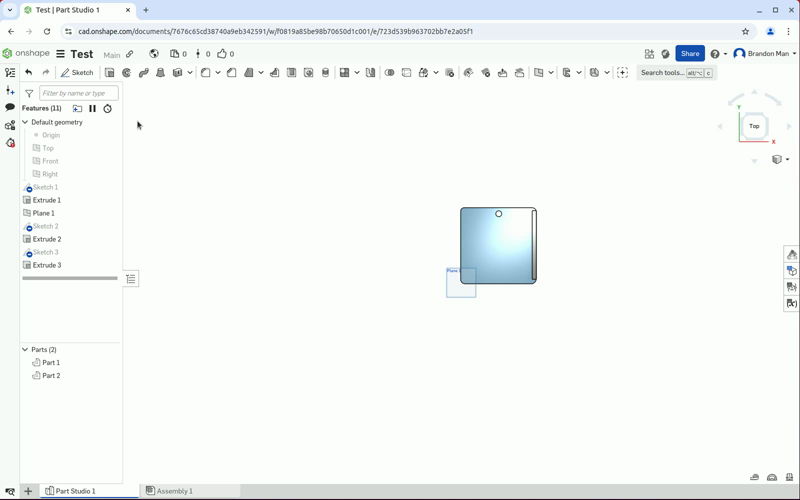
key(shift+h)
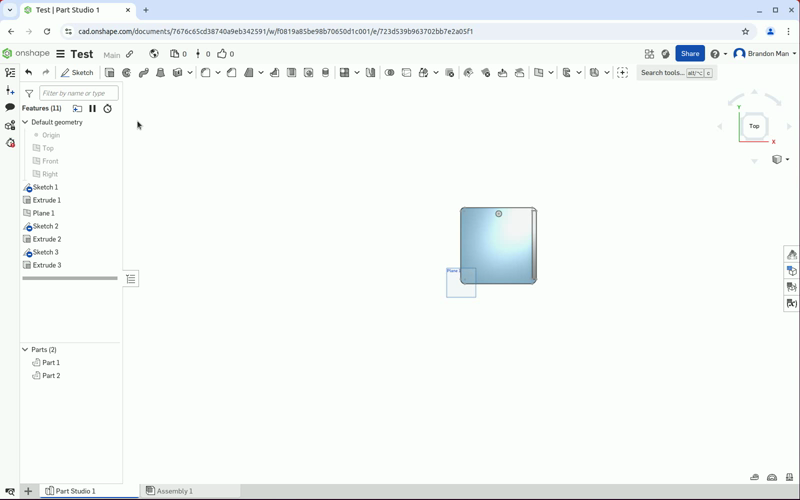
key(shift+h)
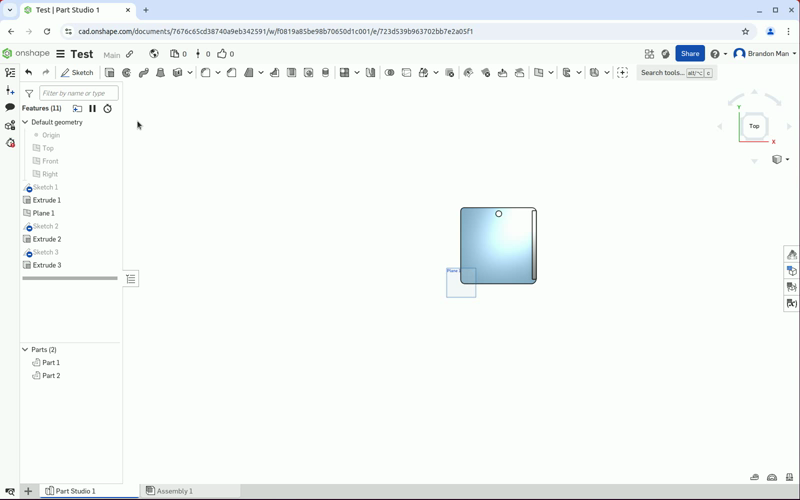
mouse_move(73, 189)
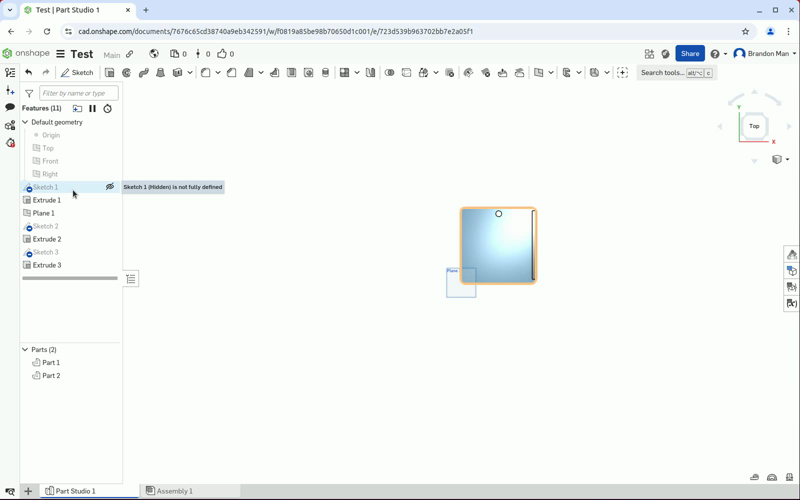
click(73, 189)
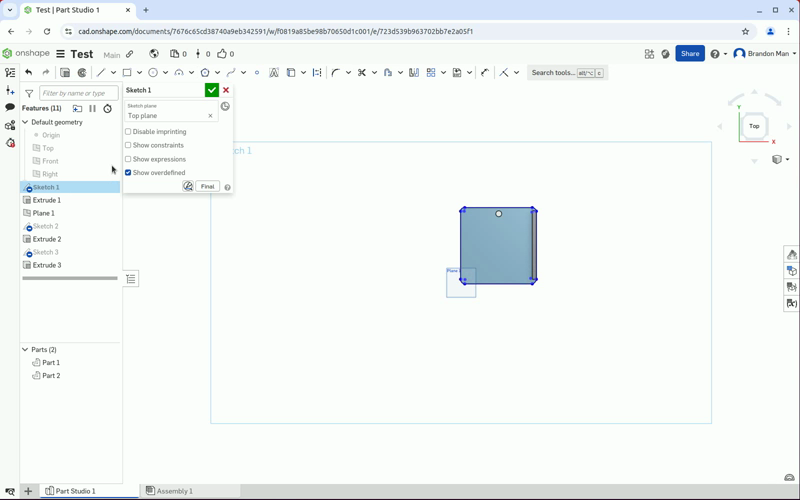
mouse_move(229, 92)
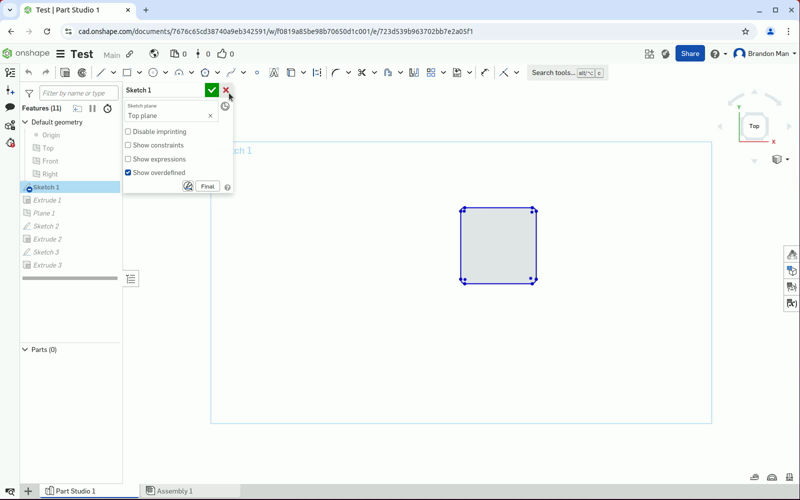
click(229, 92)
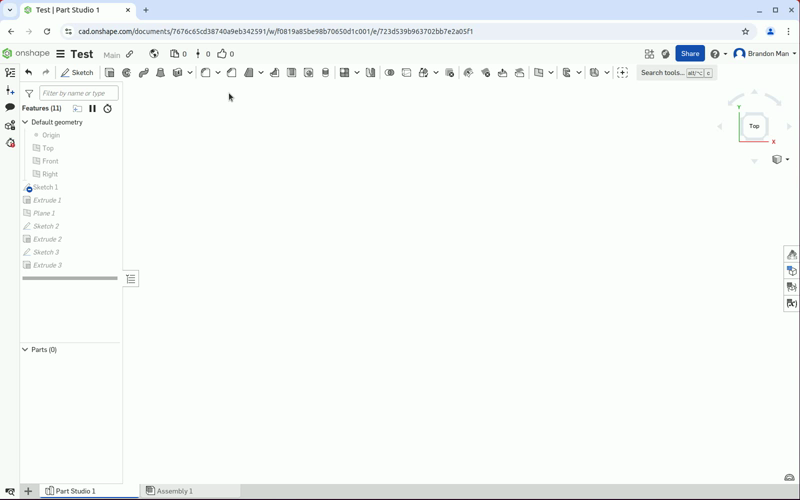
mouse_move(73, 352)
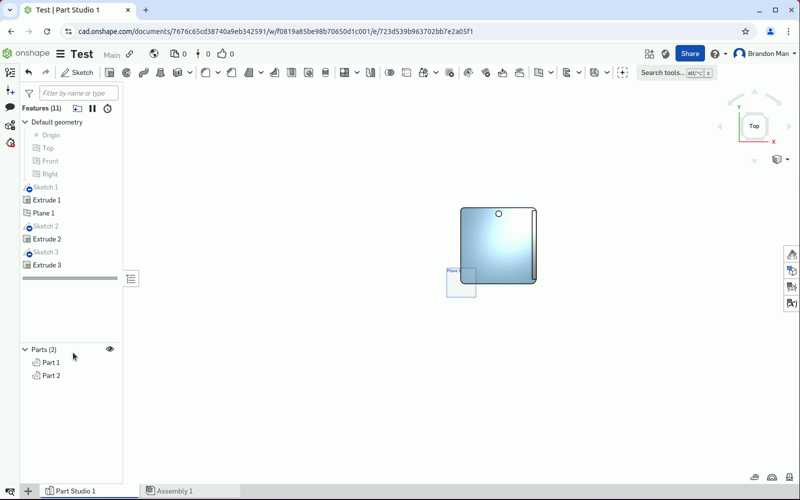
key(y)
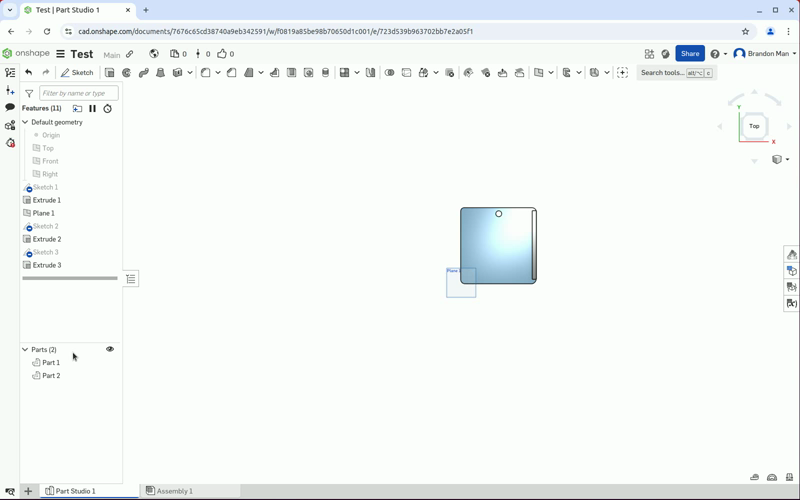
key(shift+p)
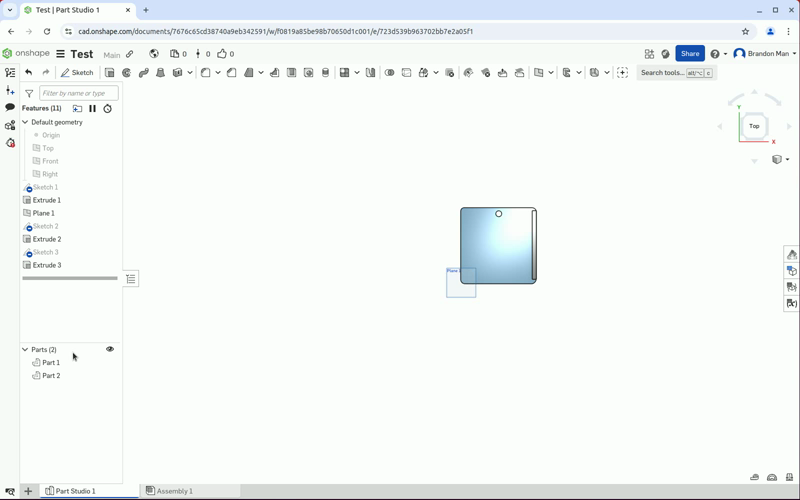
key(space)
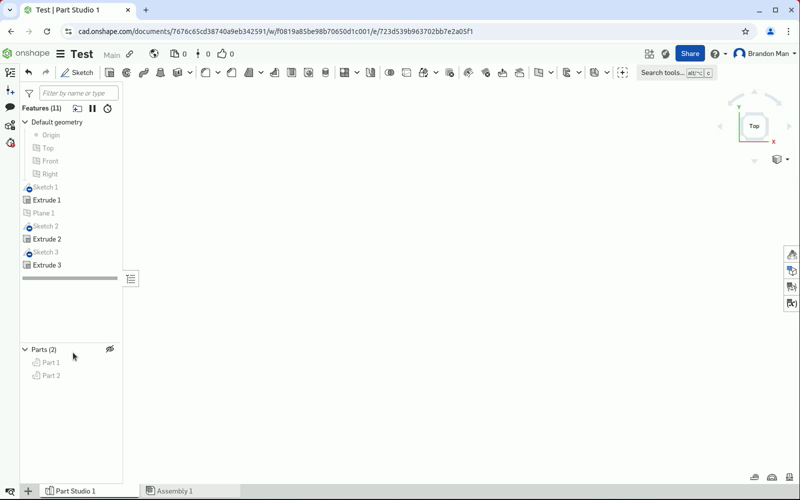
key_down(shift)
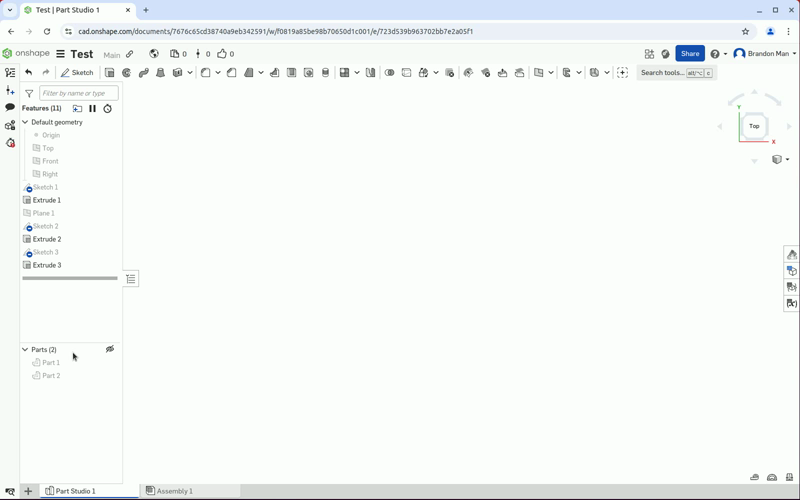
key(up)
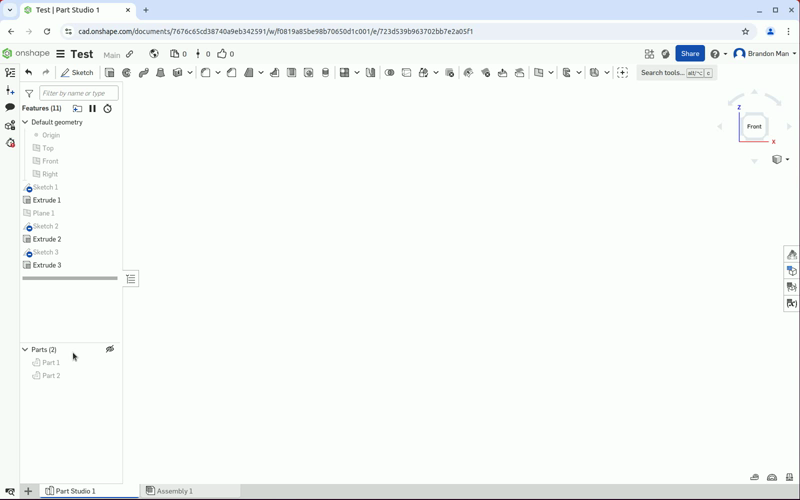
key_up(shift)
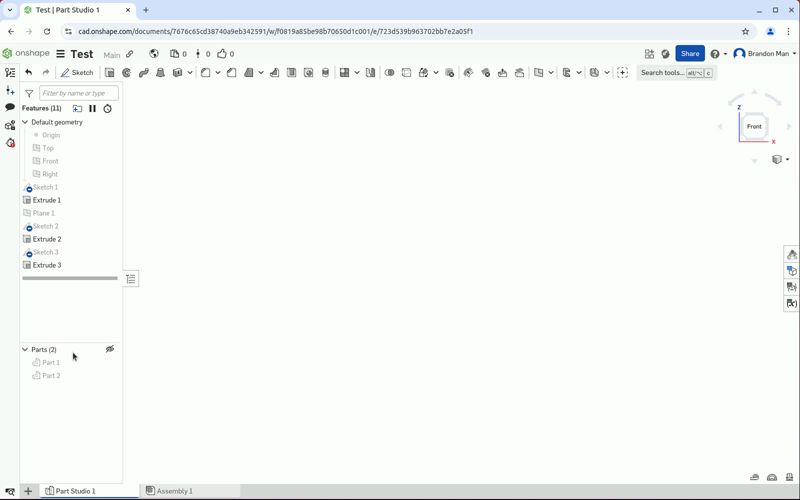
key(space)
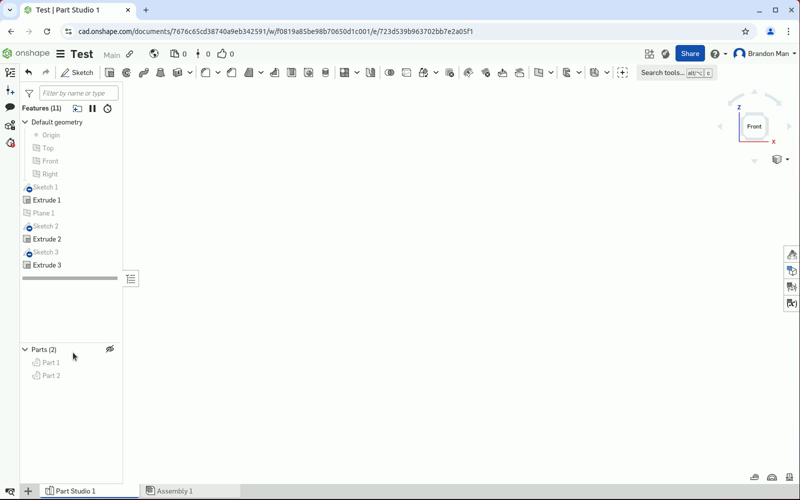
key_down(shift)
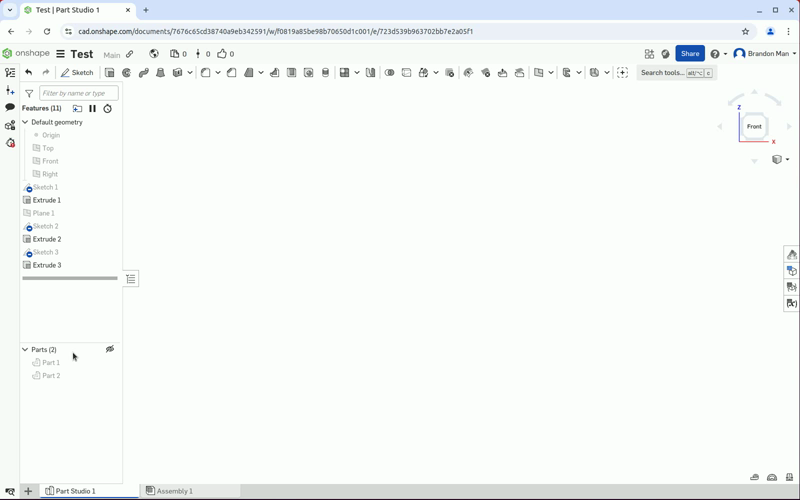
key(left)
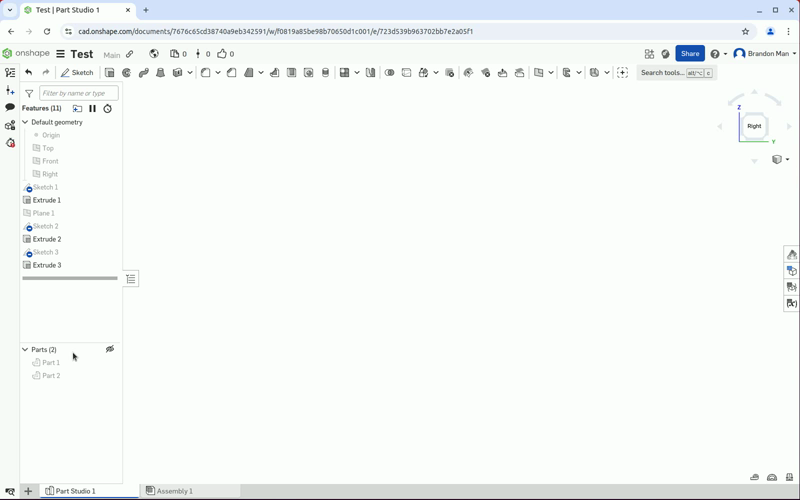
key_up(shift)
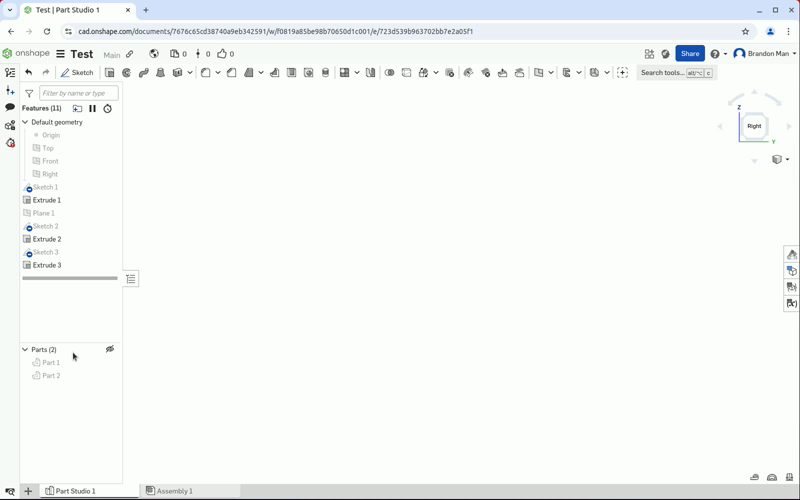
mouse_move(73, 352)
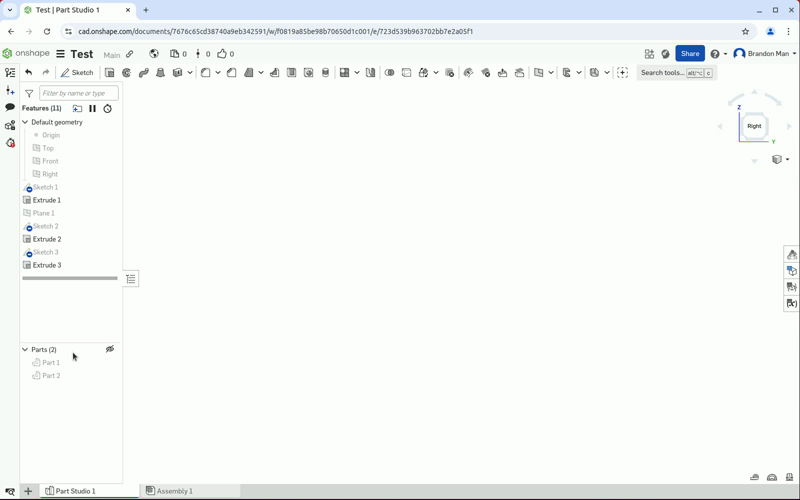
key(shift+y)
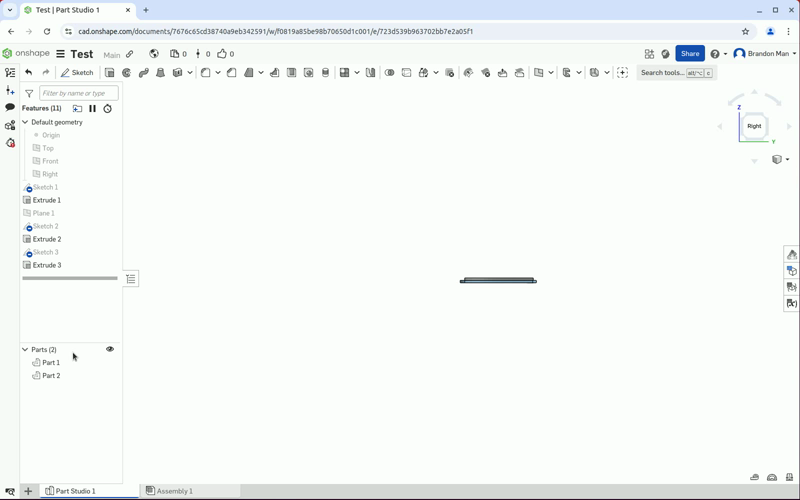
mouse_move(541, 75)
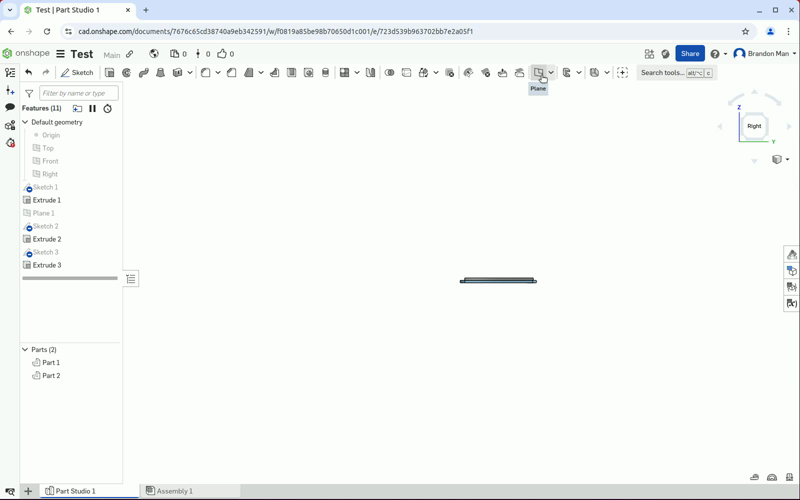
click(541, 75)
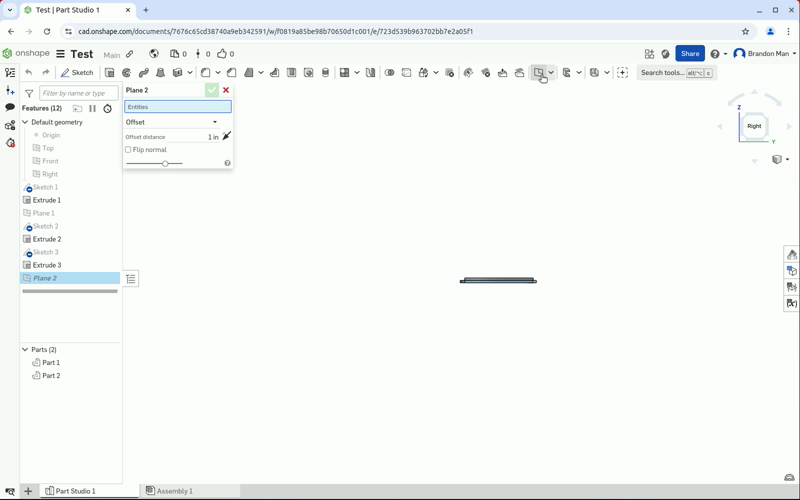
mouse_move(73, 176)
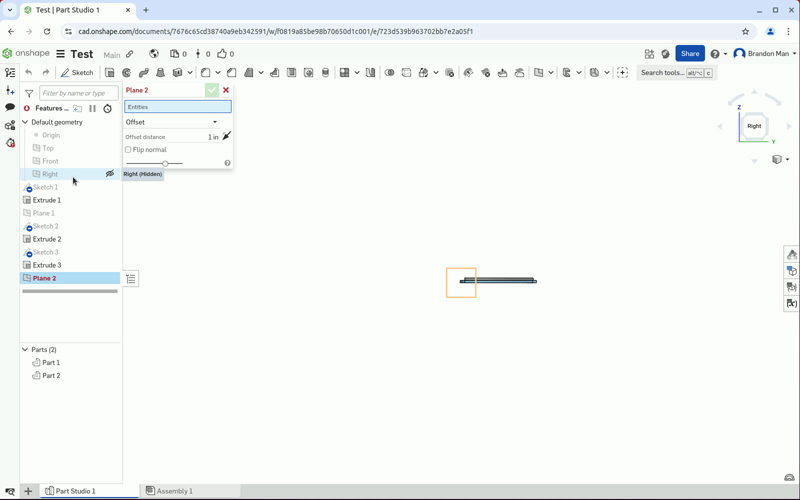
click(73, 176)
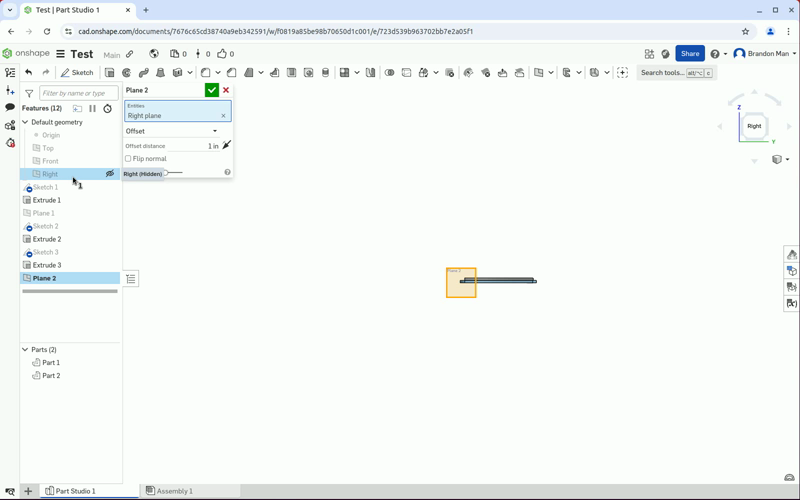
key(tab, 2)
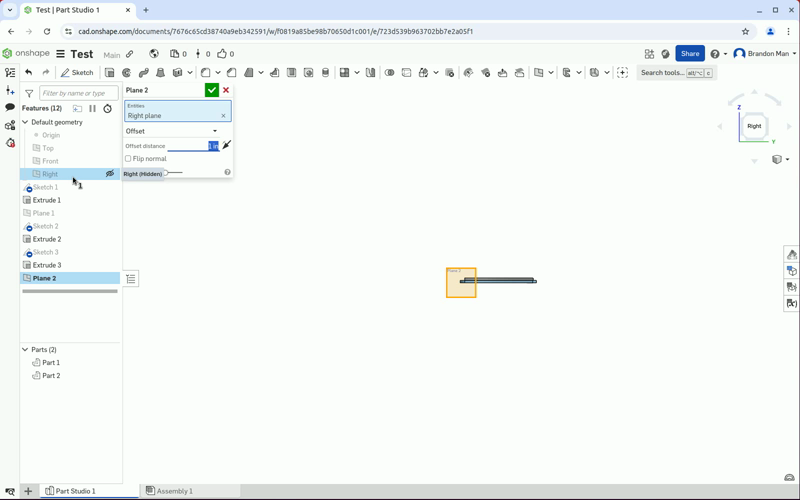
text(15.405)
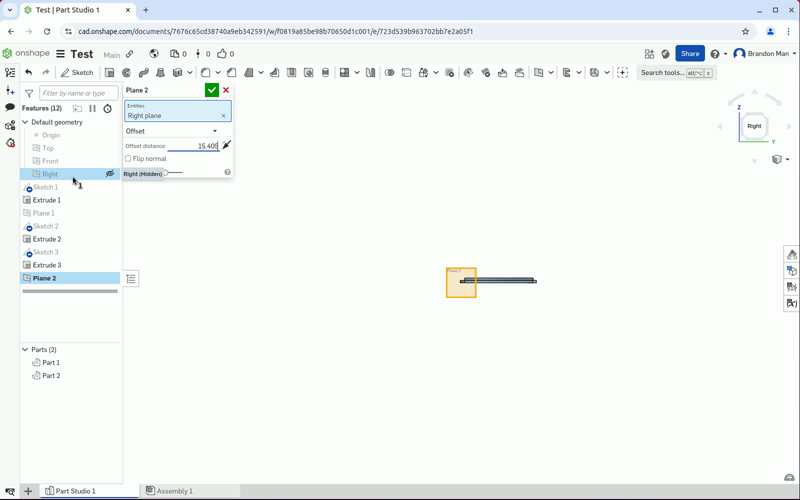
key(enter, 2)
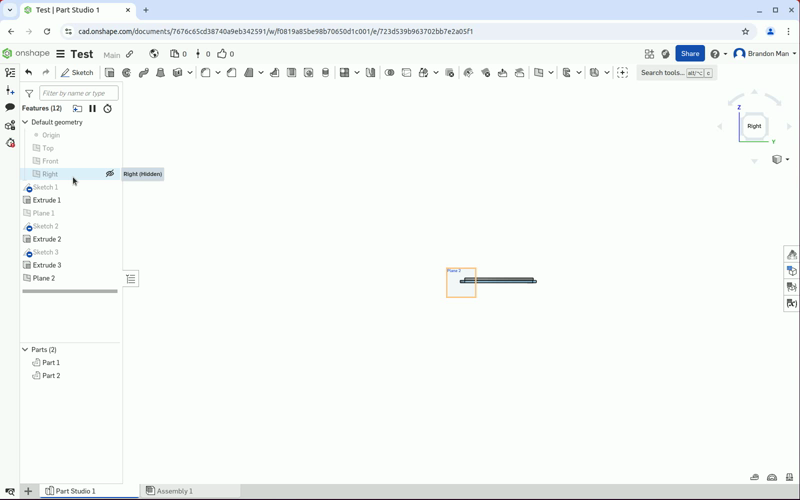
key(shift+s)
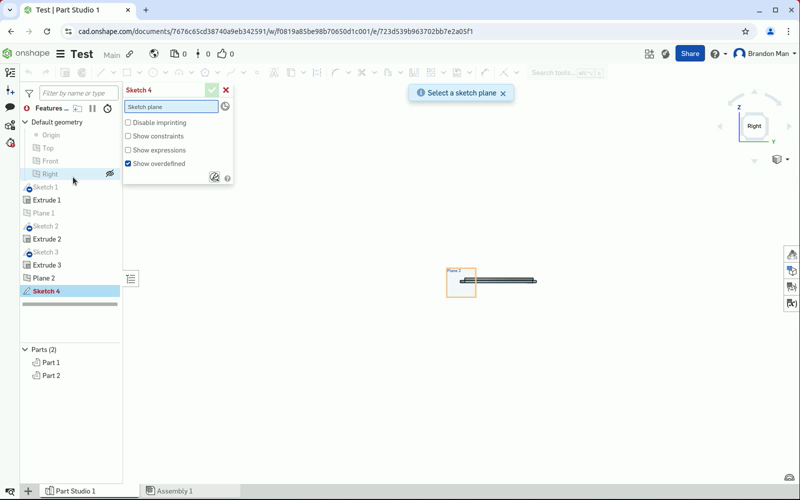
mouse_move(73, 280)
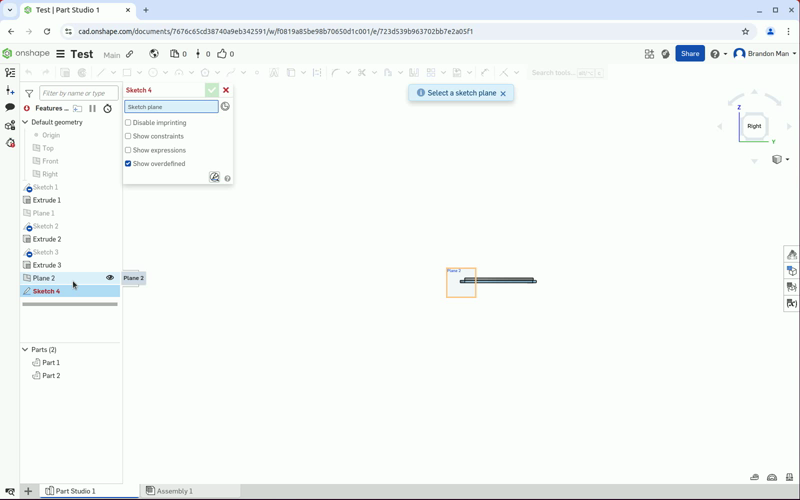
click(73, 280)
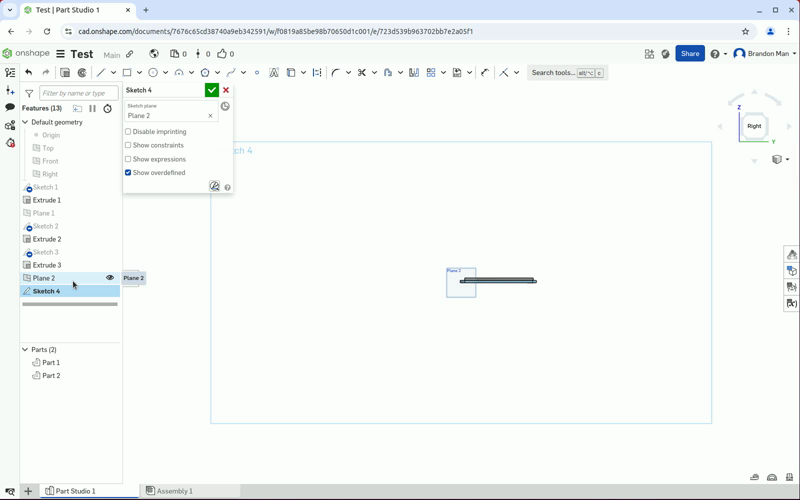
mouse_move(73, 352)
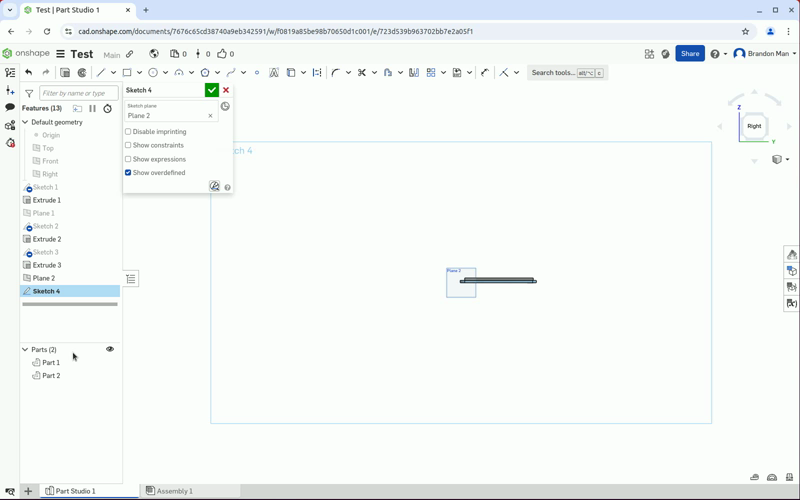
key(y)
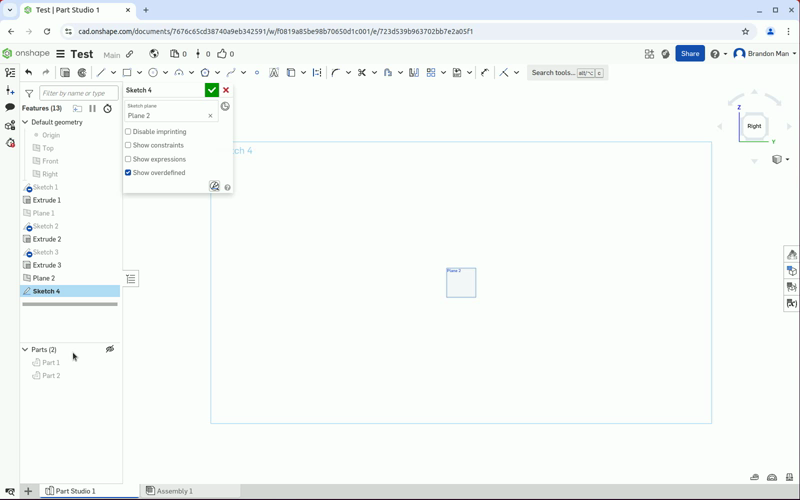
key(c)
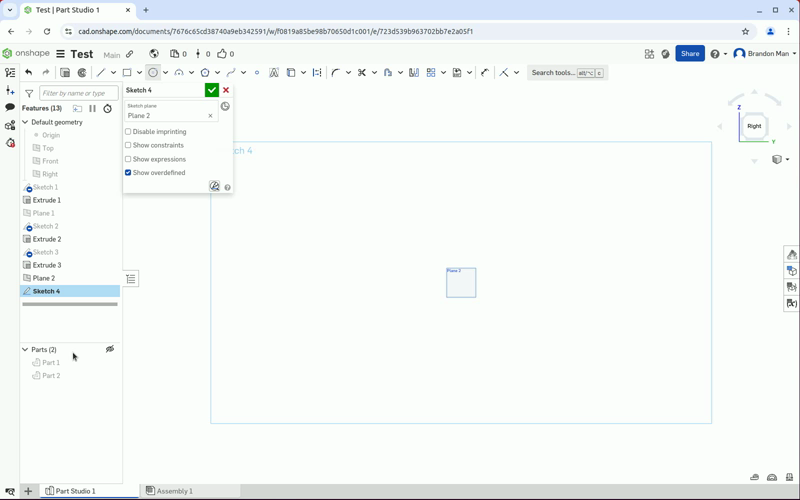
key_down(shift)
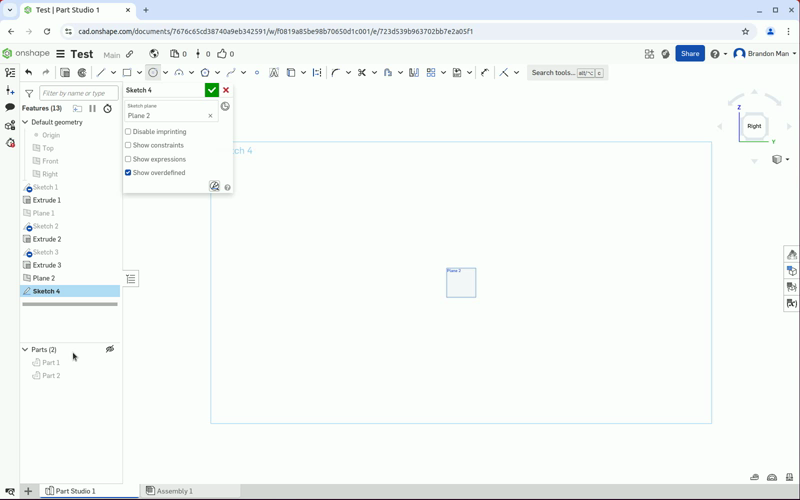
mouse_move(469, 279)
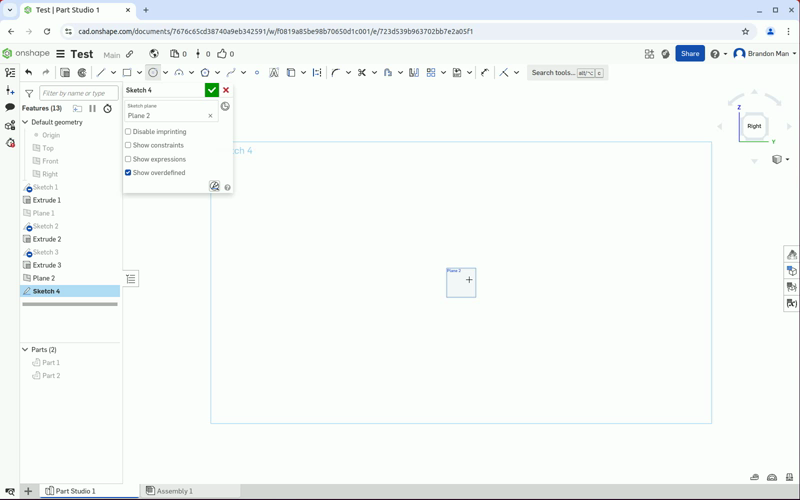
click(469, 279)
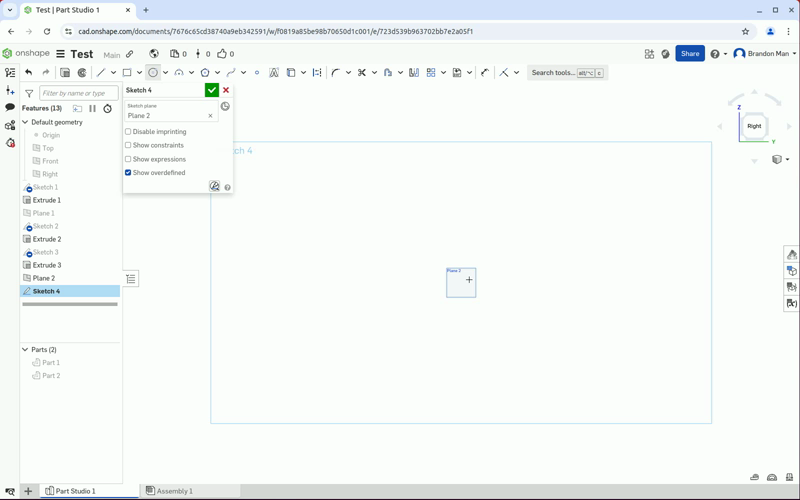
key_up(shift)
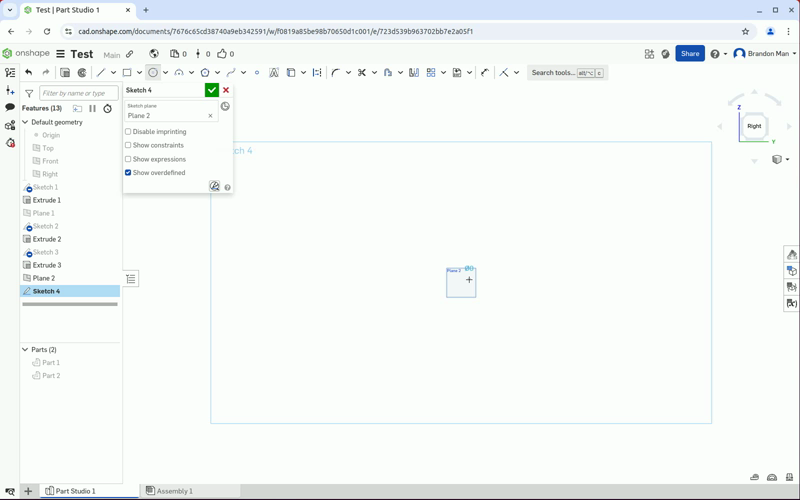
mouse_move(471, 279)
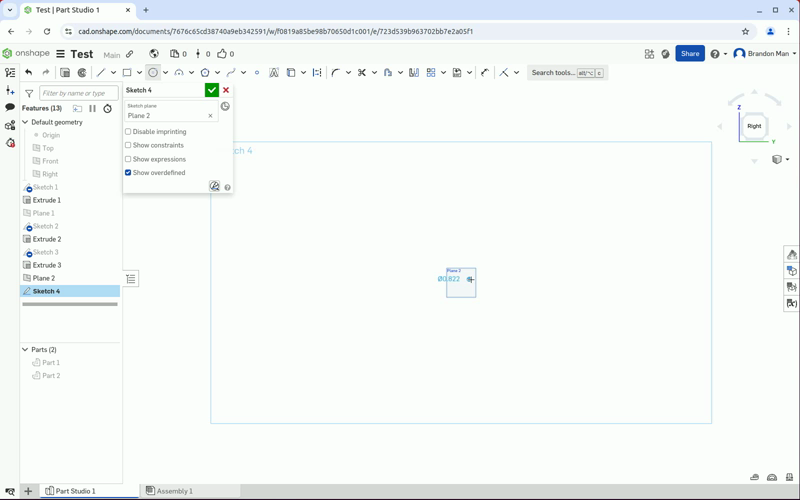
scroll(6)
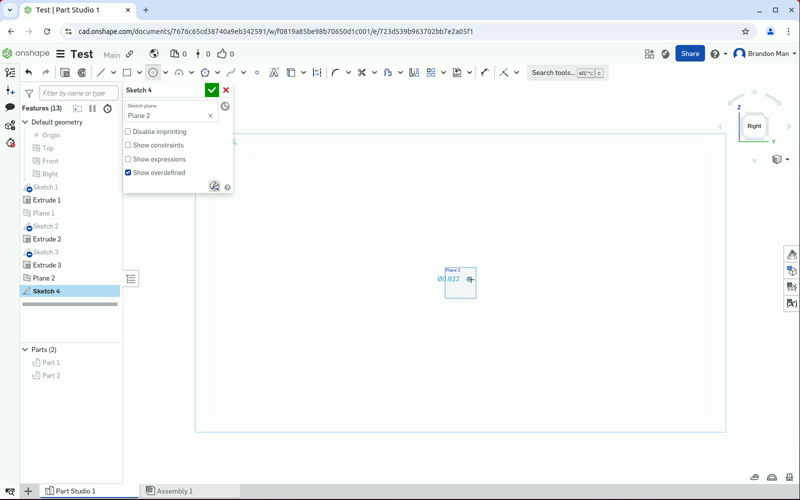
scroll(6)
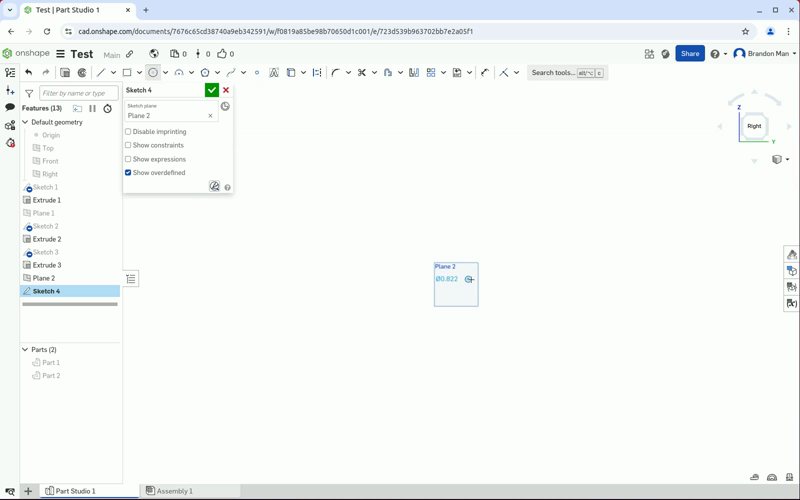
scroll(6)
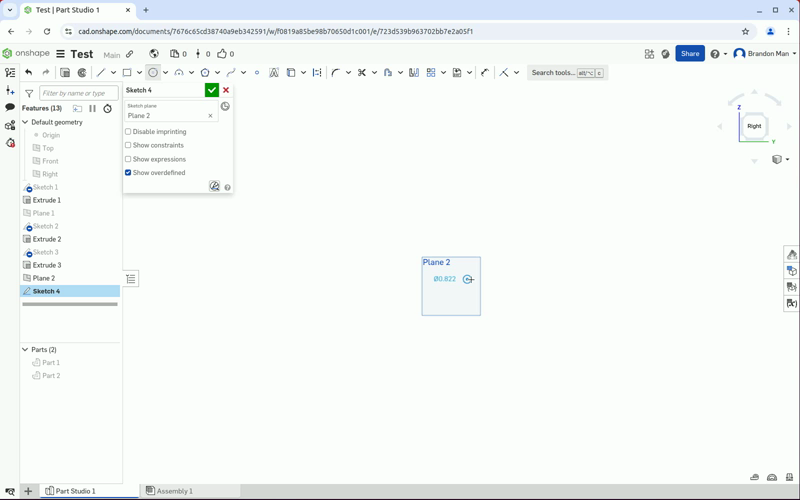
scroll(6)
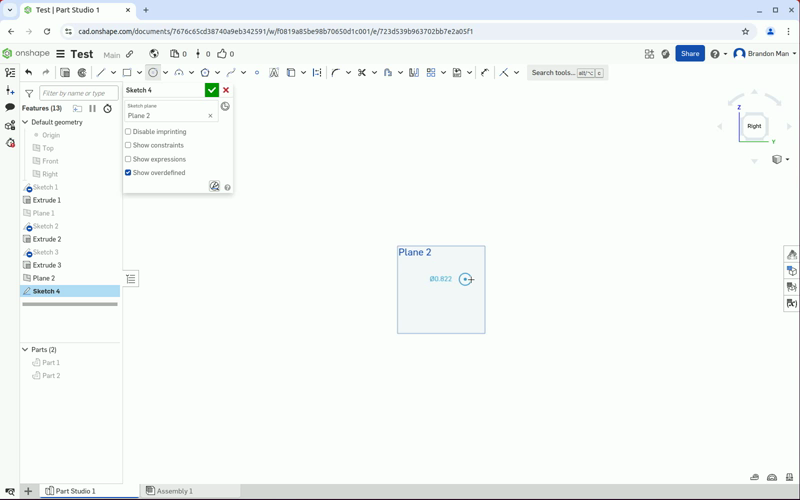
scroll(6)
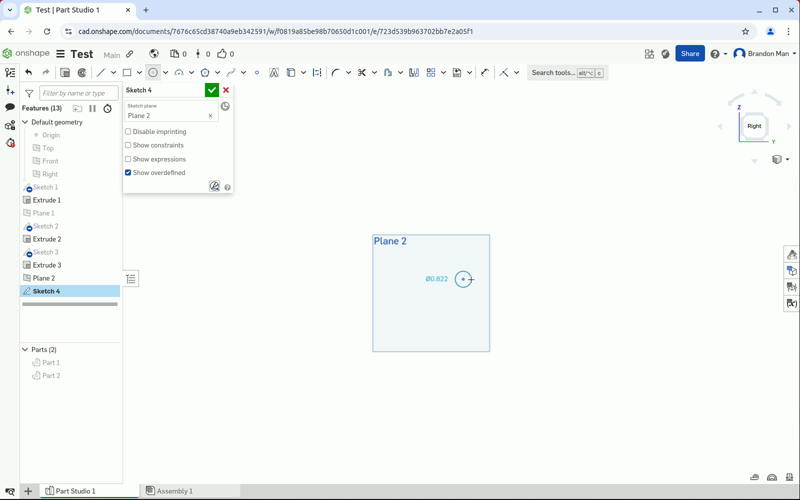
scroll(6)
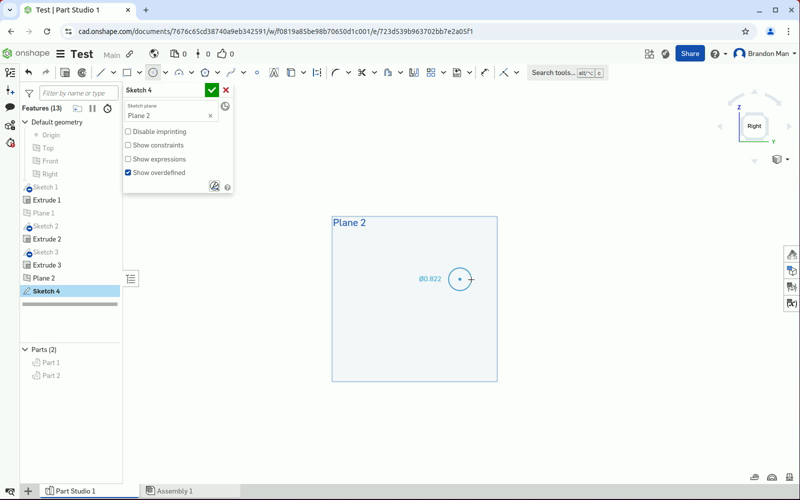
scroll(6)
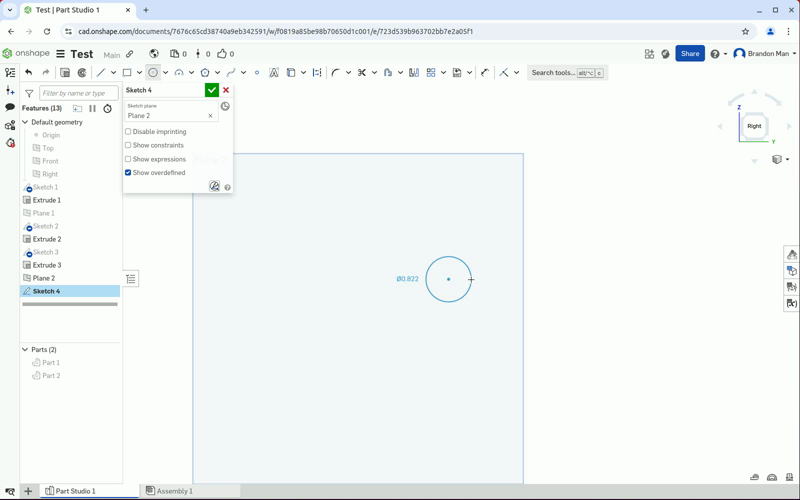
click(471, 279)
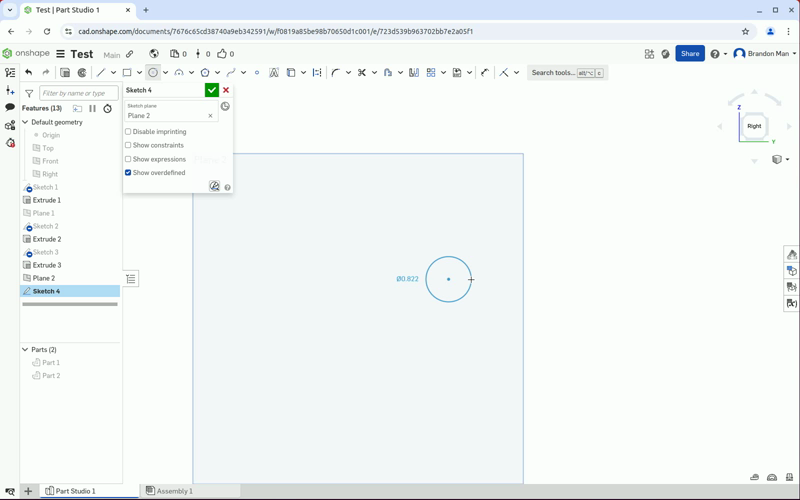
scroll(-6)
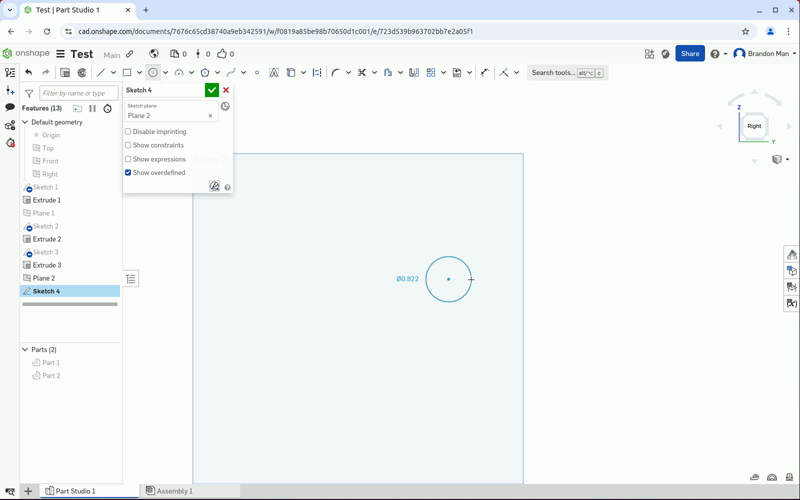
scroll(-6)
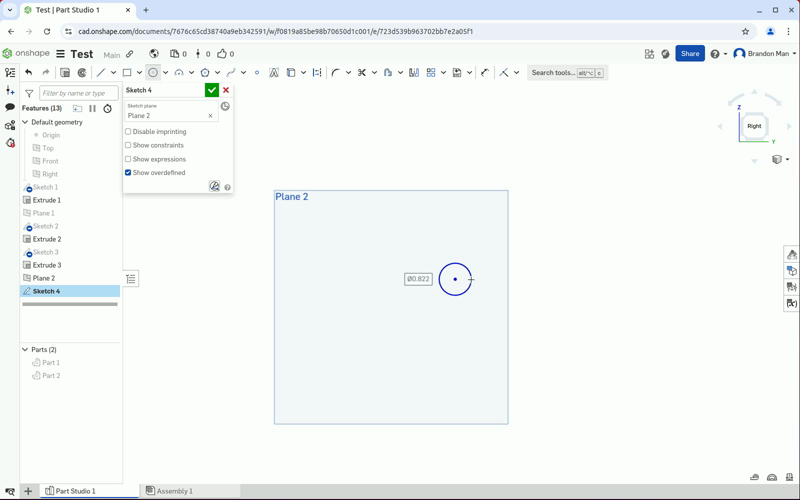
scroll(-6)
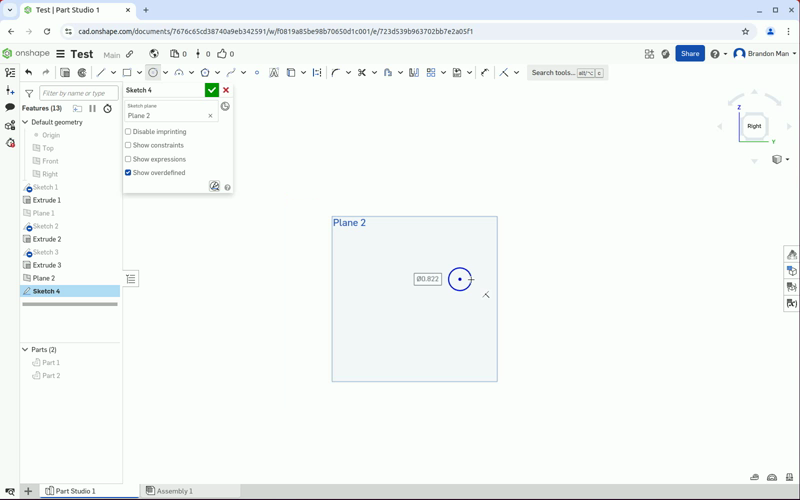
scroll(-6)
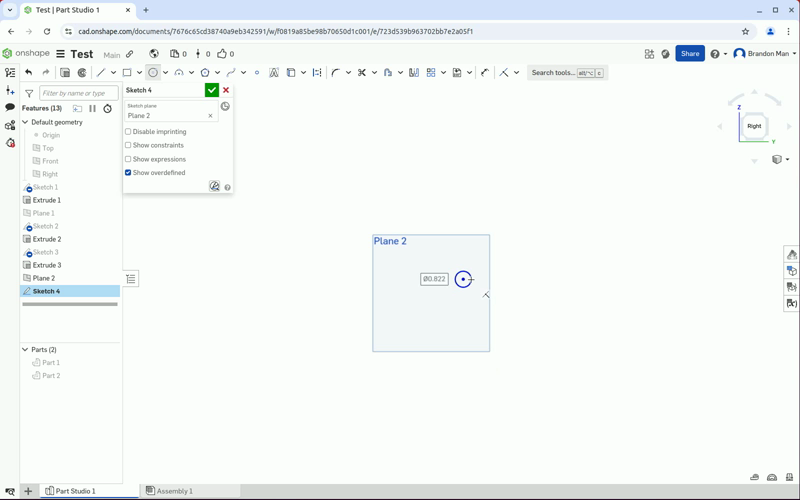
scroll(-6)
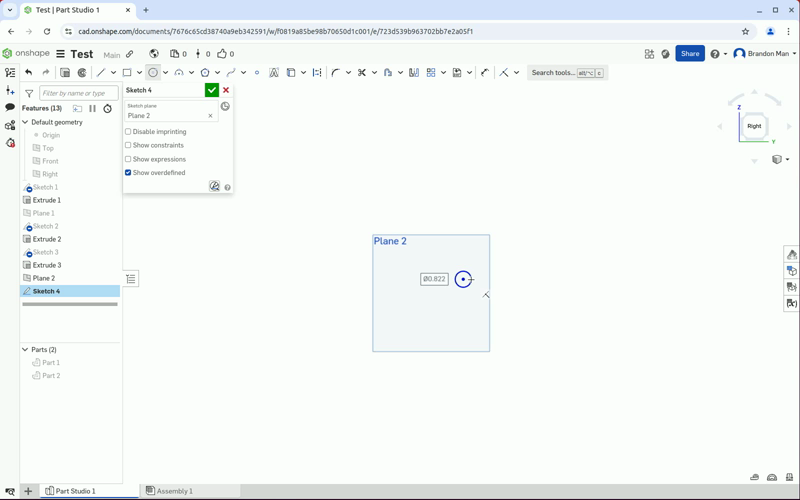
scroll(-6)
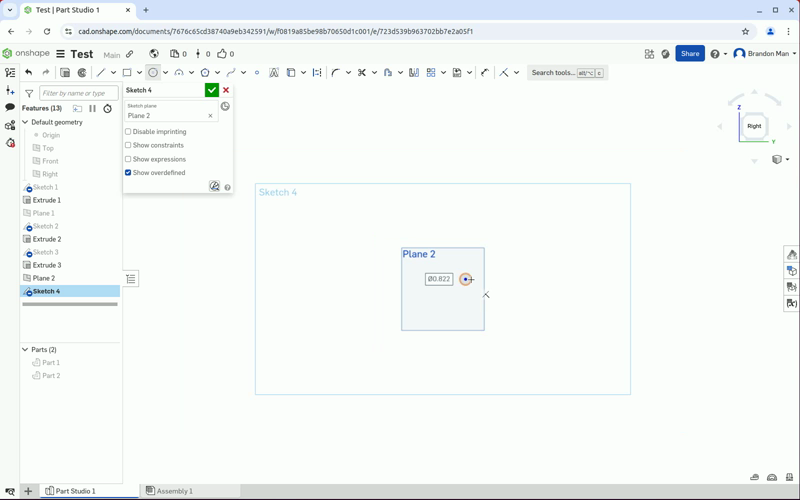
scroll(-6)
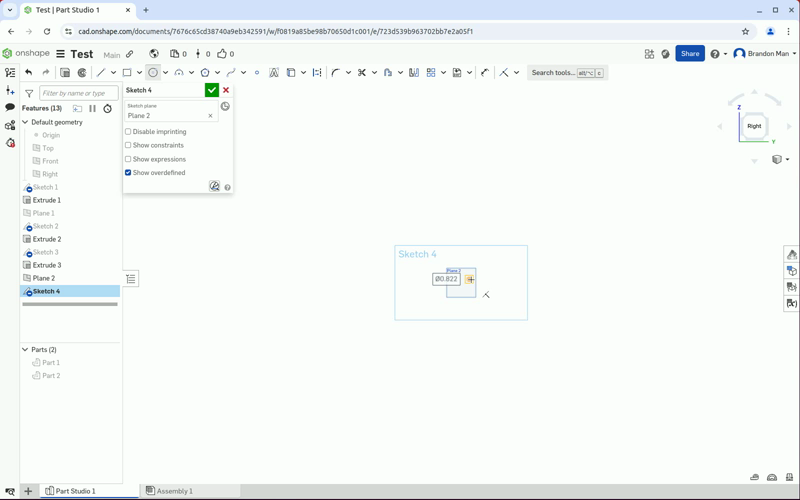
key(esc)
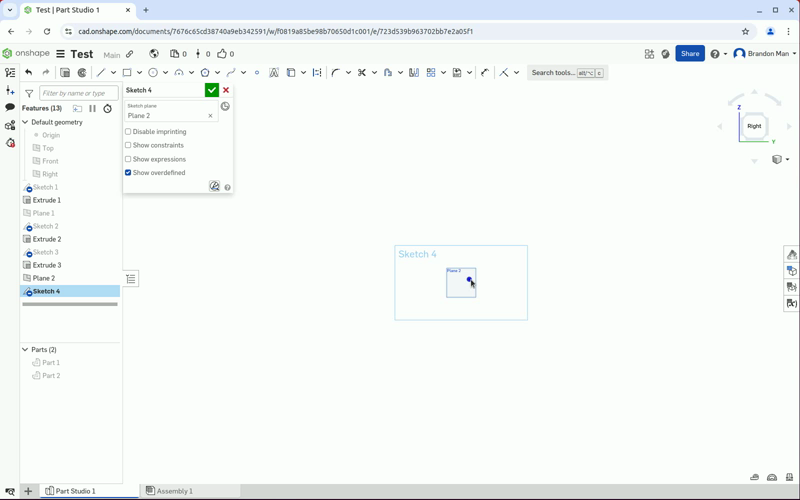
mouse_move(469, 280)
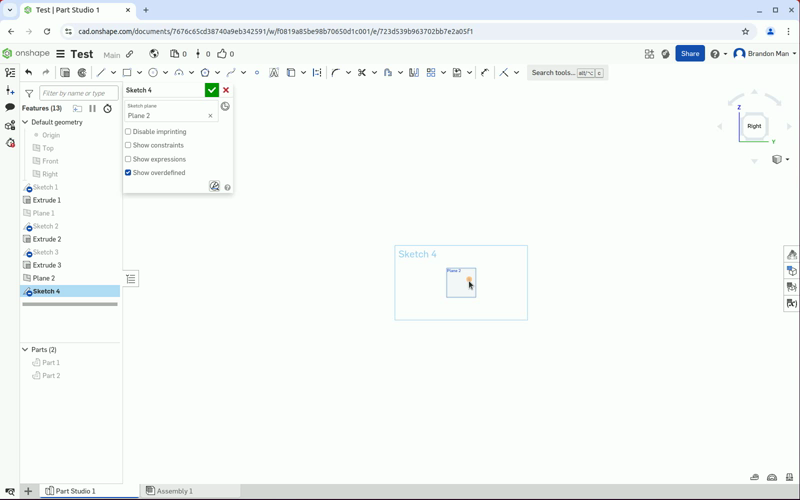
scroll(6)
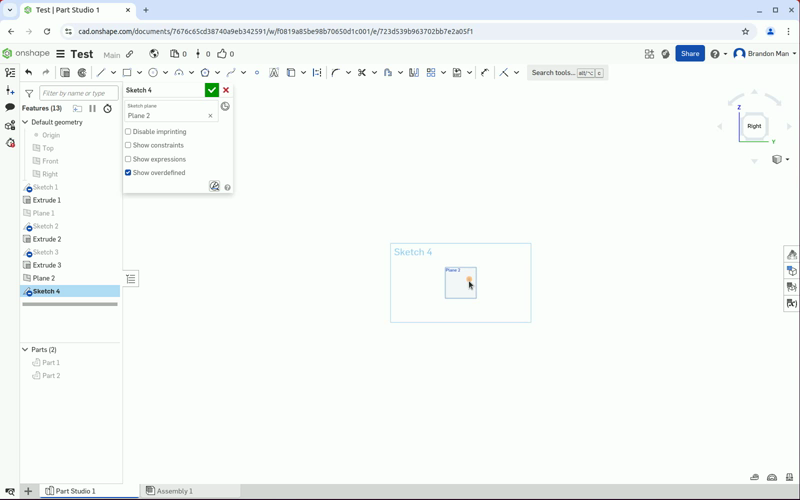
scroll(6)
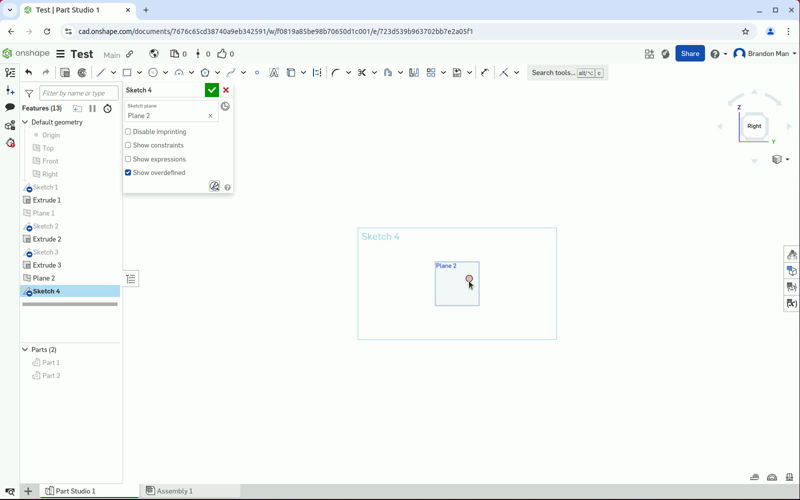
scroll(6)
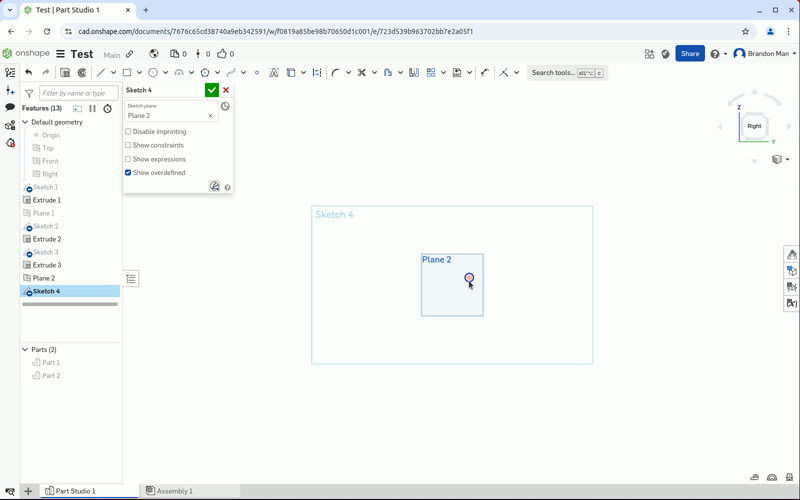
scroll(6)
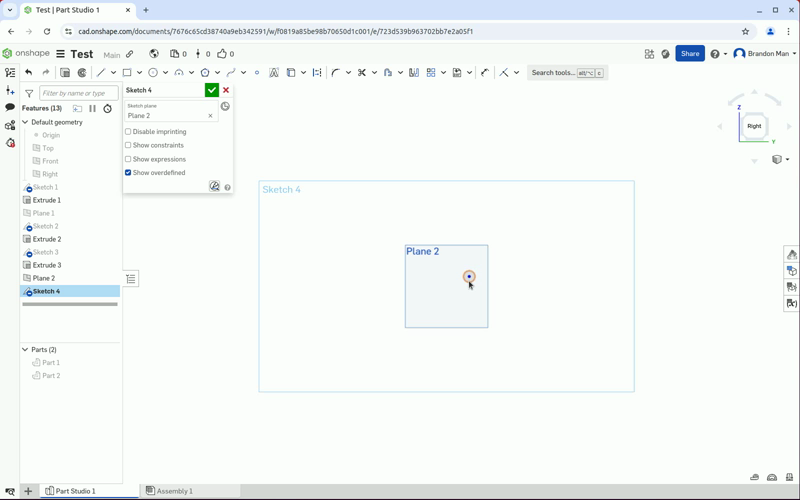
scroll(6)
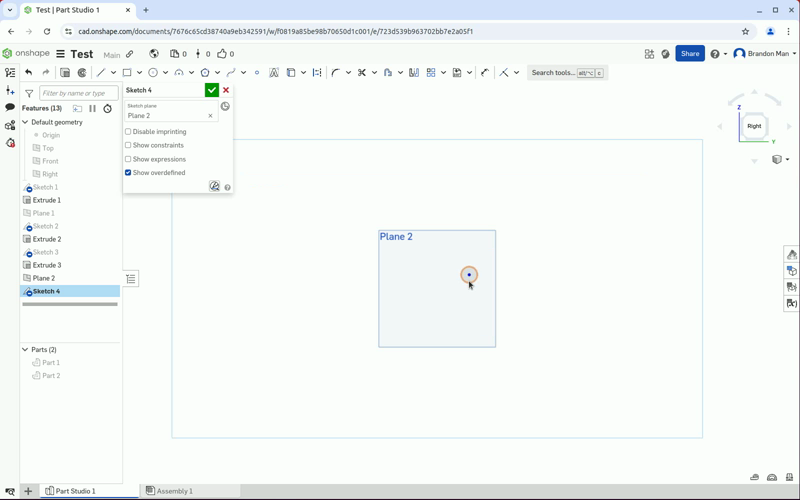
scroll(6)
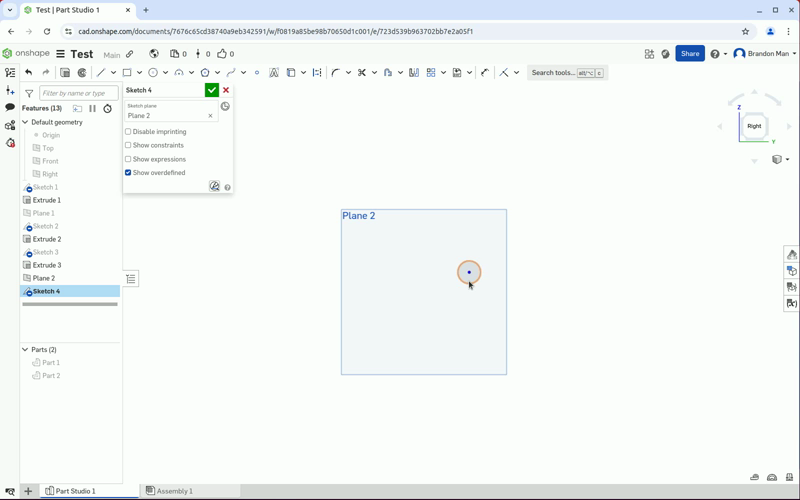
scroll(6)
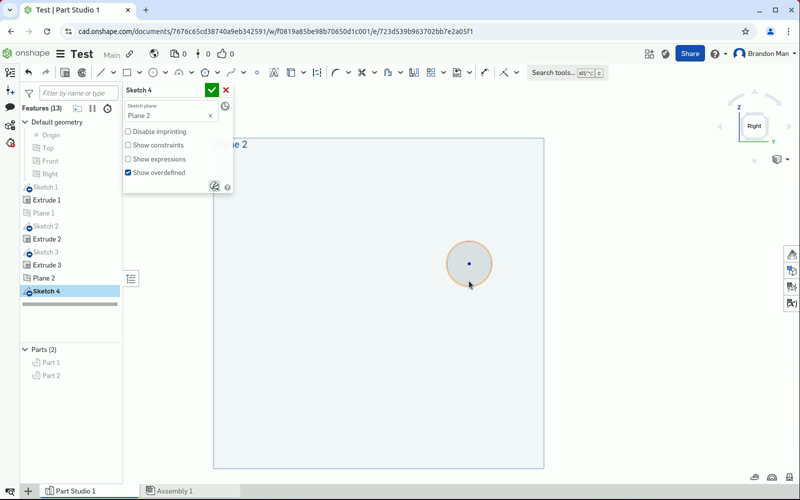
click(469, 280)
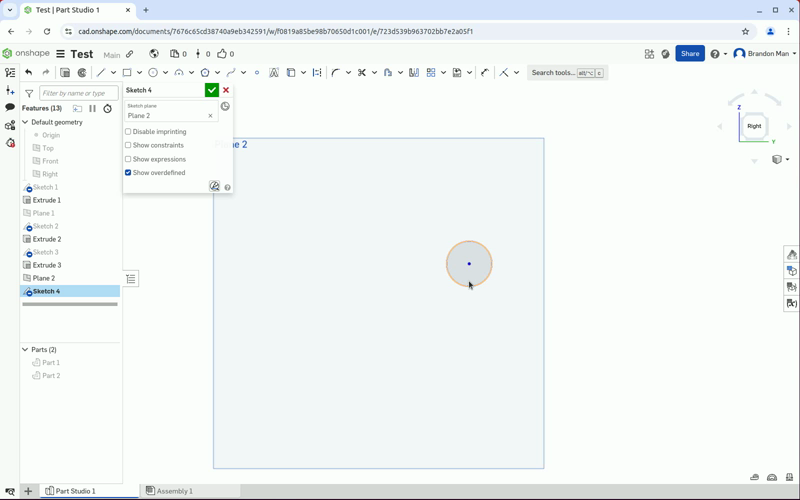
scroll(-6)
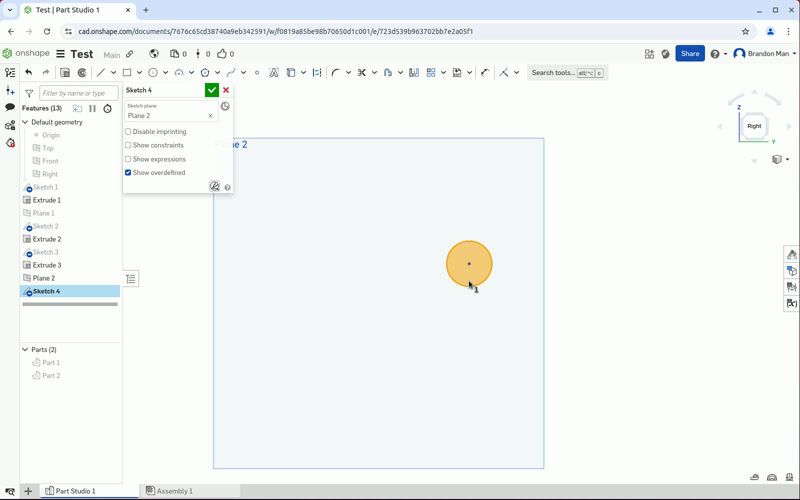
scroll(-6)
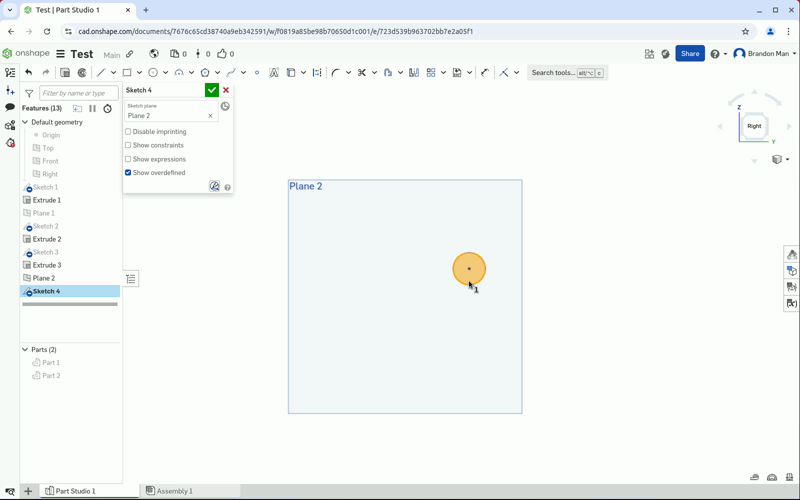
scroll(-6)
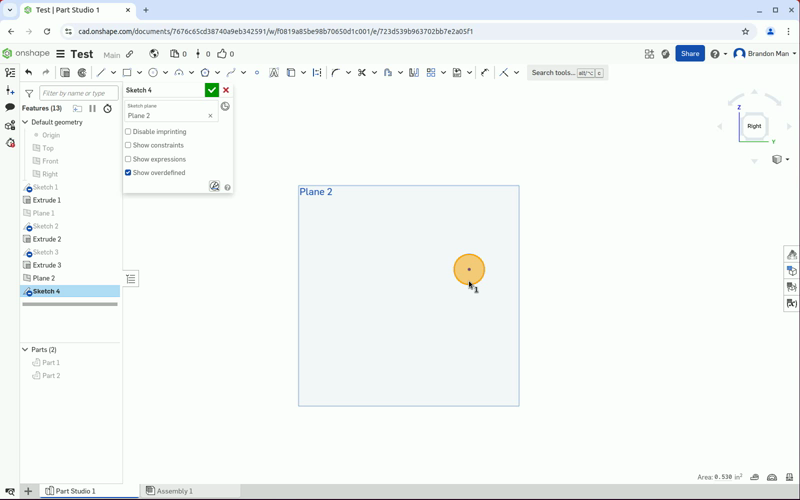
scroll(-6)
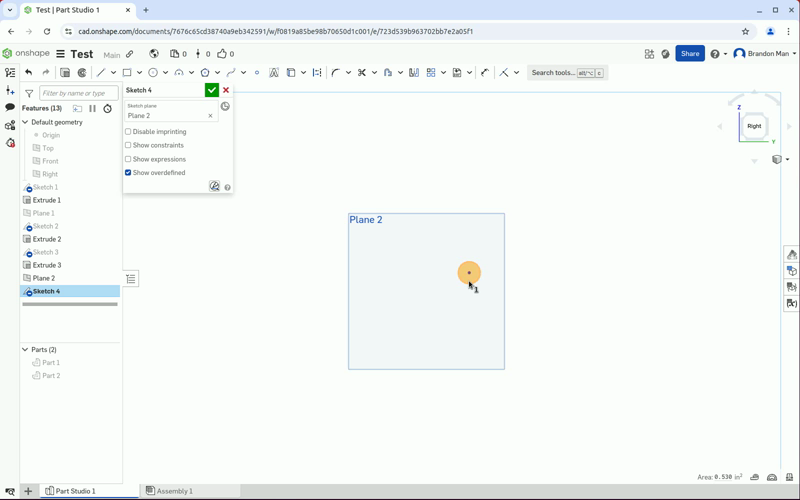
scroll(-6)
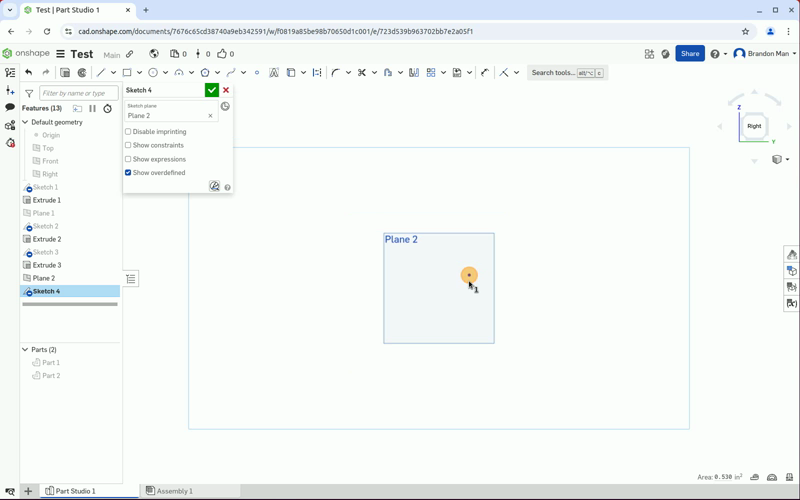
scroll(-6)
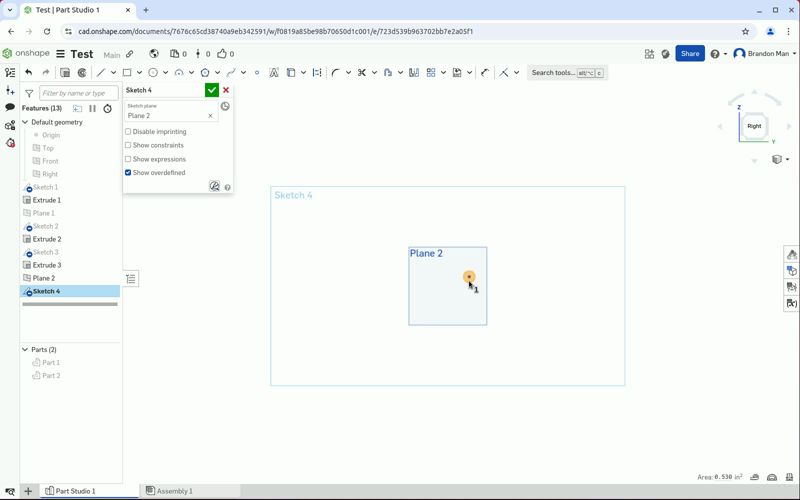
scroll(-6)
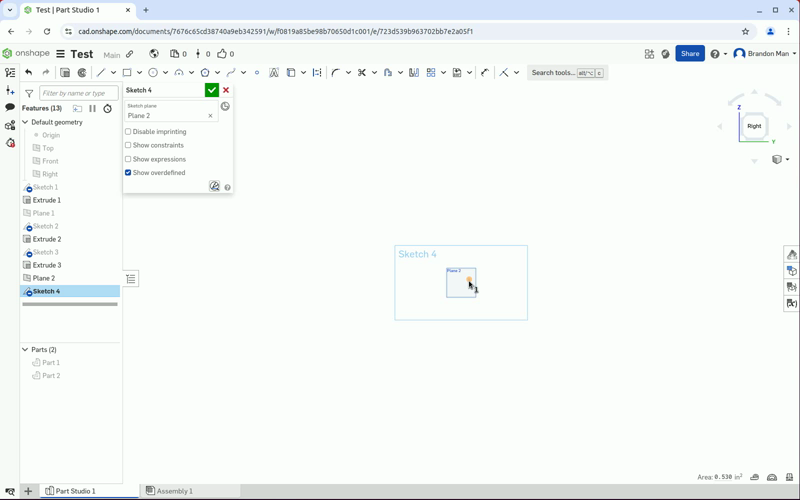
mouse_move(73, 352)
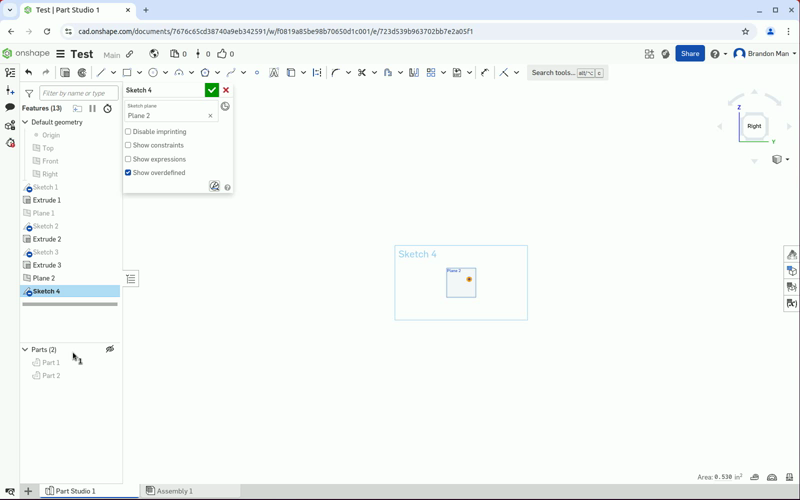
key(shift+y)
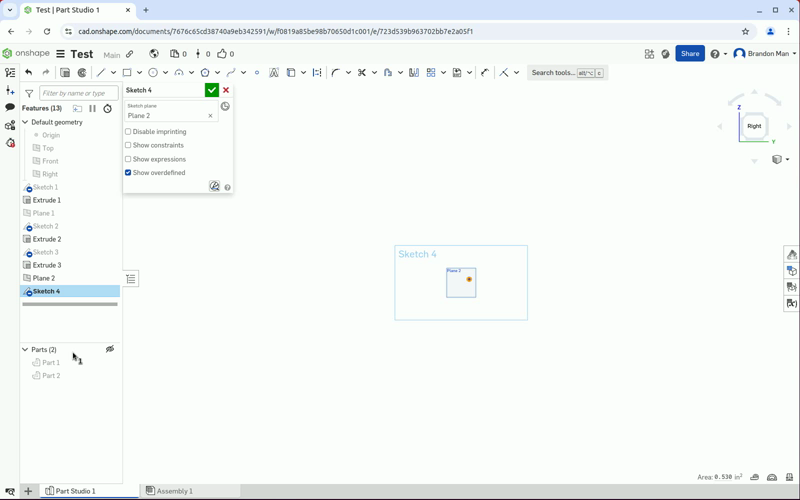
key(shift+e)
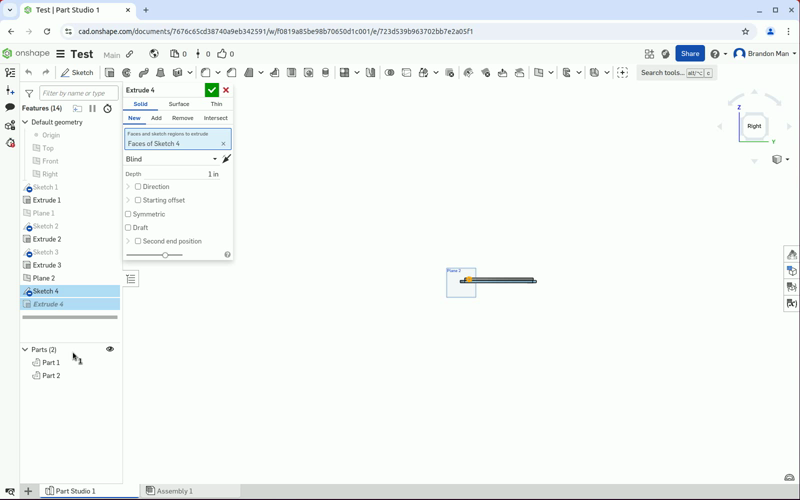
mouse_move(143, 106)
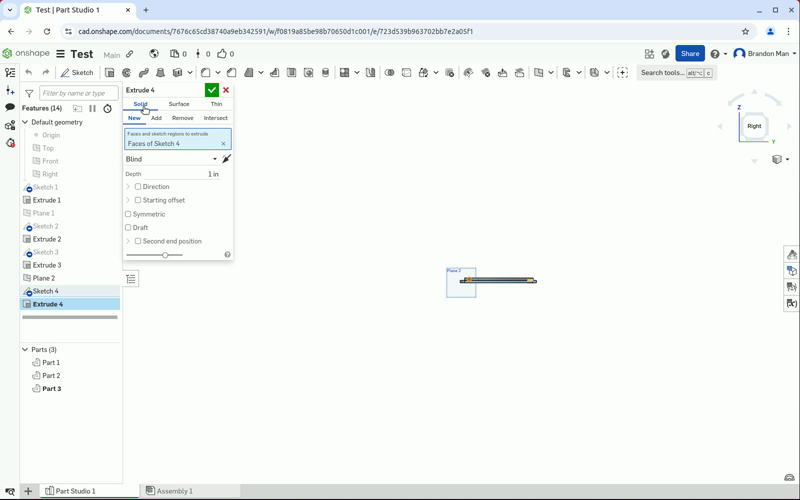
click(143, 106)
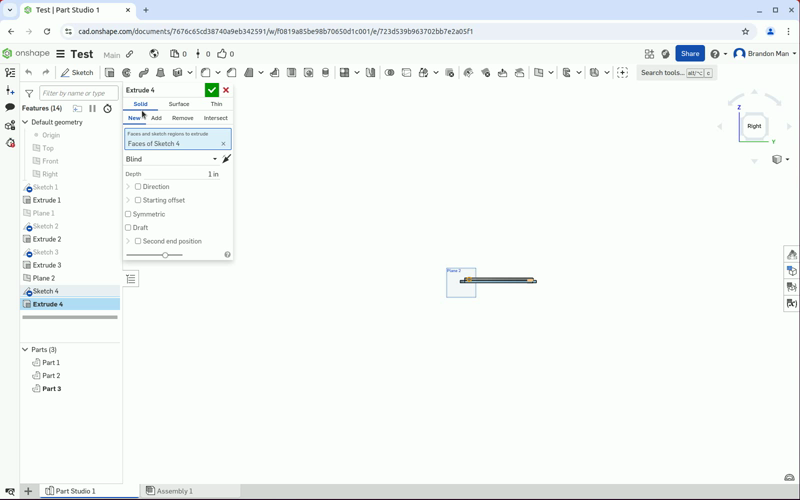
mouse_move(137, 120)
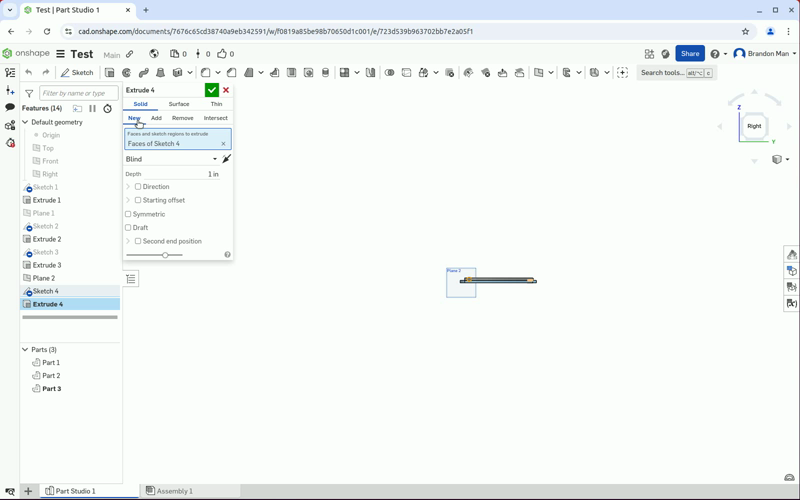
click(137, 120)
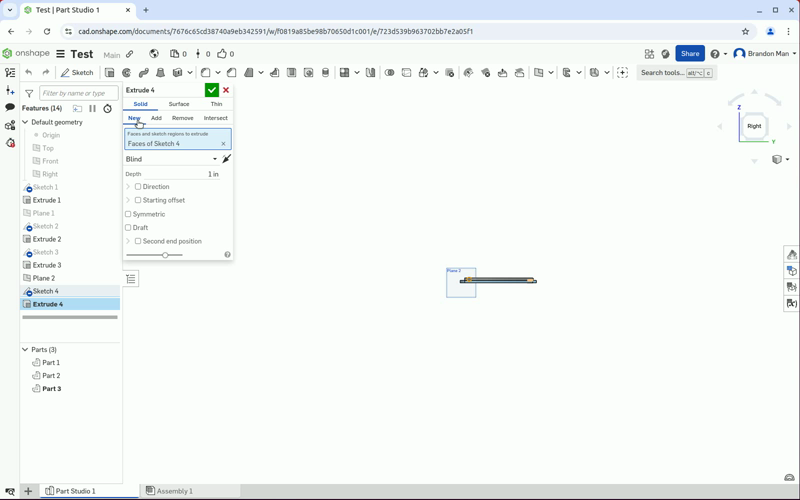
key(tab, 4)
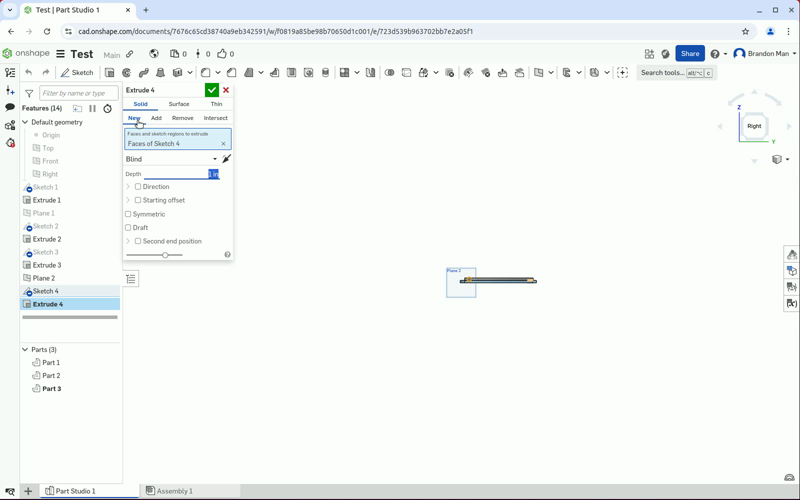
text(7.703)
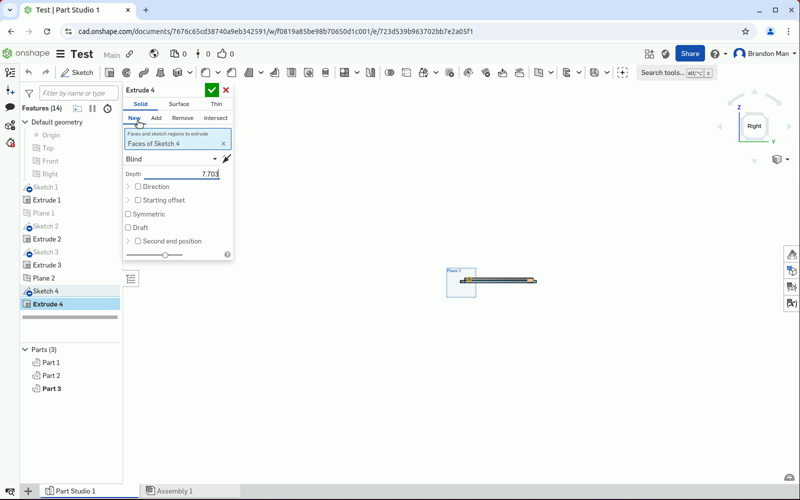
key(enter)
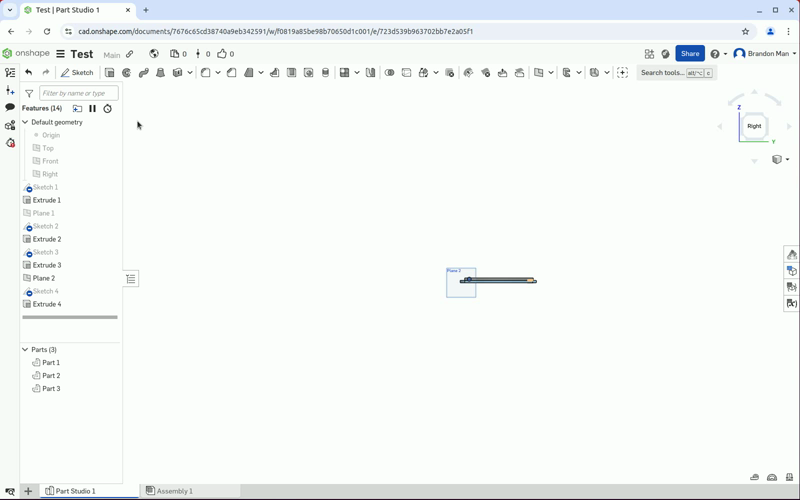
key(shift+h)
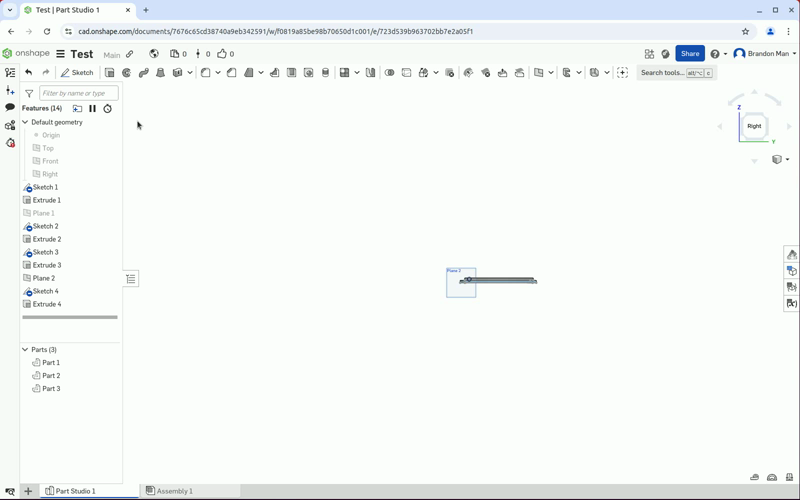
key(shift+h)
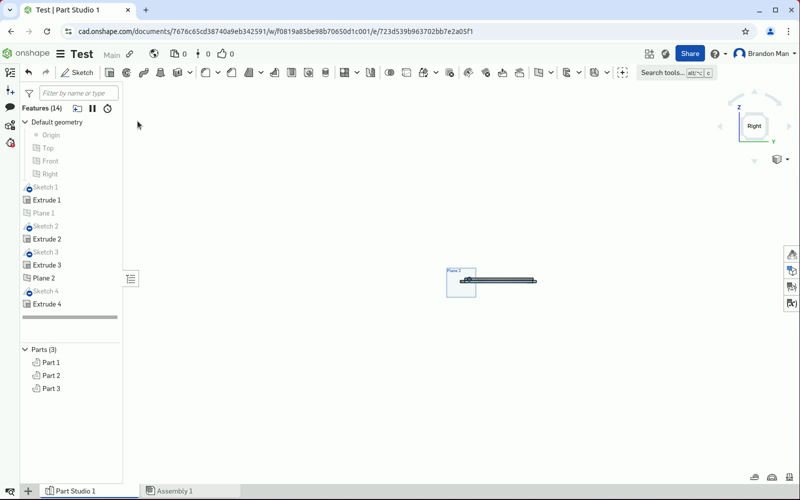
mouse_move(73, 189)
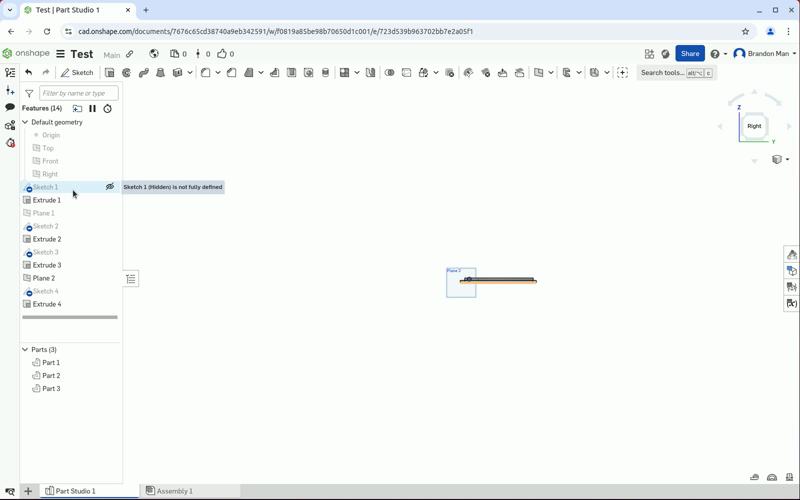
click(73, 189)
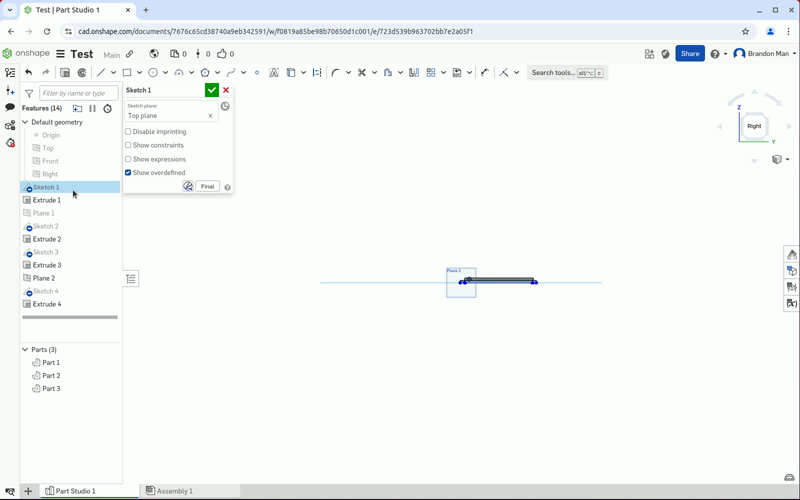
mouse_move(229, 92)
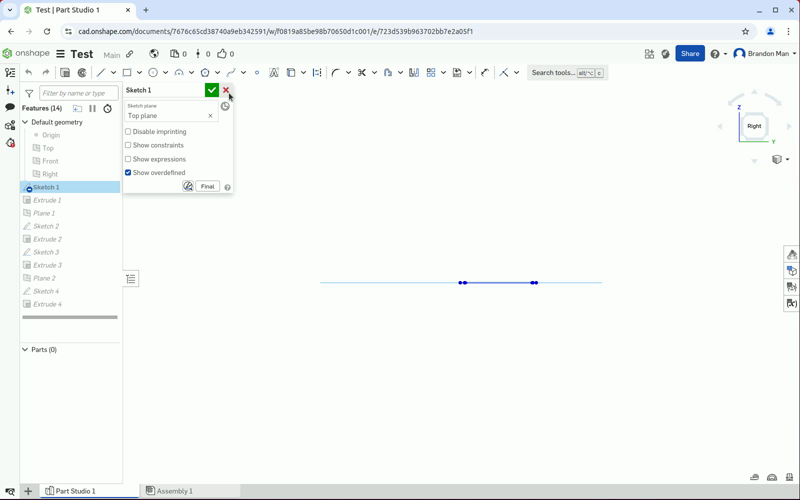
click(229, 92)
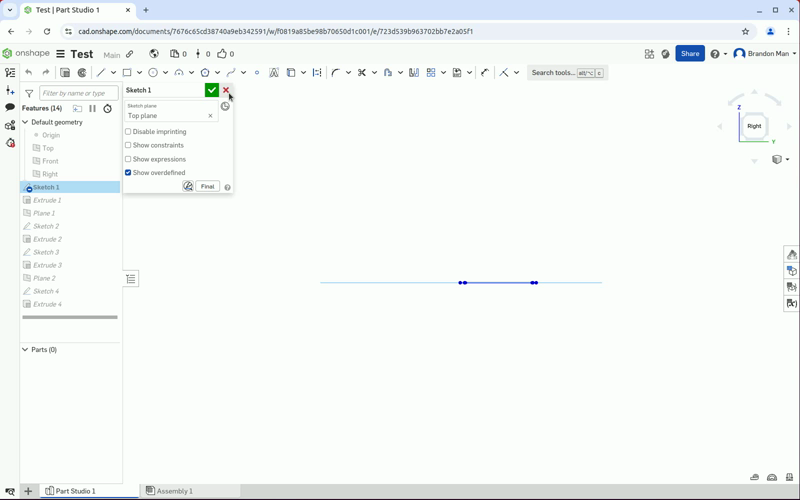
key(shift+s)
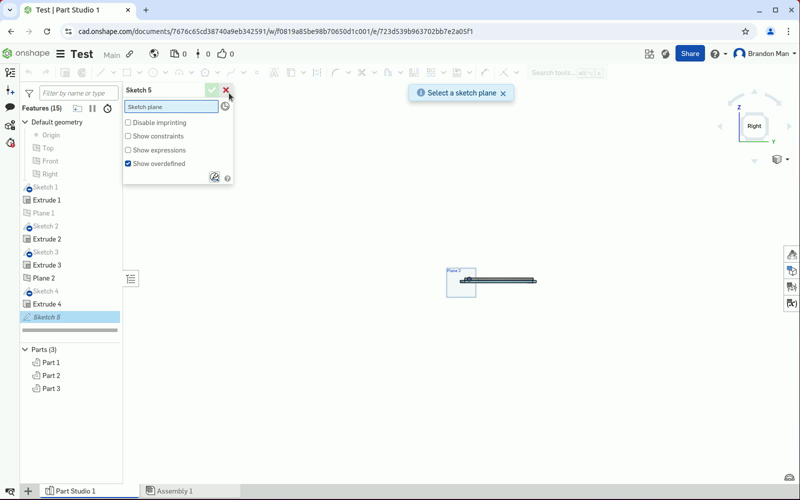
mouse_move(73, 280)
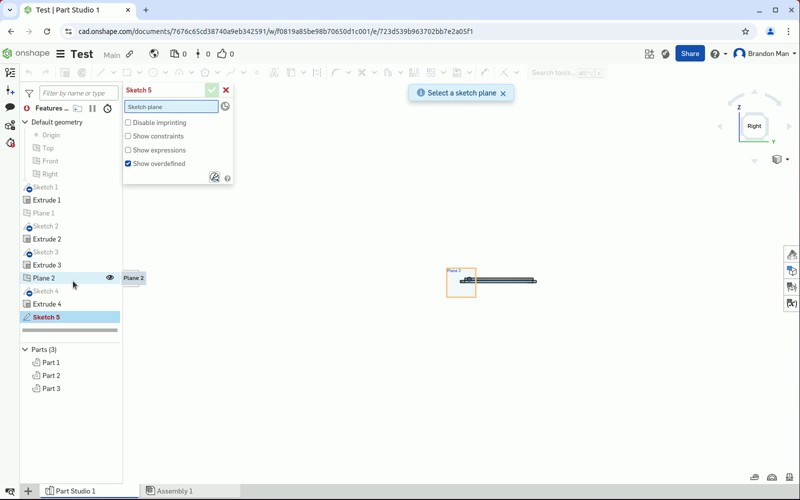
click(73, 280)
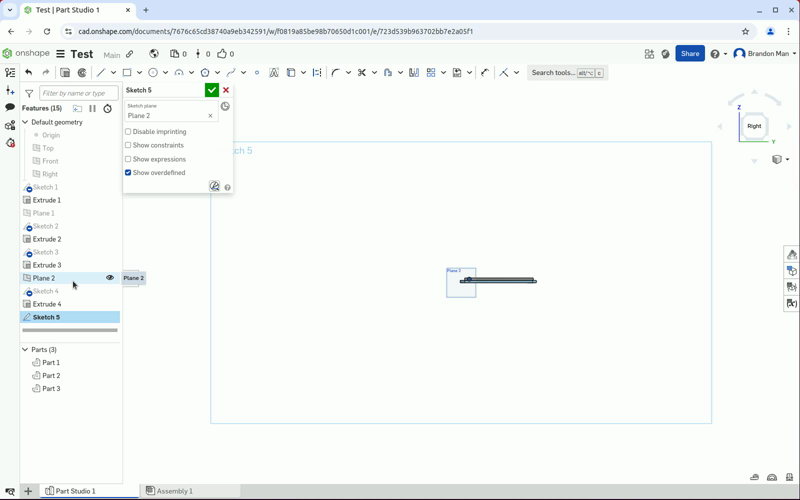
mouse_move(73, 352)
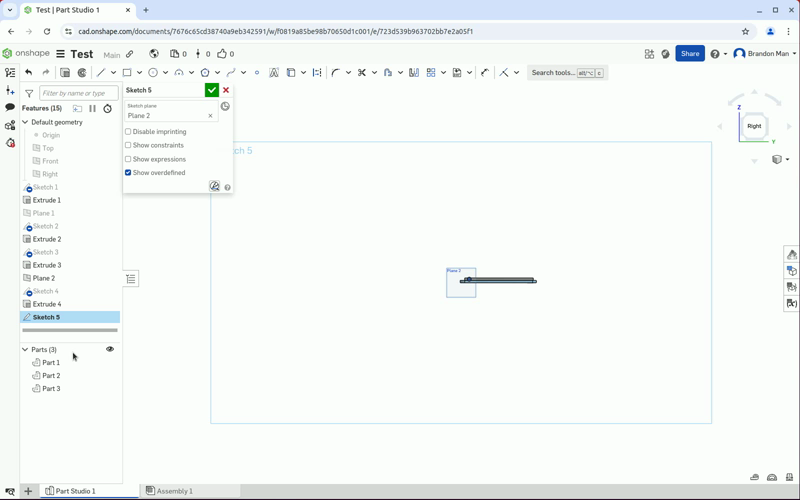
key(y)
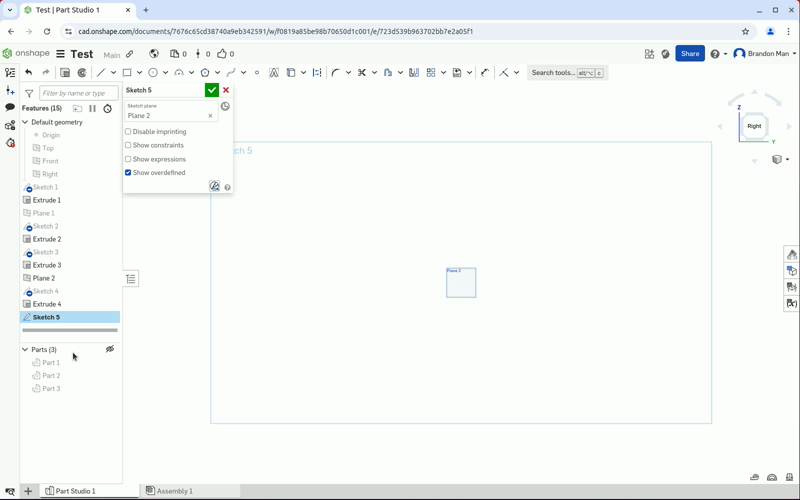
key(c)
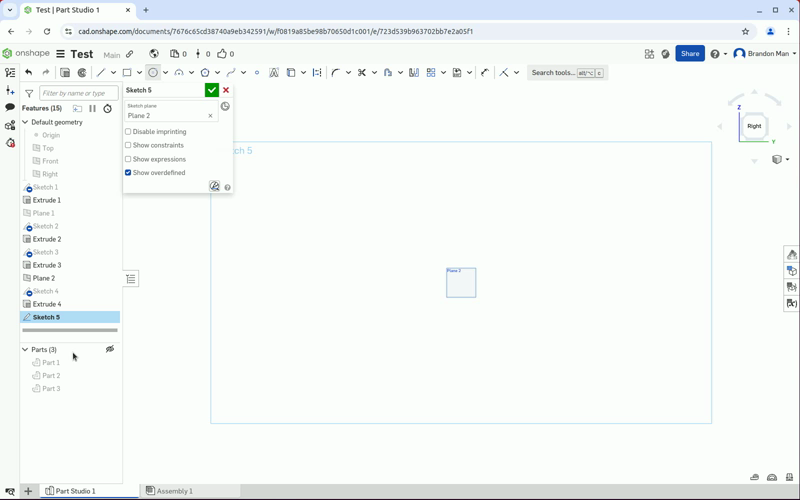
key_down(shift)
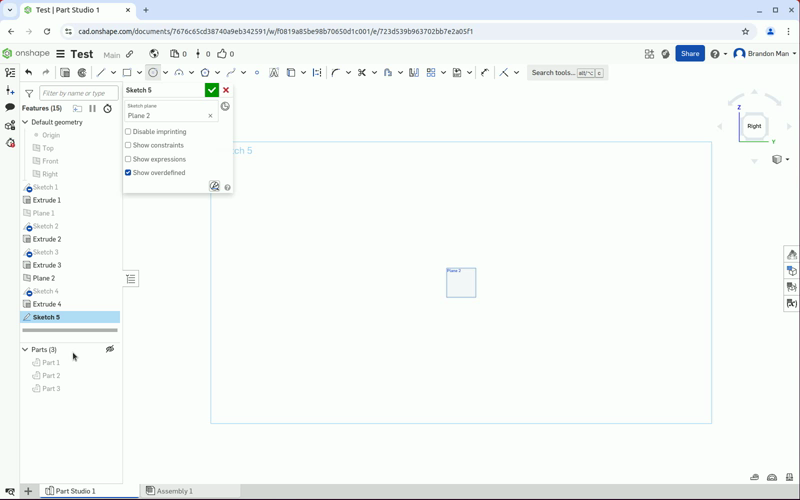
mouse_move(495, 279)
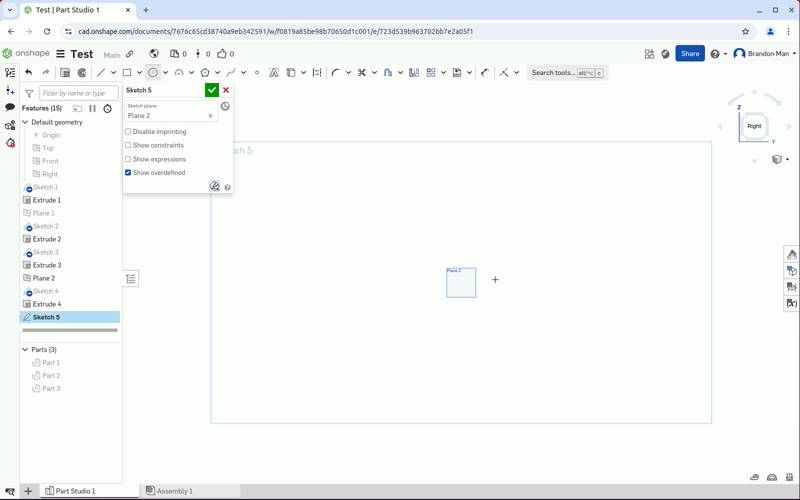
click(495, 279)
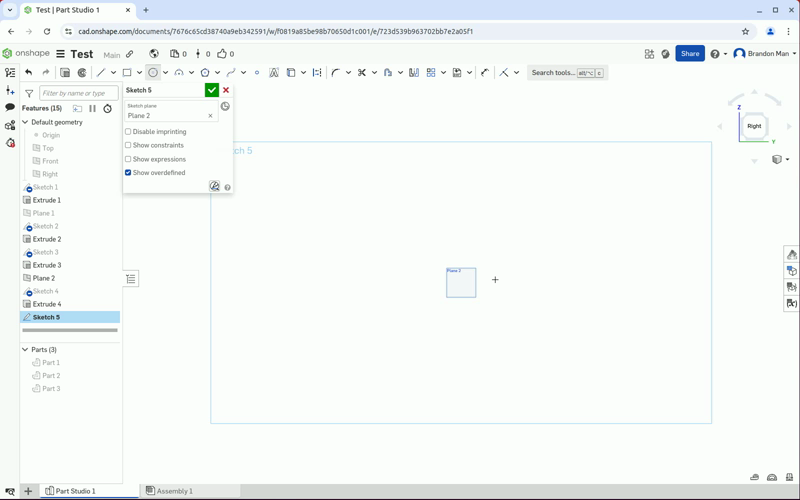
key_up(shift)
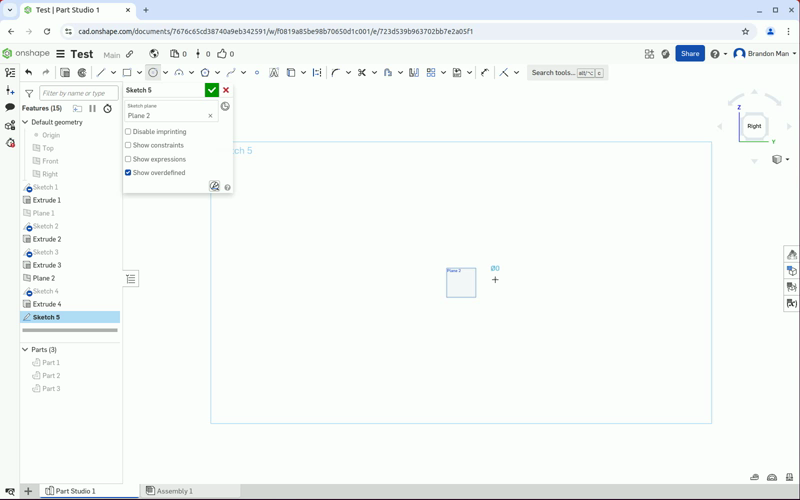
mouse_move(497, 279)
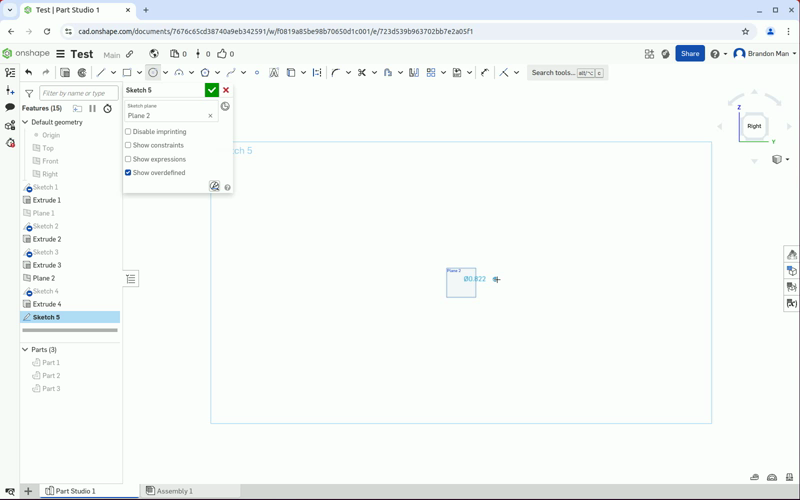
scroll(6)
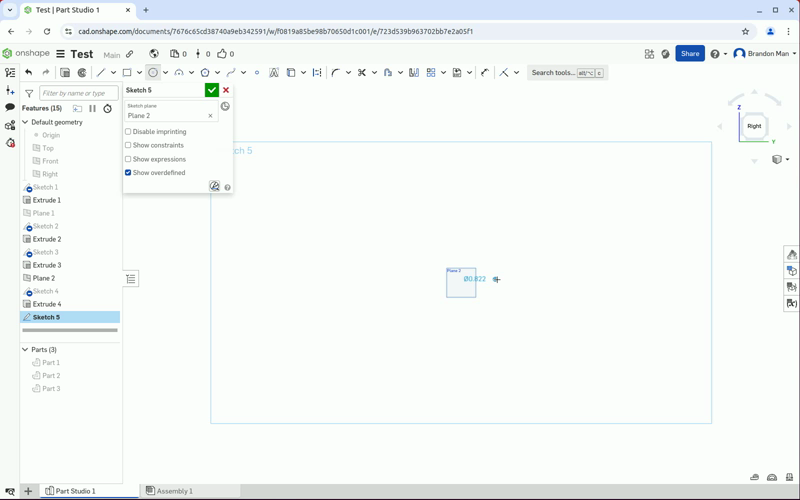
scroll(6)
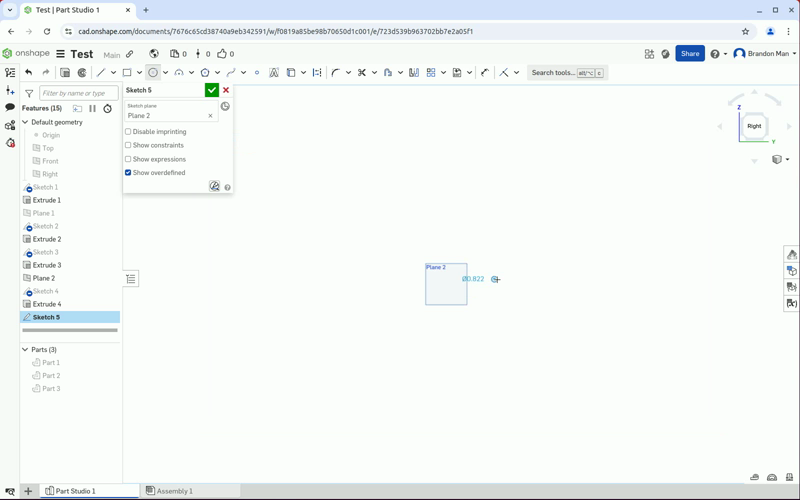
scroll(6)
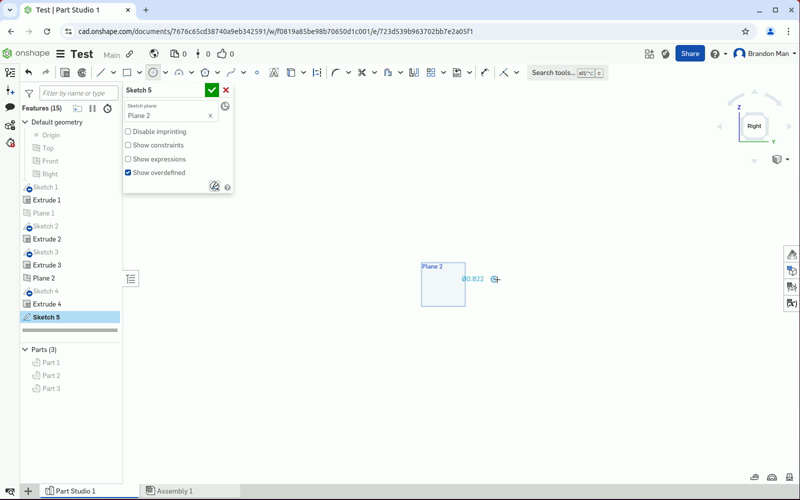
scroll(6)
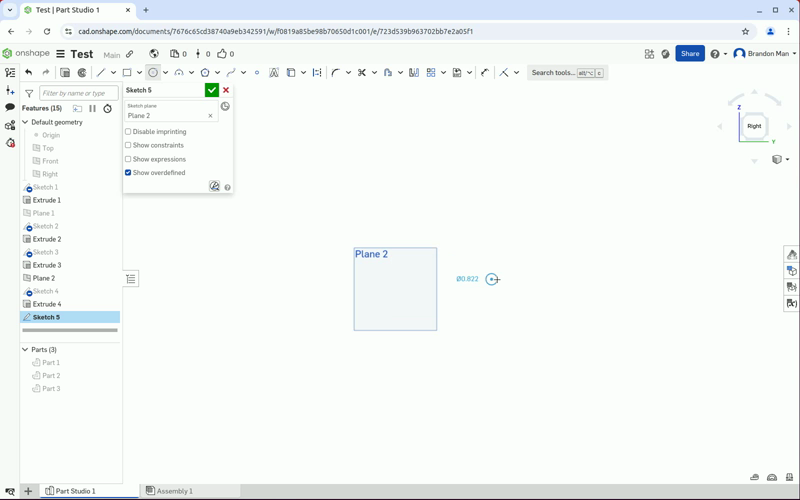
scroll(6)
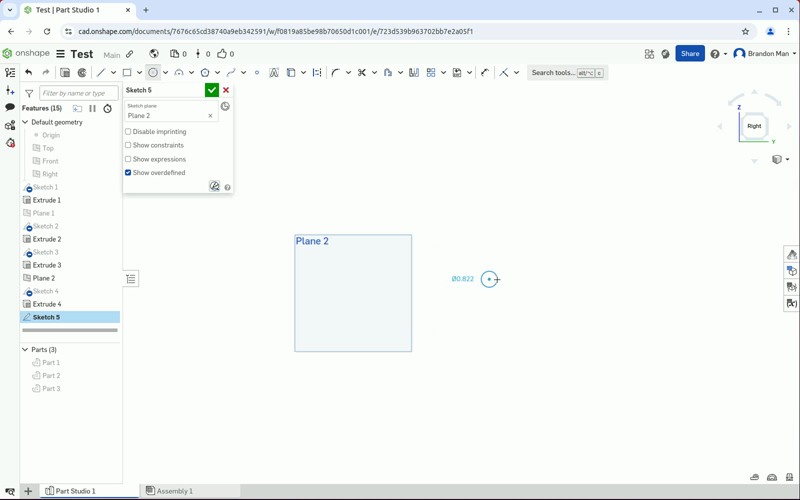
scroll(6)
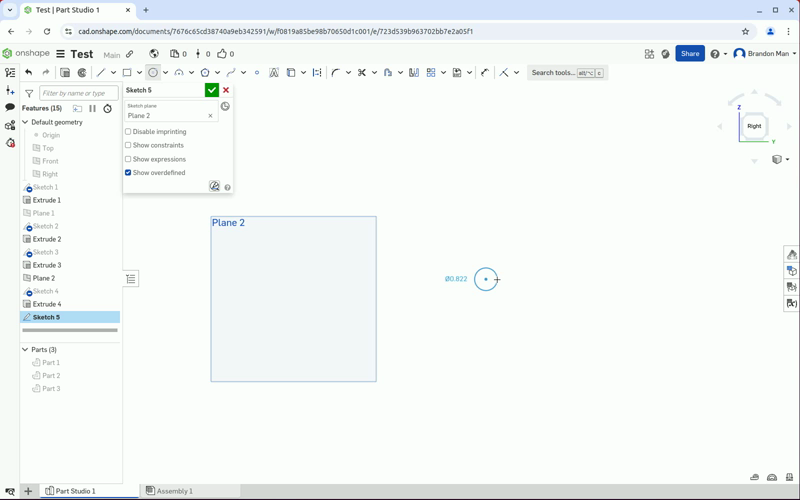
scroll(6)
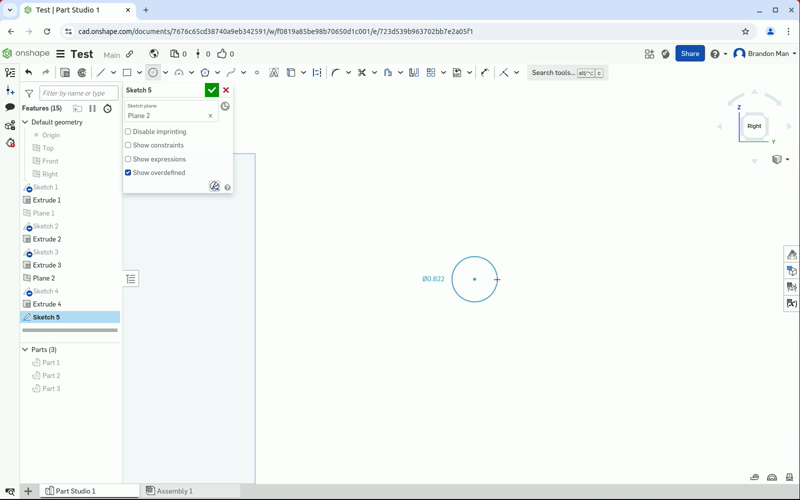
click(497, 279)
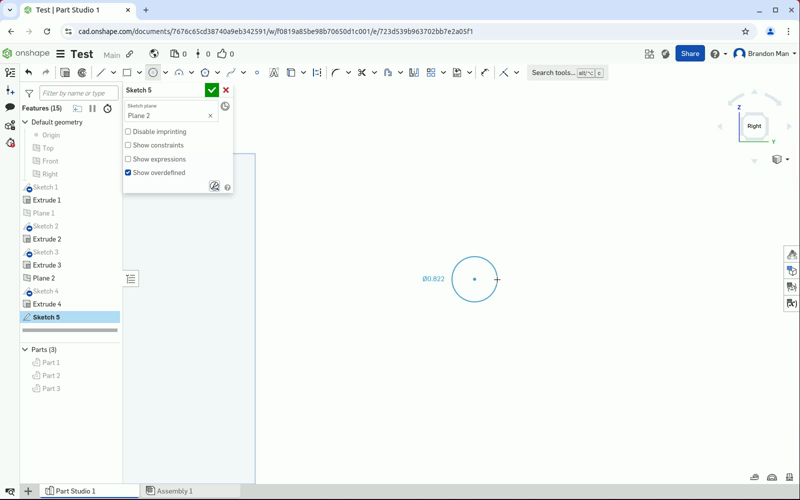
scroll(-6)
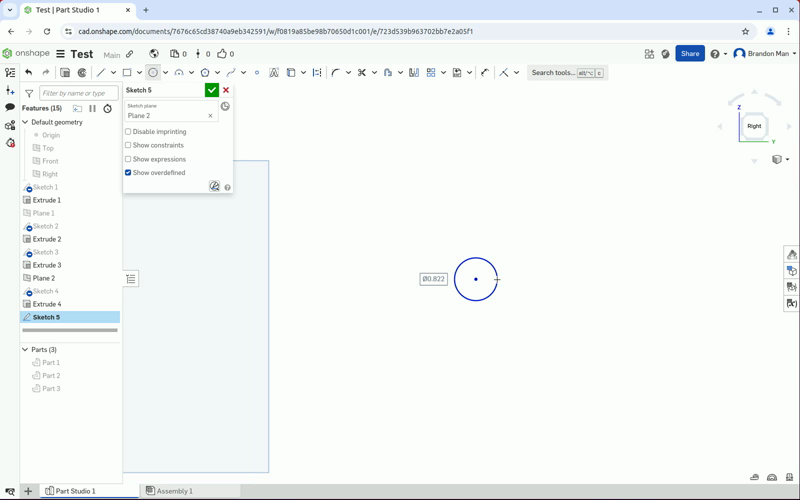
scroll(-6)
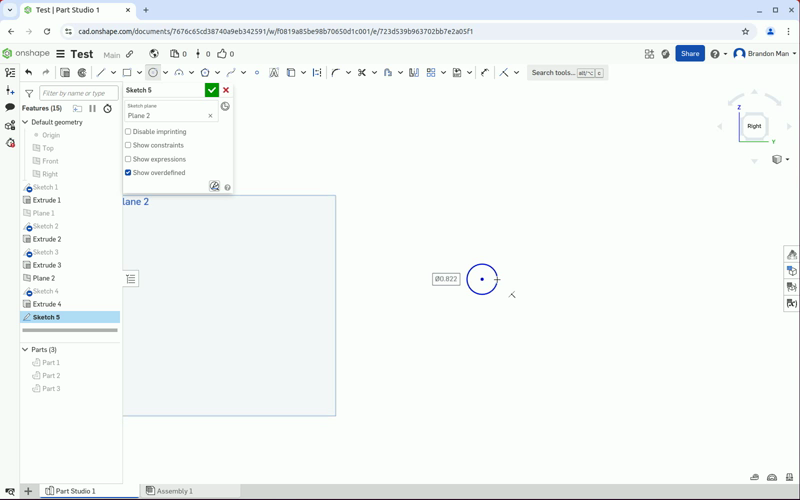
scroll(-6)
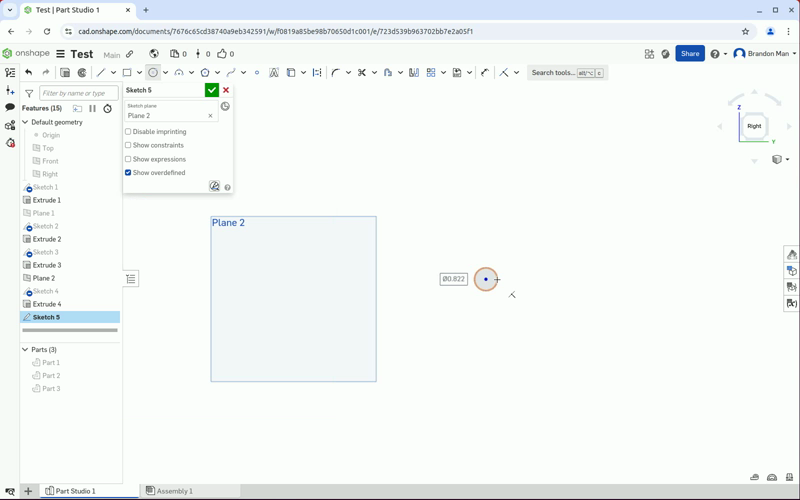
scroll(-6)
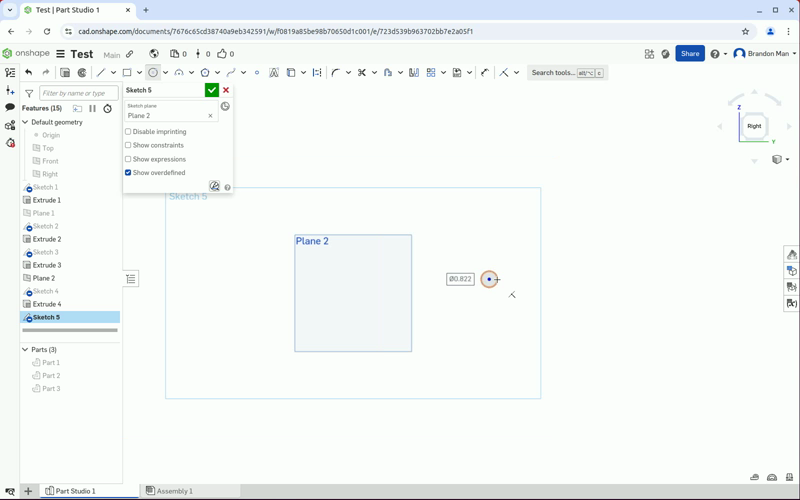
scroll(-6)
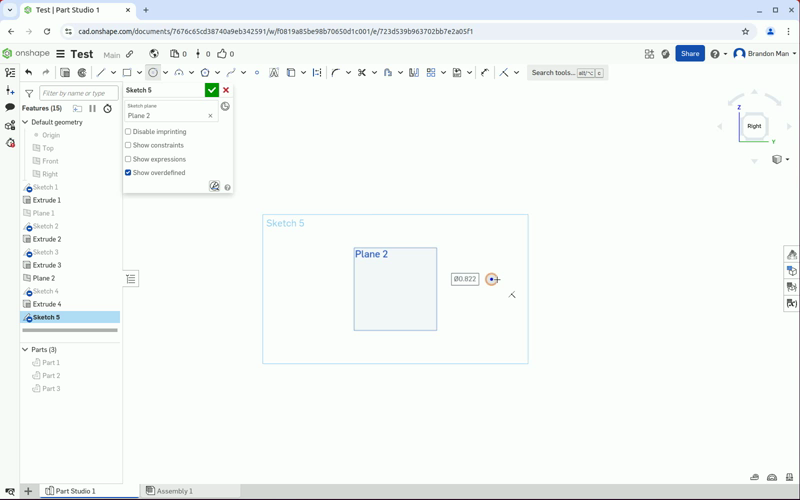
scroll(-6)
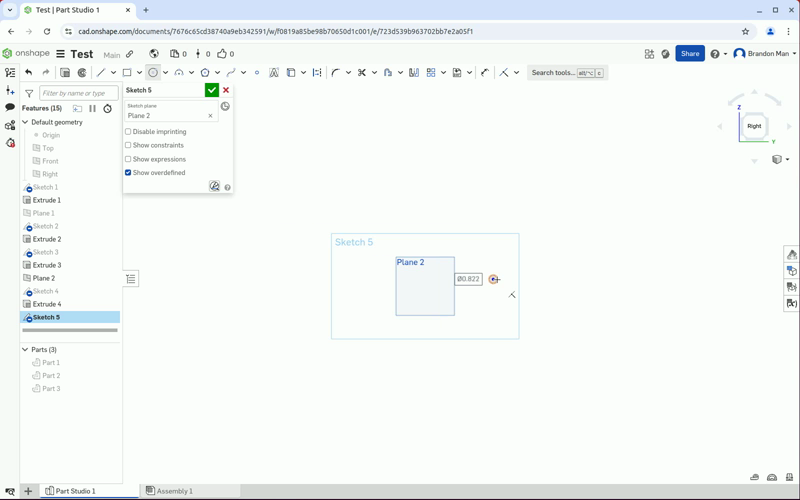
scroll(-6)
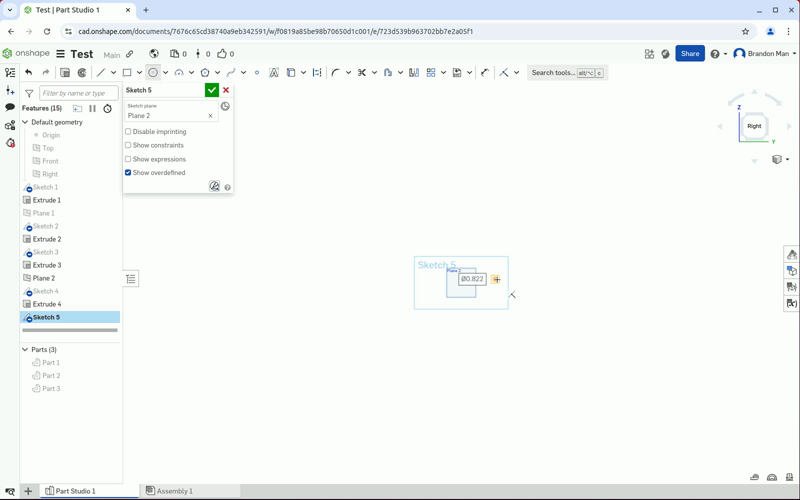
key(esc)
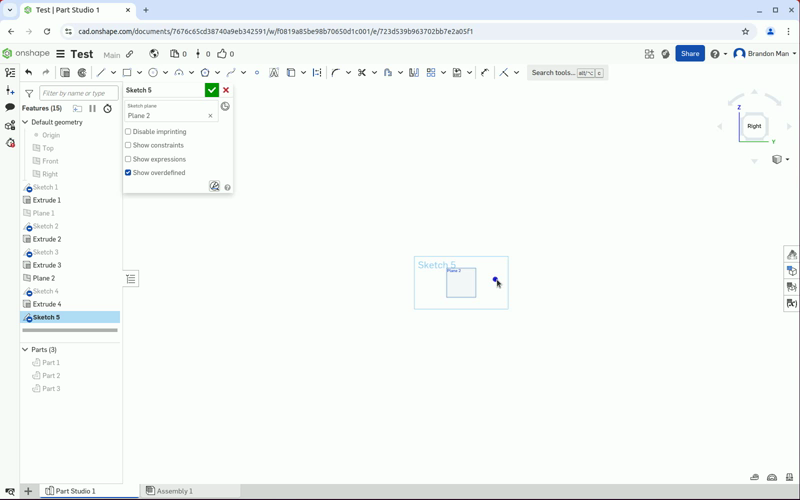
mouse_move(493, 279)
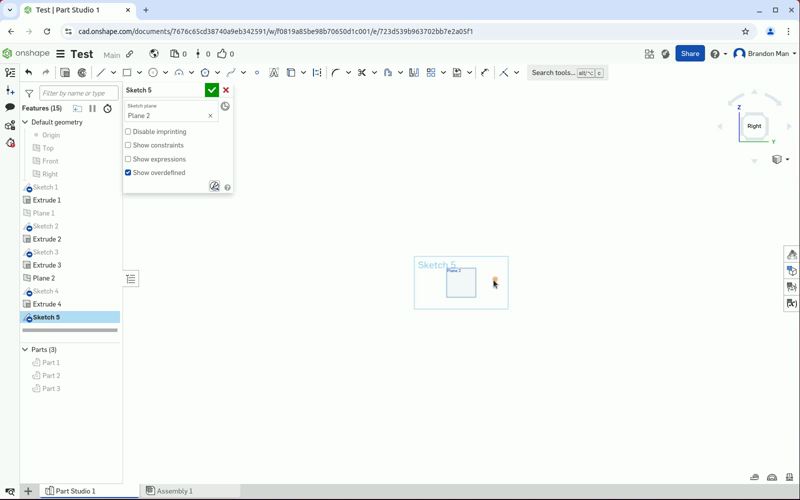
scroll(6)
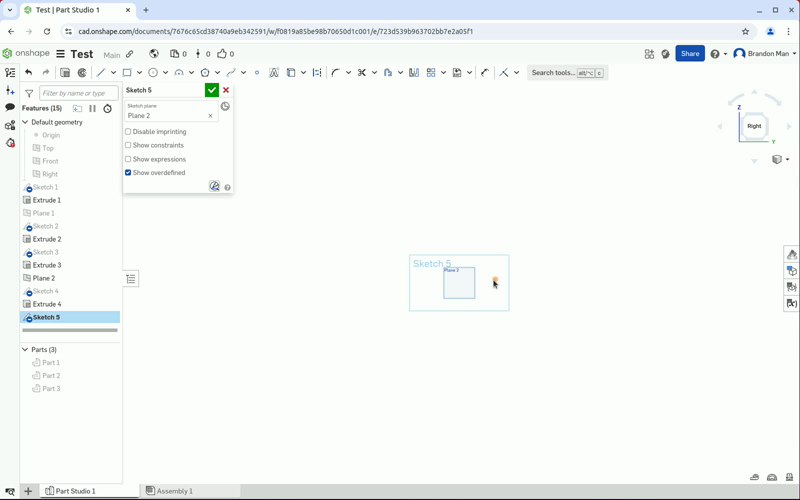
scroll(6)
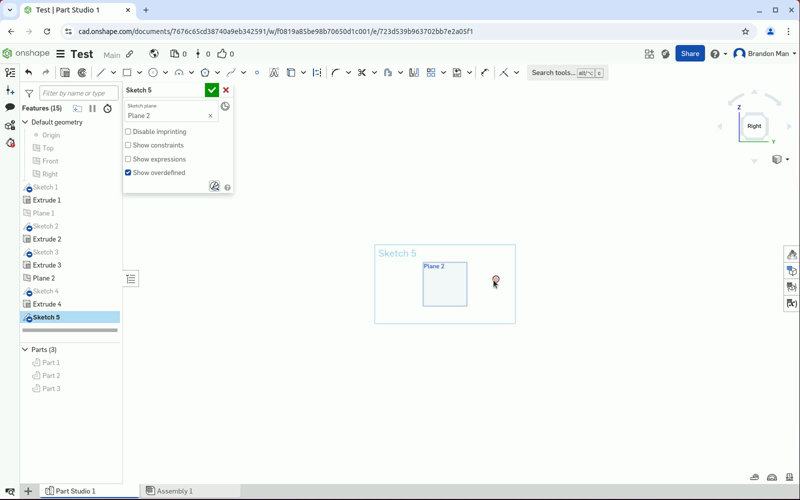
scroll(6)
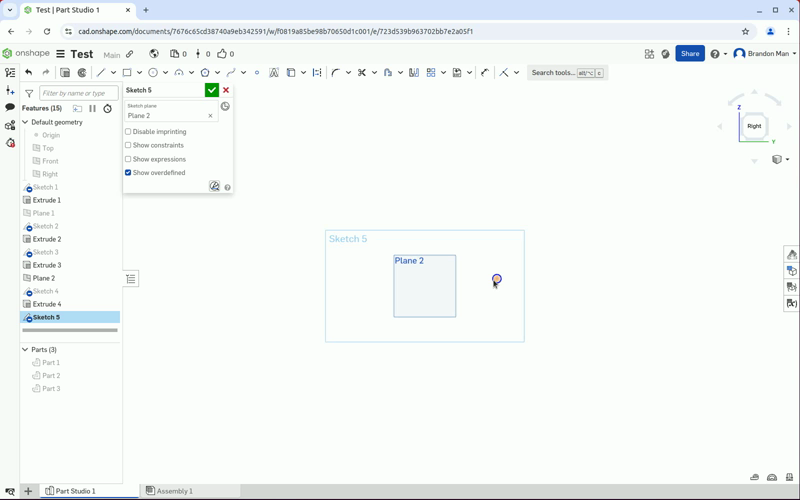
scroll(6)
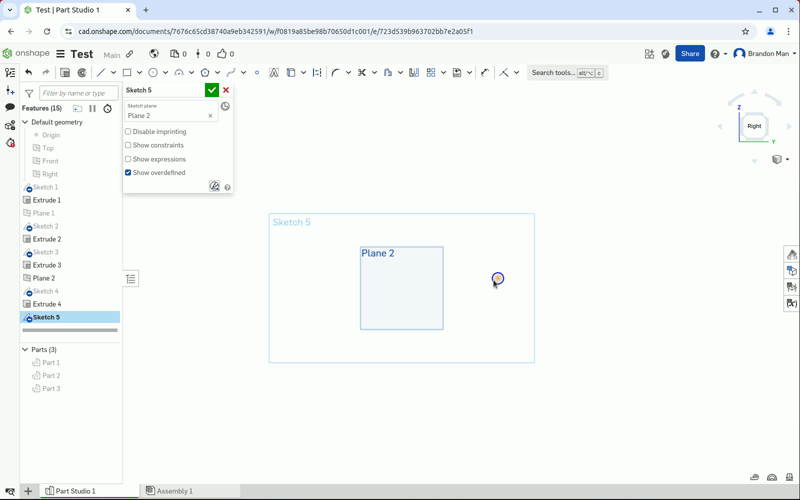
scroll(6)
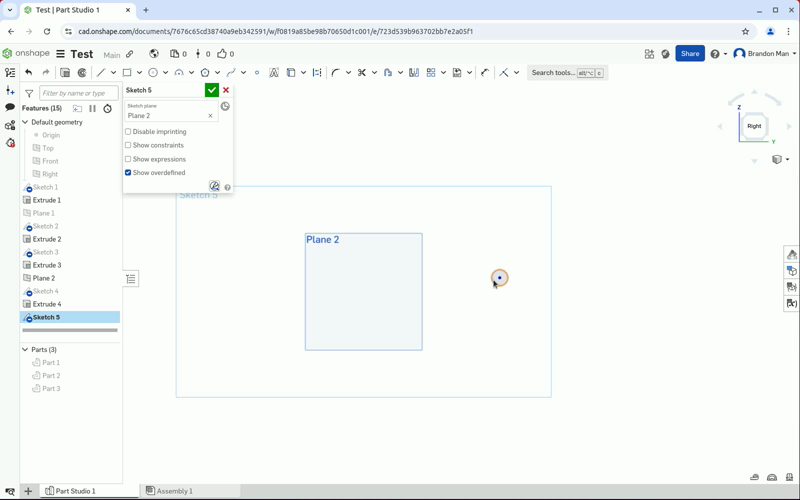
scroll(6)
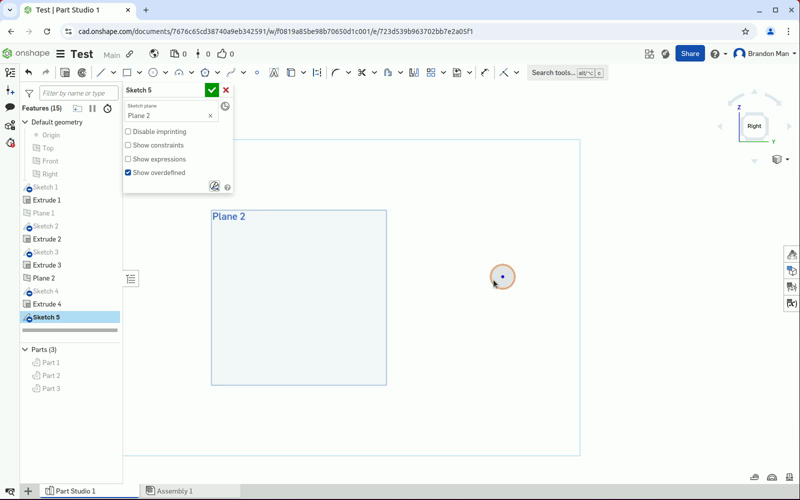
scroll(6)
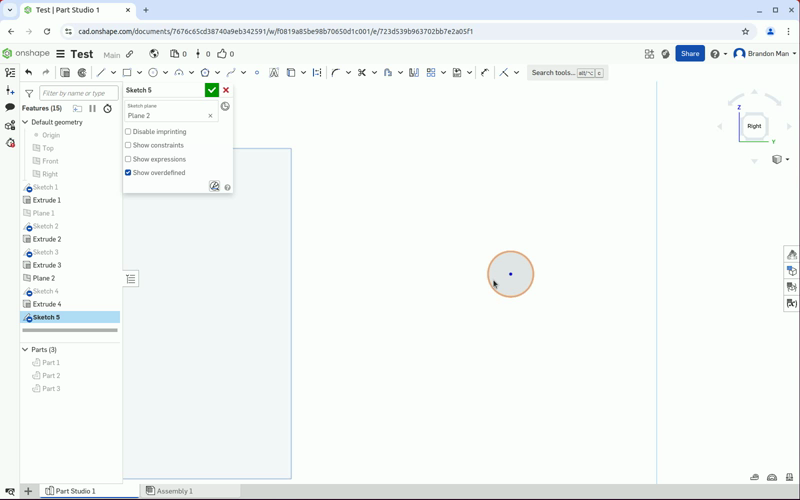
click(493, 279)
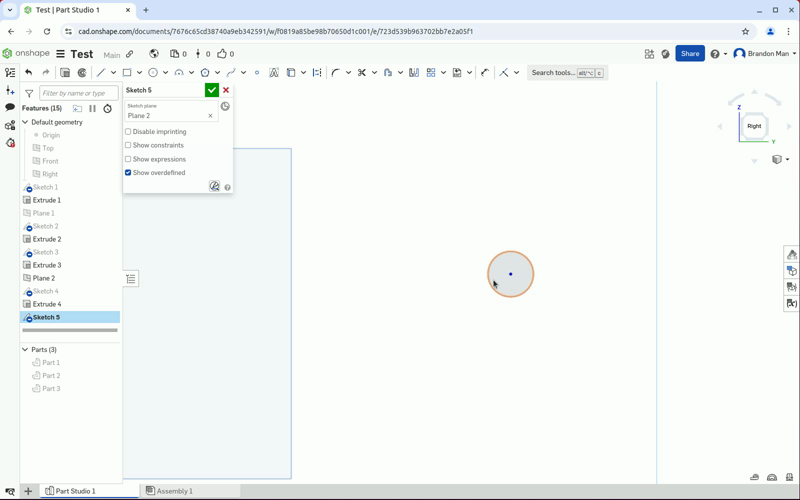
scroll(-6)
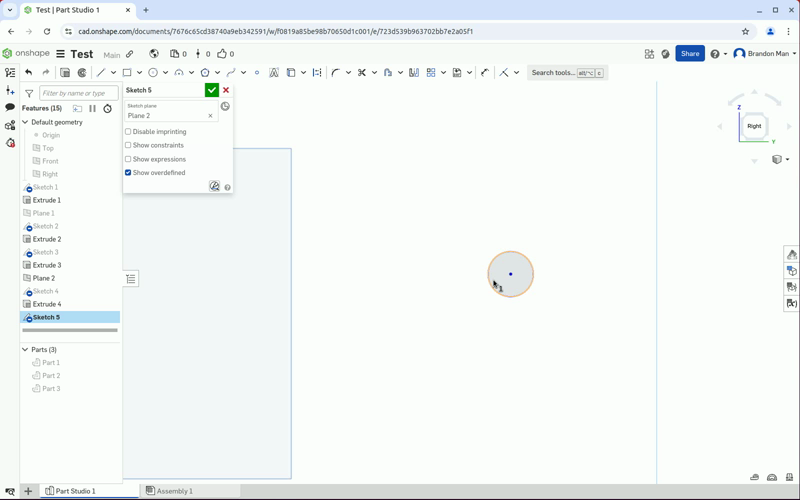
scroll(-6)
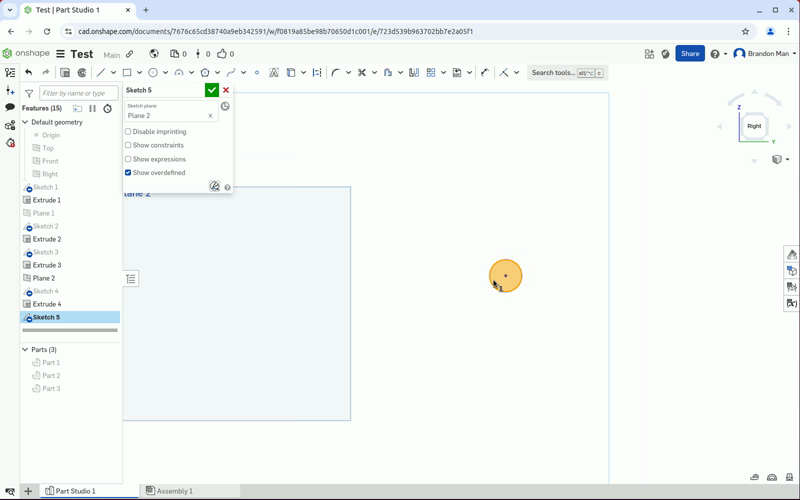
scroll(-6)
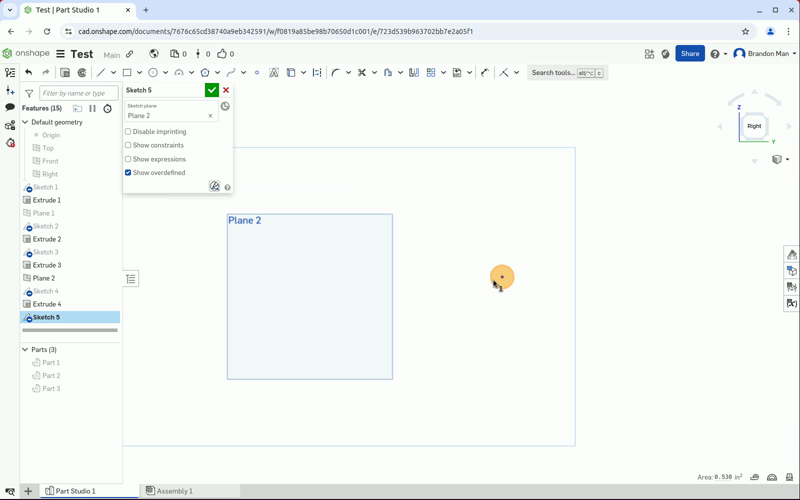
scroll(-6)
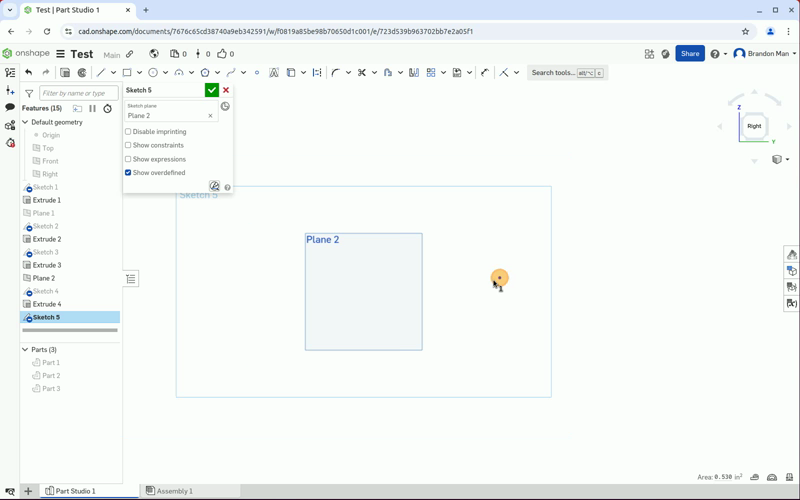
scroll(-6)
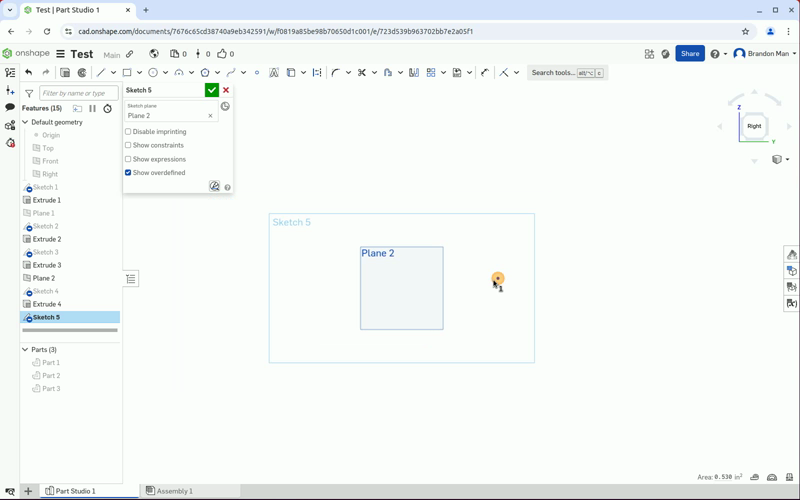
scroll(-6)
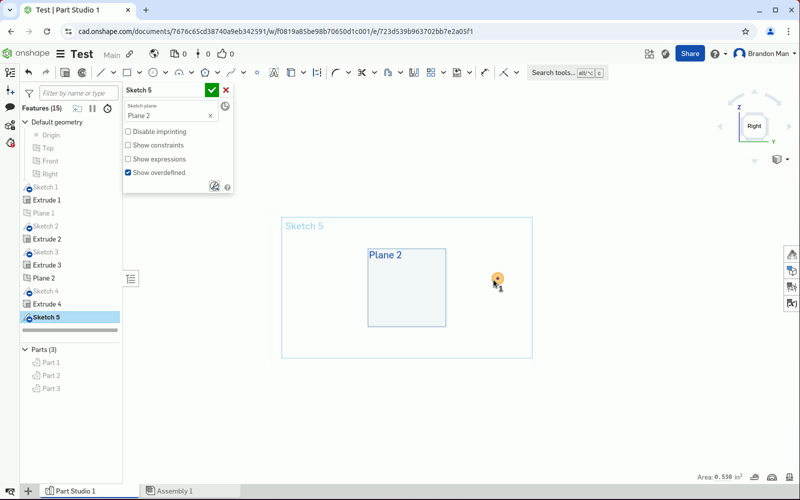
scroll(-6)
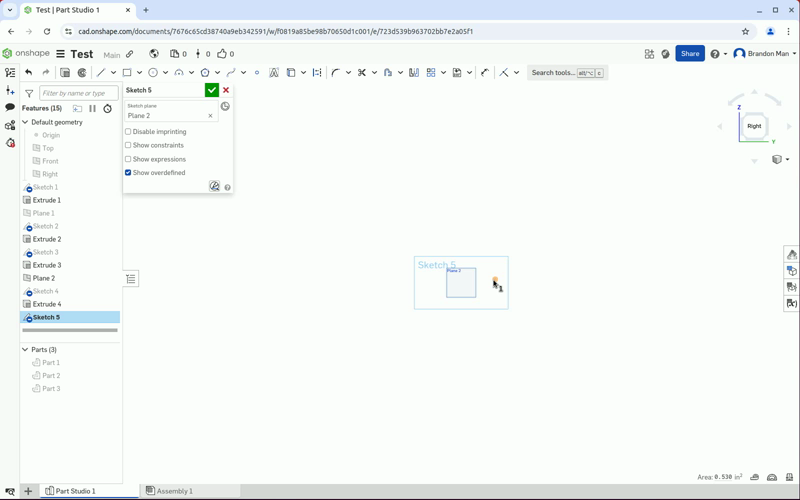
mouse_move(73, 352)
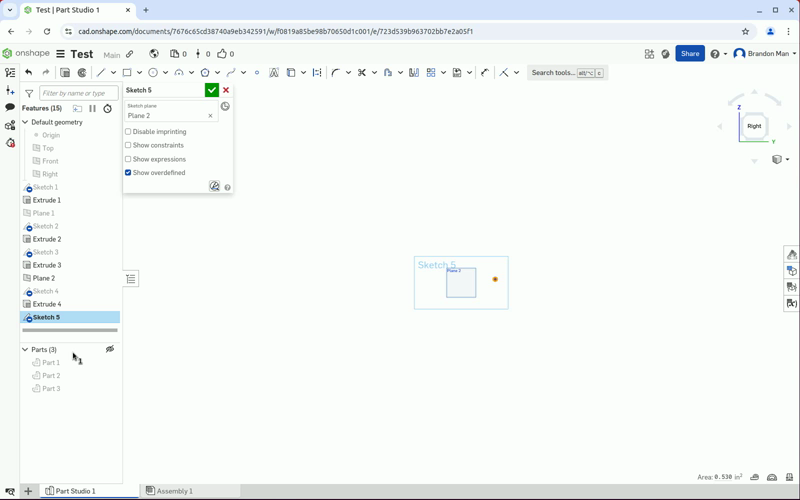
key(shift+y)
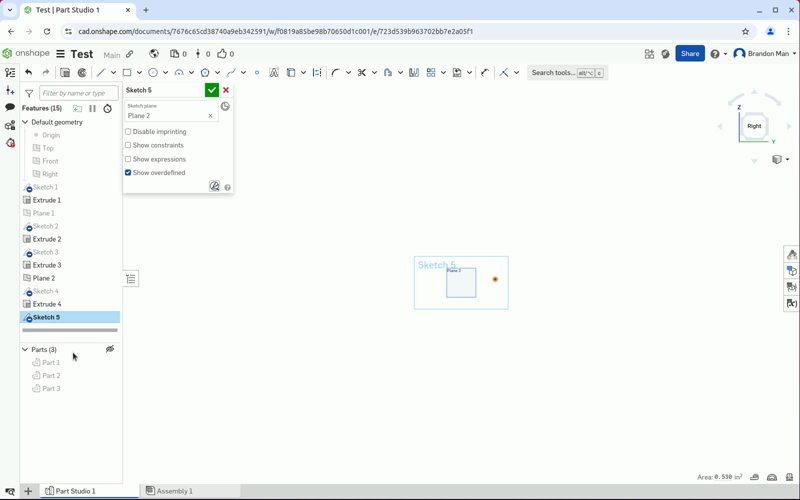
key(shift+e)
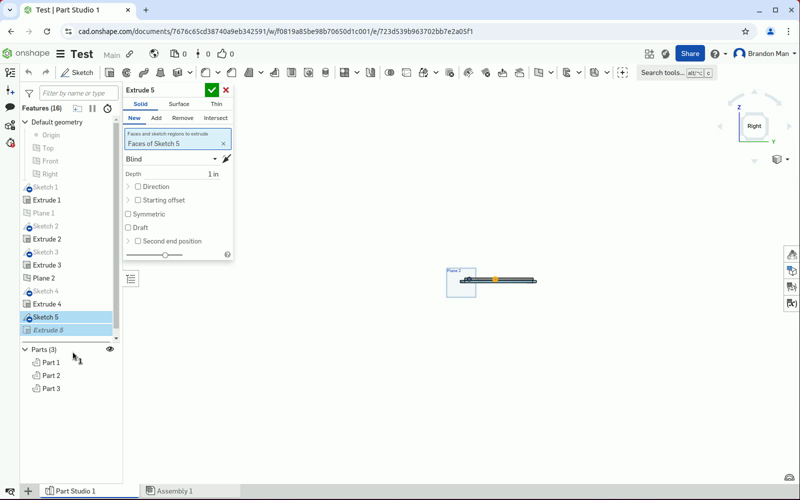
mouse_move(143, 106)
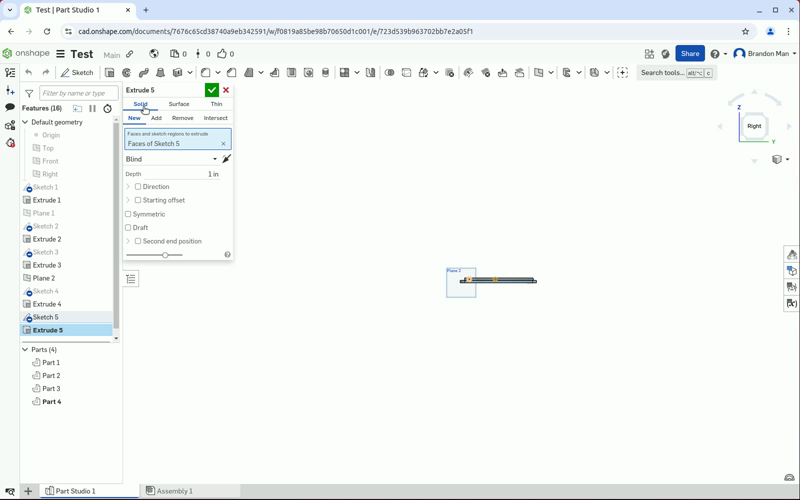
click(143, 106)
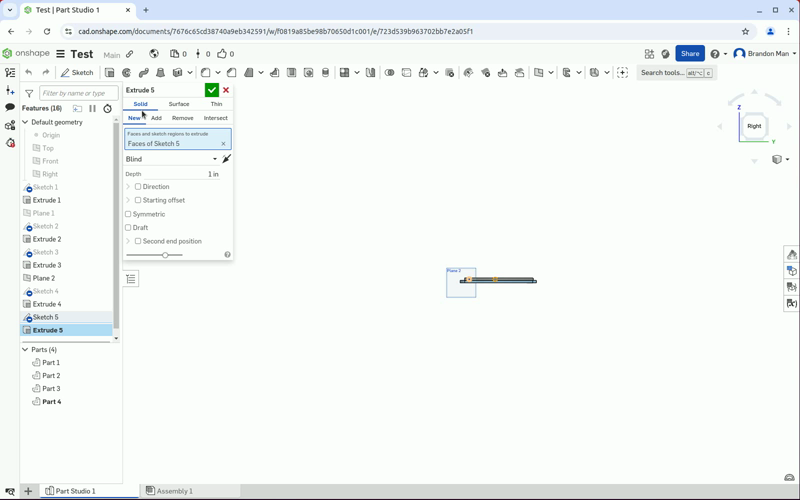
mouse_move(137, 120)
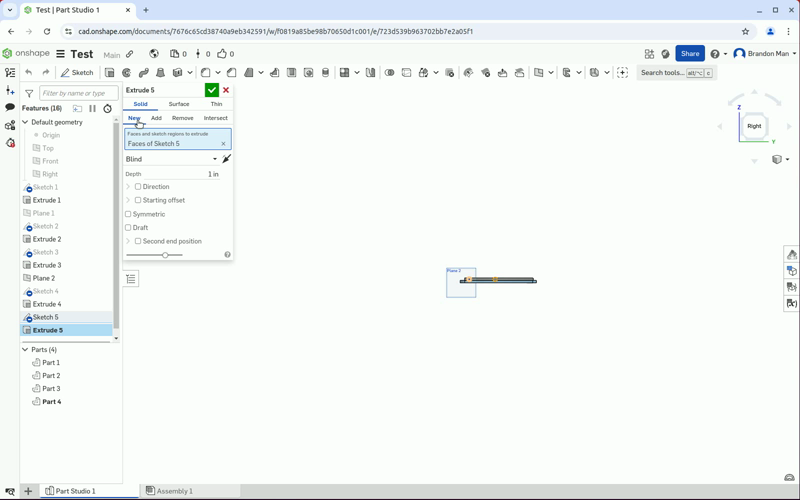
click(137, 120)
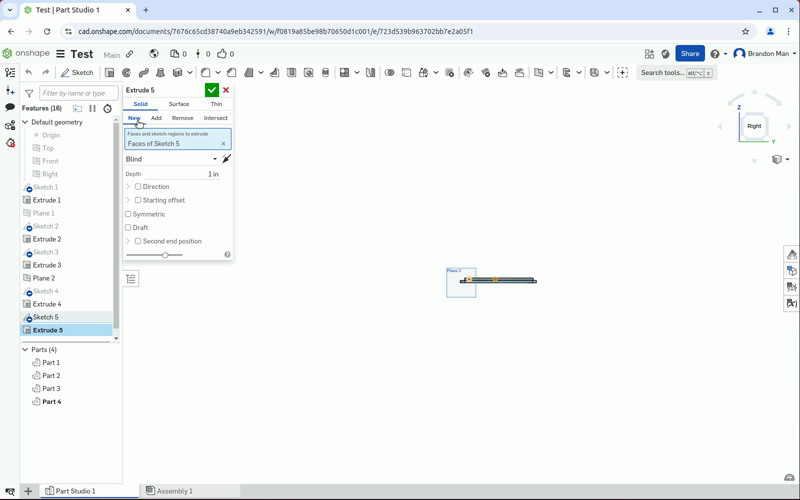
key(tab, 4)
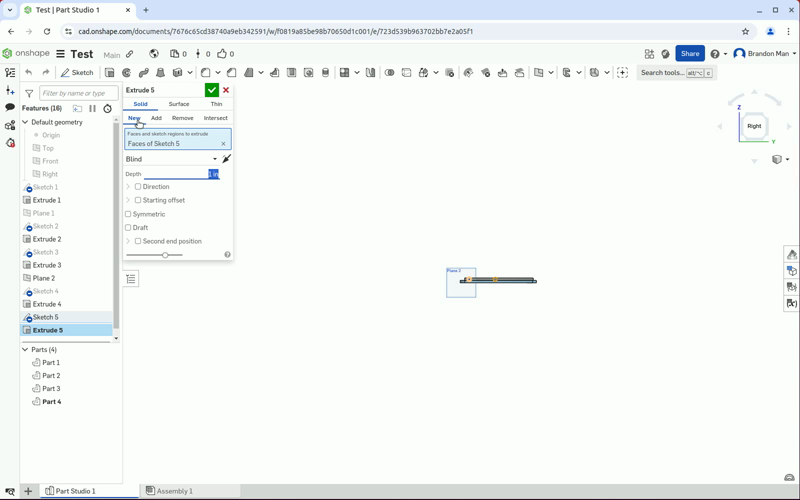
text(7.703)
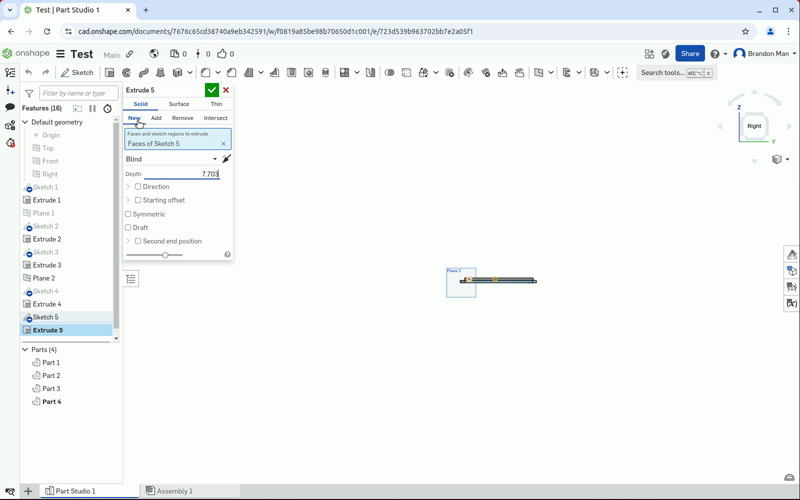
key(enter)
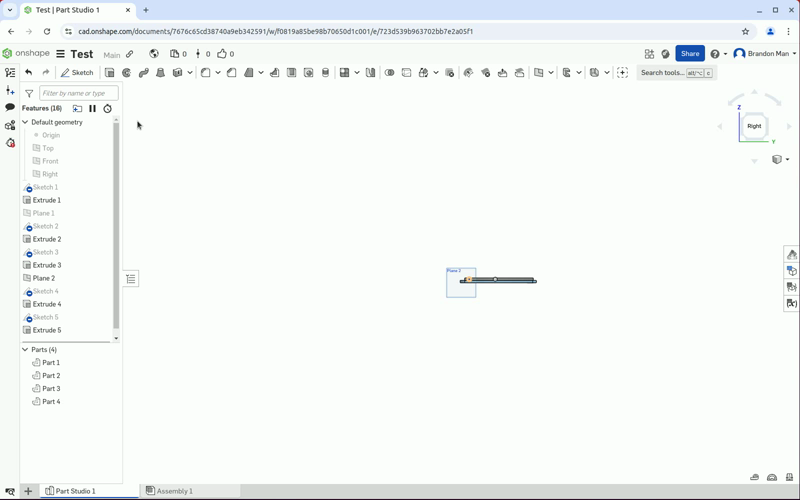
key(shift+h)
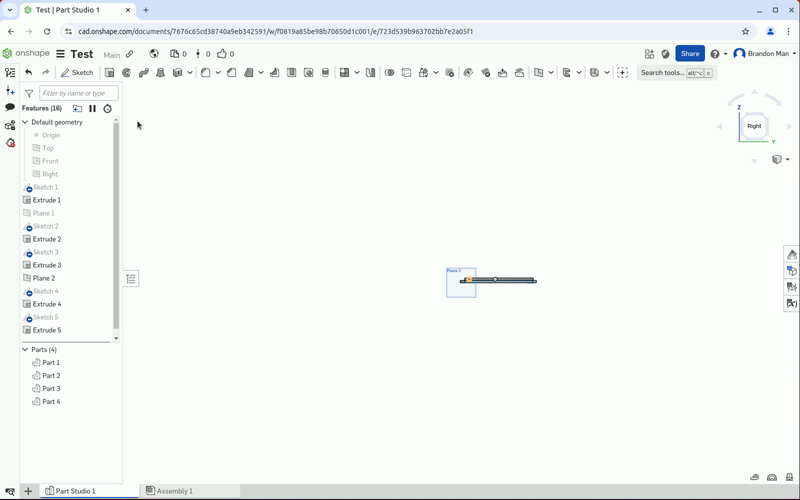
key(shift+h)
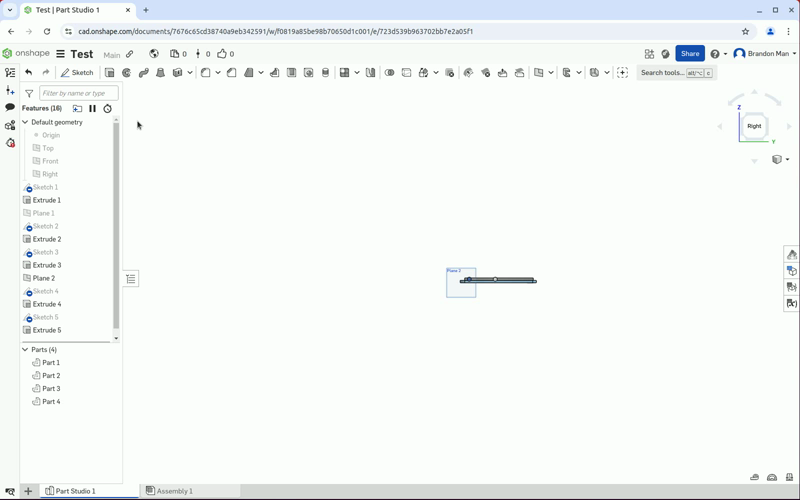
mouse_move(69, 189)
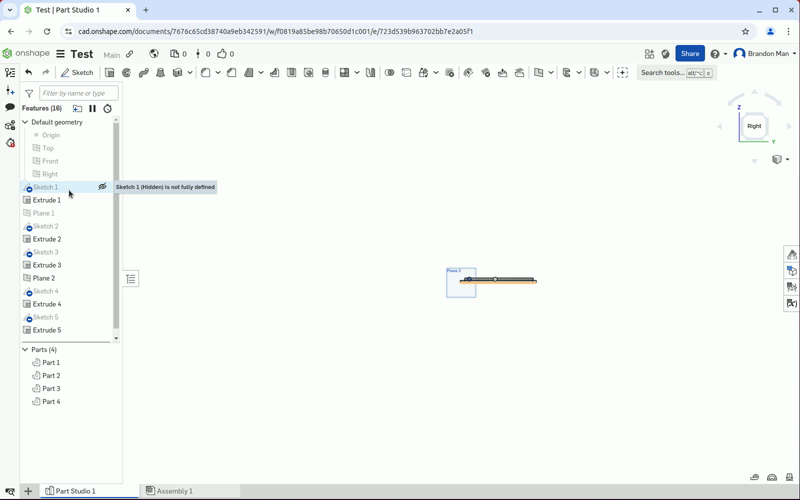
click(69, 189)
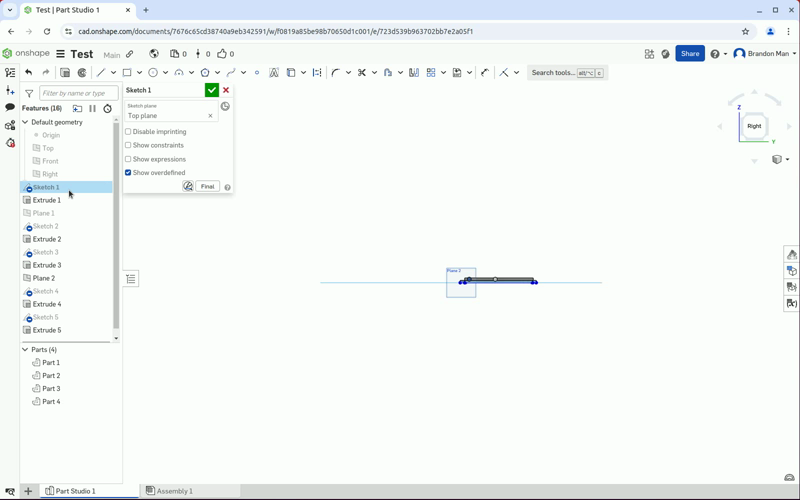
mouse_move(229, 92)
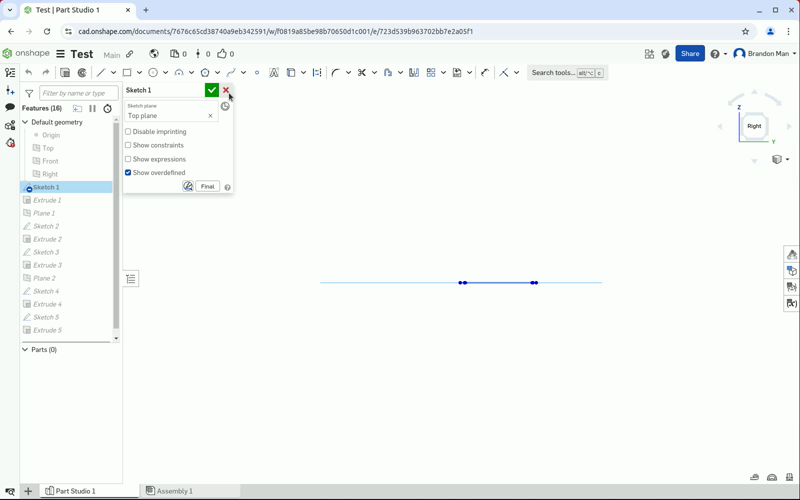
click(229, 92)
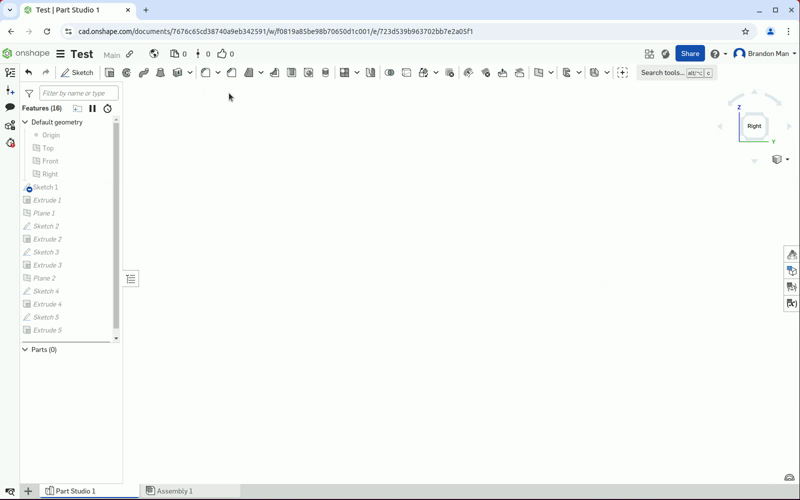
key(shift+s)
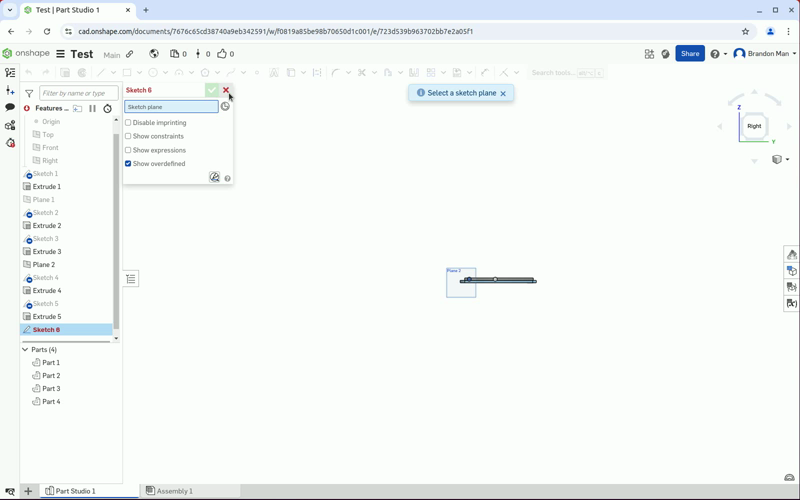
mouse_move(69, 267)
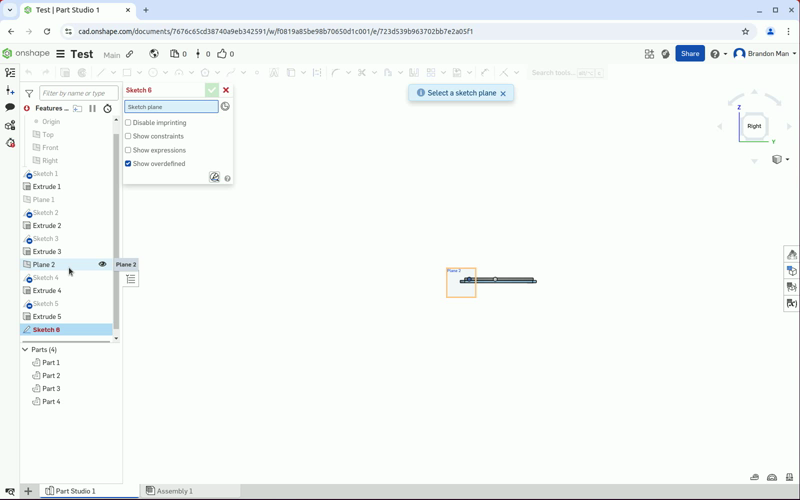
click(69, 267)
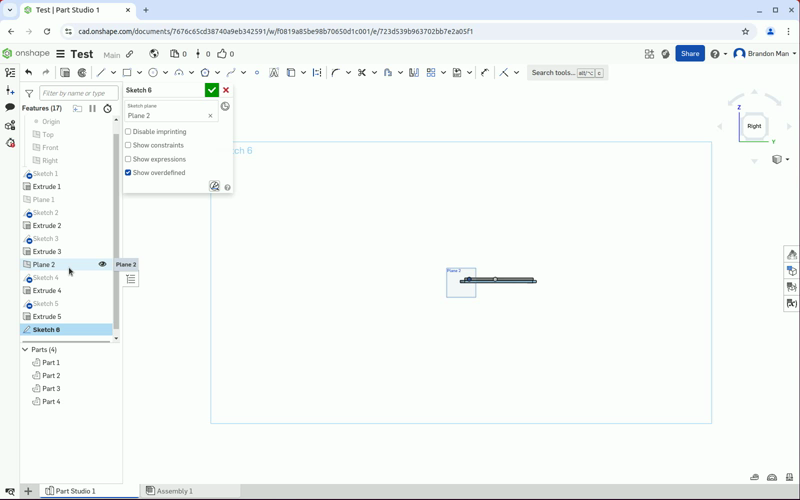
mouse_move(73, 352)
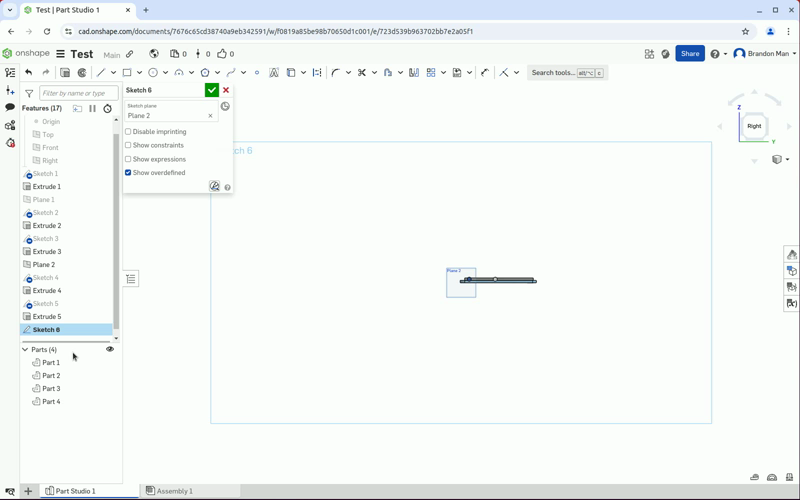
key(y)
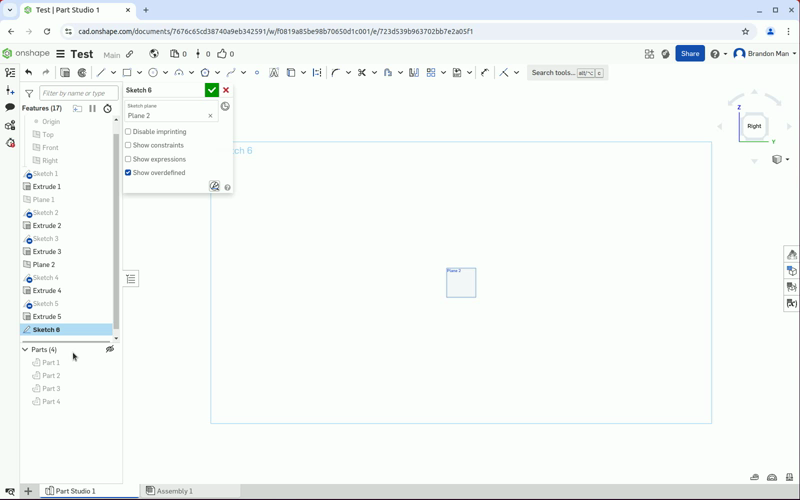
key(c)
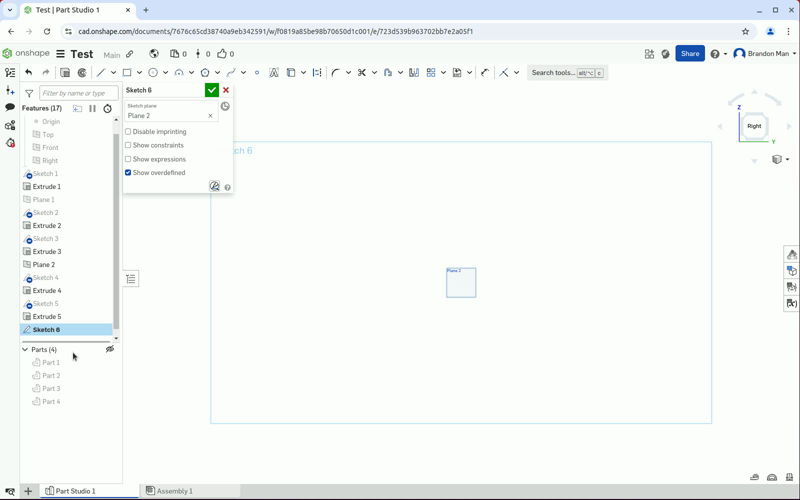
key_down(shift)
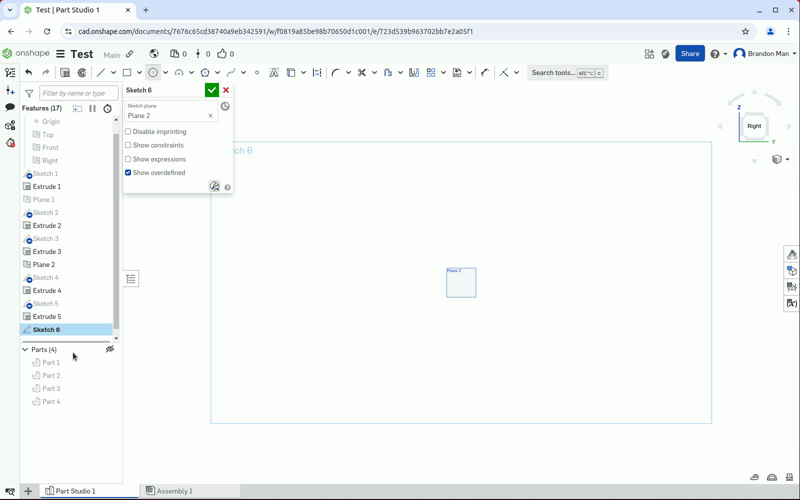
mouse_move(517, 279)
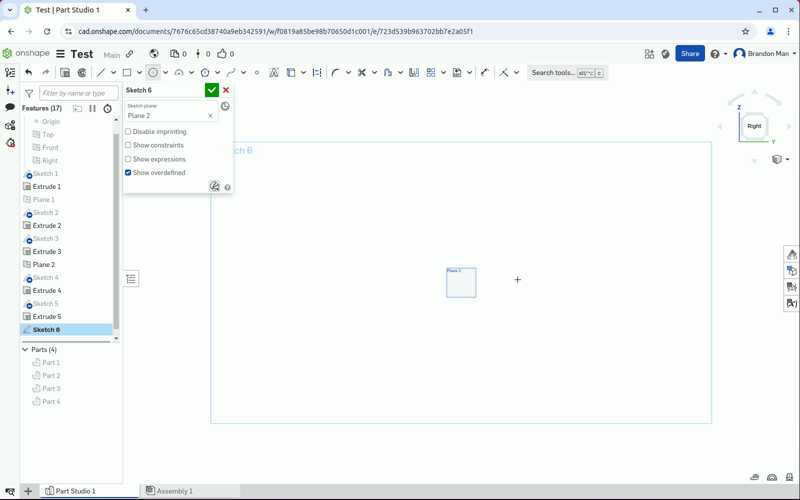
click(517, 279)
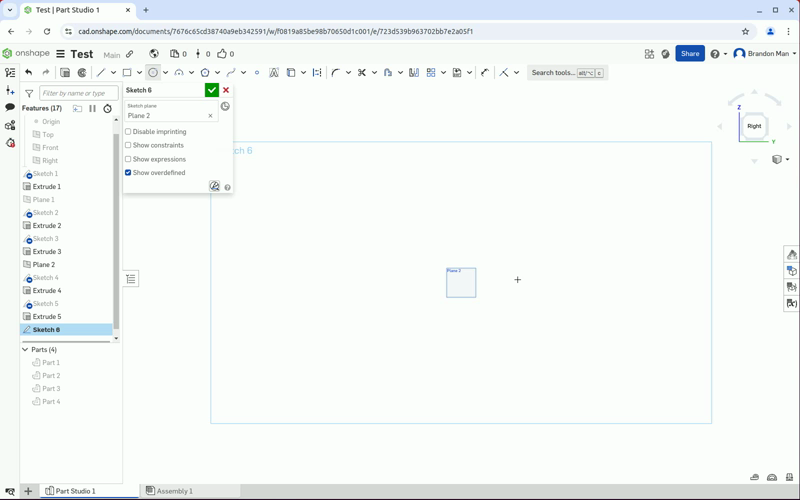
key_up(shift)
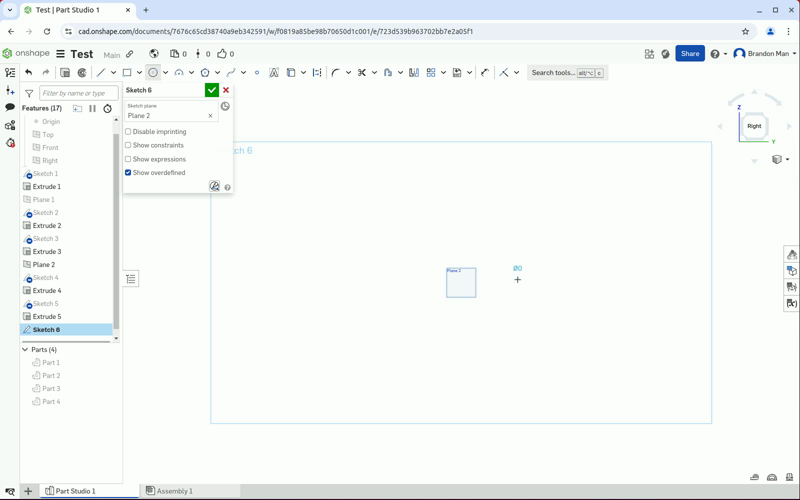
mouse_move(519, 279)
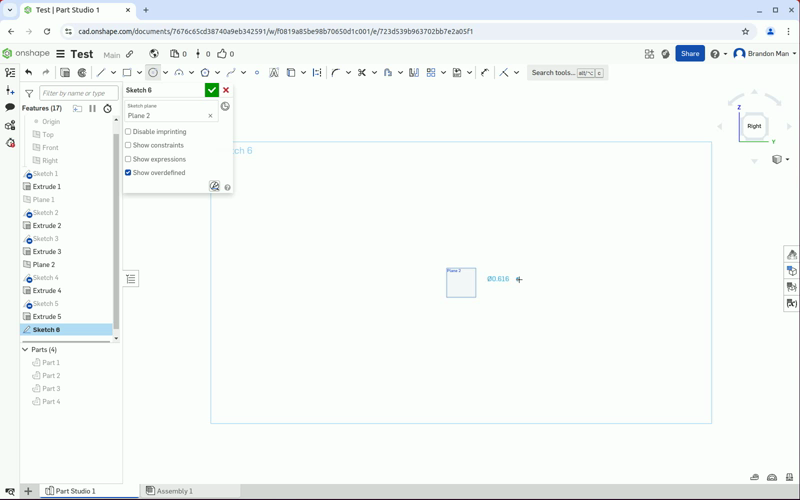
scroll(6)
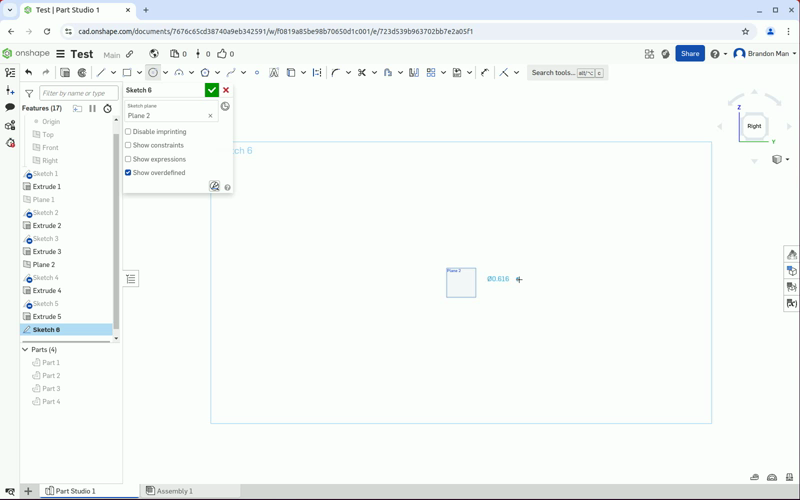
scroll(6)
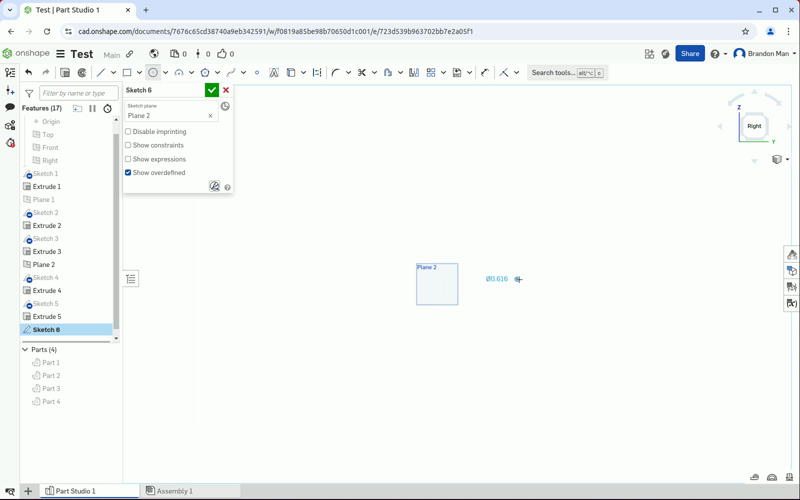
scroll(6)
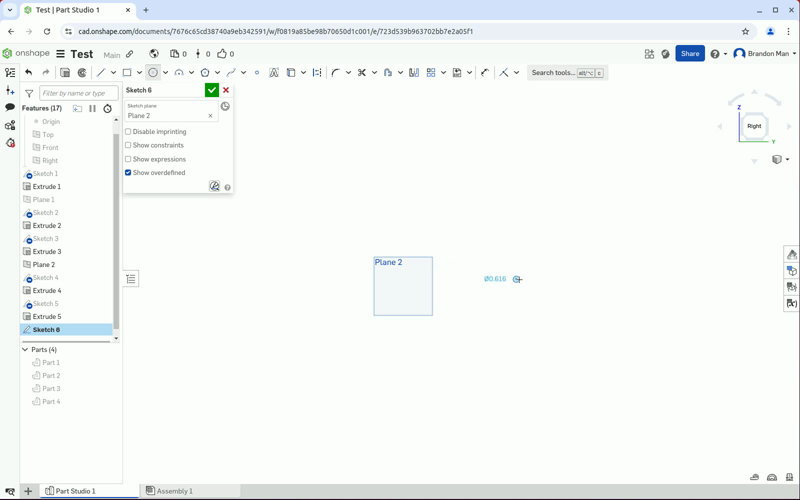
scroll(6)
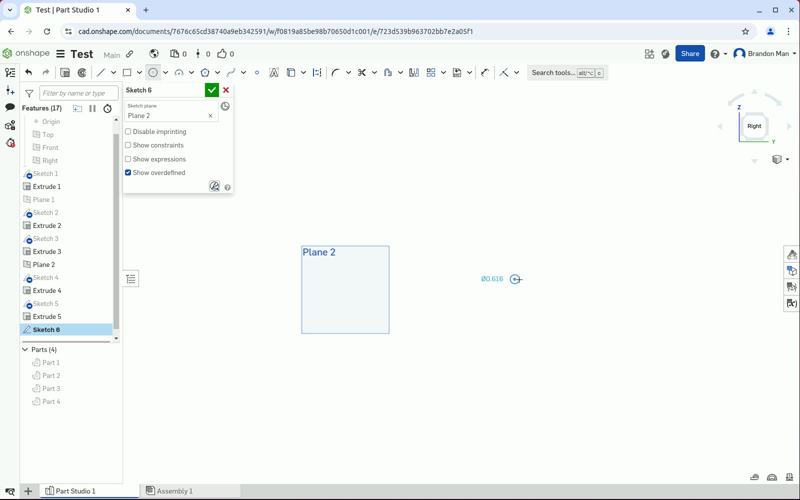
scroll(6)
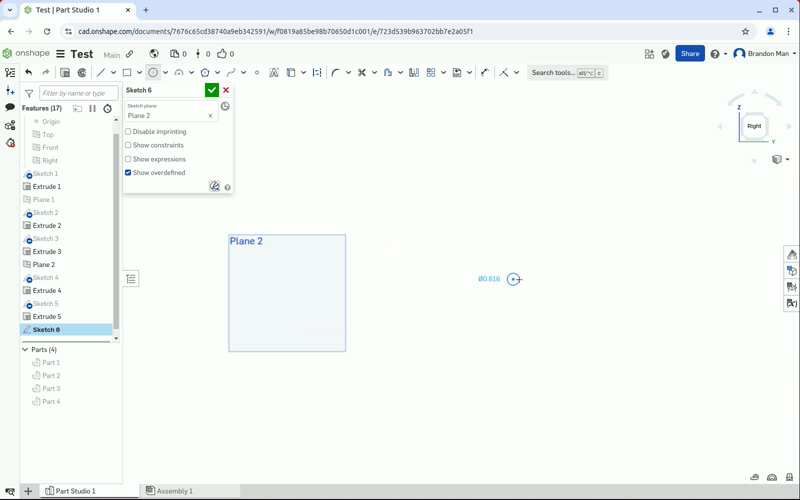
scroll(6)
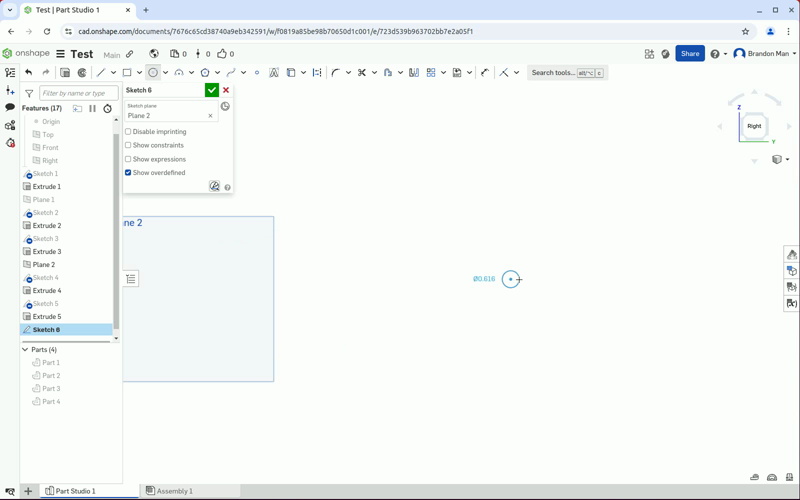
scroll(6)
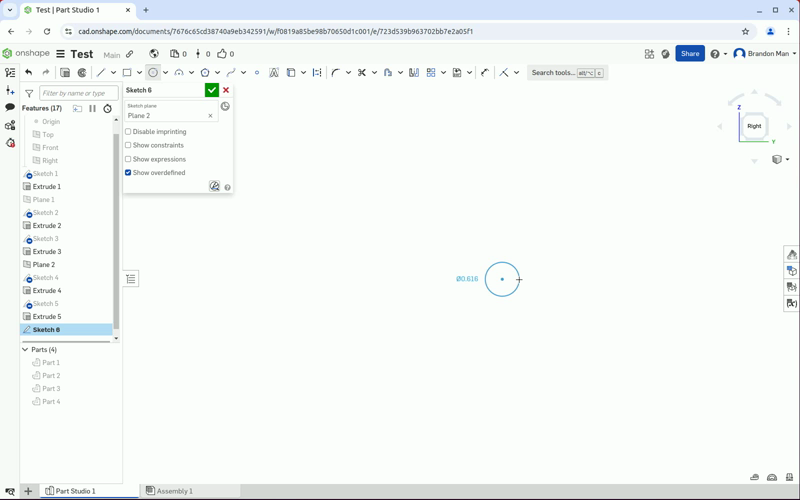
click(519, 279)
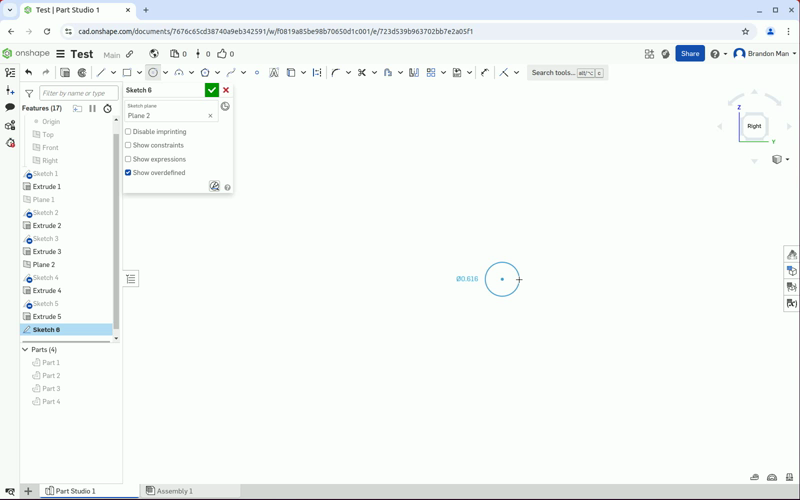
scroll(-6)
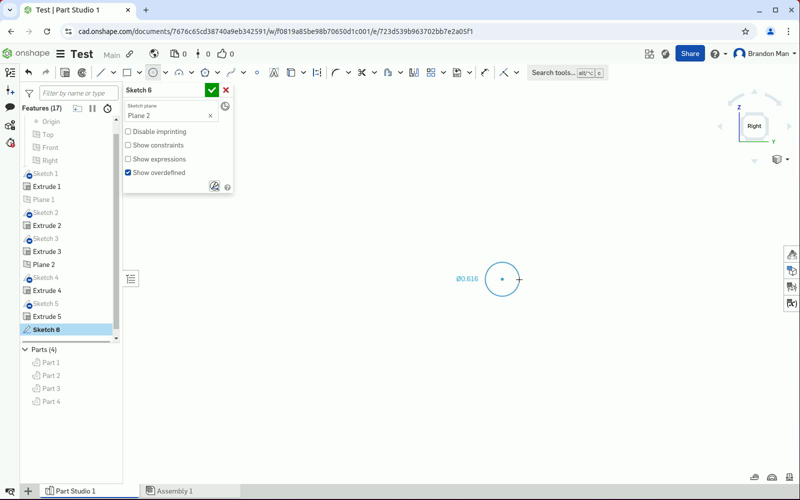
scroll(-6)
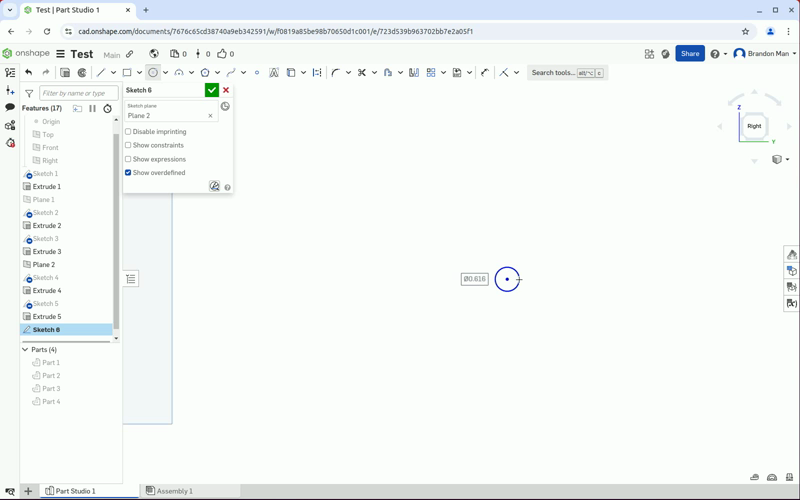
scroll(-6)
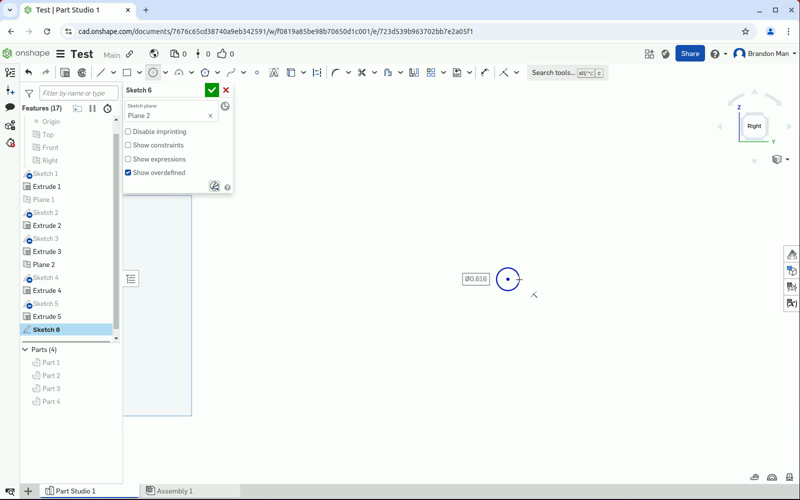
scroll(-6)
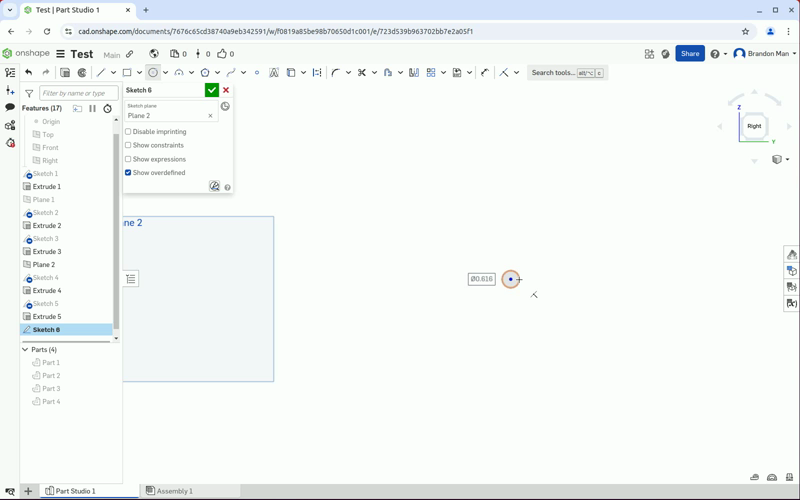
scroll(-6)
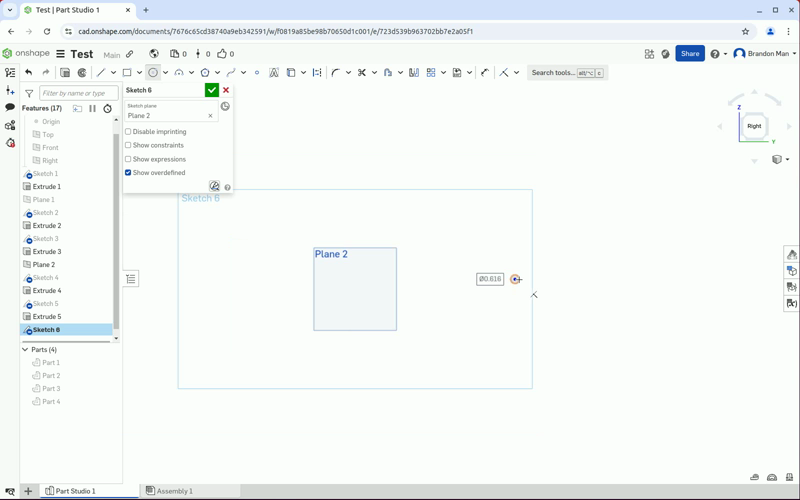
scroll(-6)
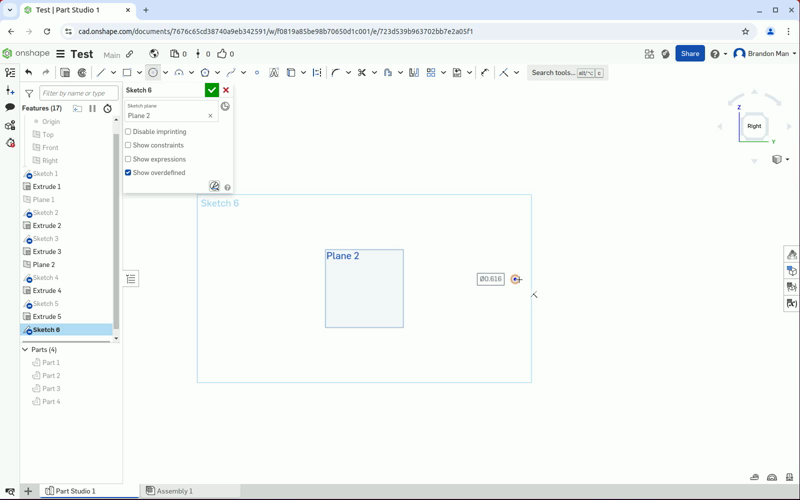
scroll(-6)
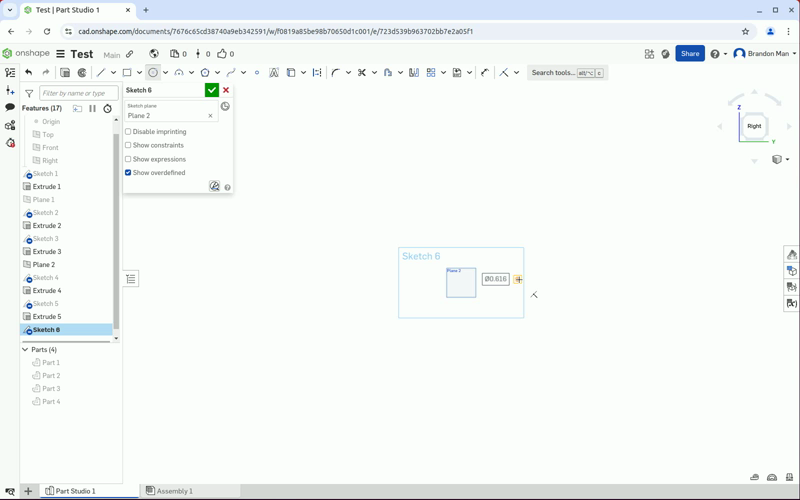
key(esc)
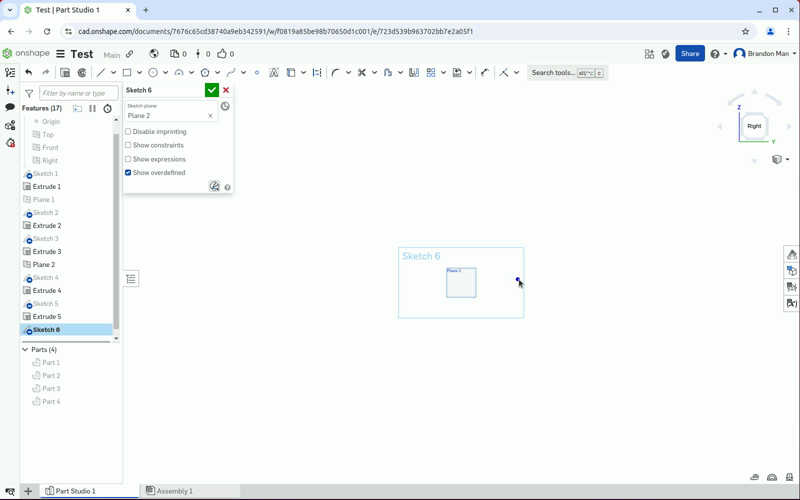
mouse_move(518, 278)
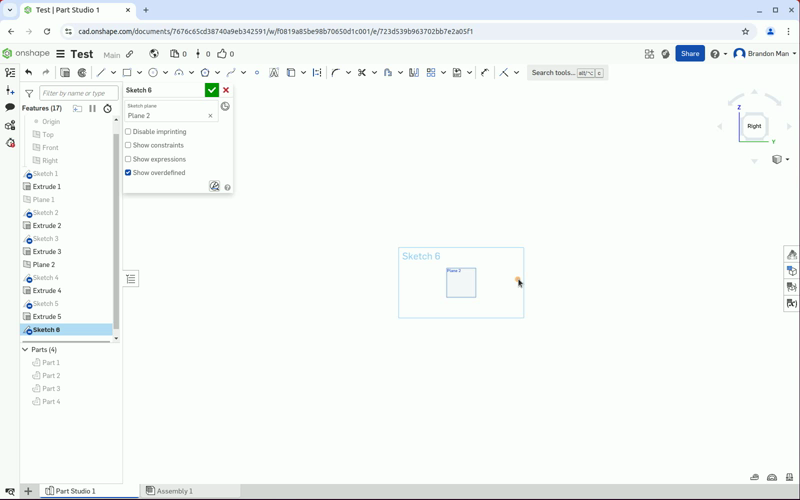
scroll(6)
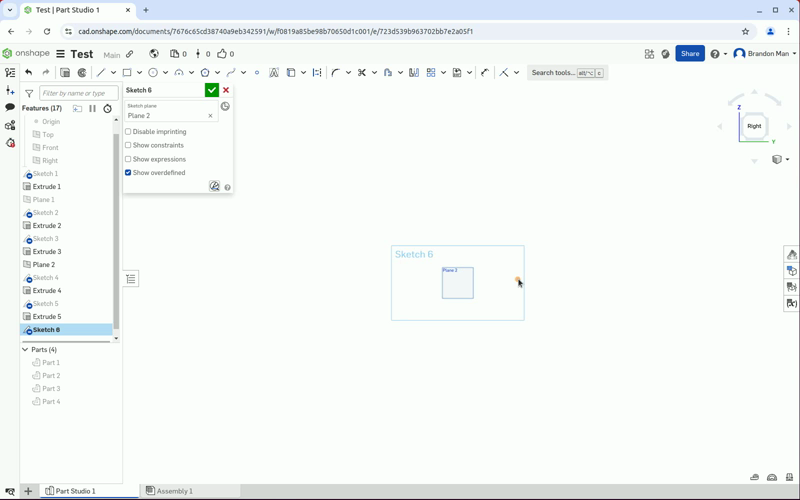
scroll(6)
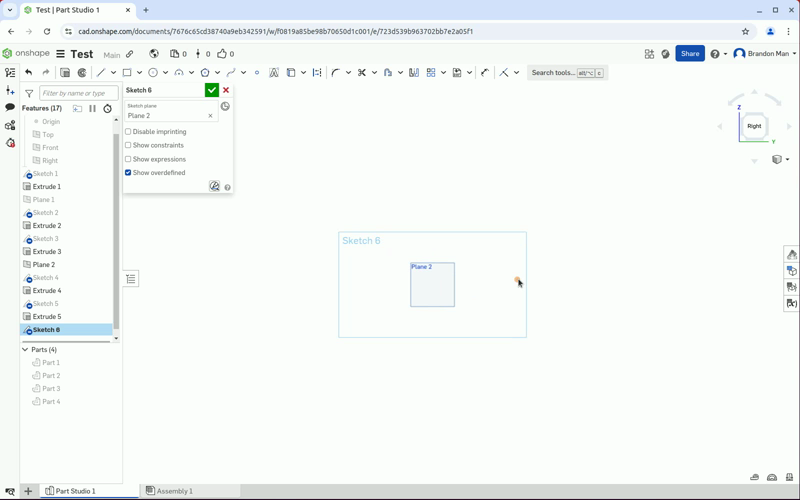
scroll(6)
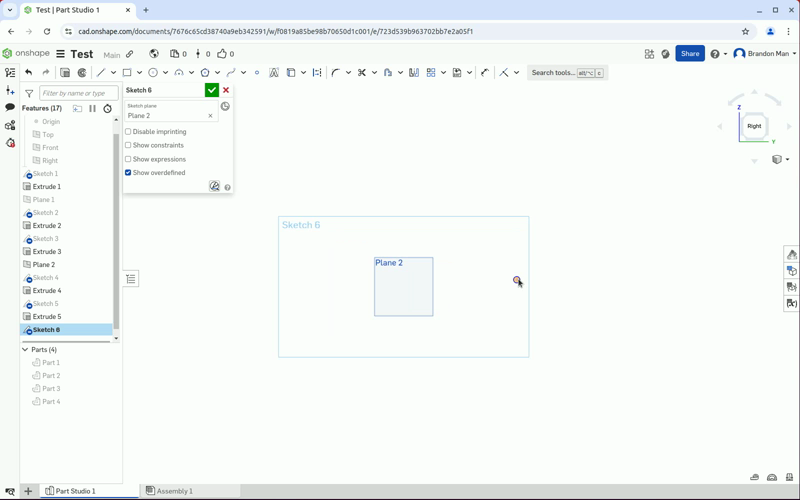
scroll(6)
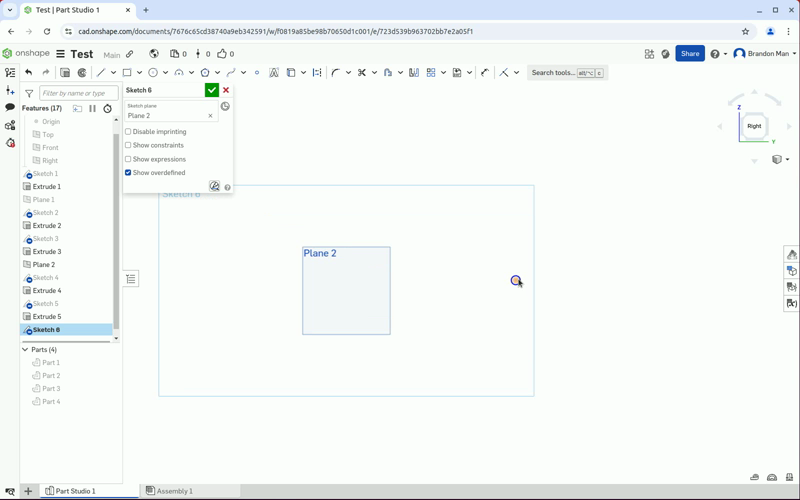
scroll(6)
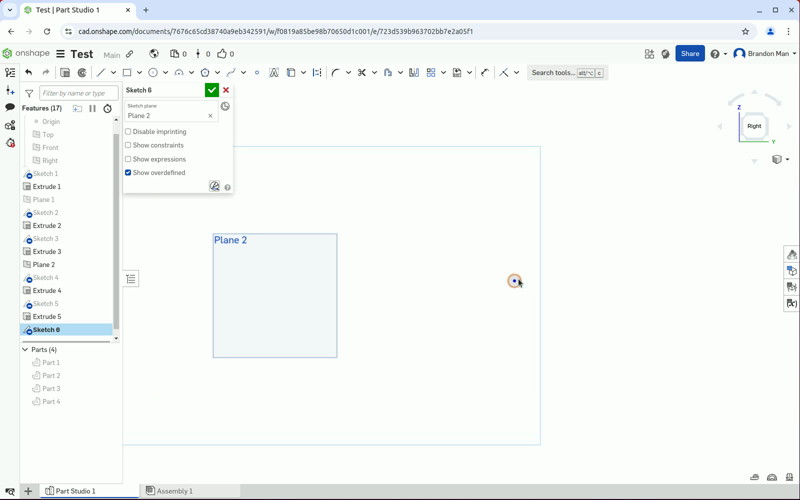
scroll(6)
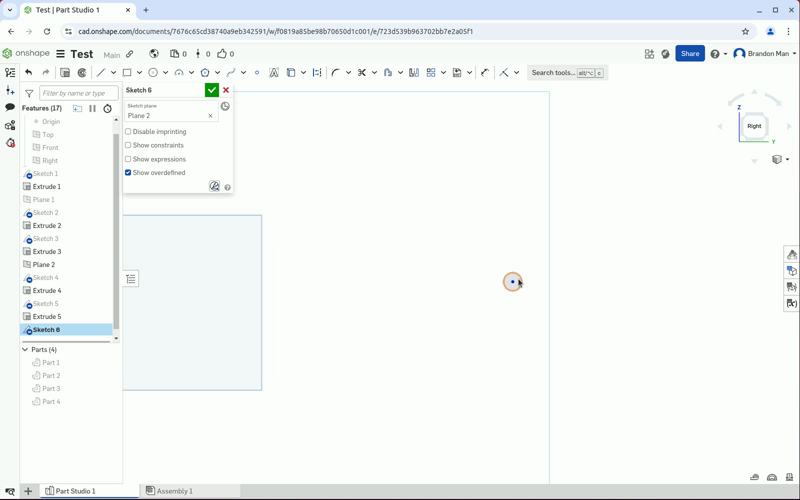
scroll(6)
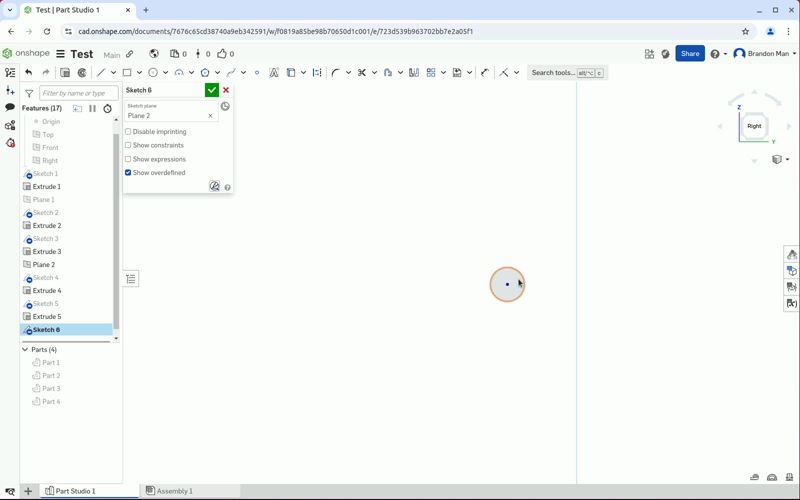
click(518, 278)
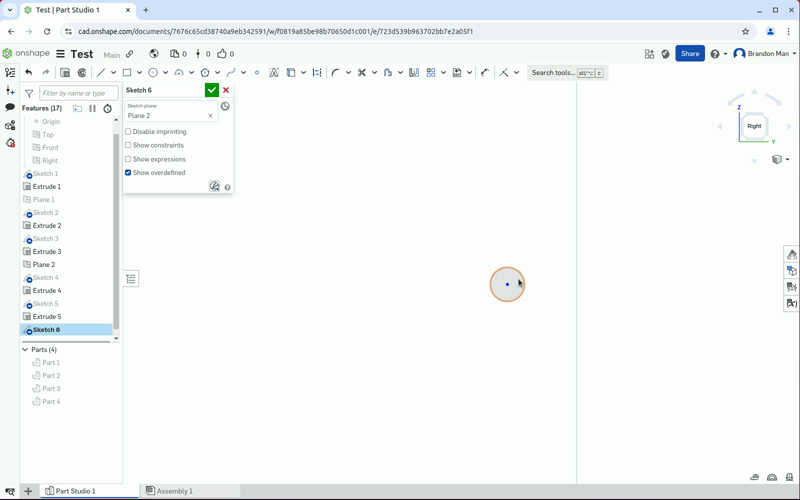
scroll(-6)
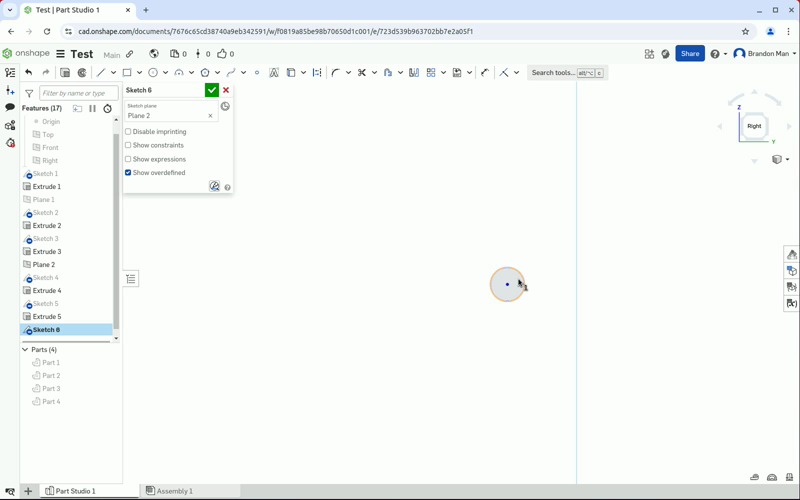
scroll(-6)
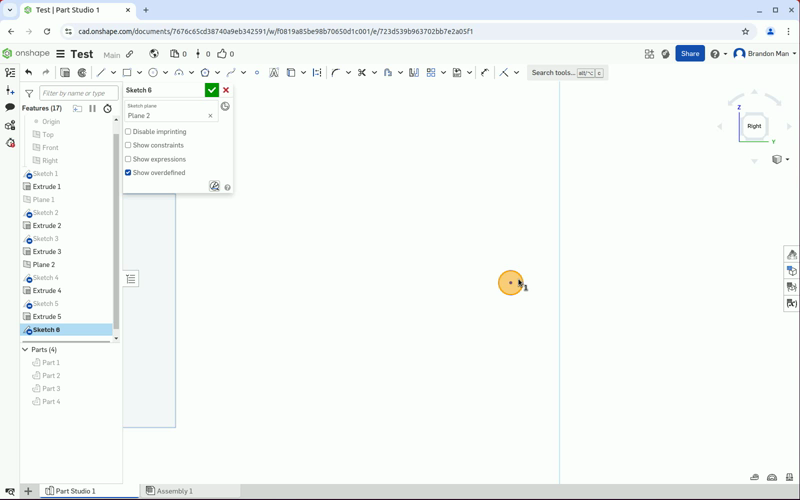
scroll(-6)
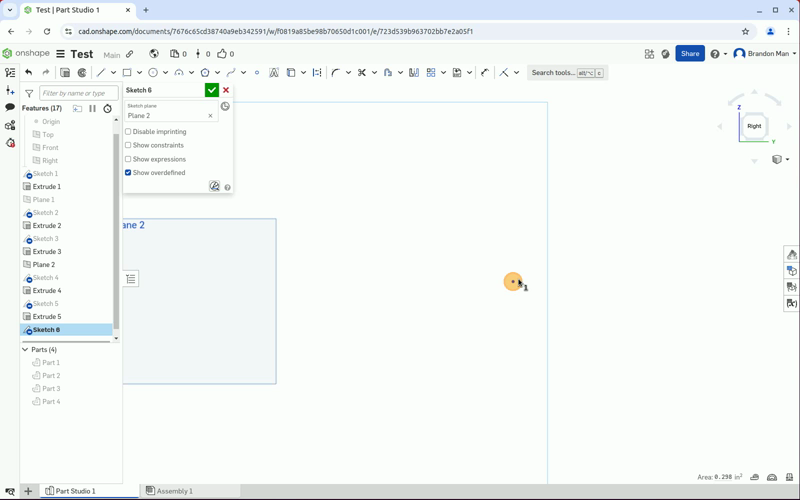
scroll(-6)
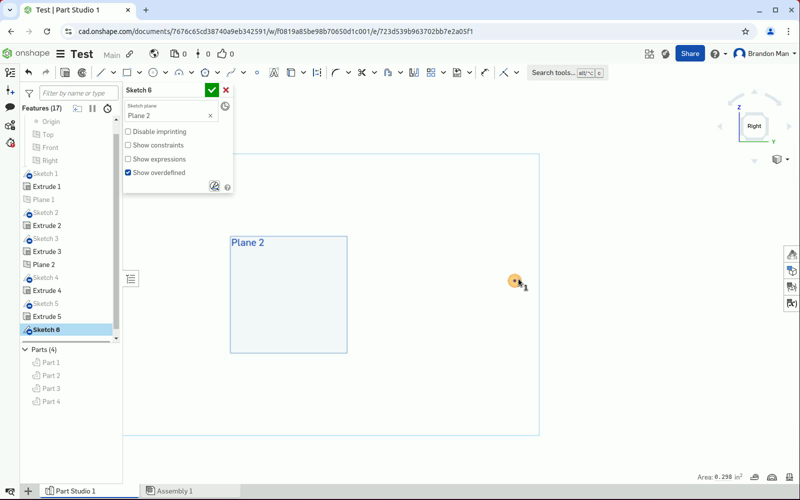
scroll(-6)
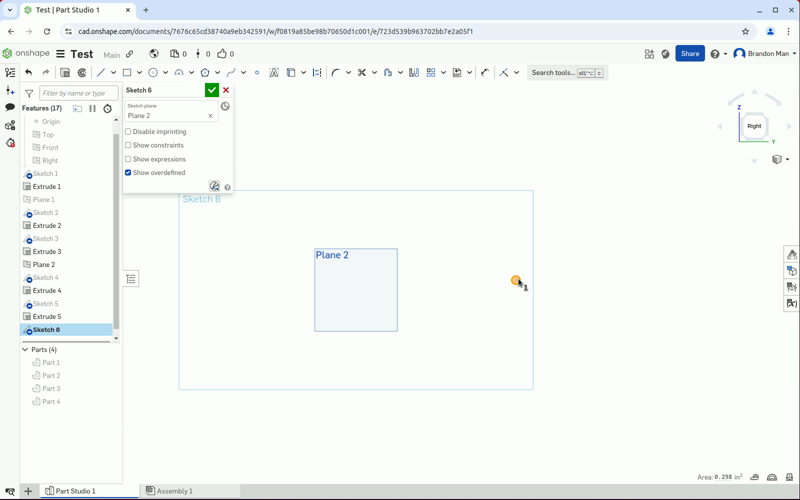
scroll(-6)
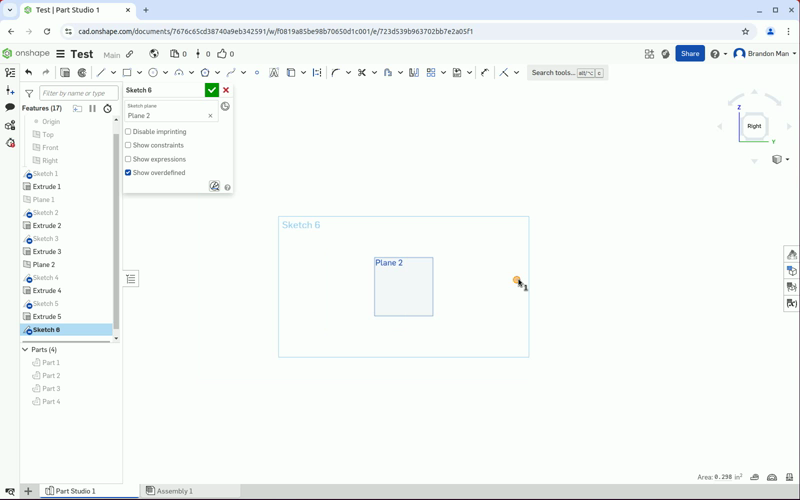
scroll(-6)
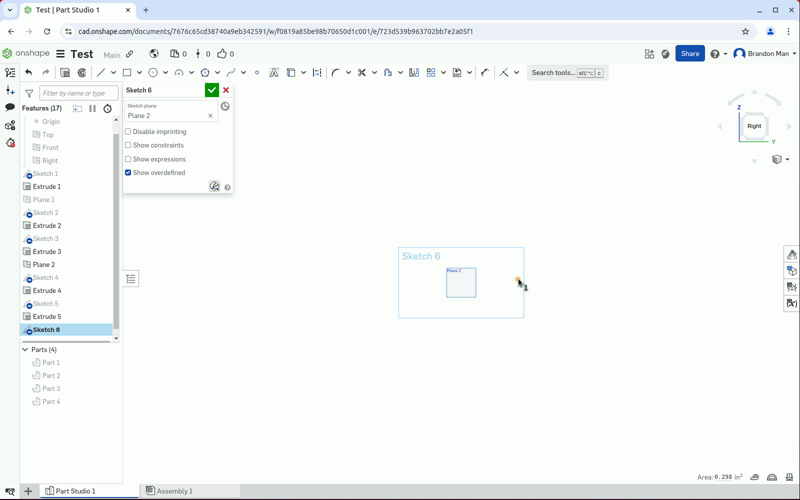
mouse_move(73, 352)
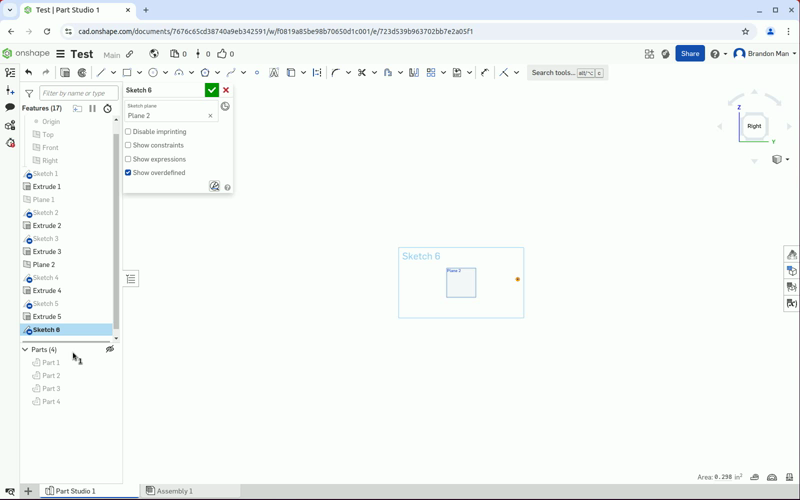
key(shift+y)
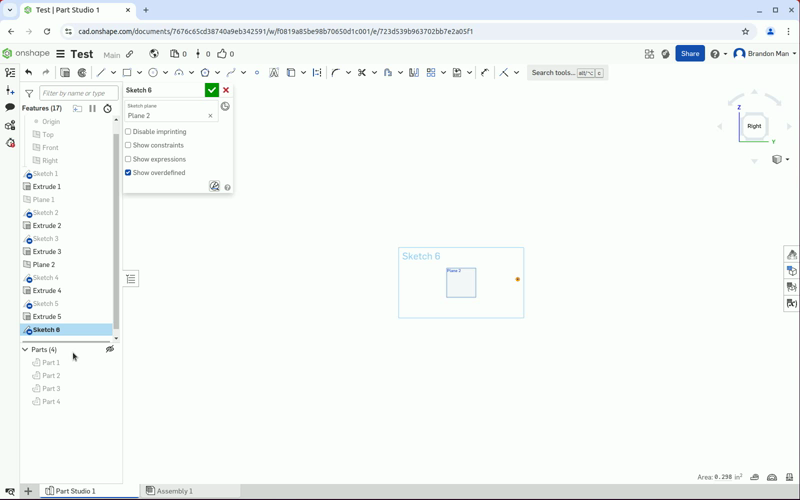
key(shift+e)
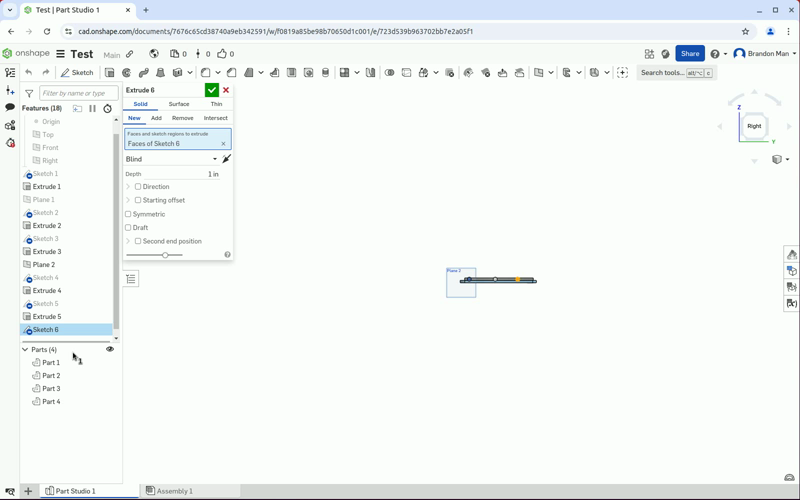
mouse_move(143, 106)
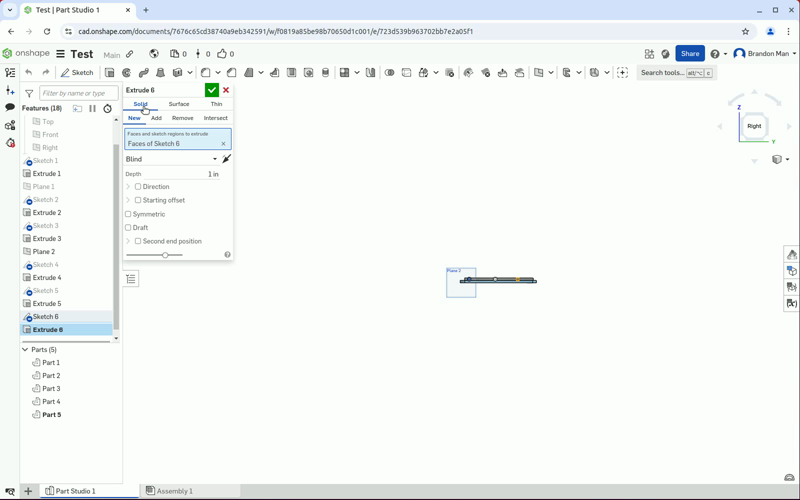
click(143, 106)
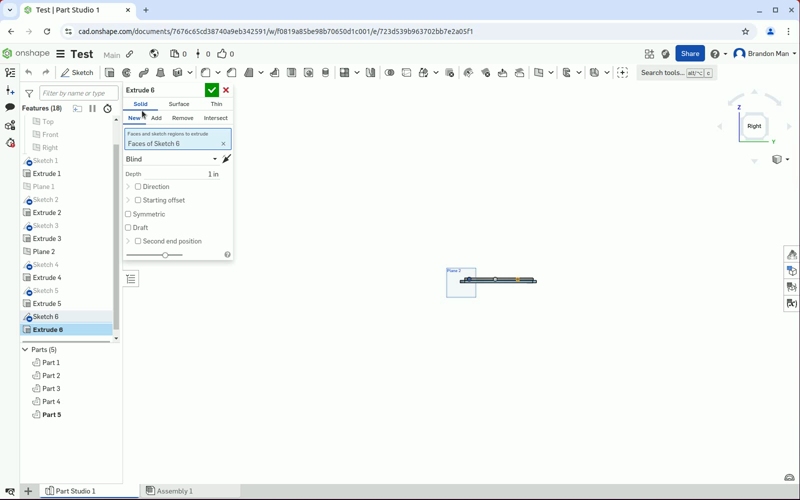
mouse_move(137, 120)
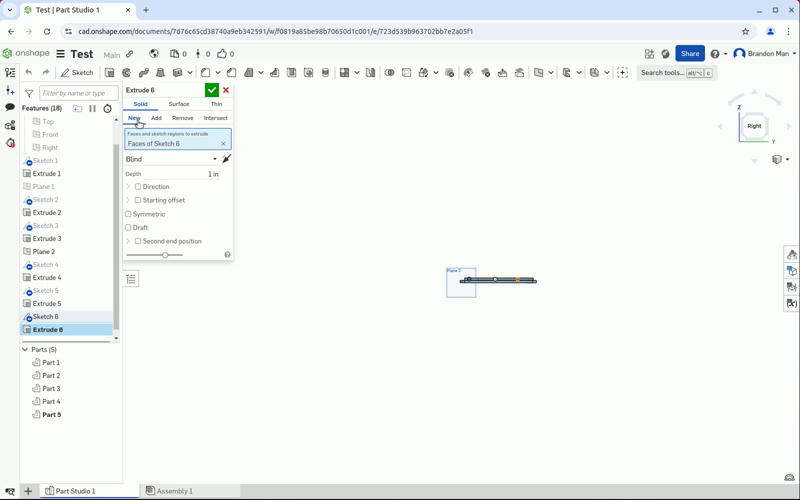
click(137, 120)
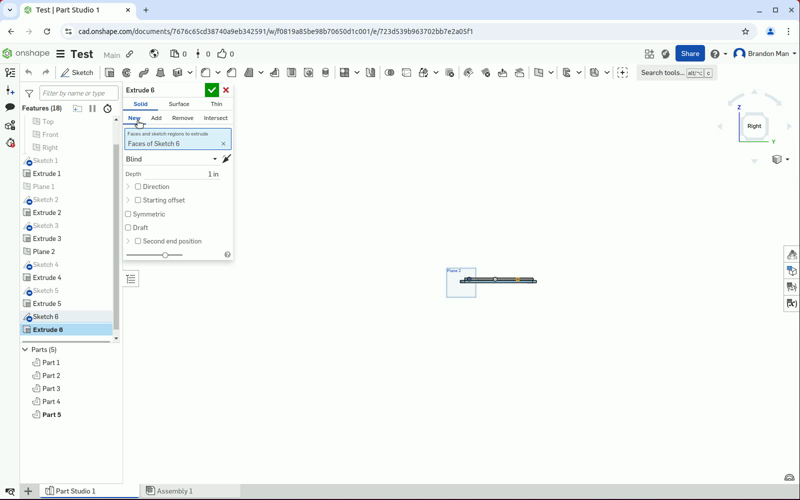
key(tab, 4)
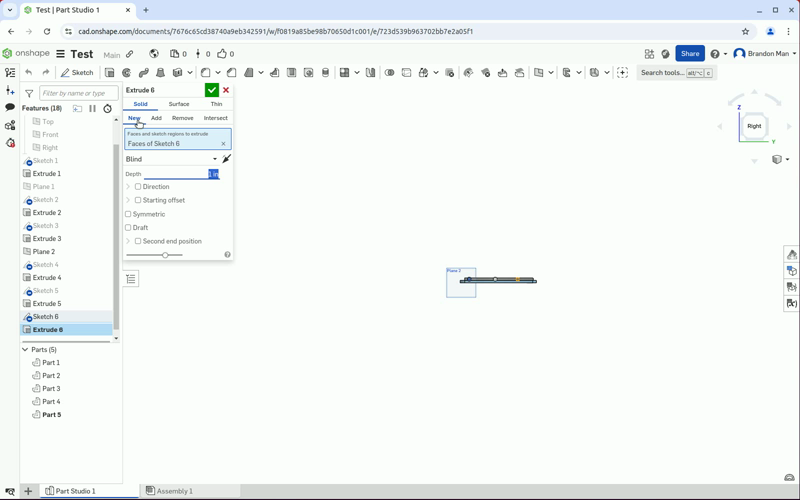
text(7.703)
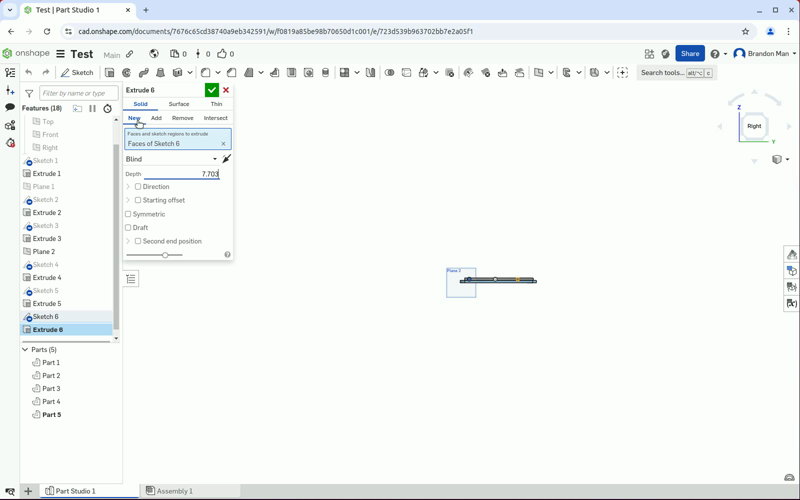
key(enter)
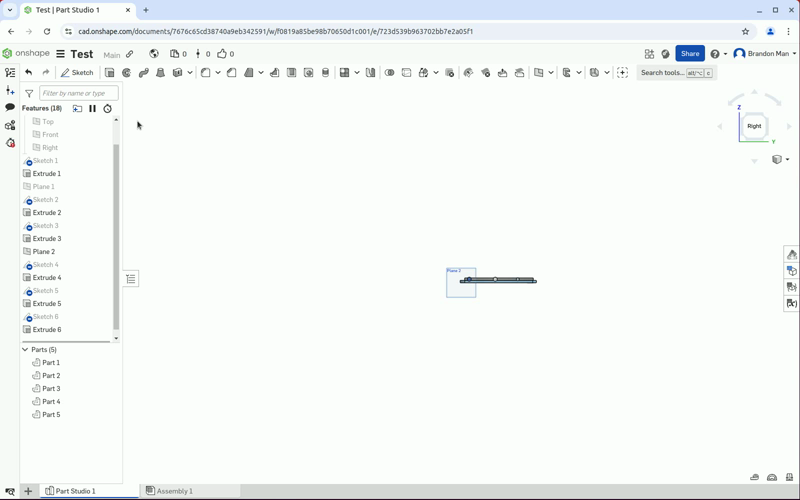
key(shift+h)
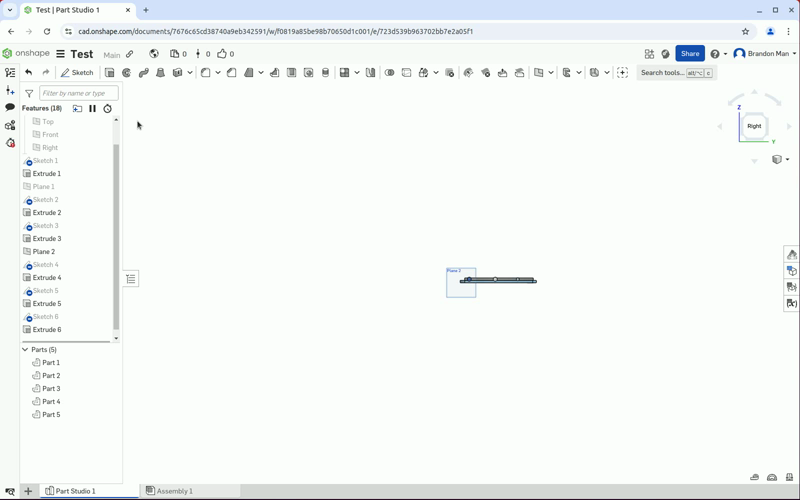
key(shift+h)
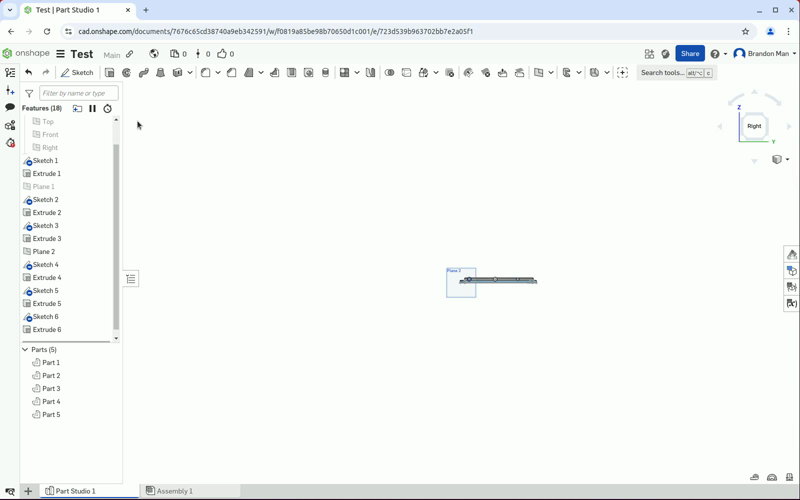
key(shift+7)
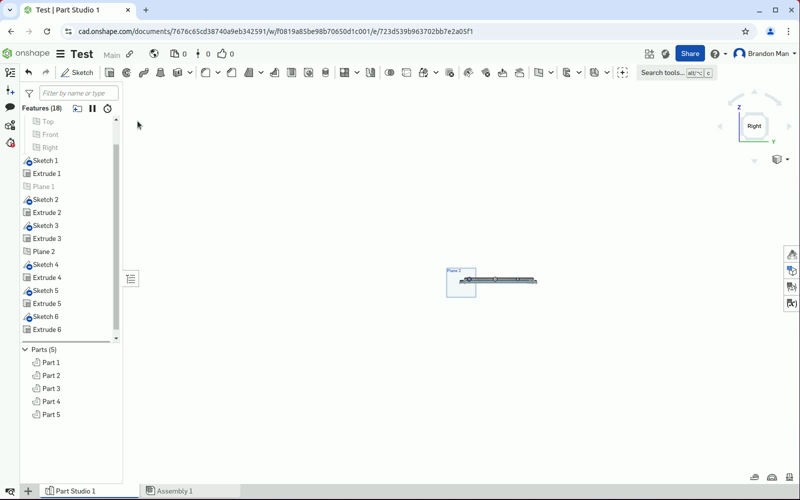
key(right, 2)
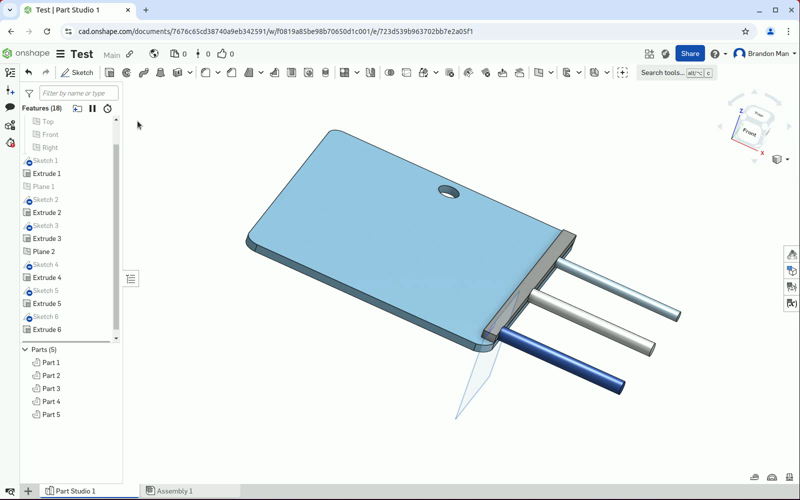
key(down, 2)
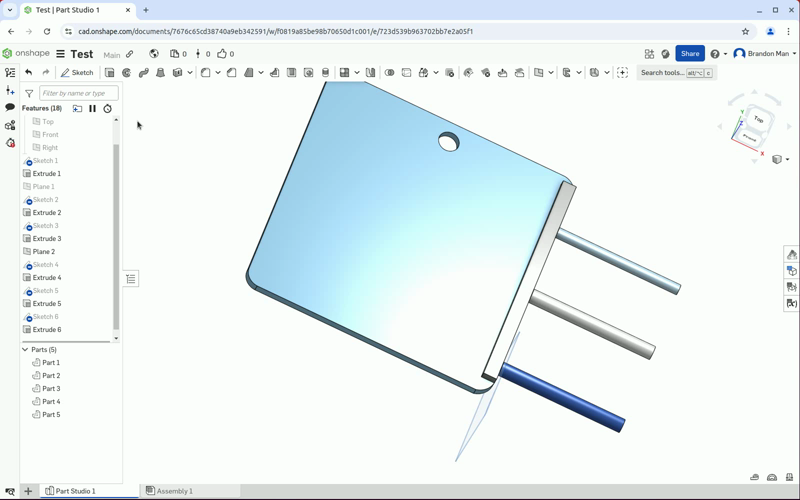
key(up, 2)
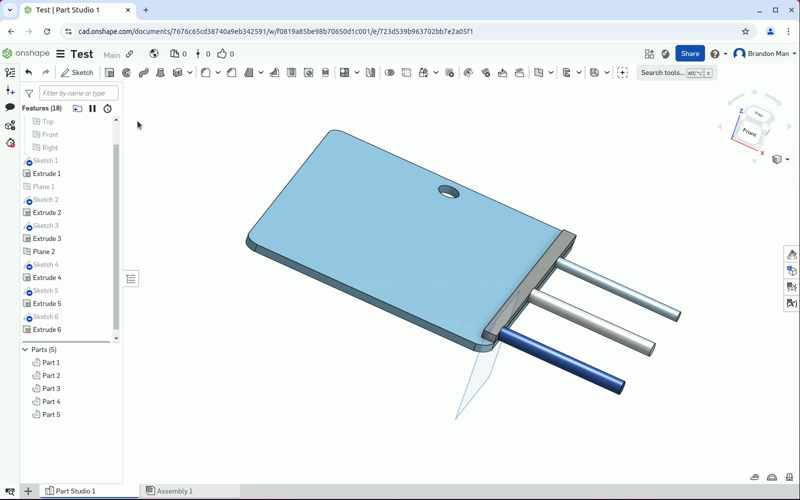
key(left, 2)
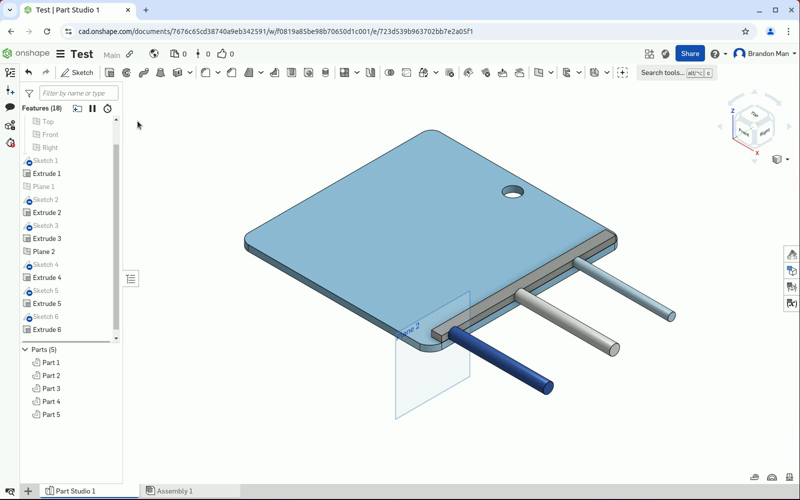
mouse_move(69, 163)
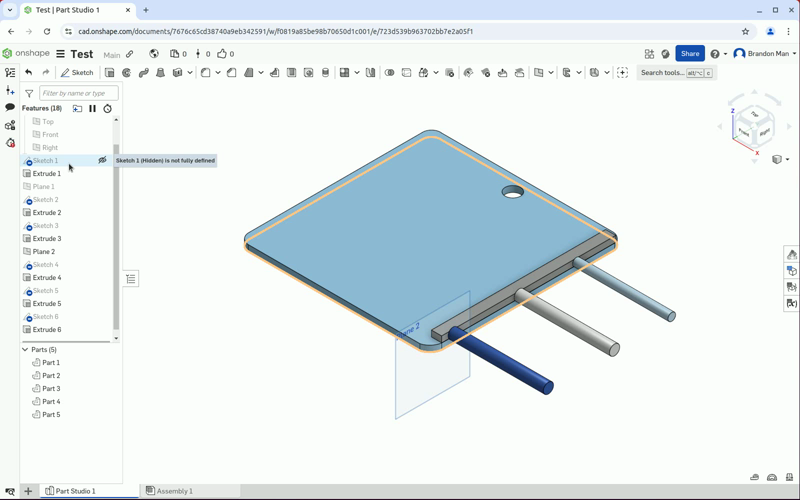
click(69, 163)